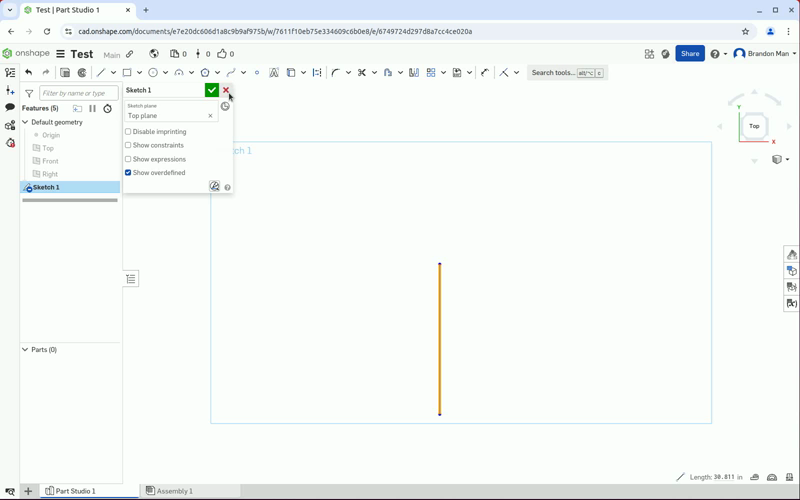
key(shift+h)
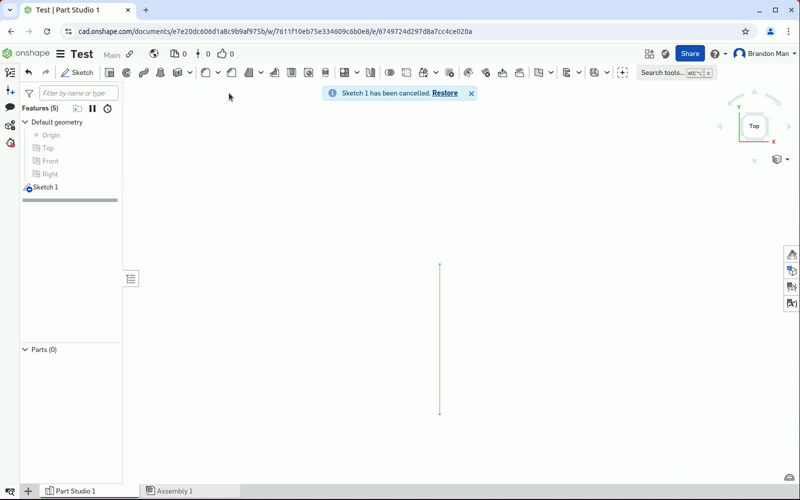
key(shift+s)
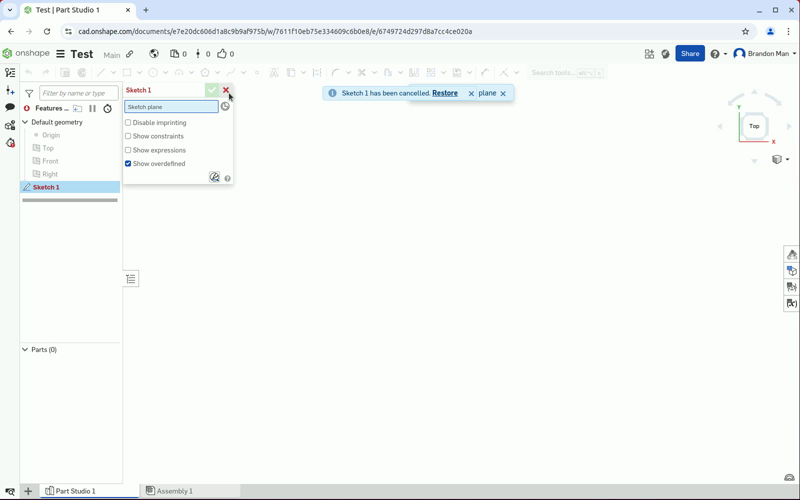
mouse_move(73, 150)
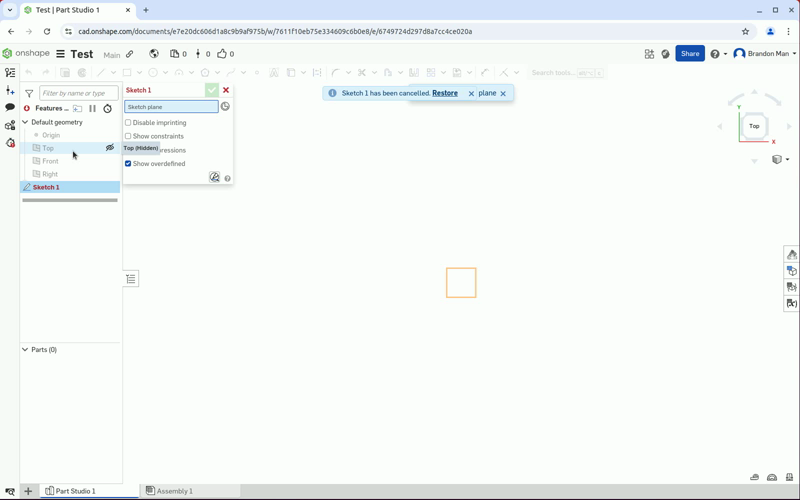
click(73, 150)
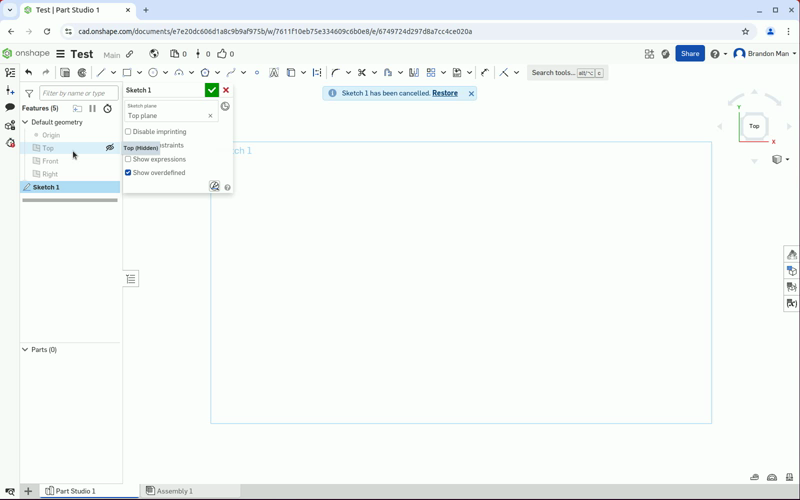
mouse_move(73, 352)
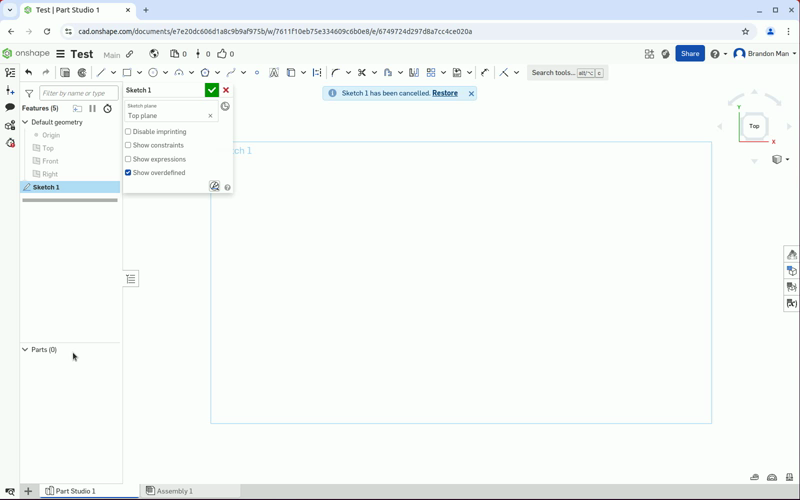
key(y)
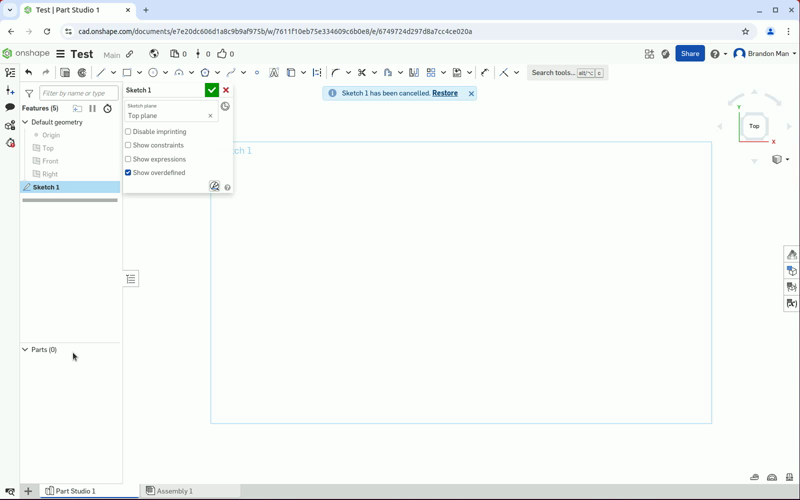
key(l)
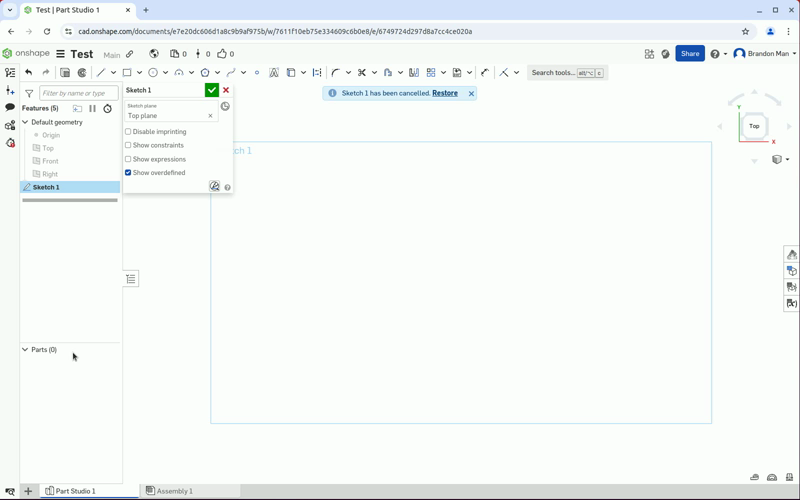
key_down(shift)
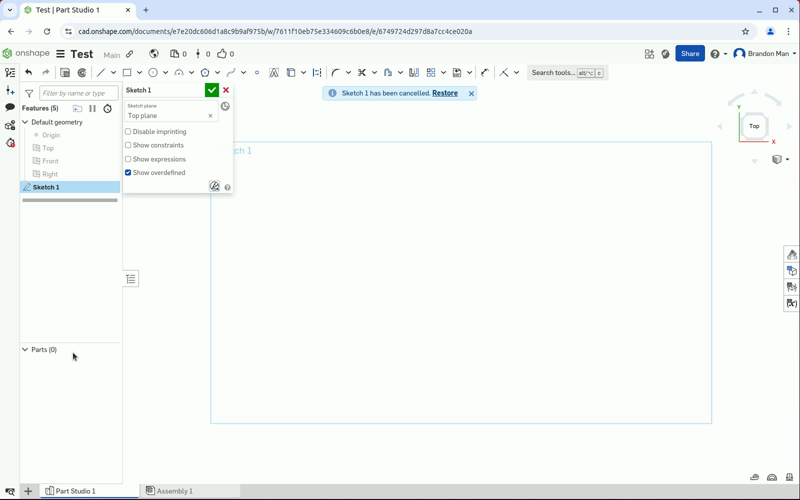
mouse_move(429, 370)
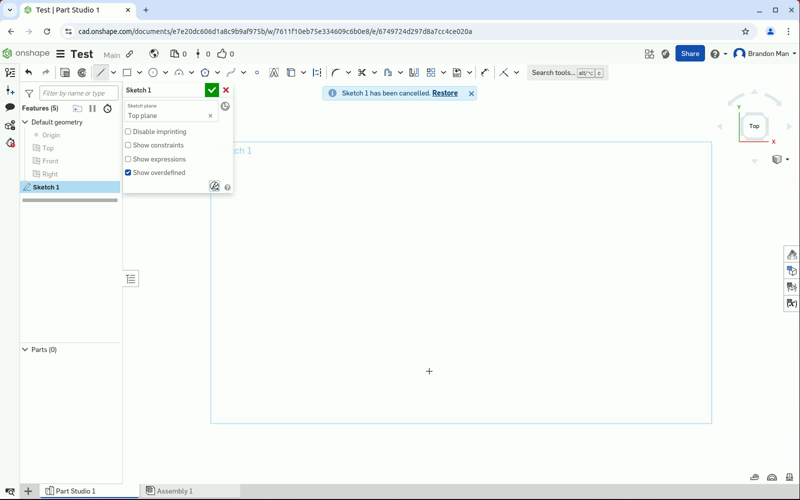
click(429, 370)
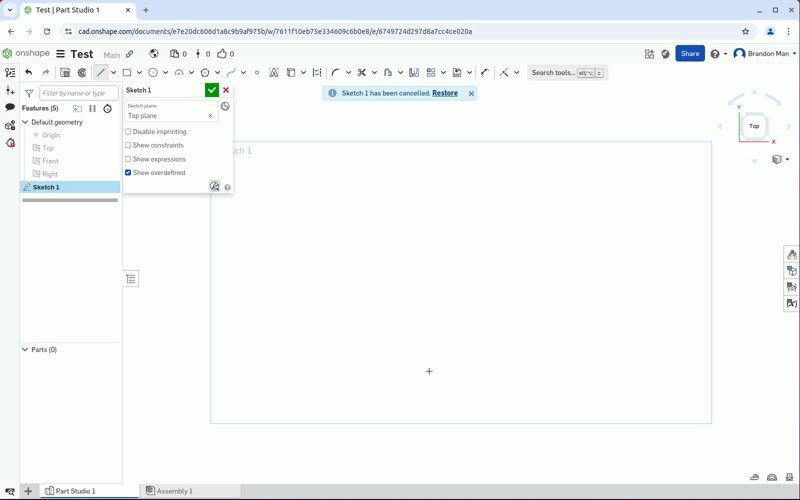
key_up(shift)
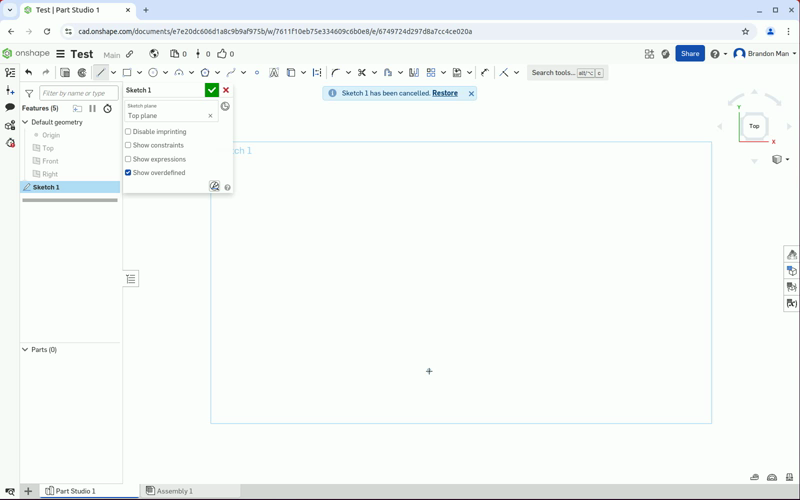
key_down(shift)
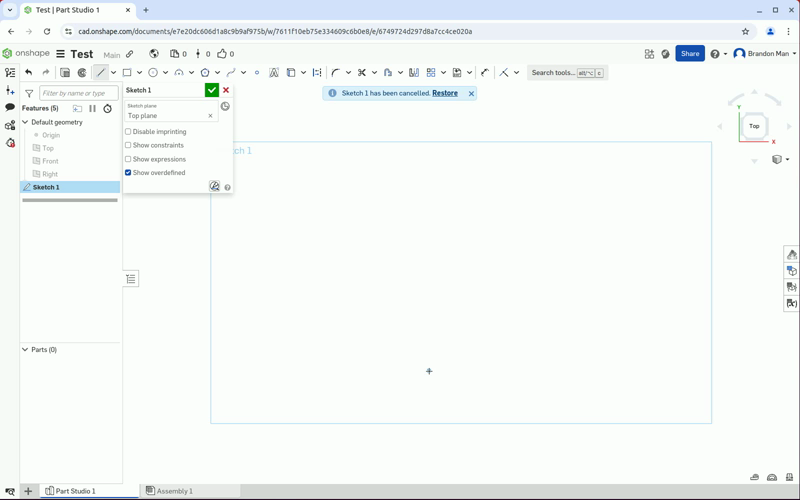
mouse_move(459, 370)
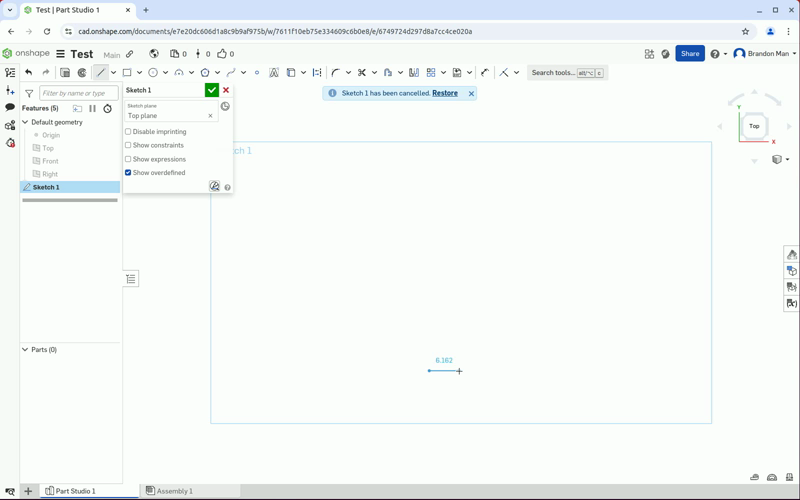
mouse_move(462, 370)
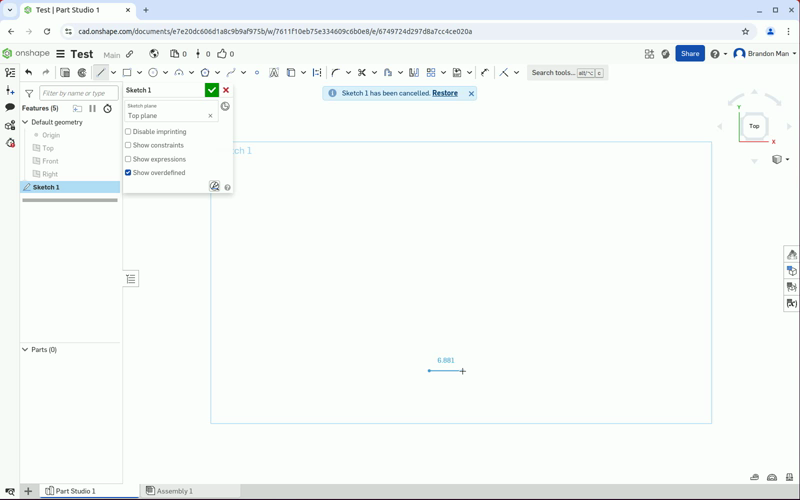
click(462, 370)
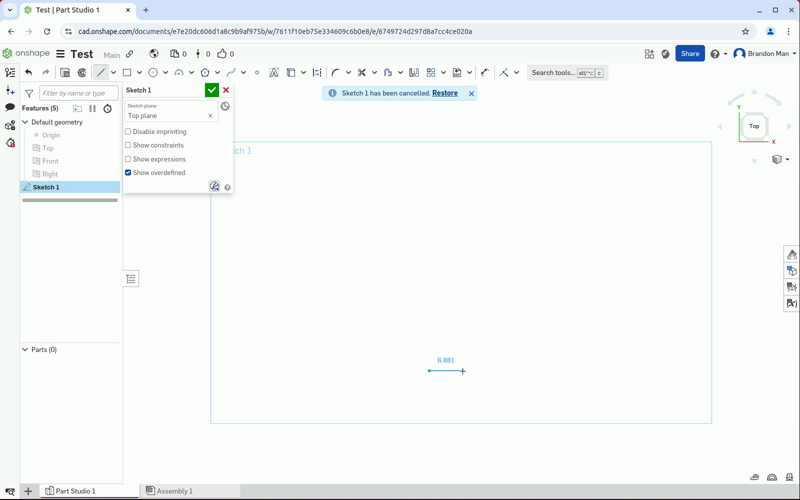
key_up(shift)
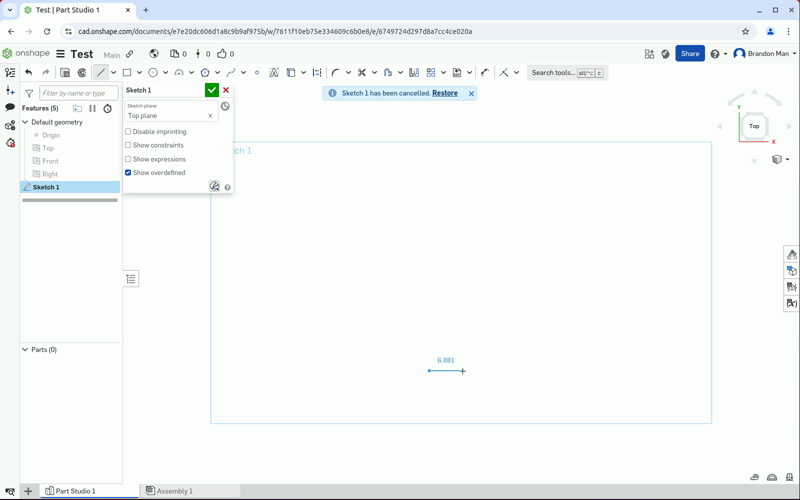
key_down(shift)
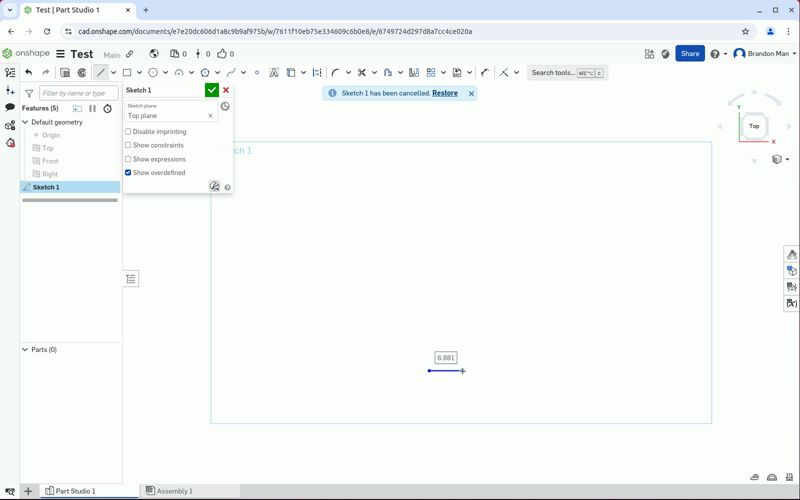
mouse_move(462, 193)
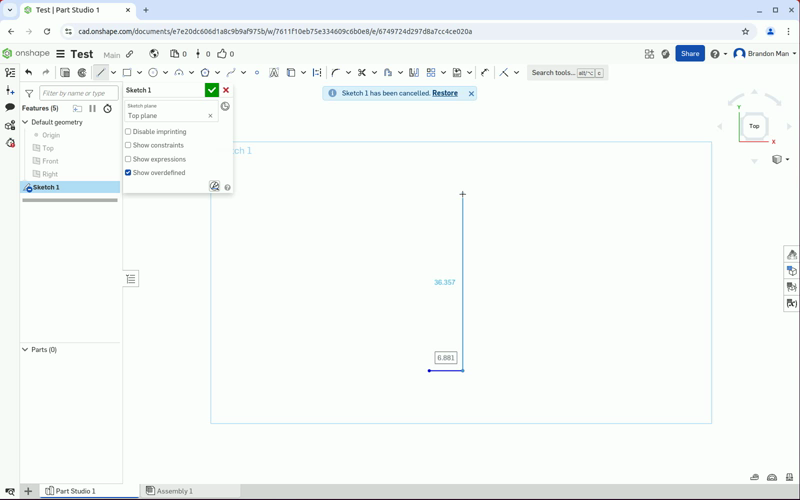
click(462, 193)
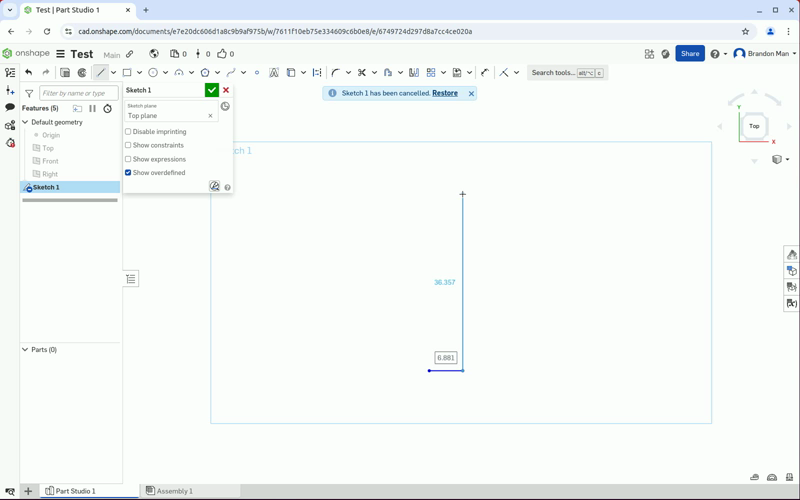
key_up(shift)
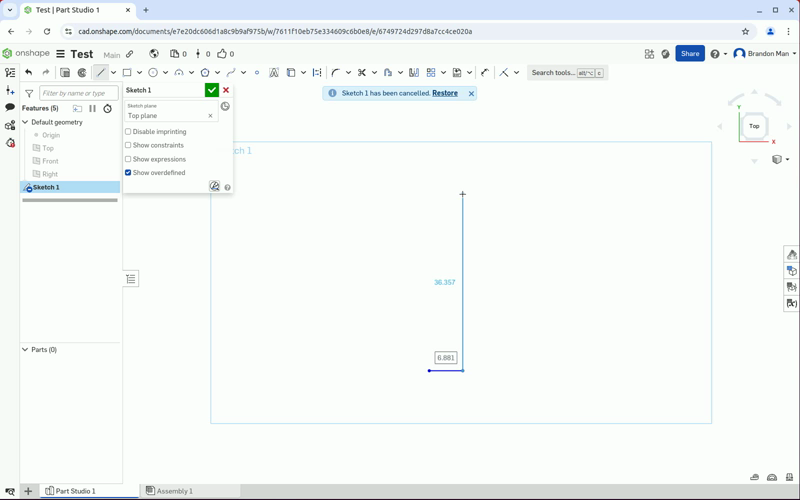
key_down(shift)
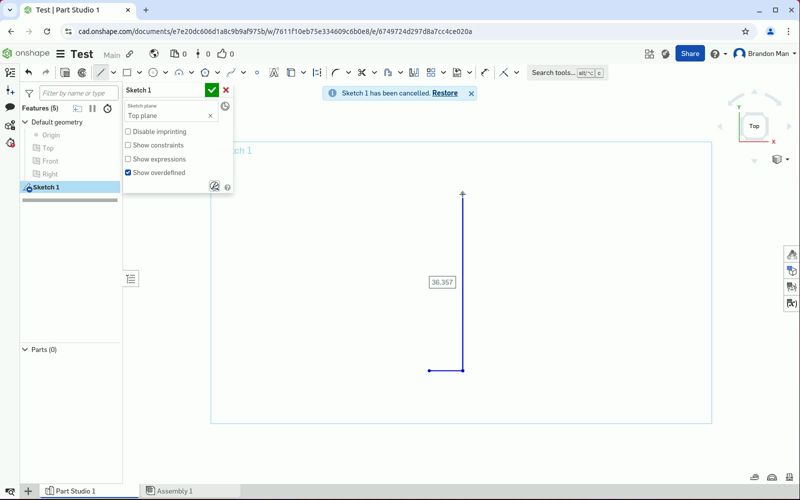
mouse_move(492, 193)
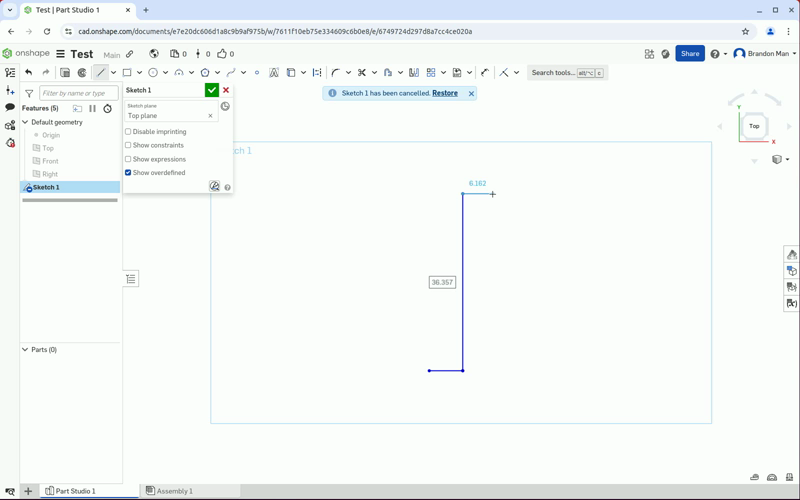
mouse_move(429, 193)
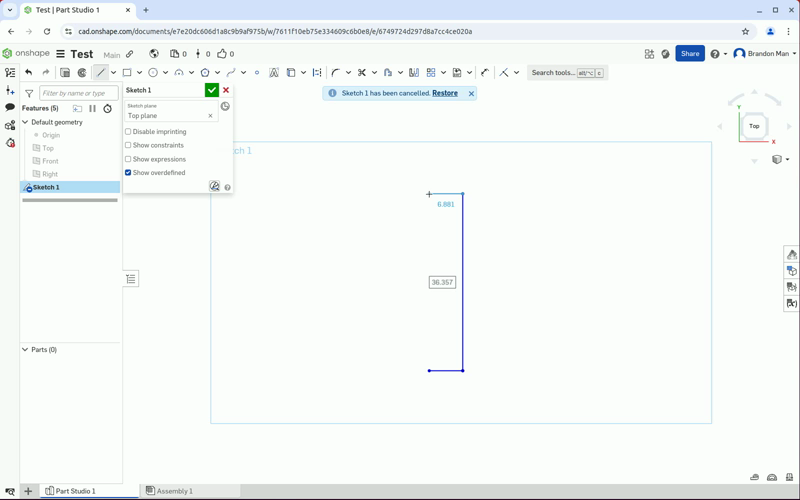
click(429, 193)
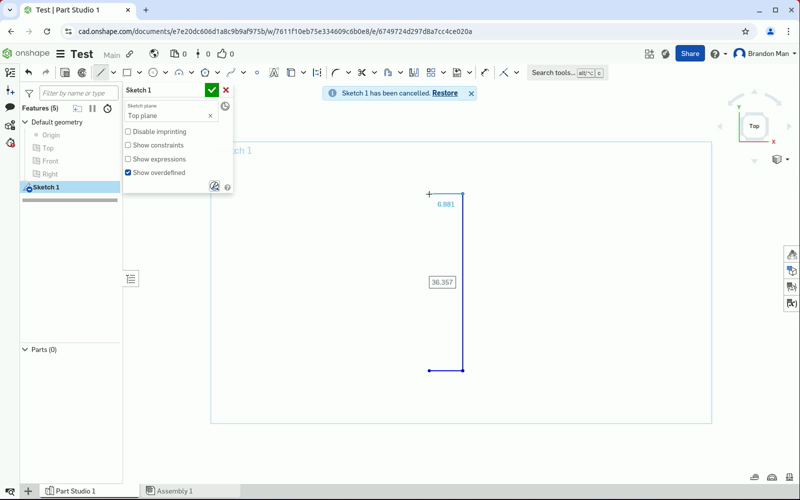
key_up(shift)
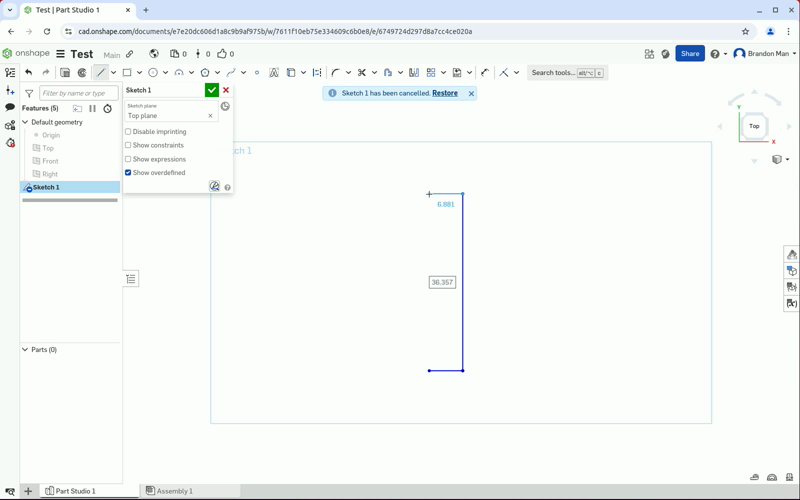
key_down(shift)
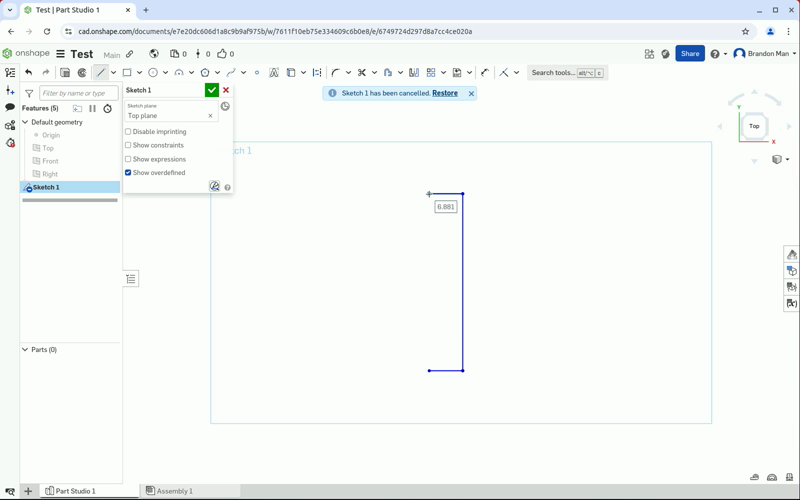
mouse_move(429, 370)
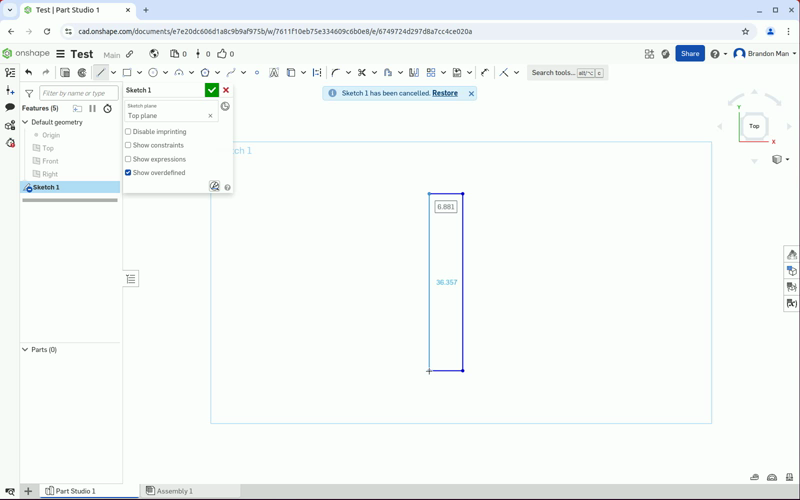
key_up(shift)
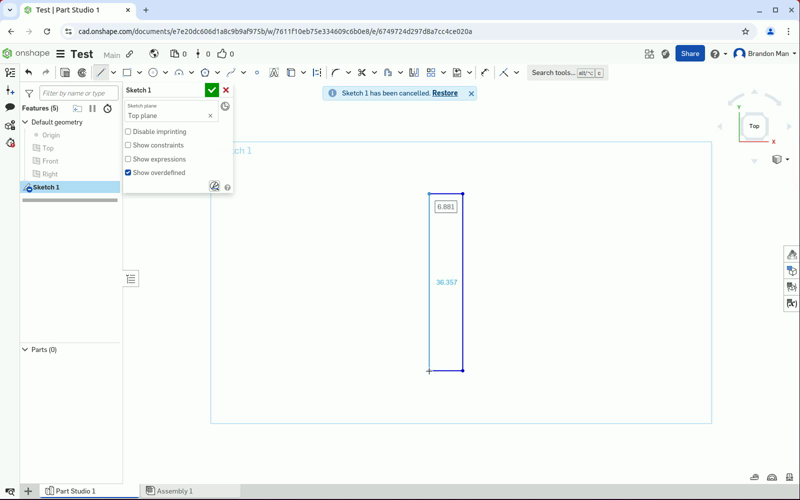
click(429, 370)
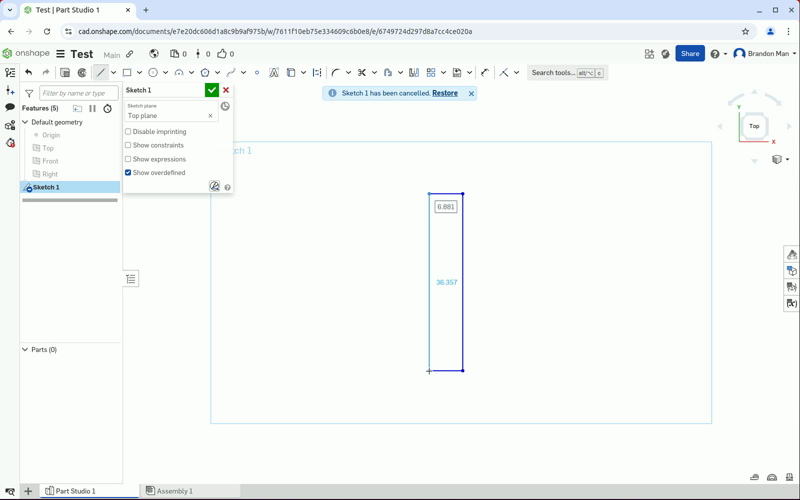
key(esc)
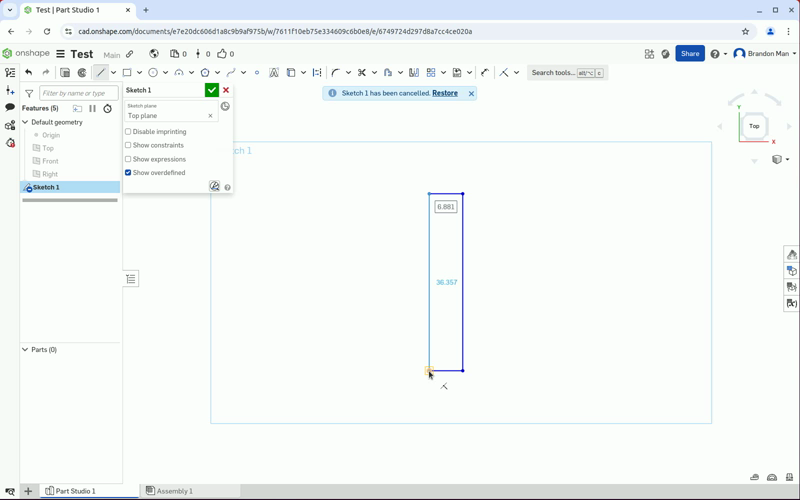
key(l)
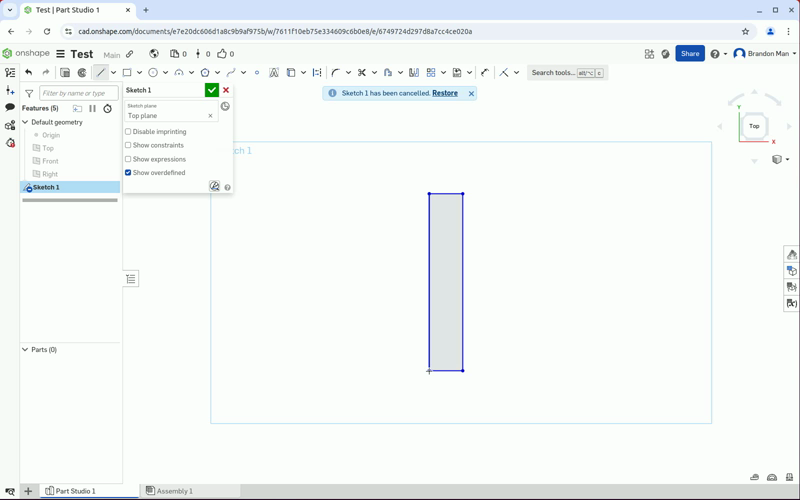
key_down(shift)
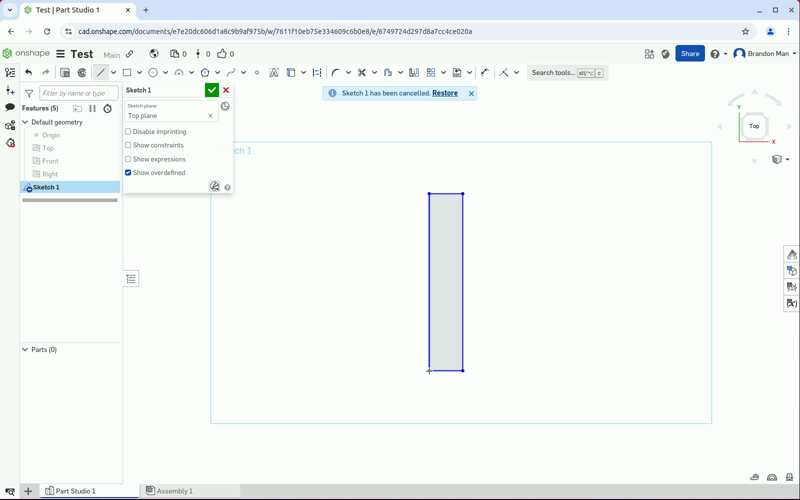
mouse_move(451, 215)
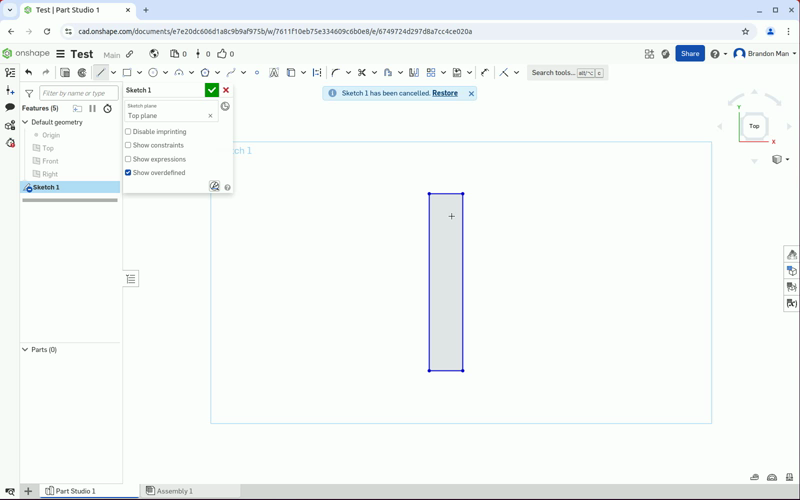
click(451, 215)
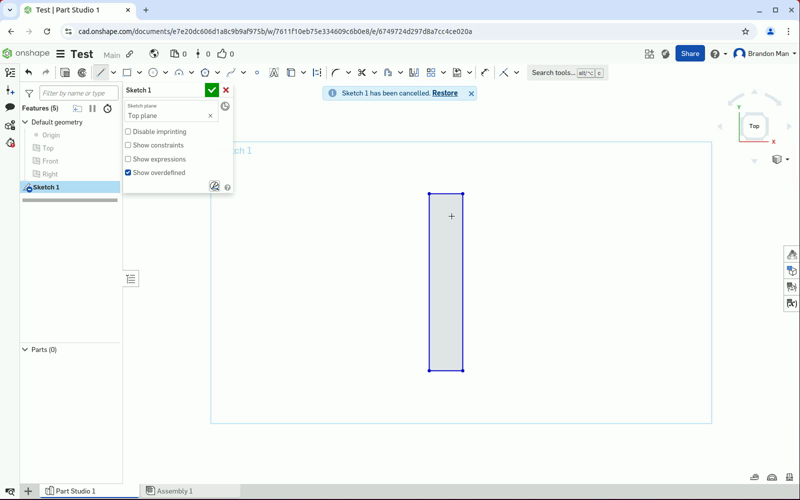
key_up(shift)
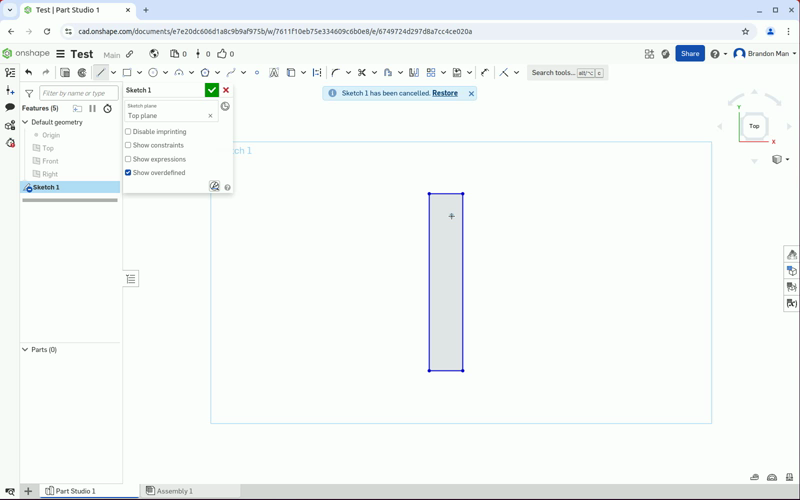
key_down(shift)
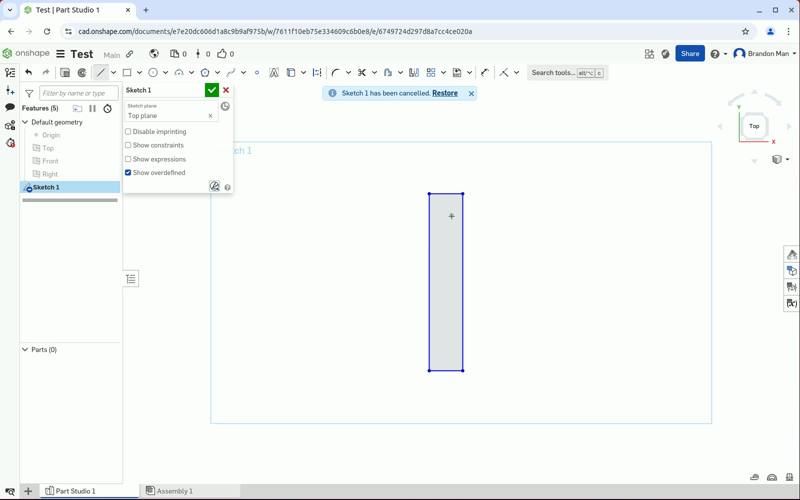
mouse_move(481, 215)
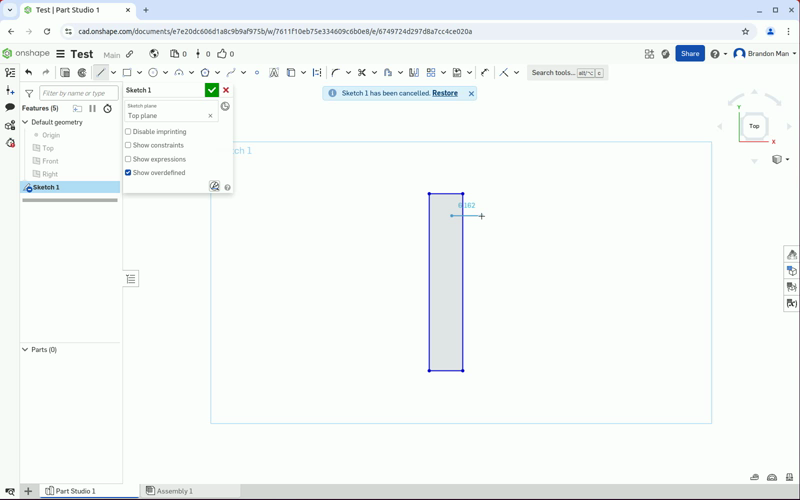
mouse_move(453, 215)
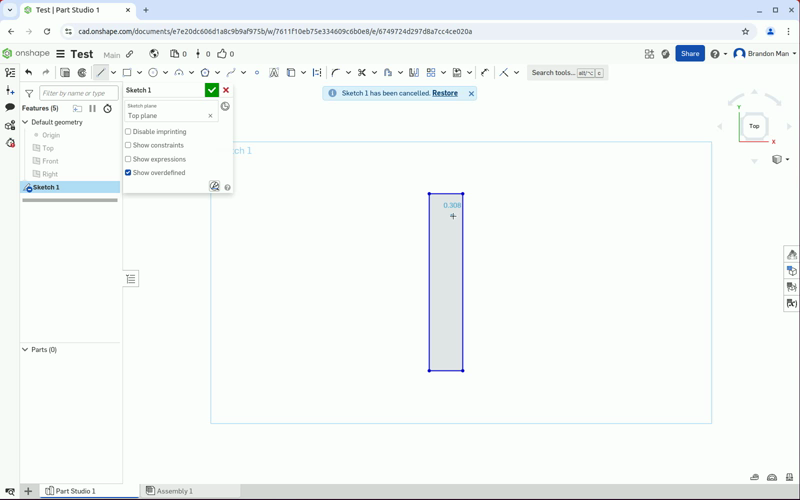
scroll(6)
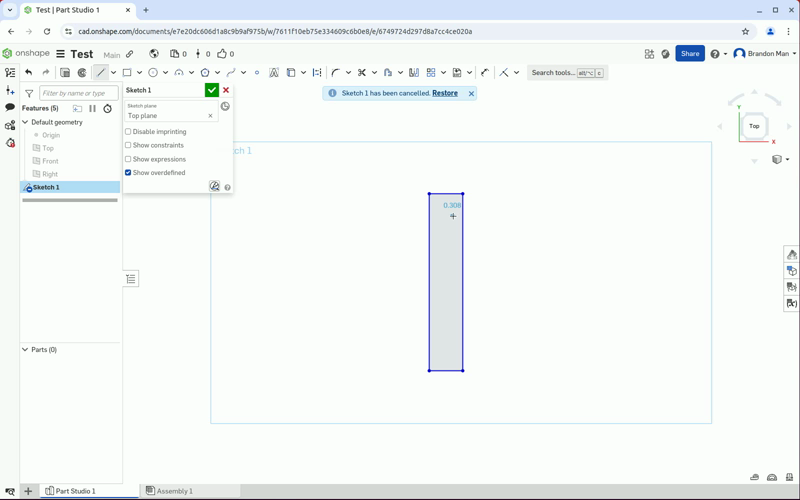
scroll(6)
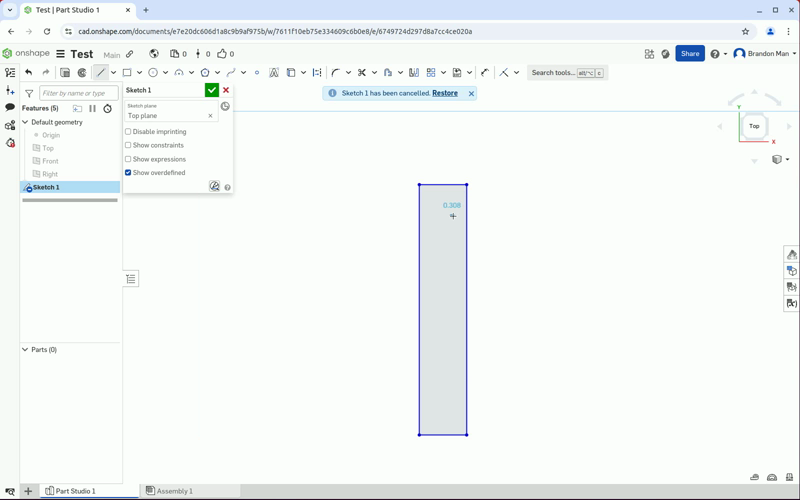
scroll(6)
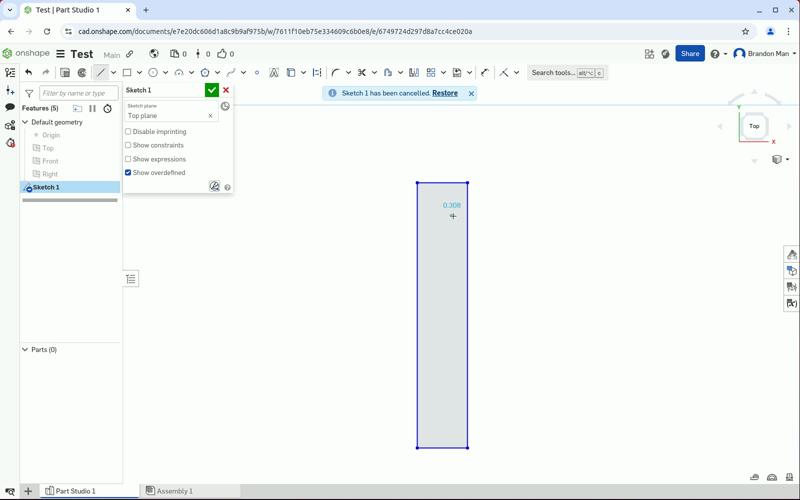
scroll(6)
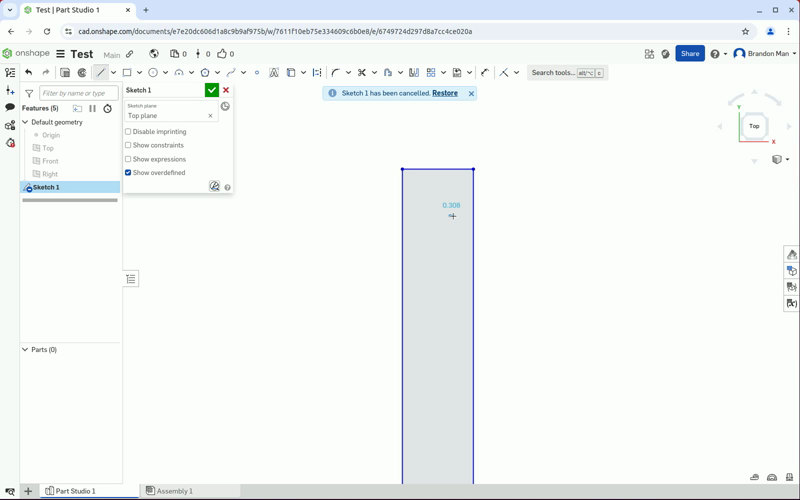
scroll(6)
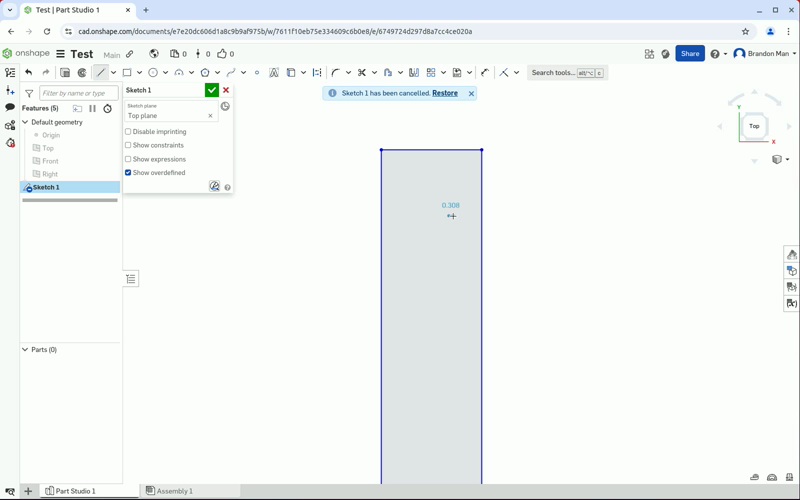
scroll(6)
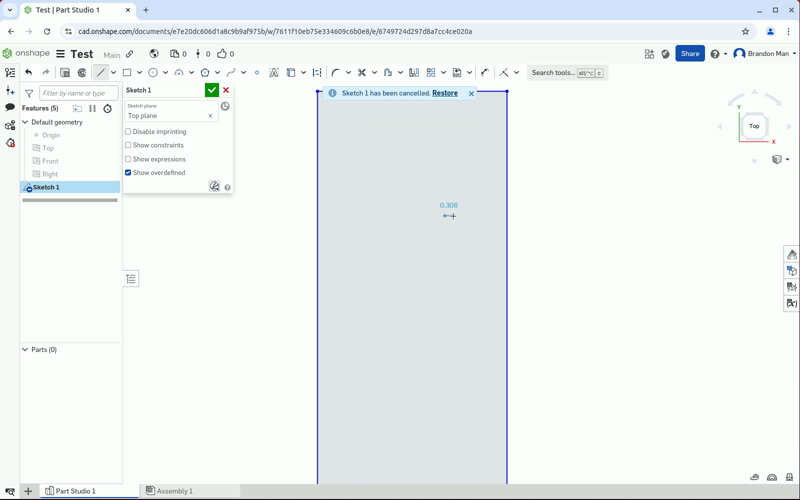
scroll(6)
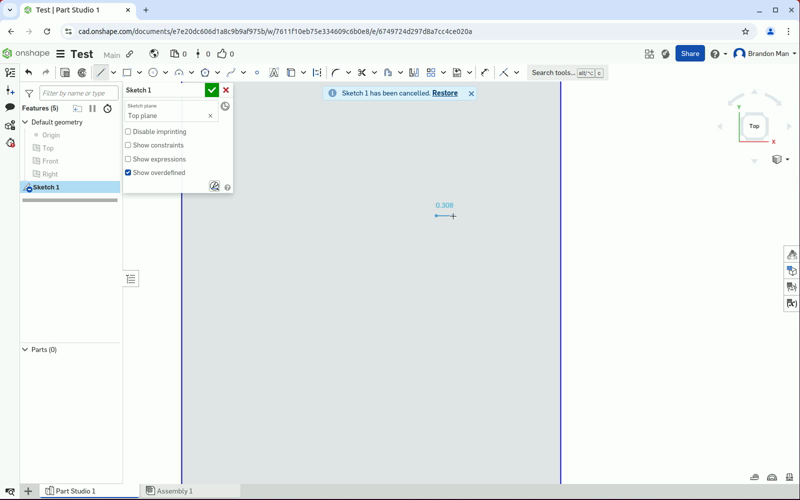
click(453, 215)
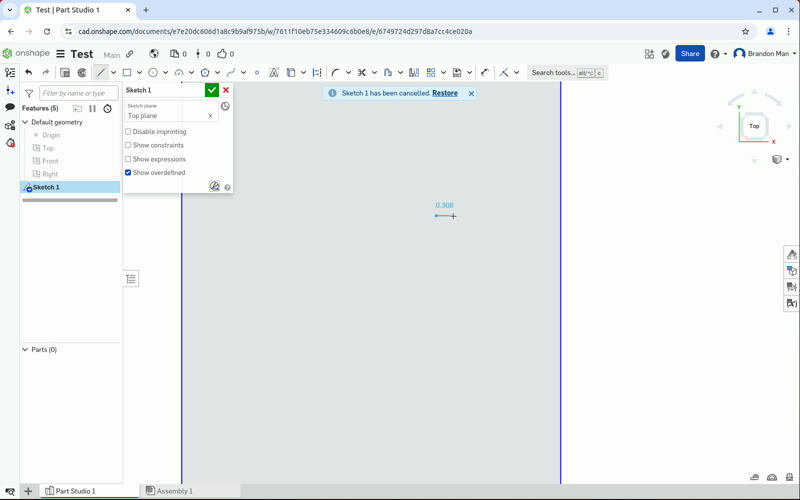
scroll(-6)
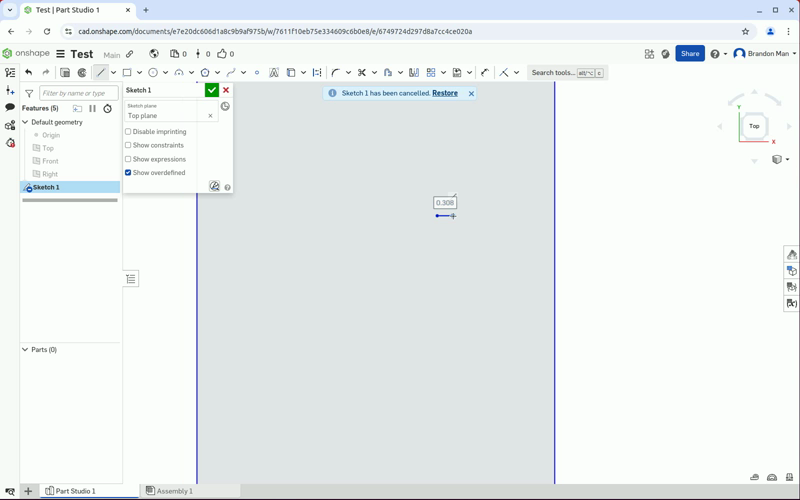
scroll(-6)
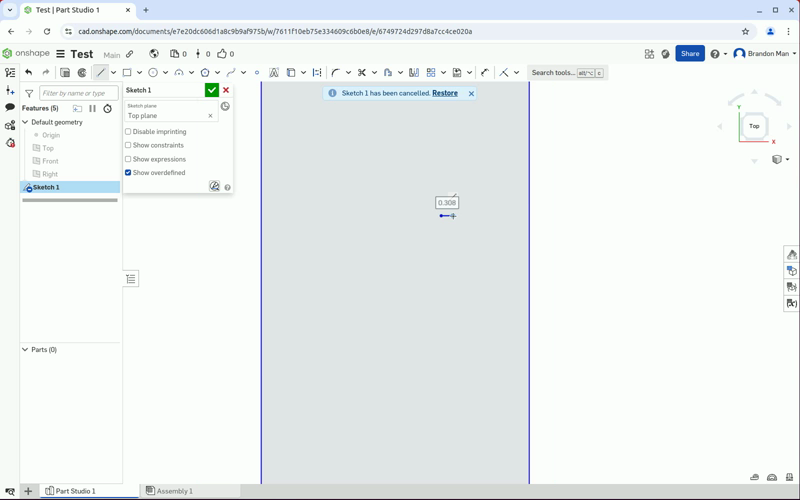
scroll(-6)
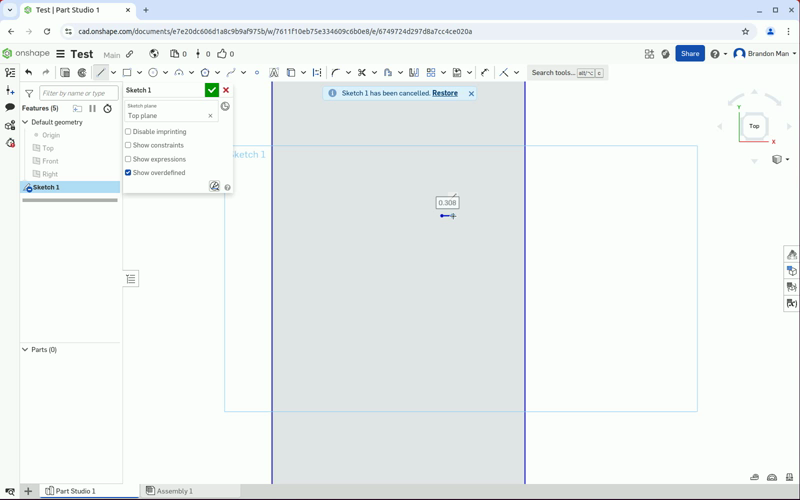
scroll(-6)
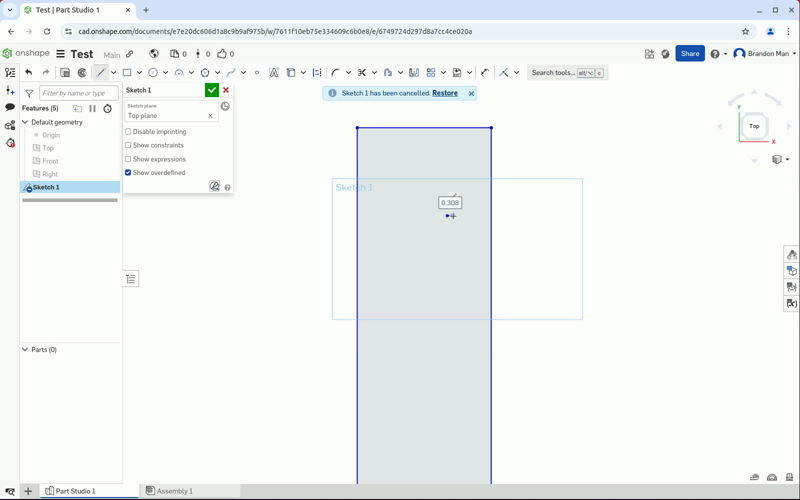
scroll(-6)
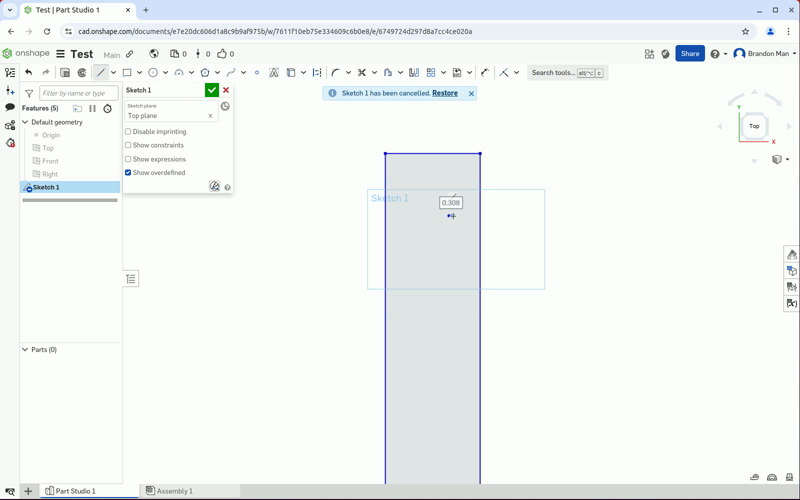
scroll(-6)
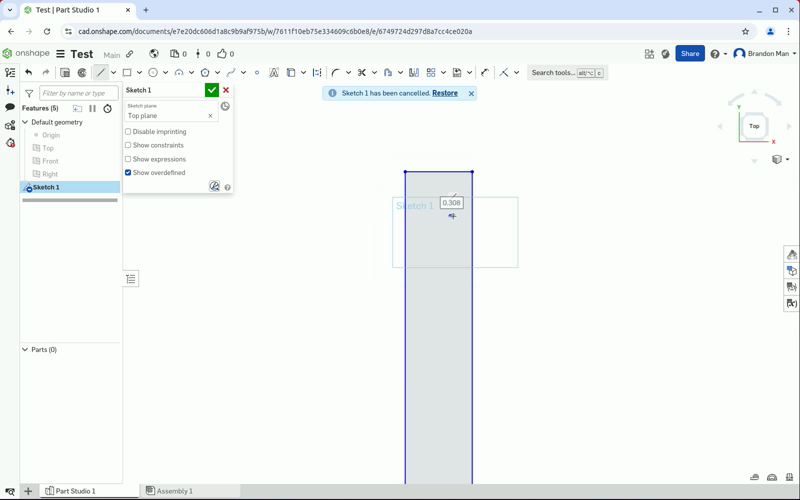
scroll(-6)
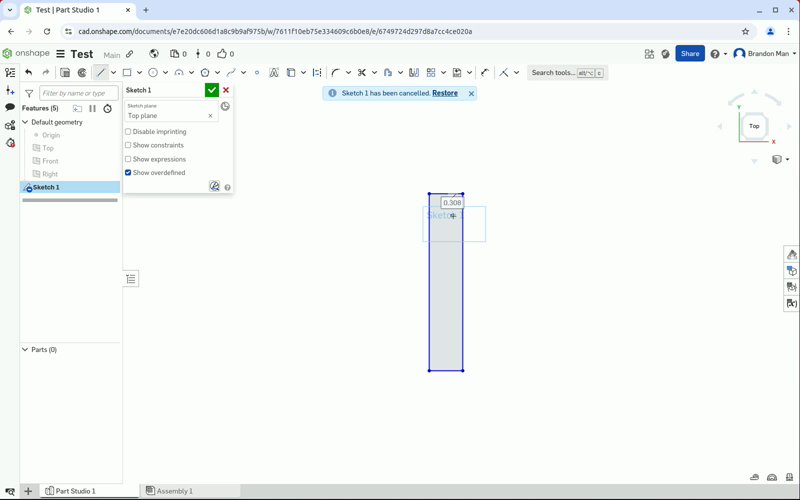
key_up(shift)
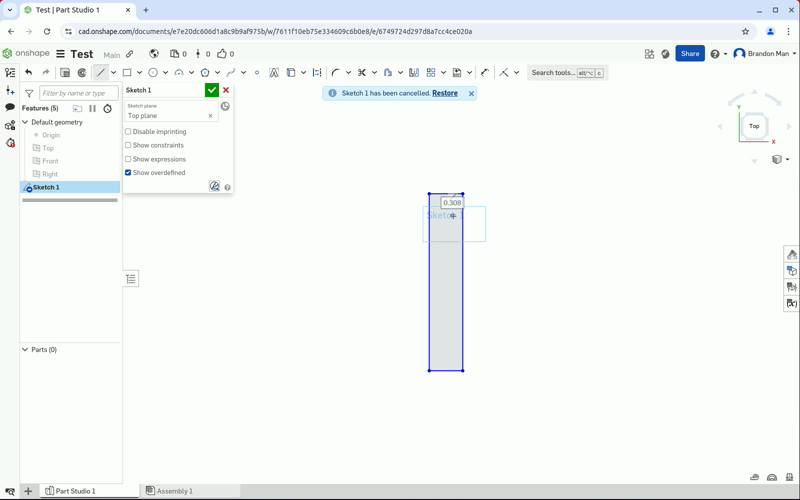
key_down(shift)
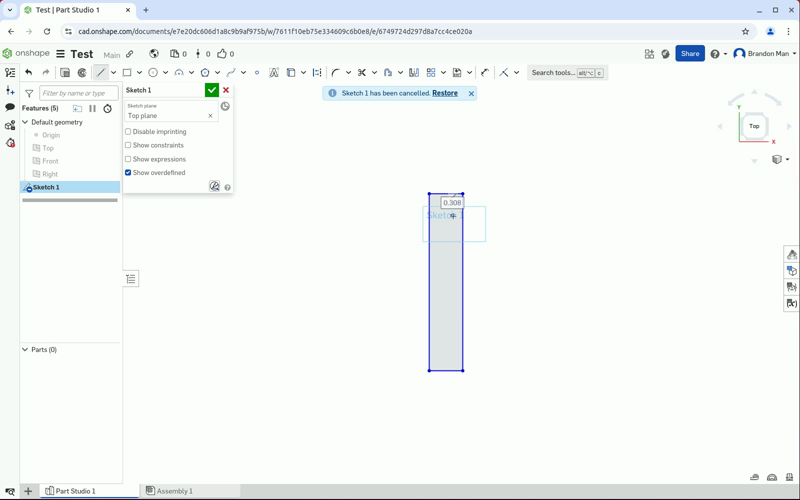
mouse_move(483, 215)
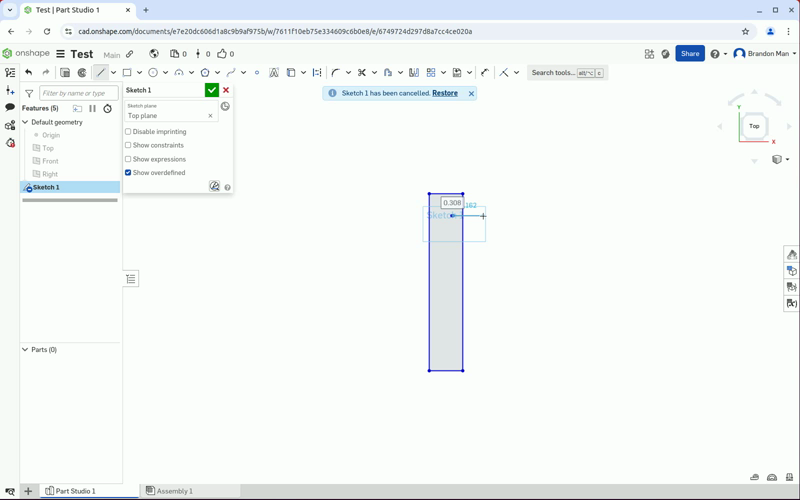
mouse_move(453, 200)
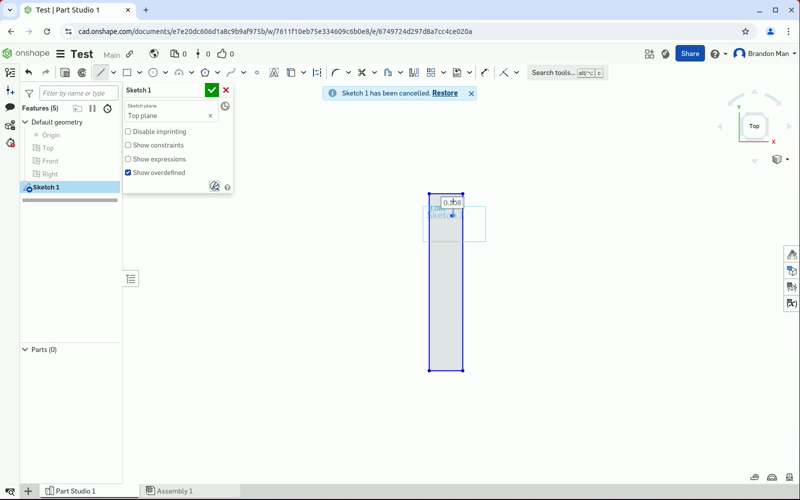
click(453, 200)
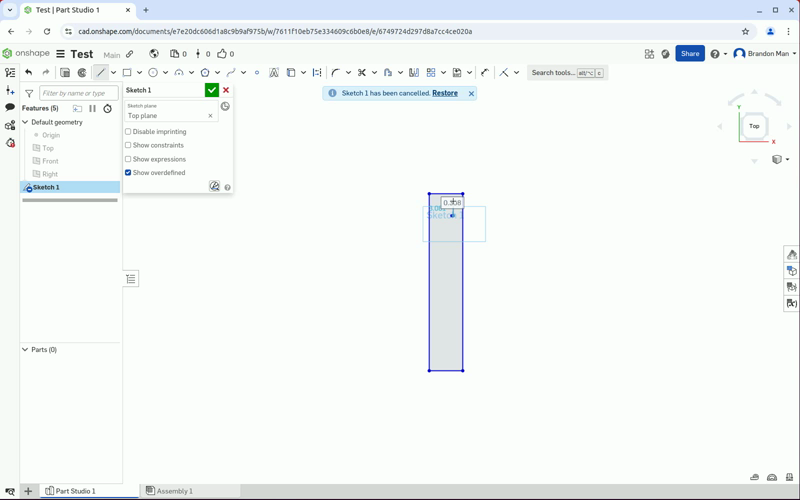
key_up(shift)
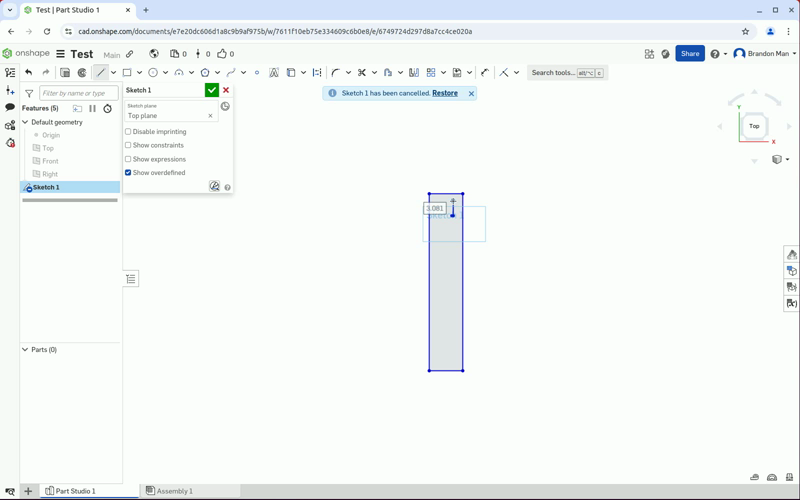
key_down(shift)
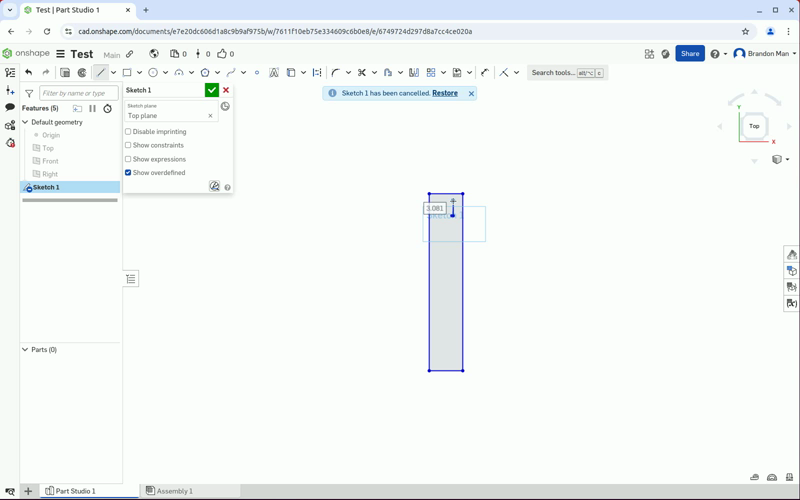
mouse_move(483, 200)
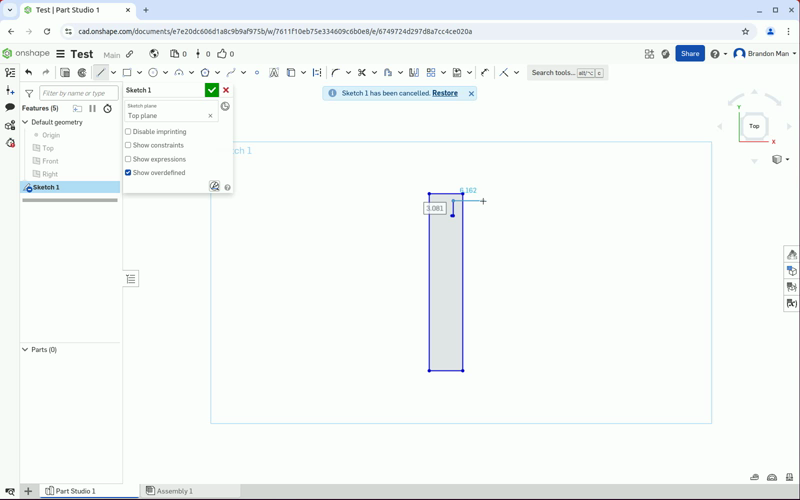
mouse_move(451, 200)
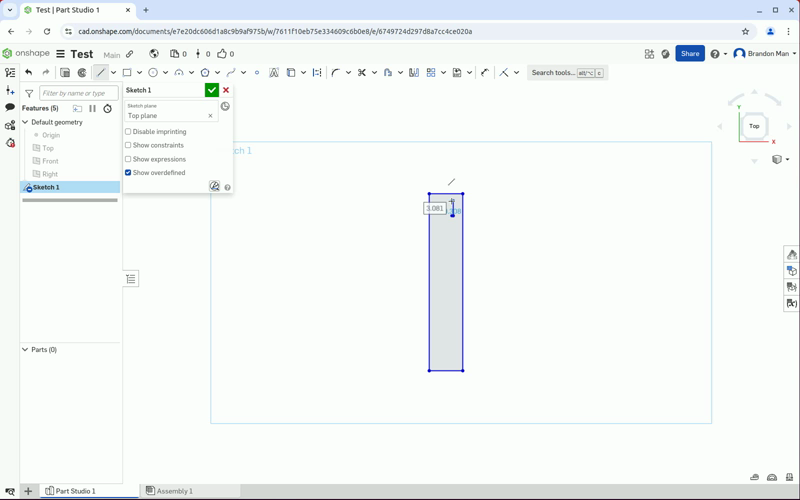
scroll(6)
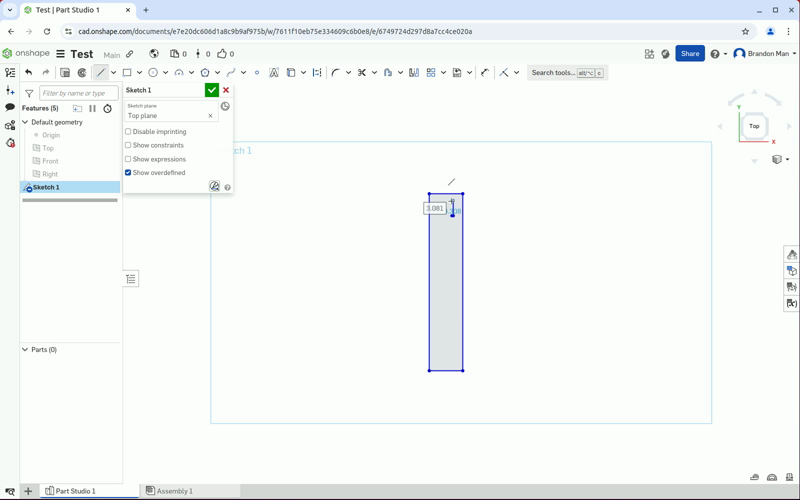
scroll(6)
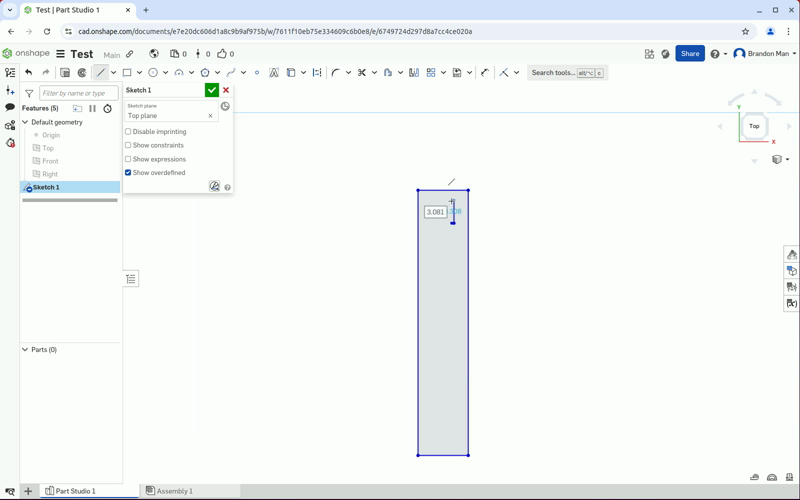
scroll(6)
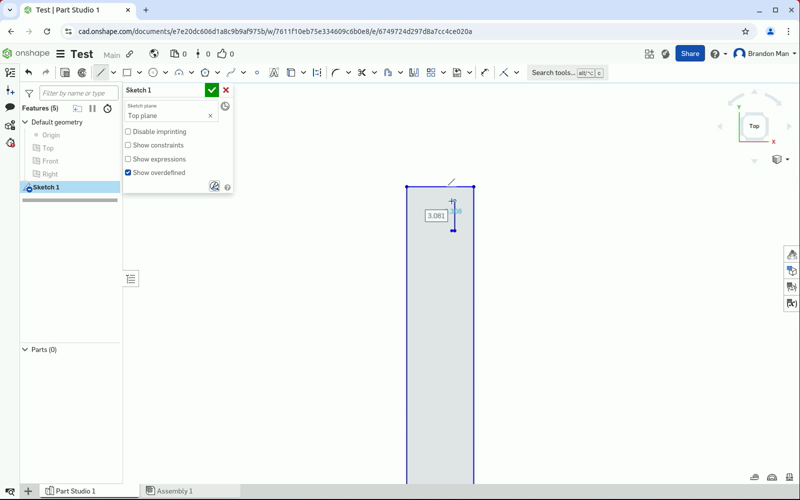
scroll(6)
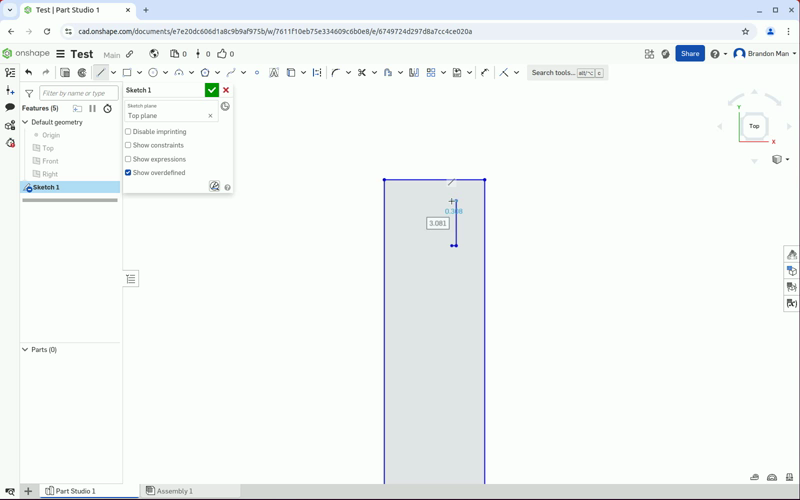
scroll(6)
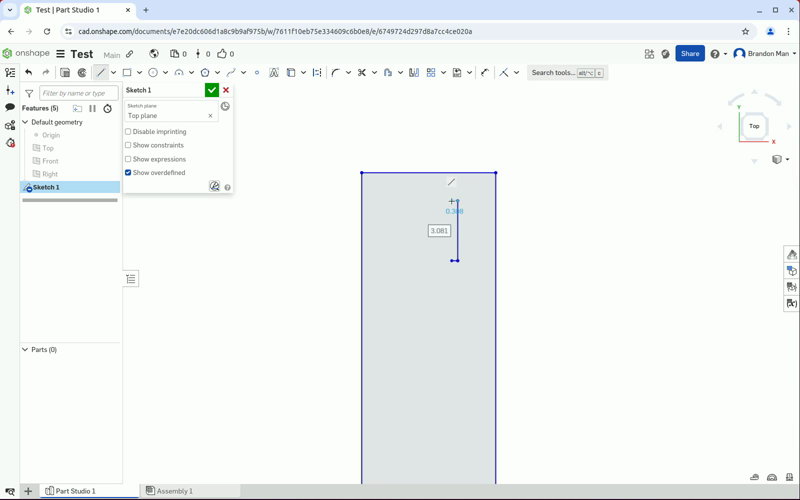
scroll(6)
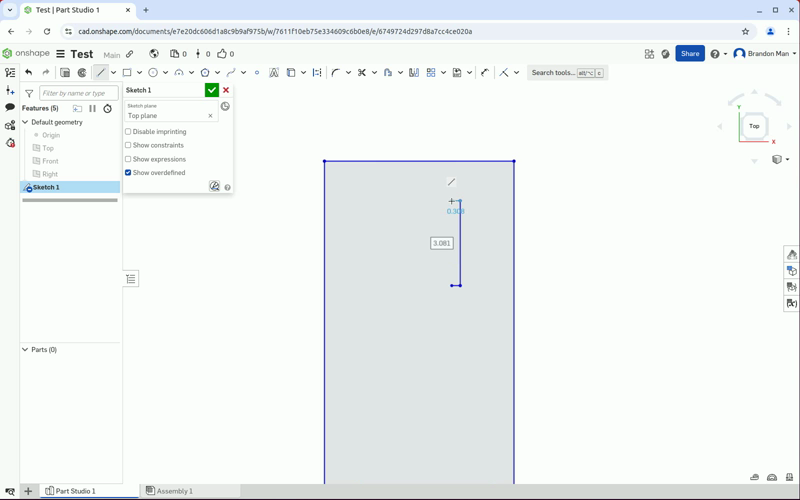
scroll(6)
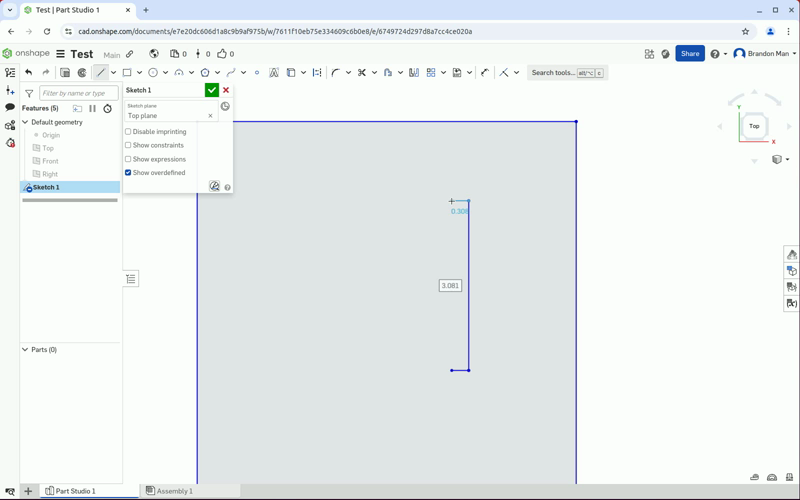
click(451, 200)
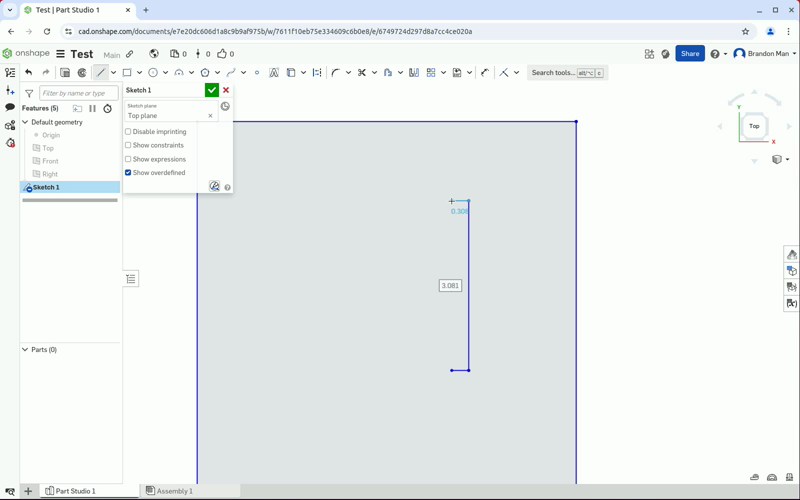
scroll(-6)
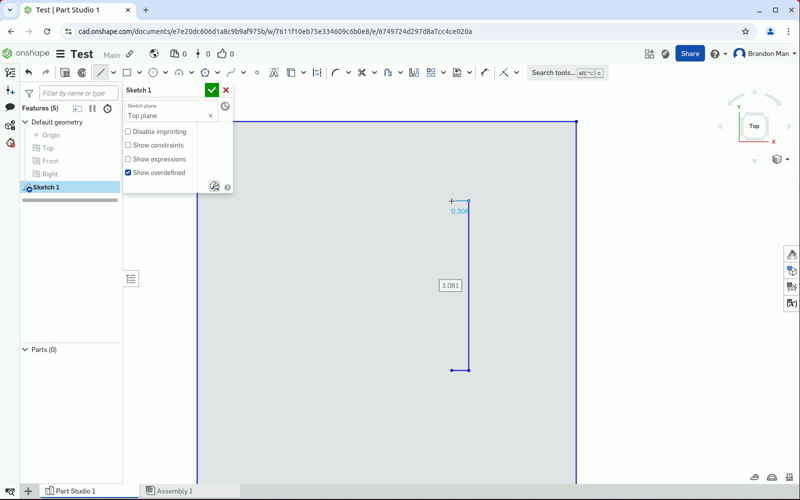
scroll(-6)
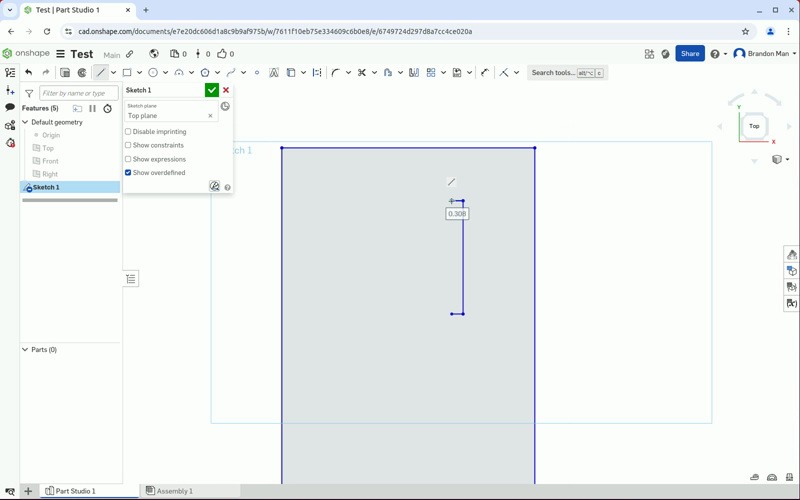
scroll(-6)
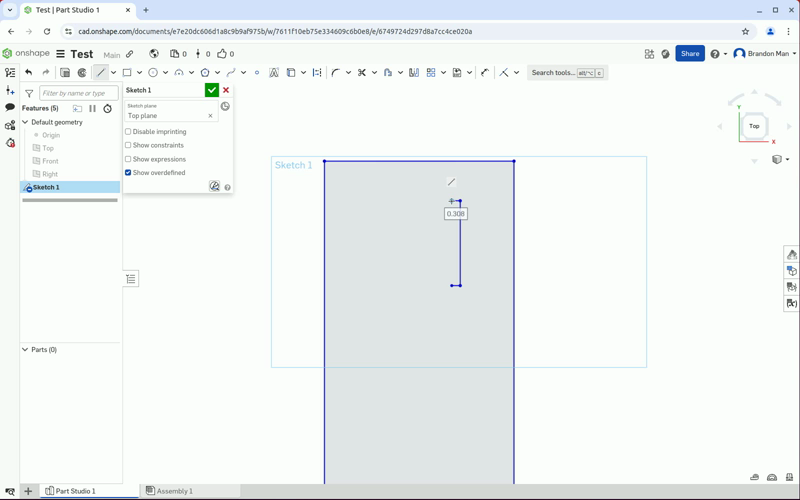
scroll(-6)
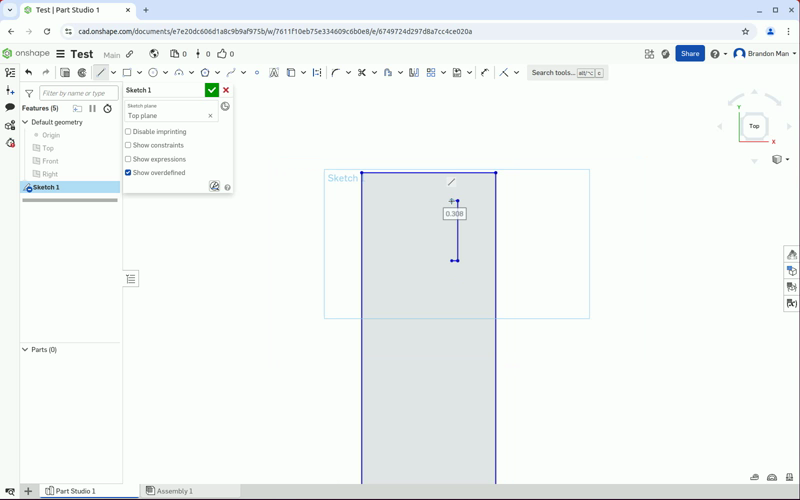
scroll(-6)
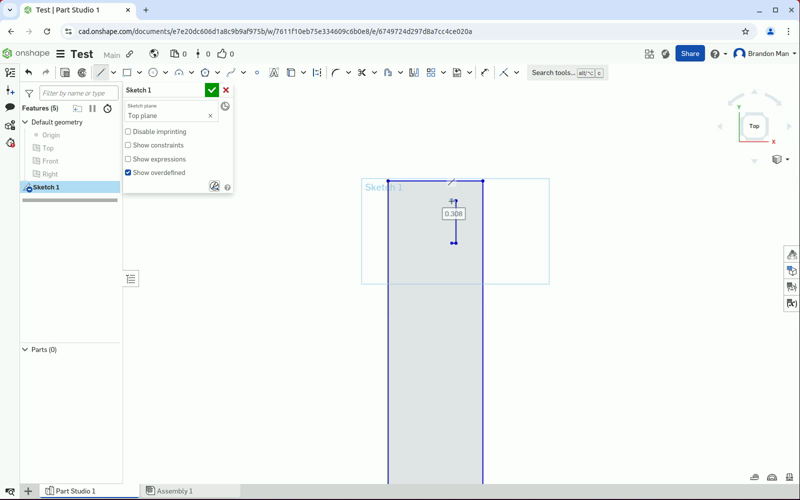
scroll(-6)
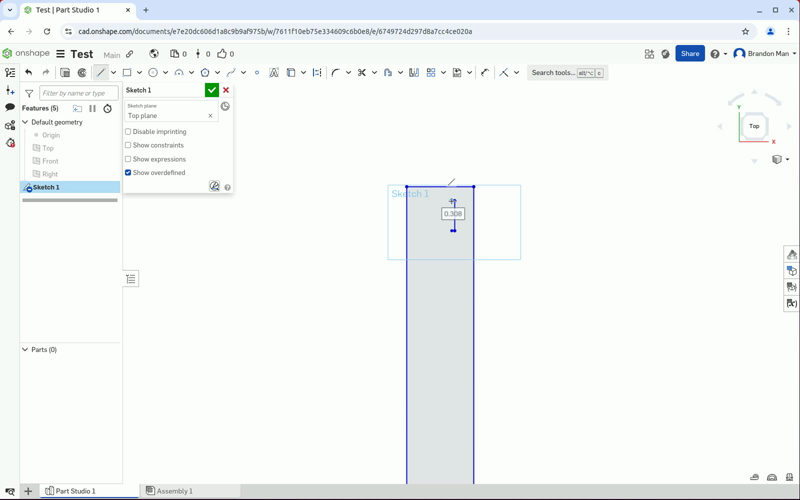
scroll(-6)
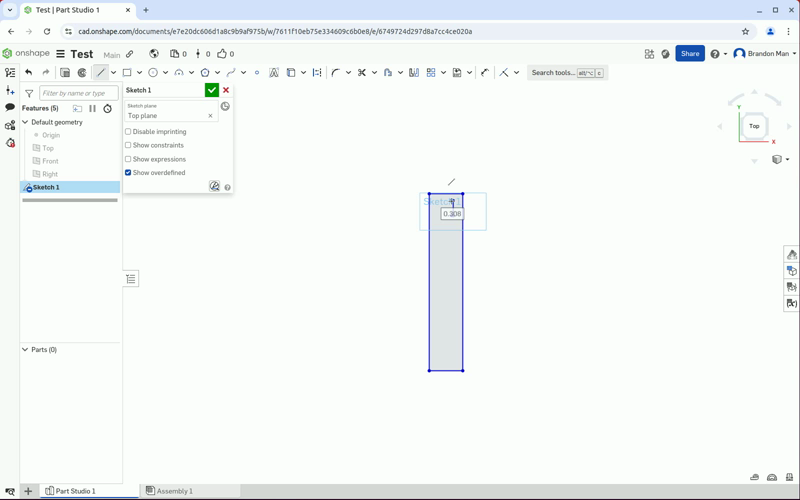
key_up(shift)
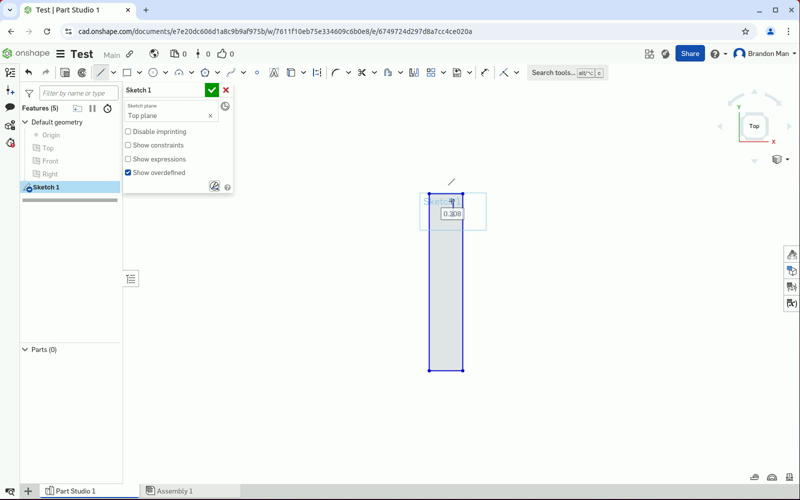
mouse_move(481, 200)
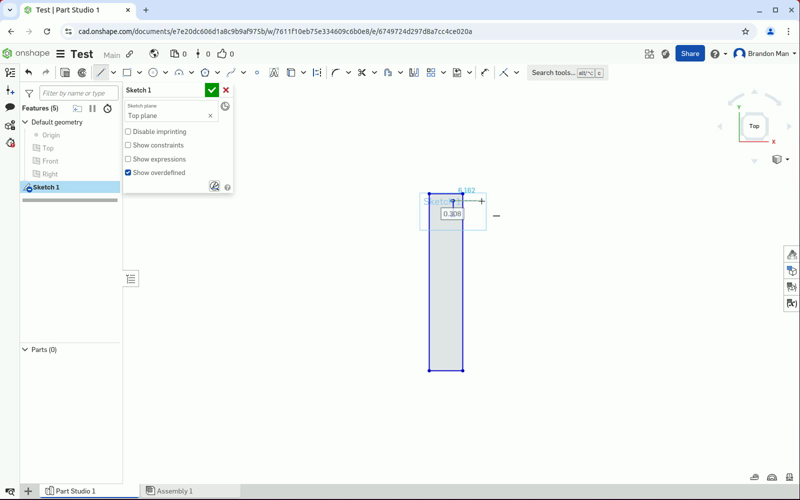
key_down(shift)
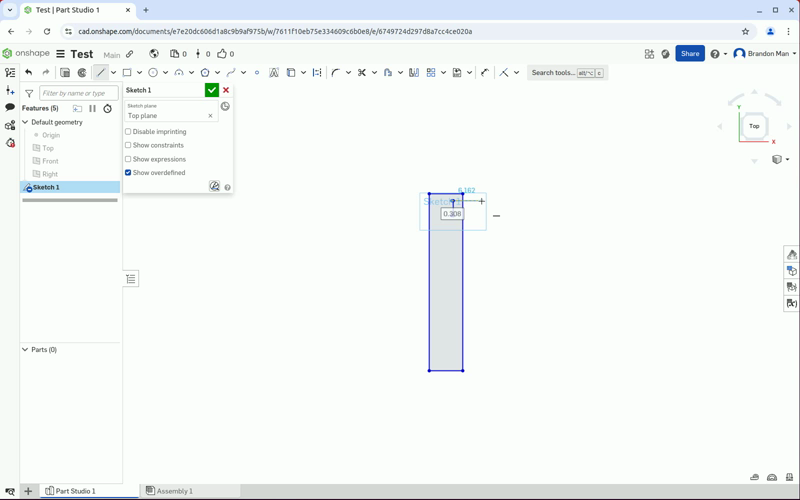
mouse_move(451, 215)
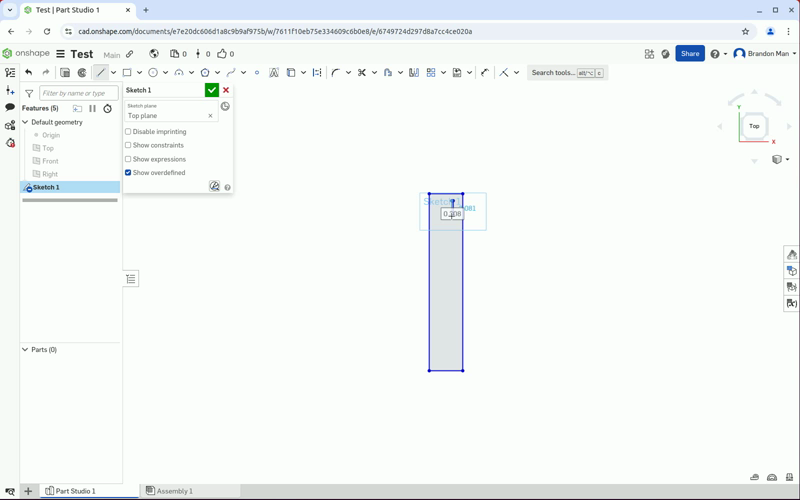
scroll(6)
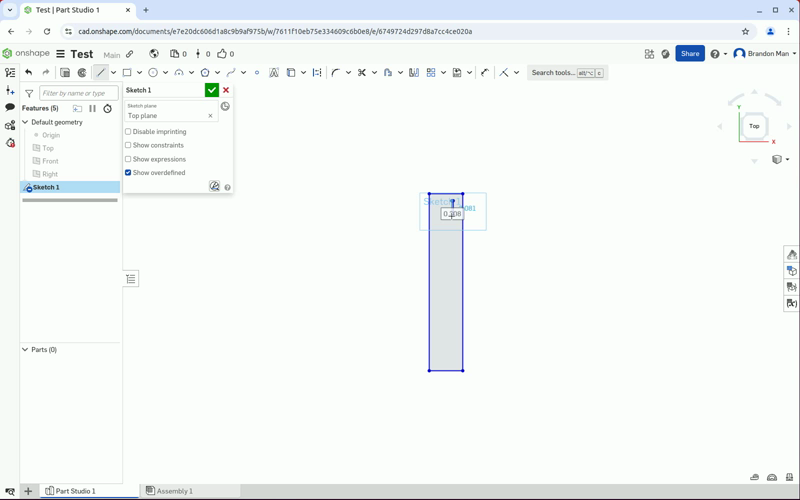
scroll(6)
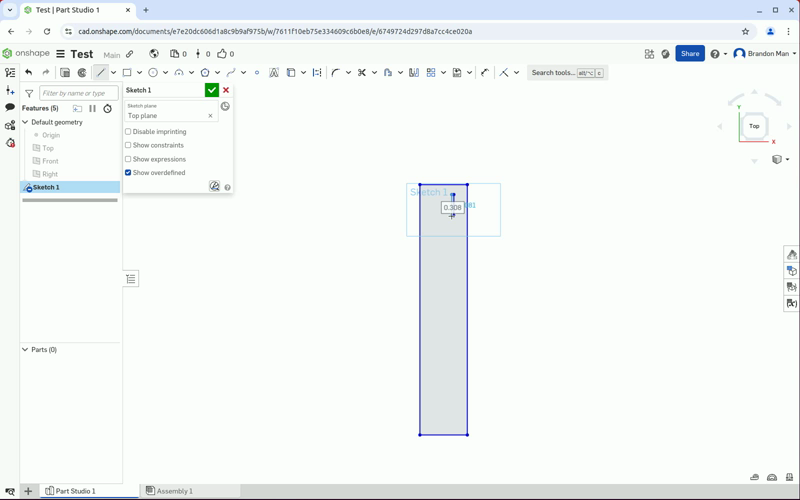
scroll(6)
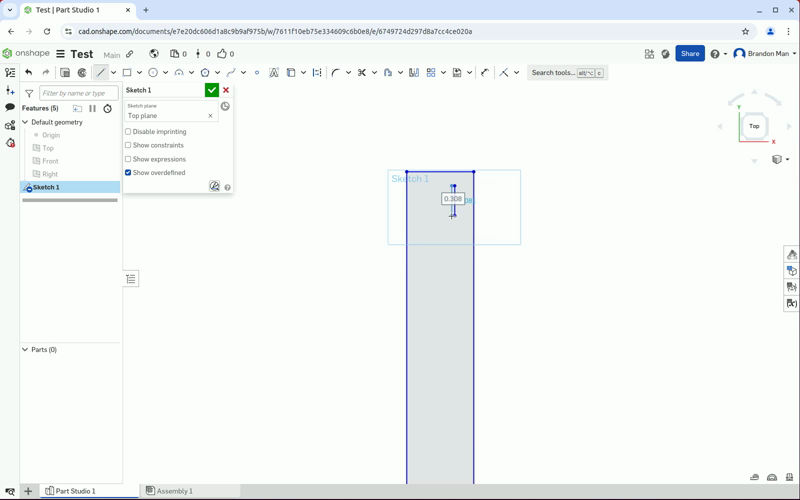
scroll(6)
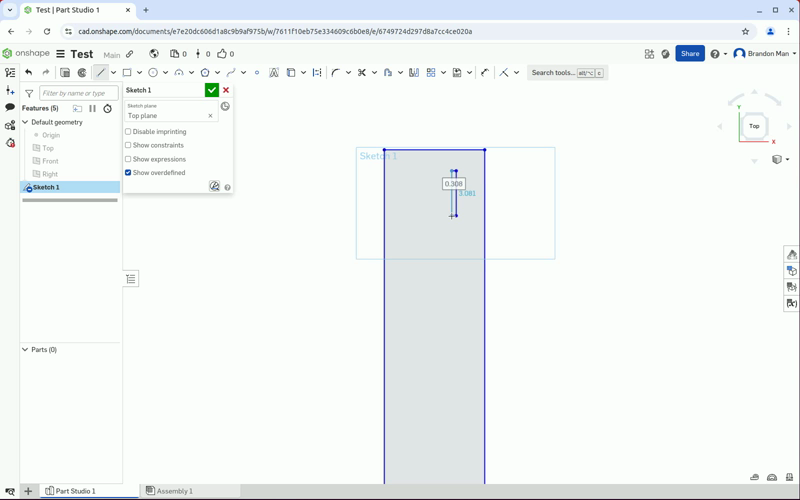
scroll(6)
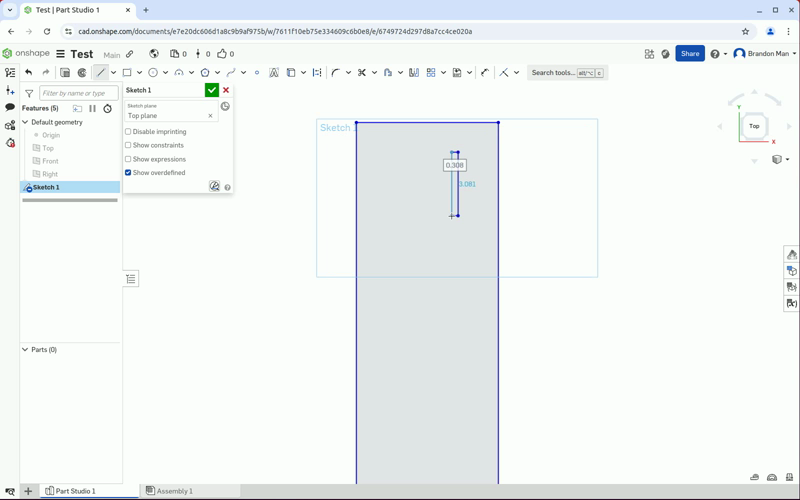
scroll(6)
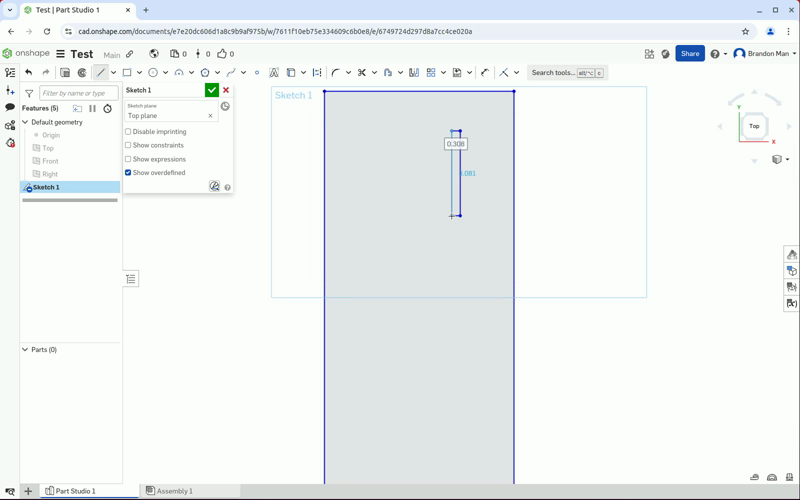
scroll(6)
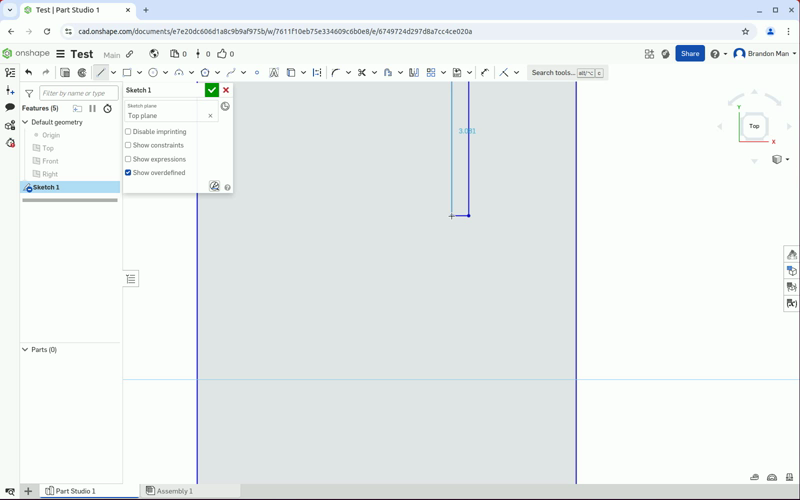
key_up(shift)
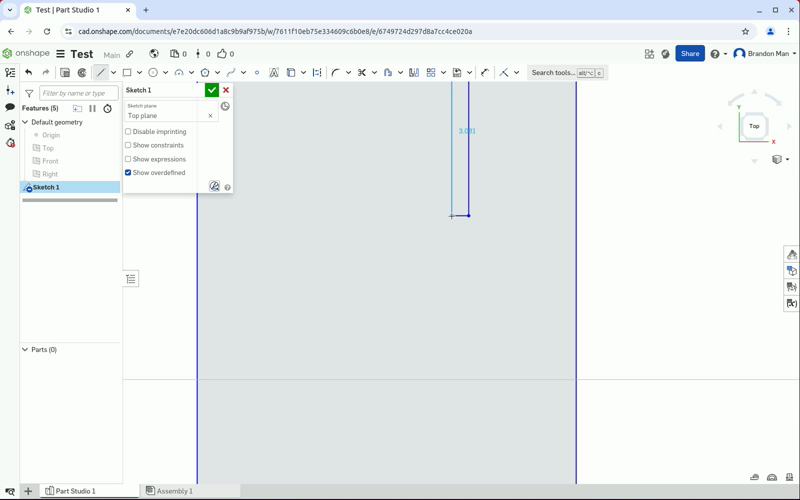
click(451, 215)
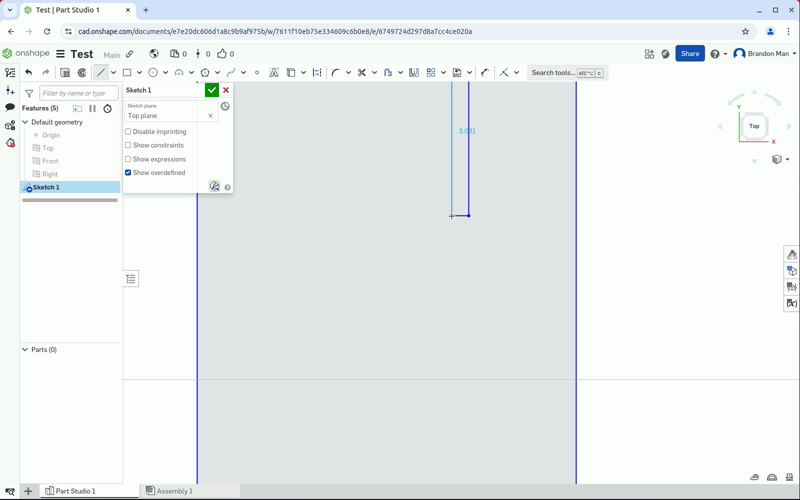
scroll(-6)
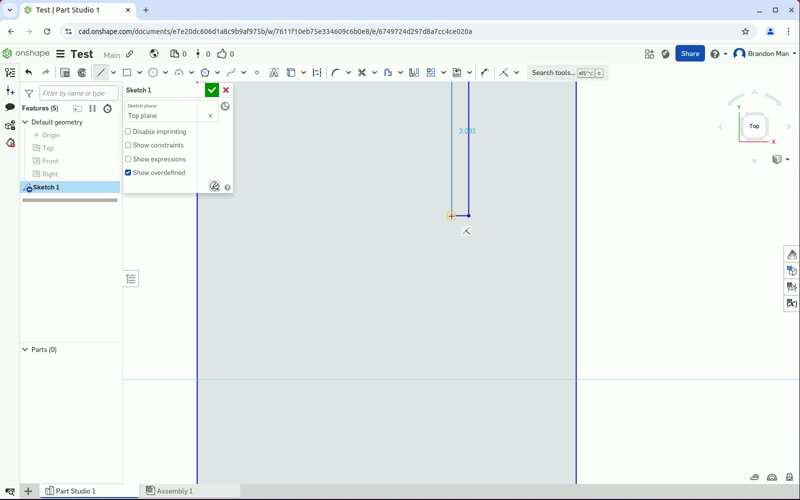
scroll(-6)
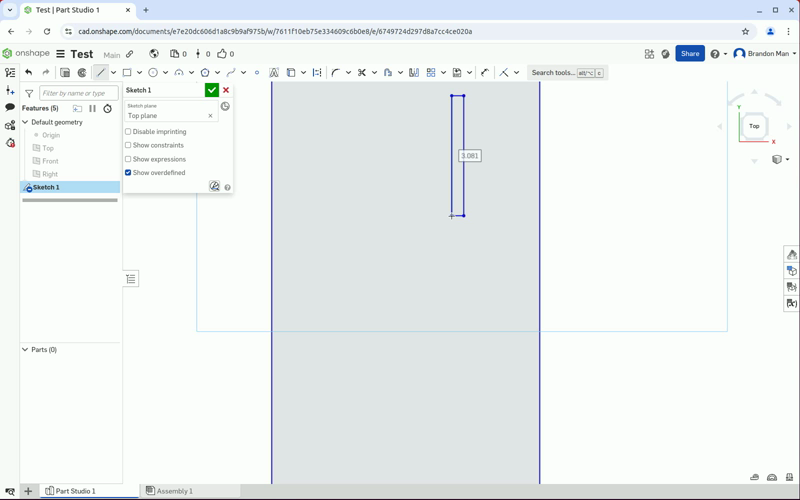
scroll(-6)
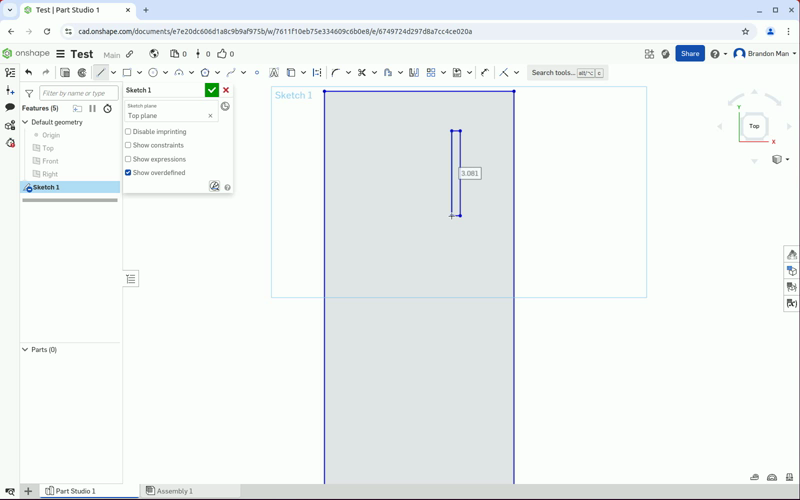
scroll(-6)
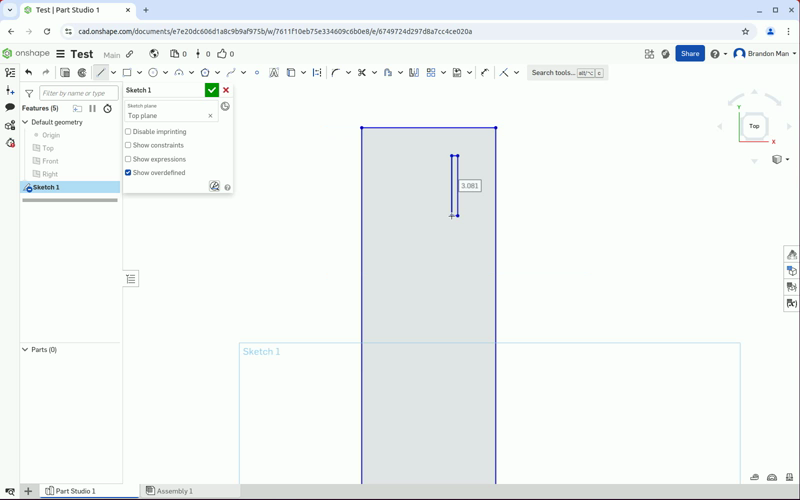
scroll(-6)
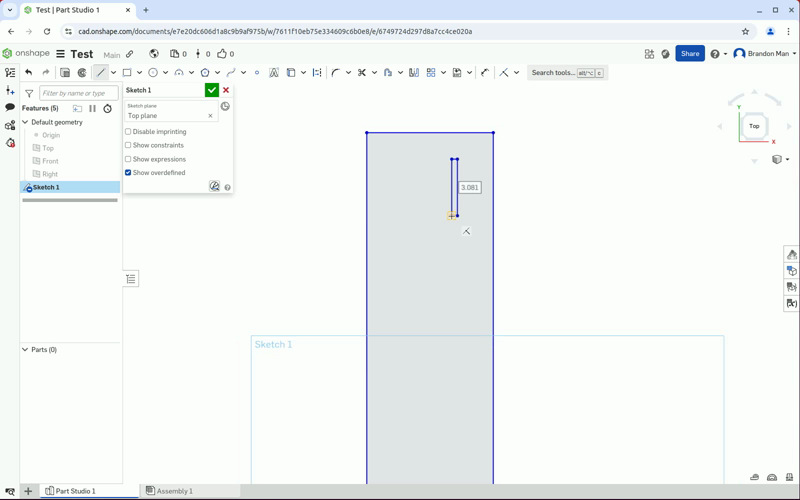
scroll(-6)
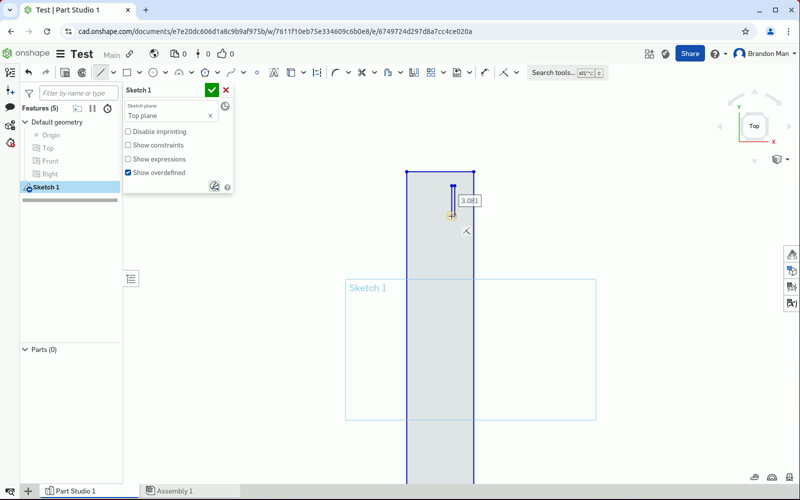
scroll(-6)
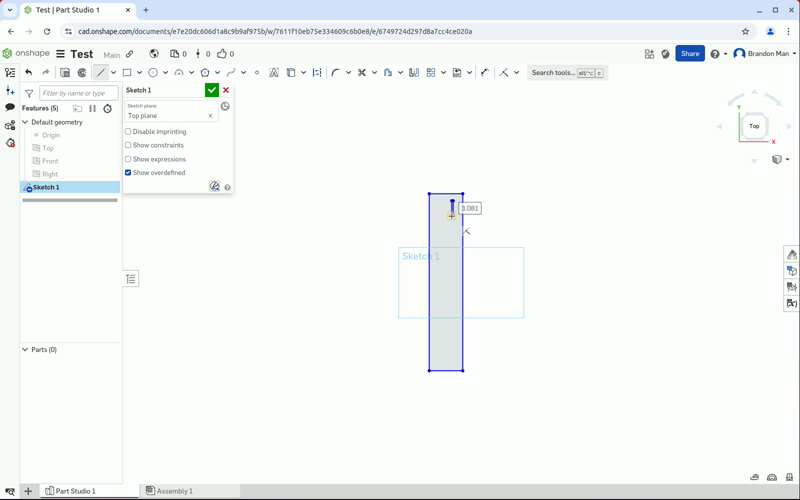
key(esc)
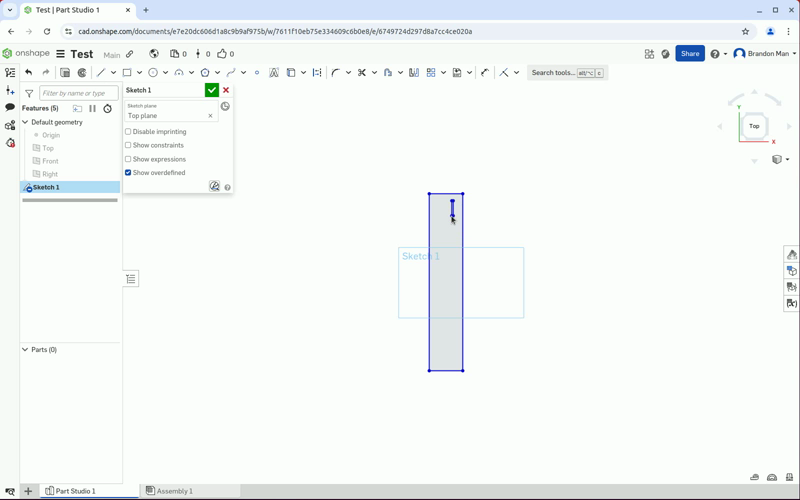
mouse_move(453, 310)
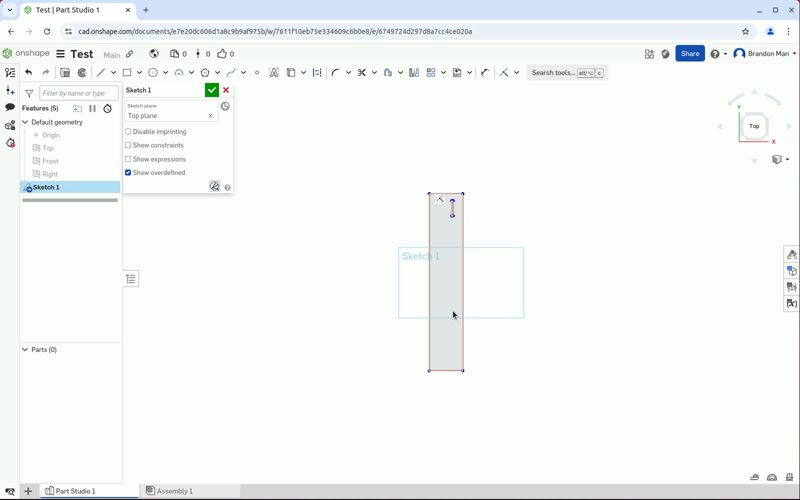
click(453, 310)
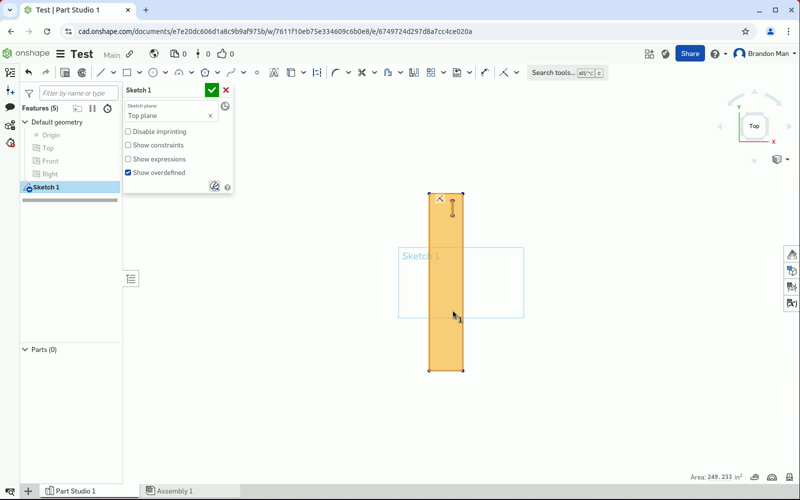
mouse_move(73, 352)
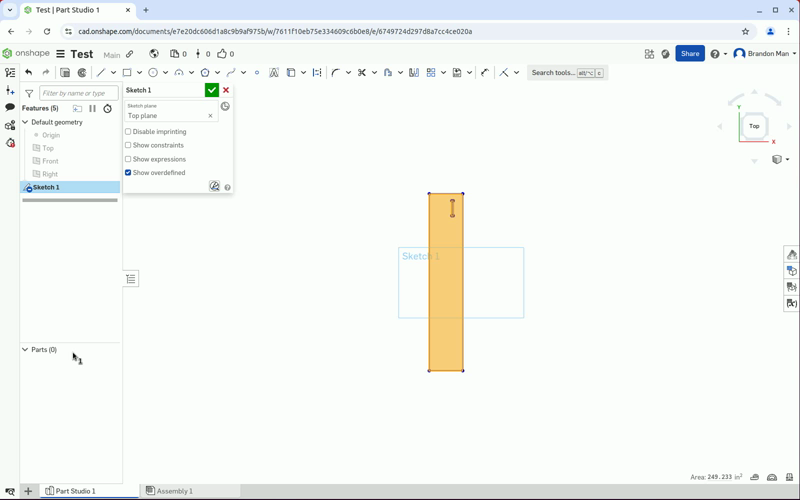
key(shift+y)
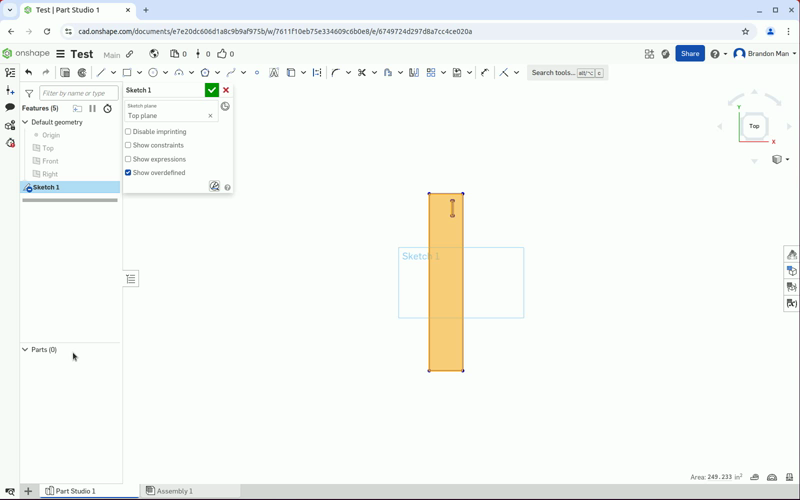
key(shift+e)
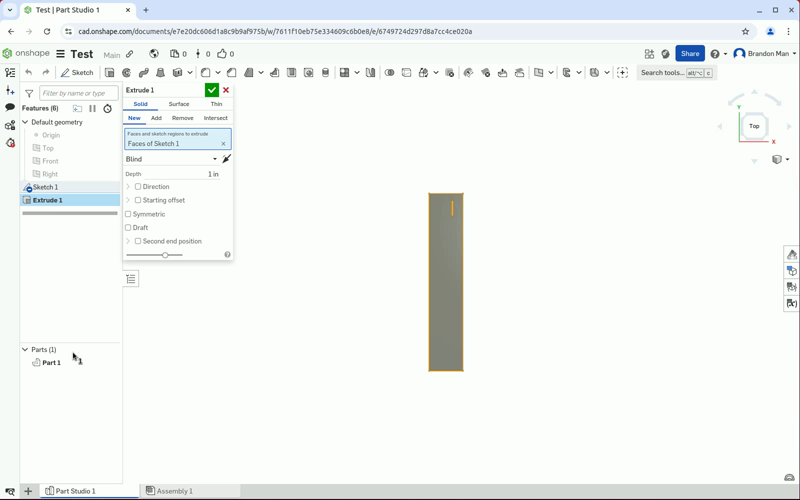
mouse_move(143, 106)
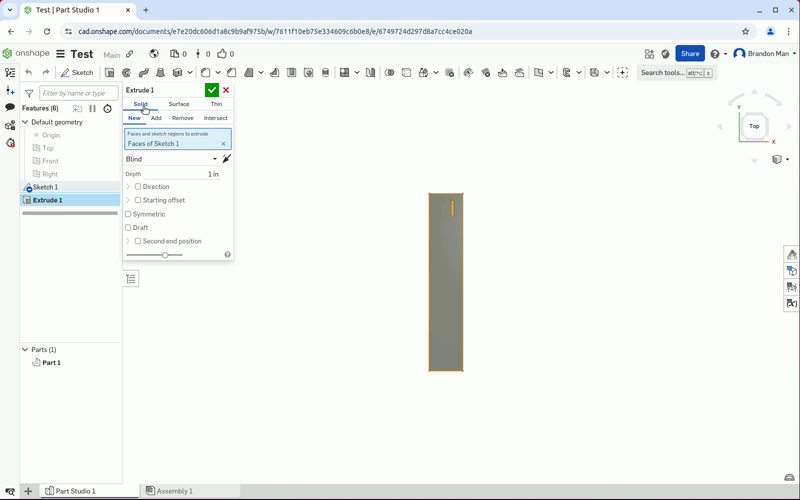
click(143, 106)
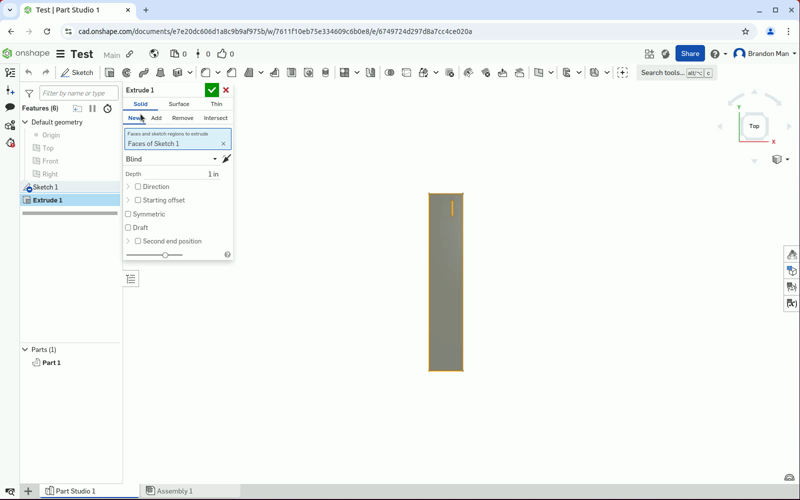
mouse_move(137, 120)
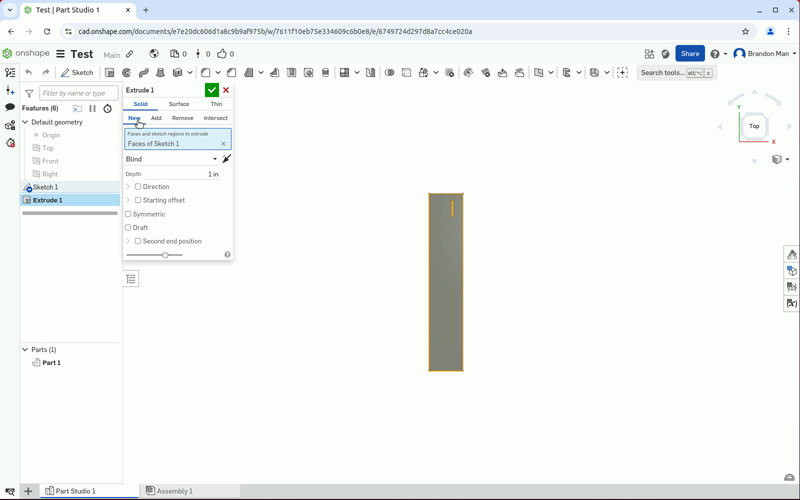
click(137, 120)
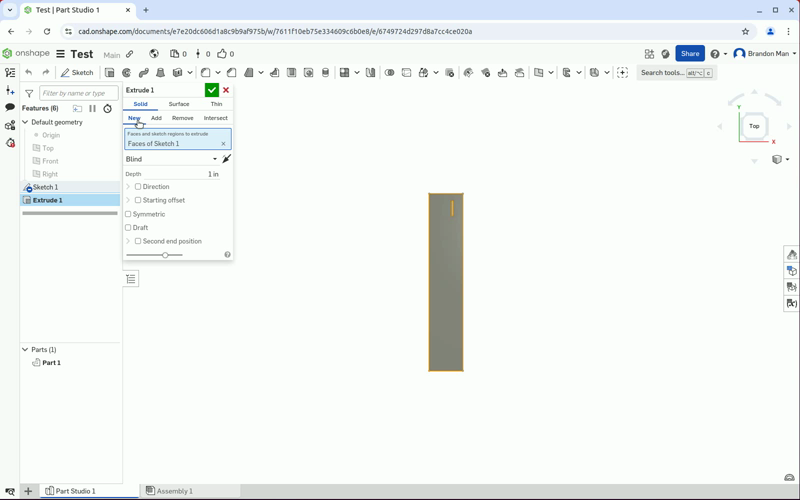
key(tab, 4)
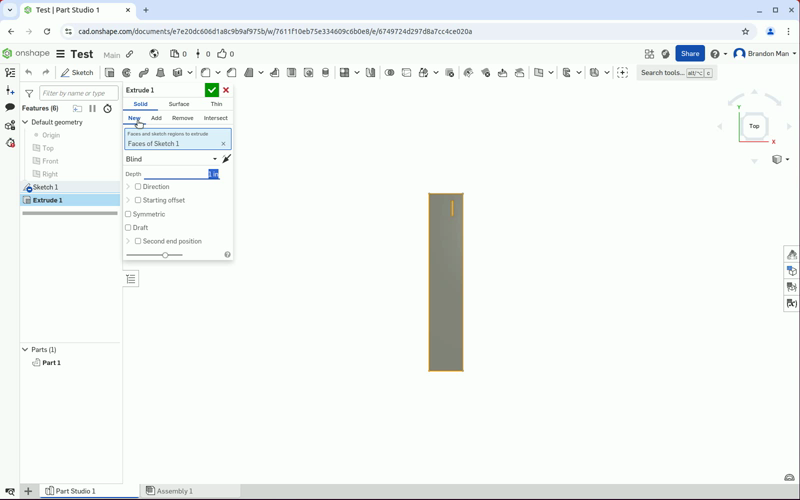
text(1.926)
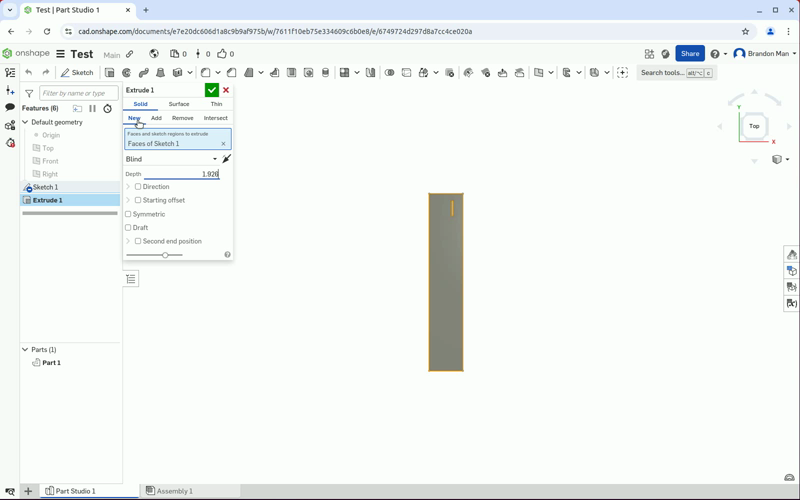
key(enter)
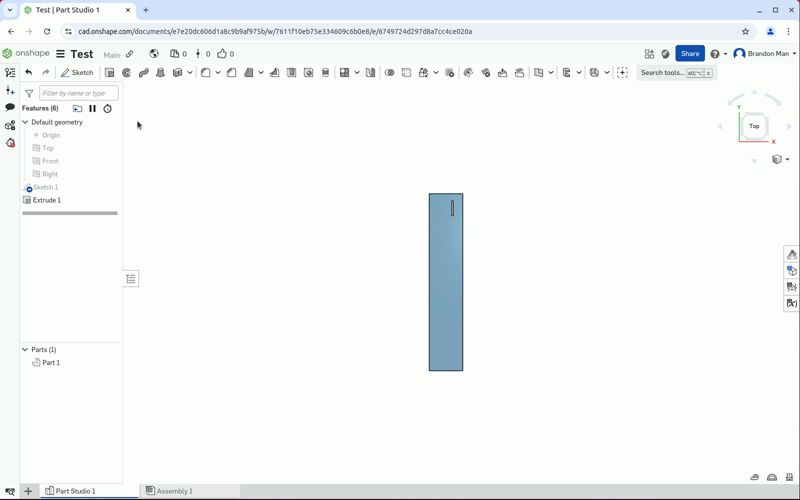
key(shift+h)
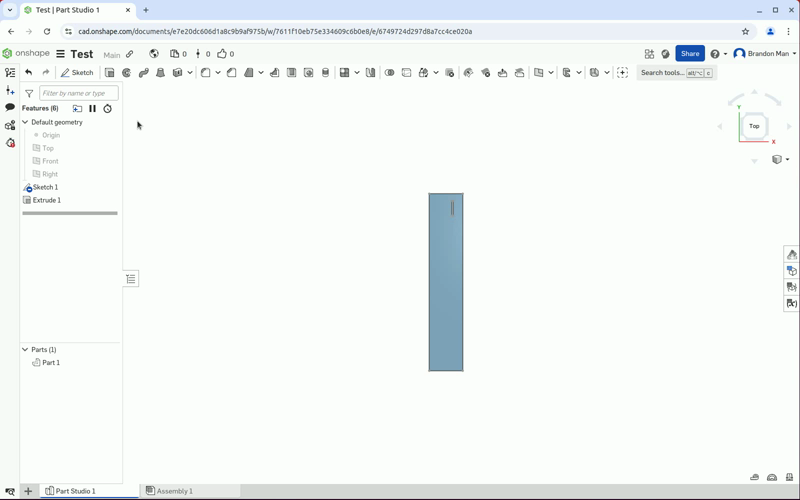
key(shift+h)
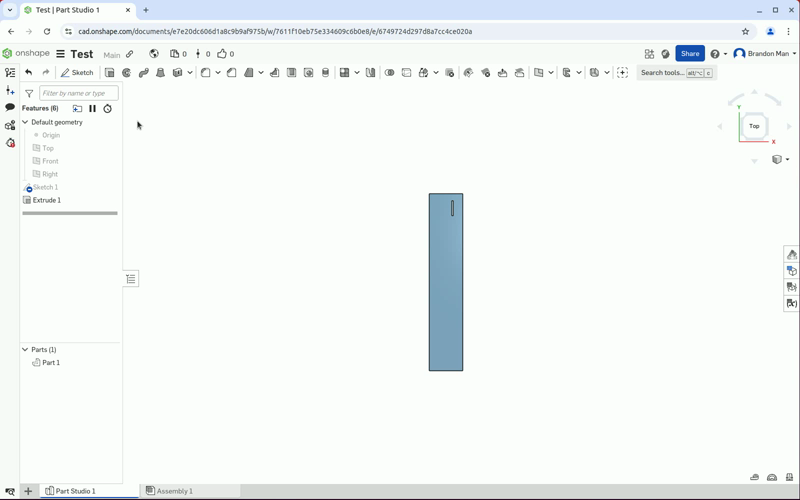
mouse_move(73, 189)
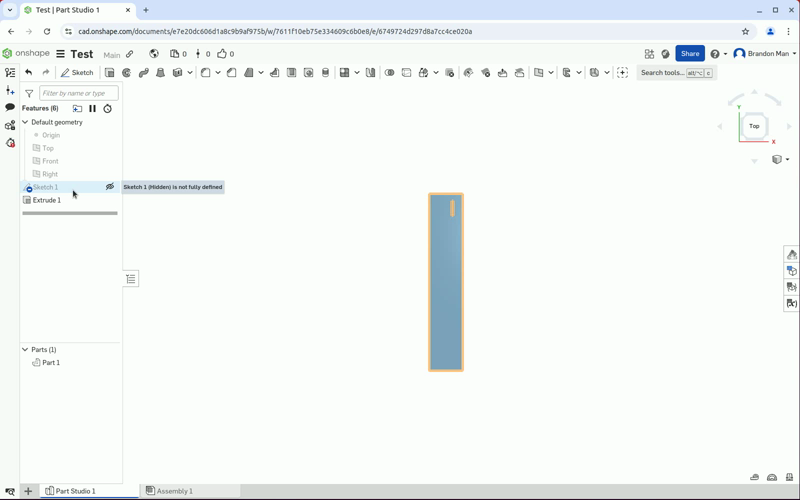
click(73, 189)
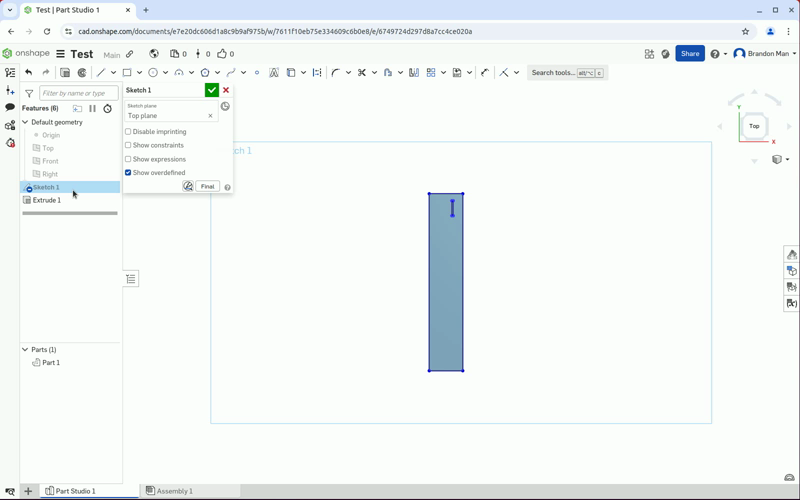
mouse_move(229, 92)
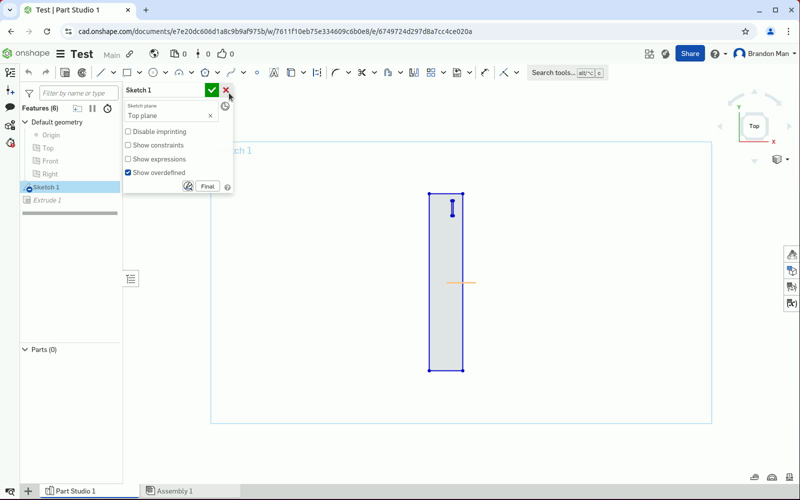
click(229, 92)
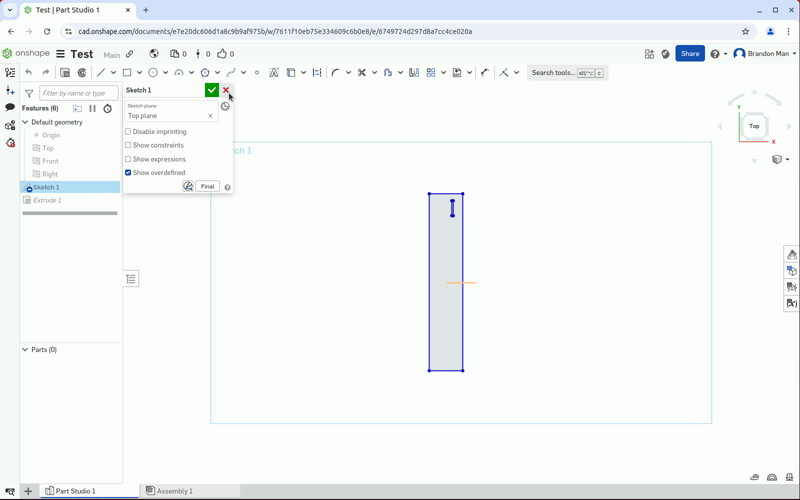
key(shift+s)
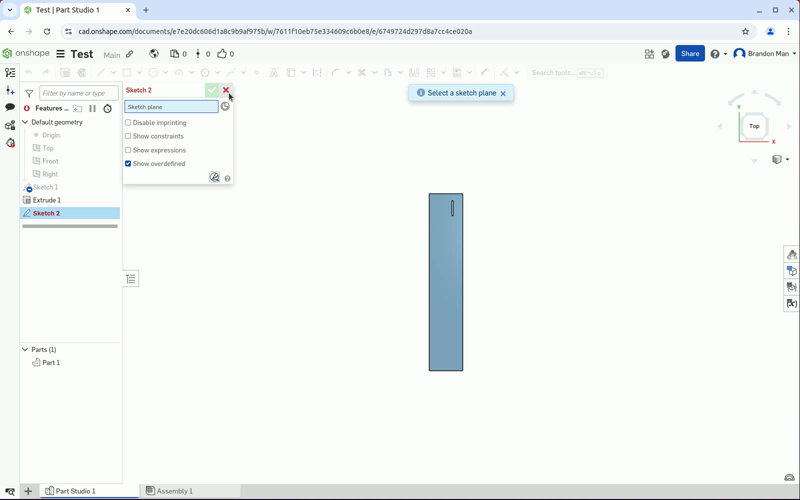
mouse_move(73, 150)
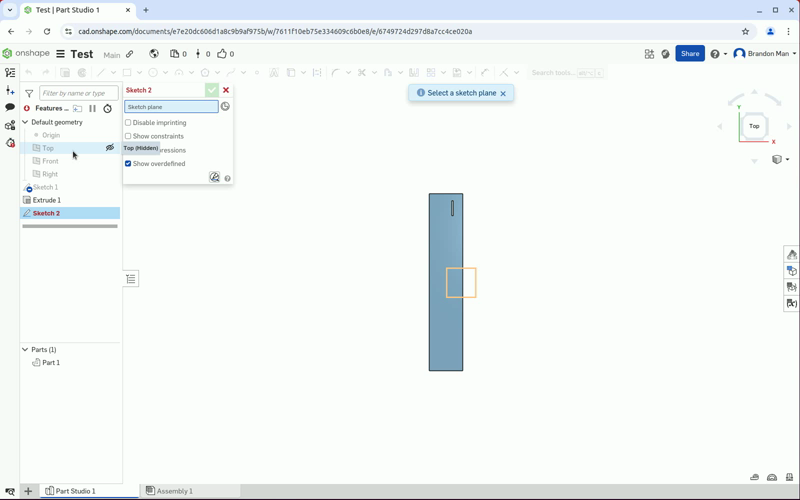
click(73, 150)
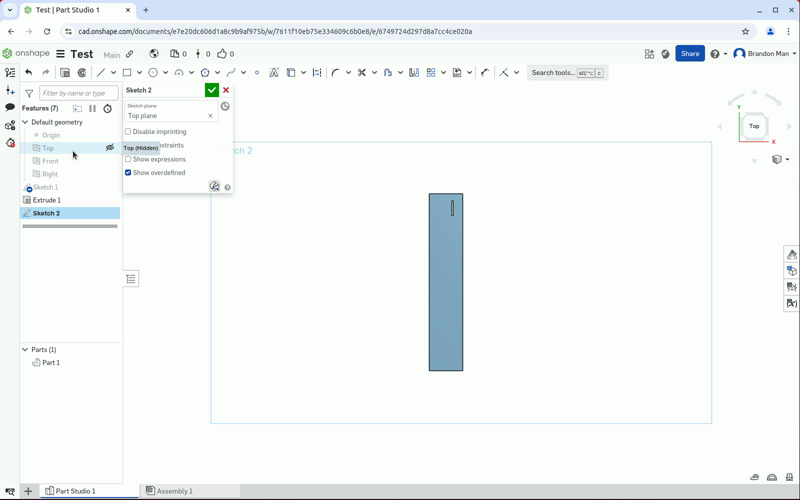
mouse_move(73, 352)
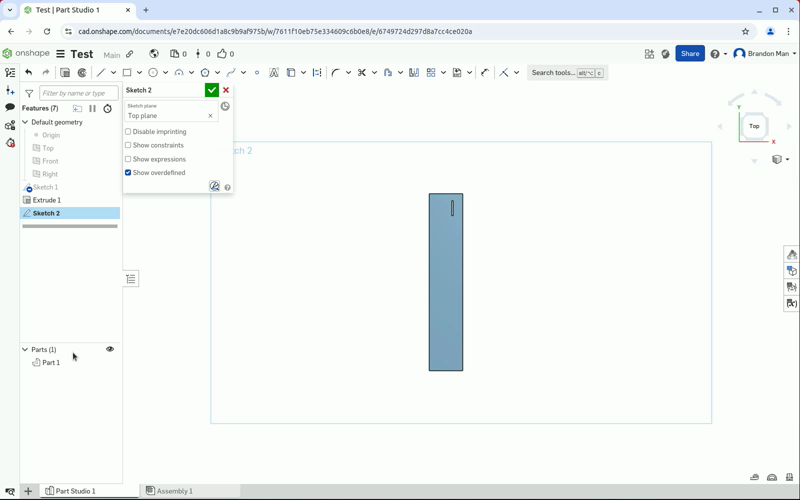
key(y)
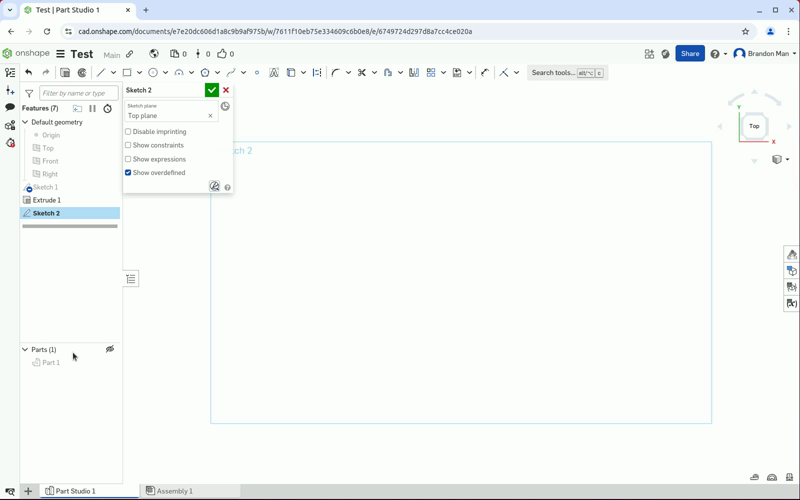
key(l)
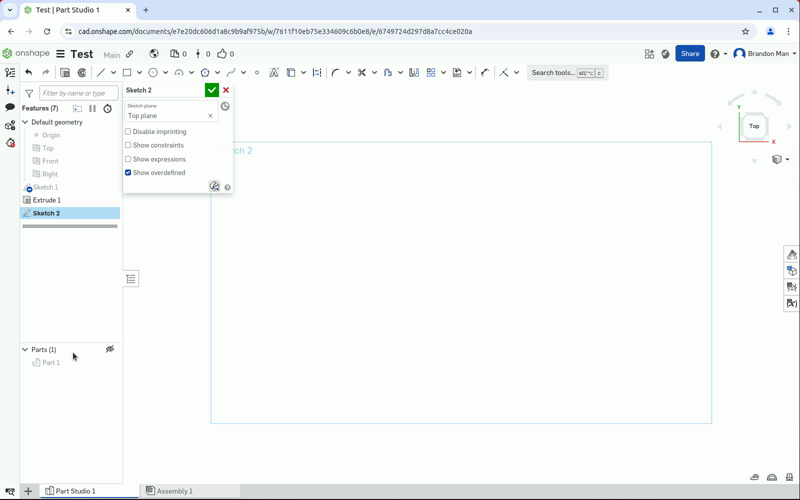
key_down(shift)
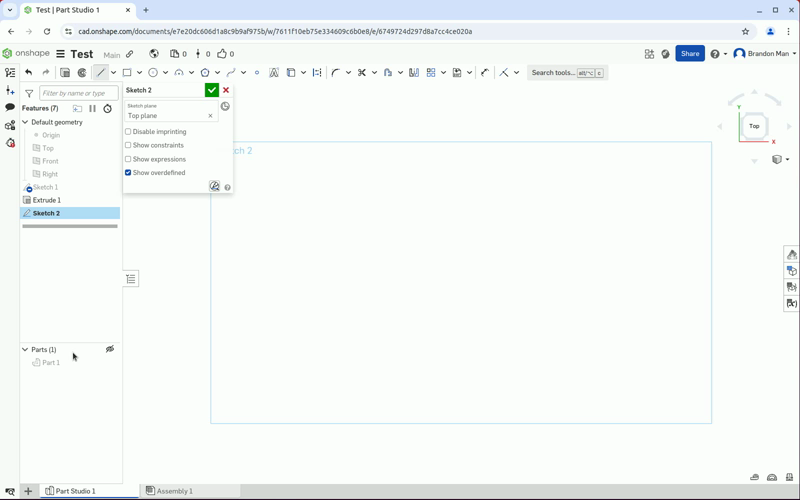
mouse_move(429, 395)
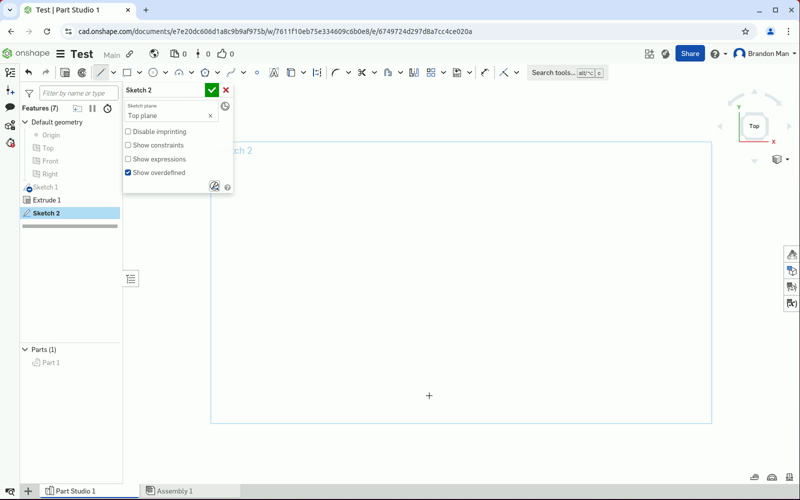
click(429, 395)
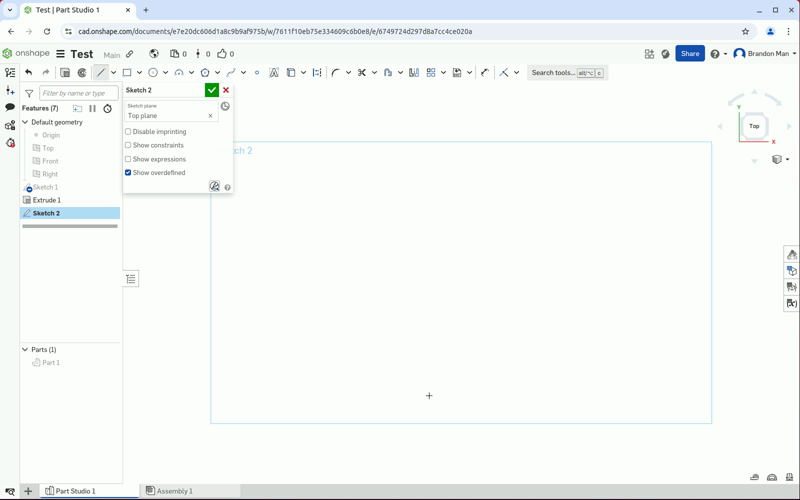
key_up(shift)
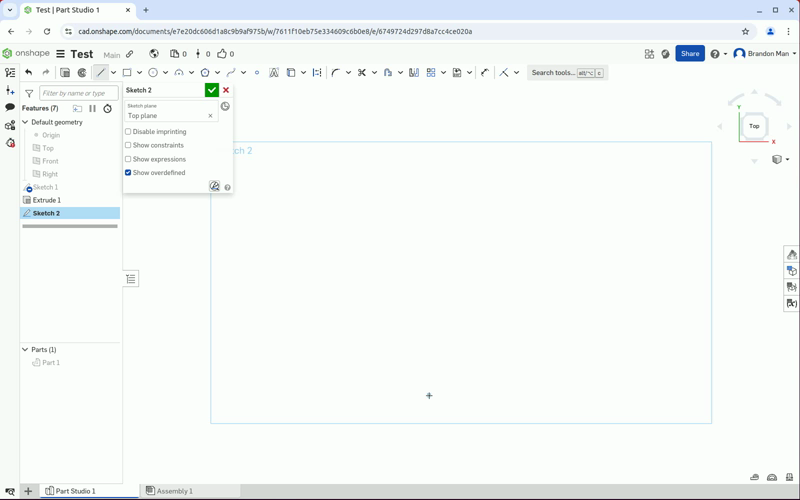
key_down(shift)
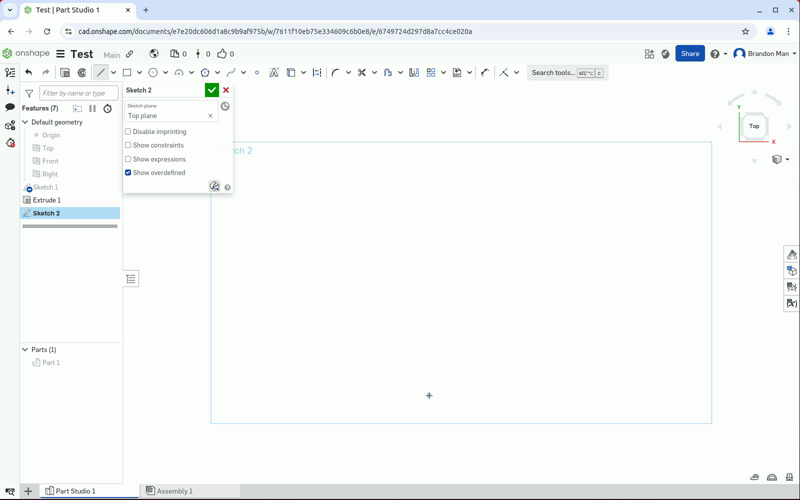
mouse_move(459, 395)
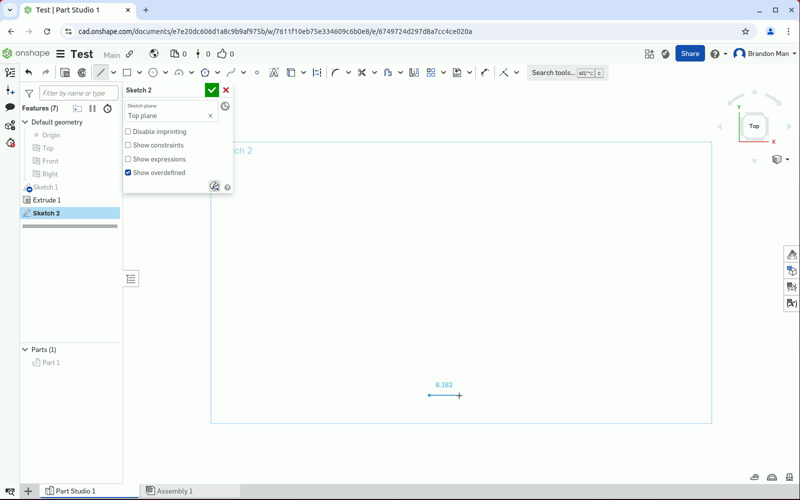
mouse_move(462, 395)
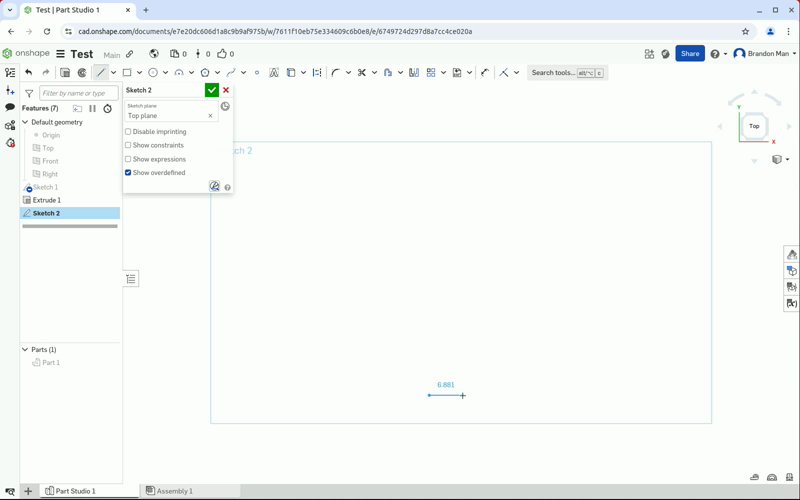
click(462, 395)
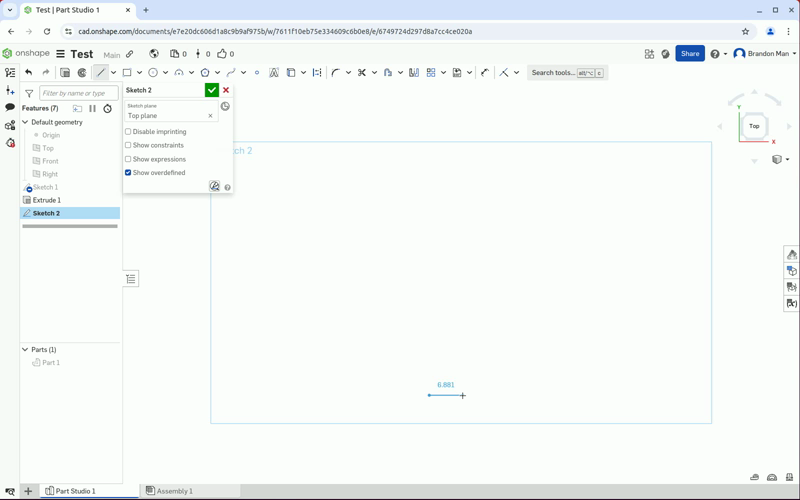
key_up(shift)
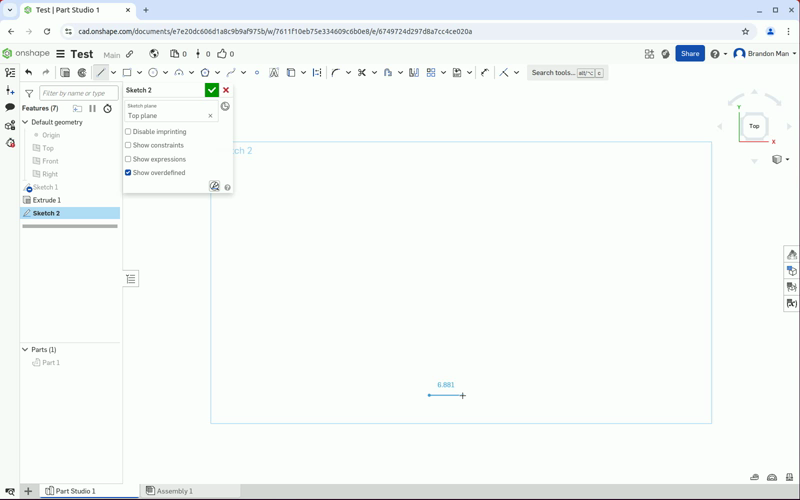
key_down(shift)
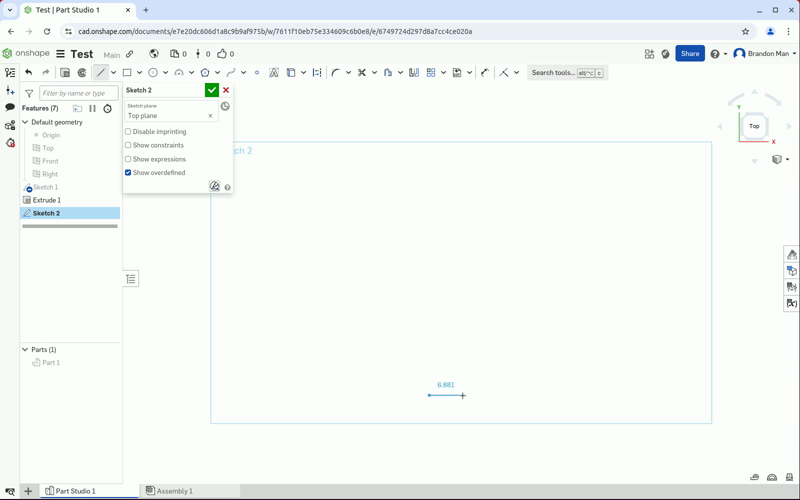
mouse_move(492, 395)
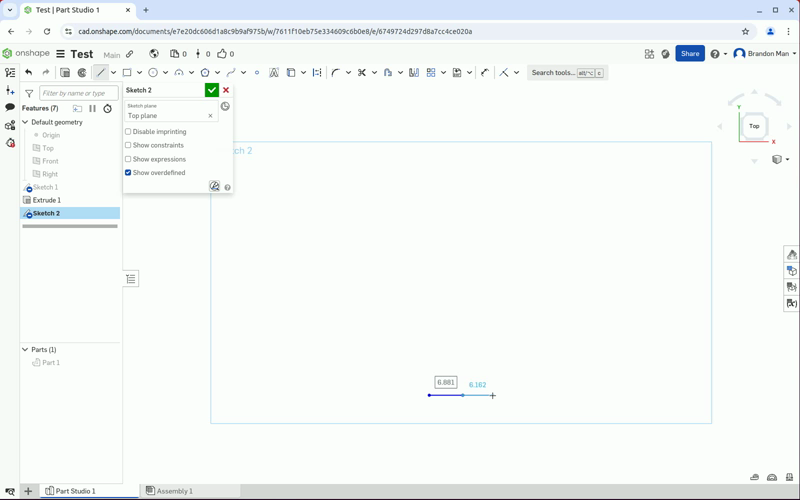
mouse_move(462, 370)
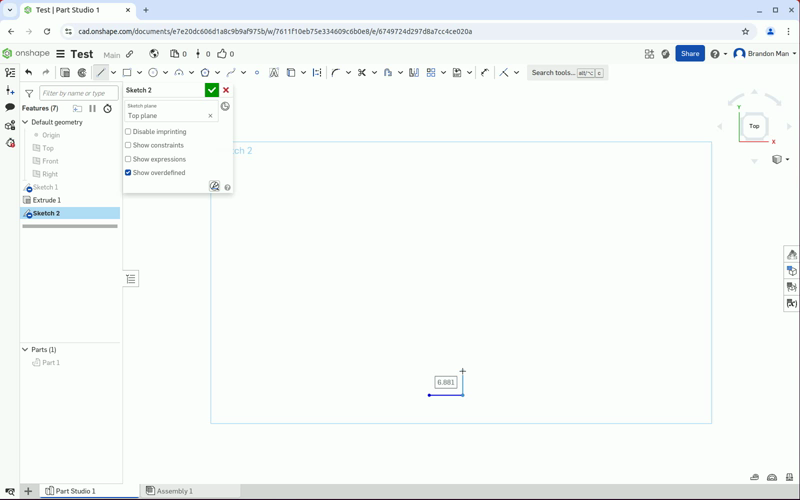
click(462, 370)
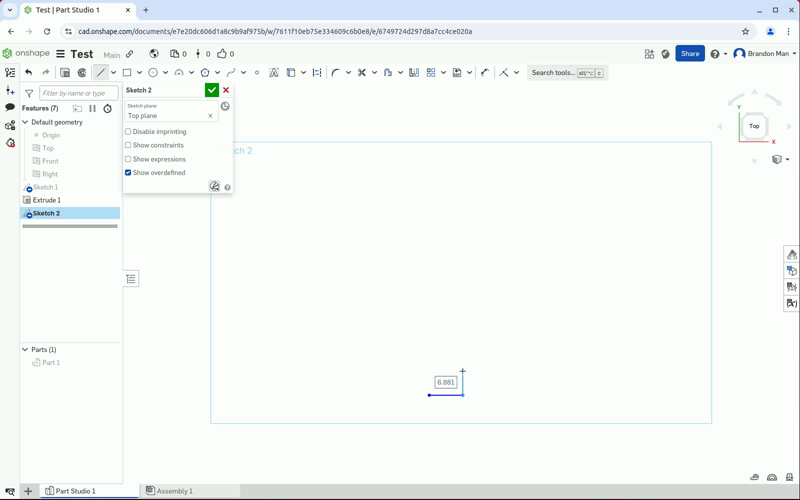
key_up(shift)
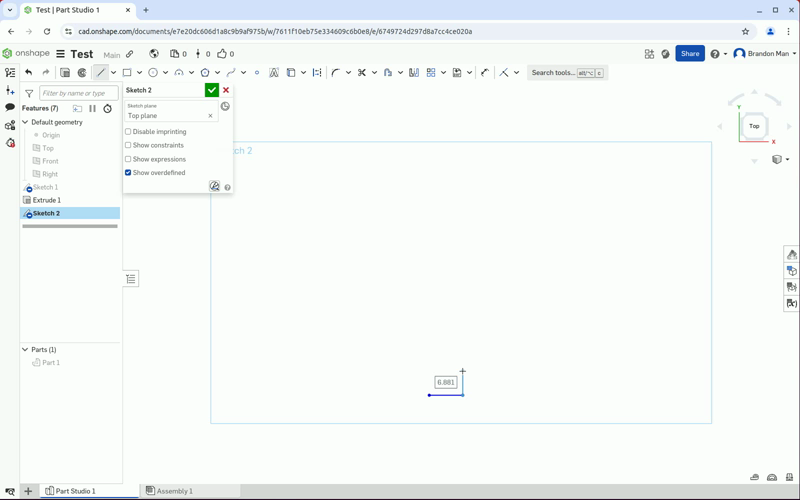
key_down(shift)
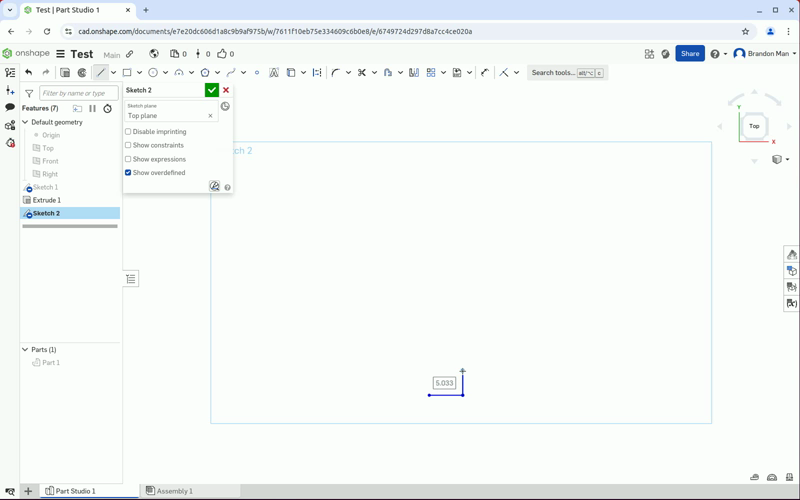
mouse_move(492, 370)
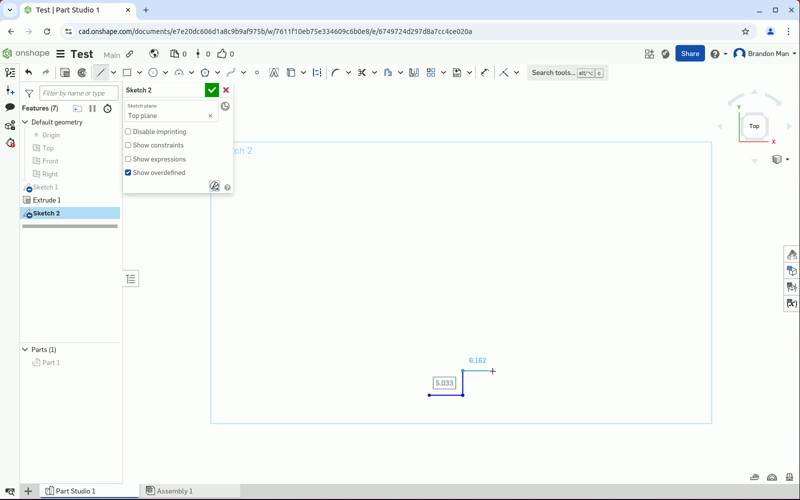
mouse_move(429, 370)
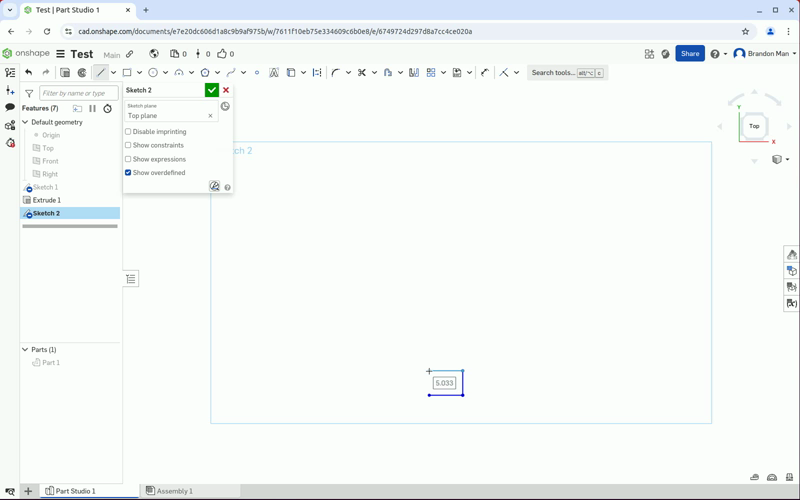
click(429, 370)
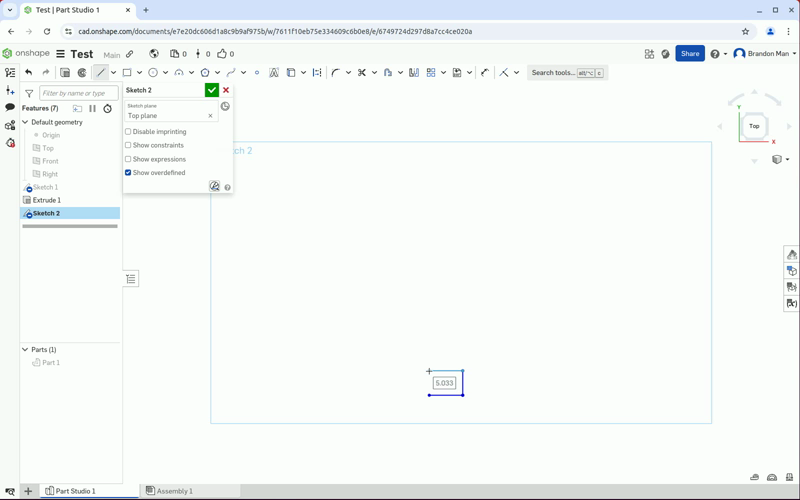
key_up(shift)
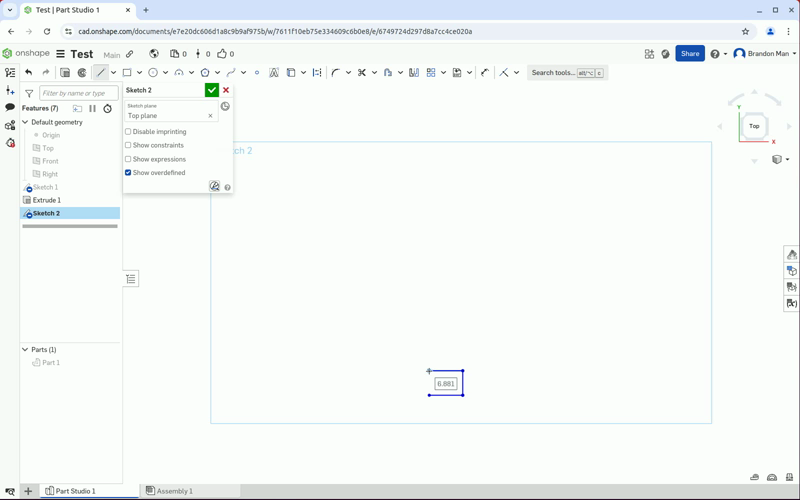
mouse_move(459, 370)
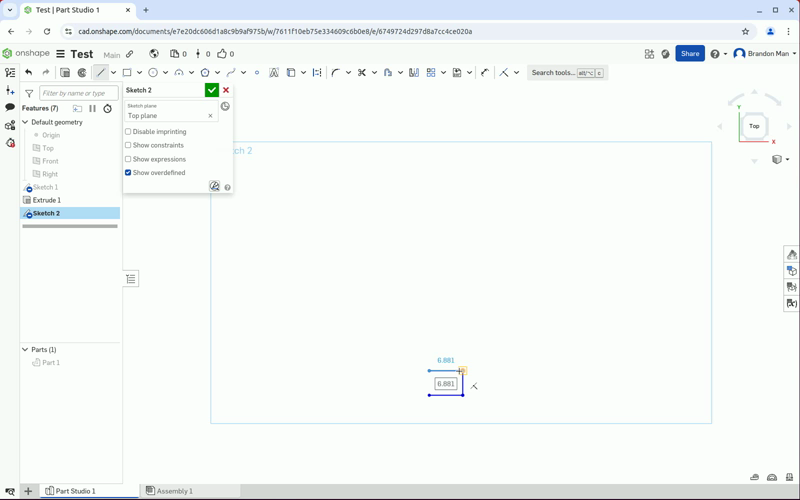
key_down(shift)
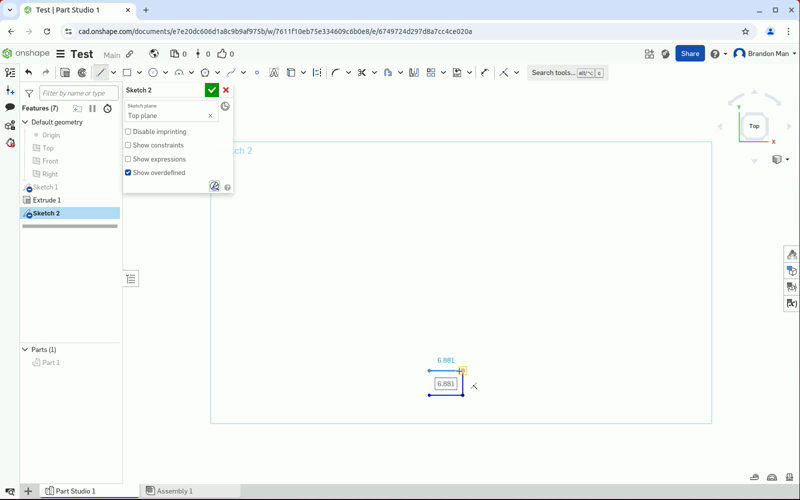
mouse_move(429, 395)
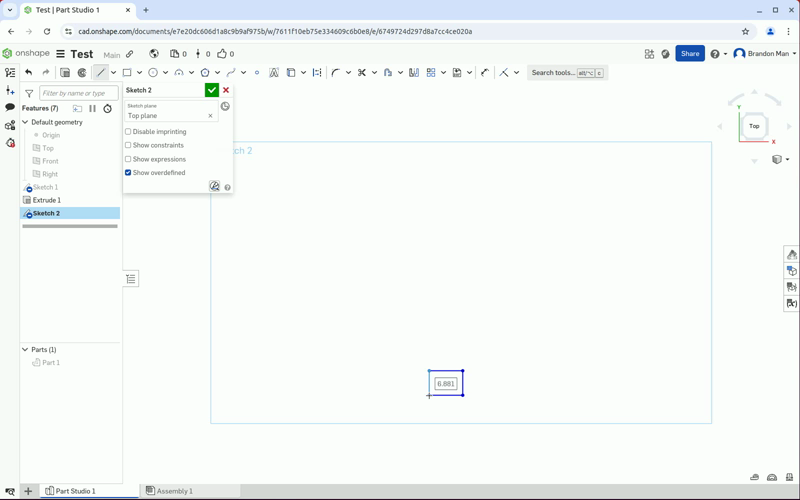
key_up(shift)
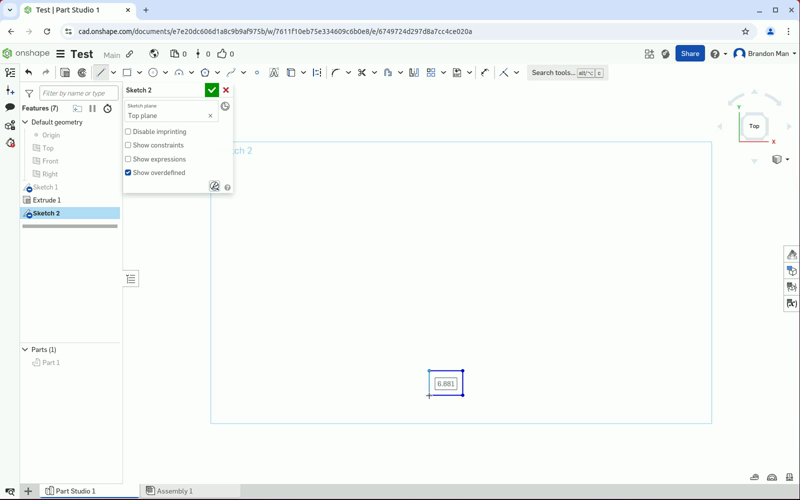
click(429, 395)
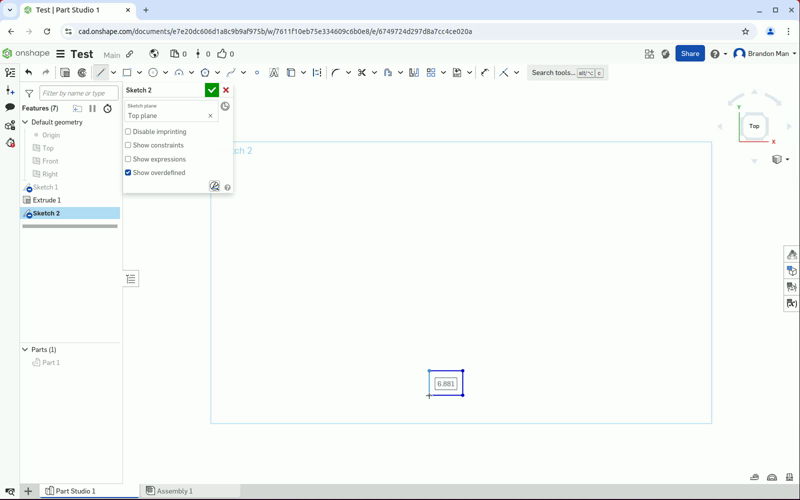
key(esc)
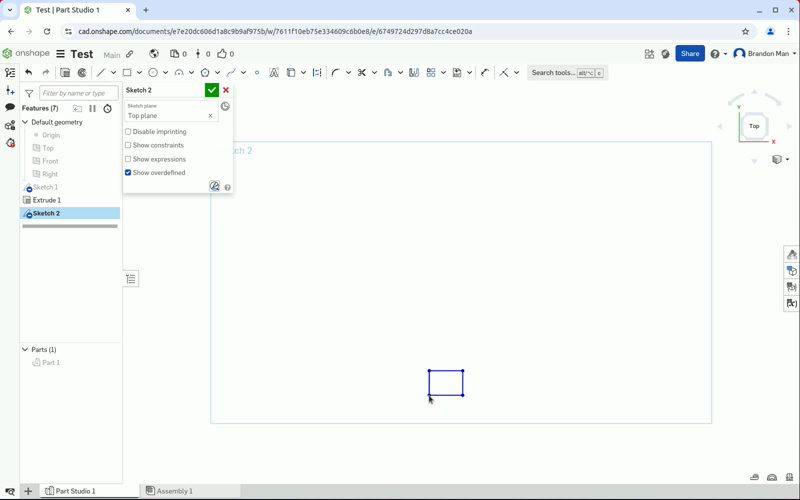
mouse_move(447, 381)
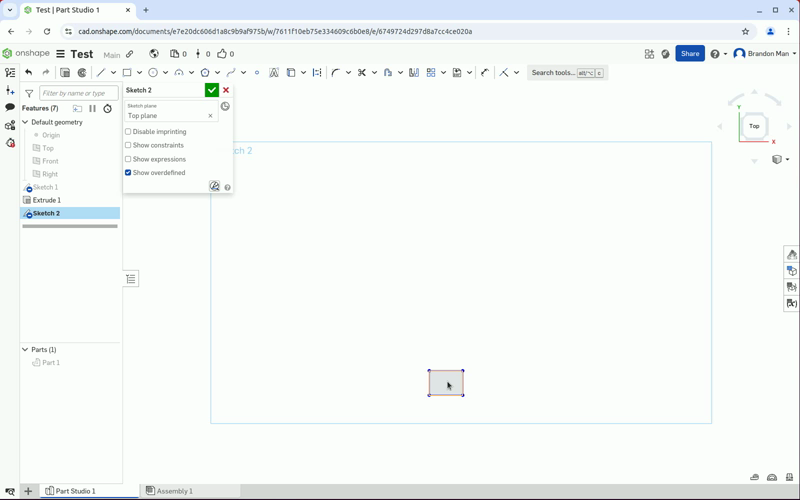
scroll(6)
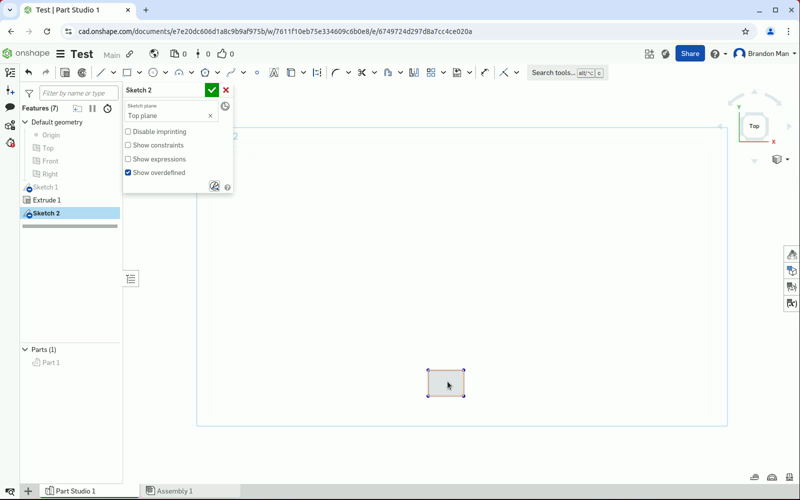
scroll(6)
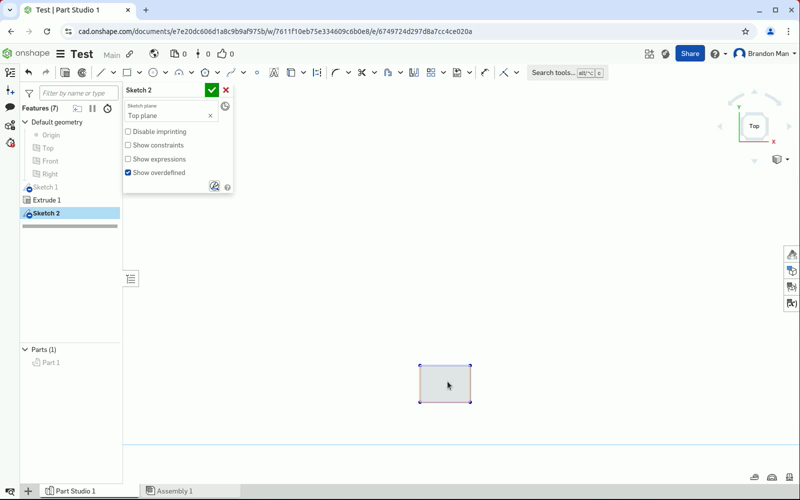
scroll(6)
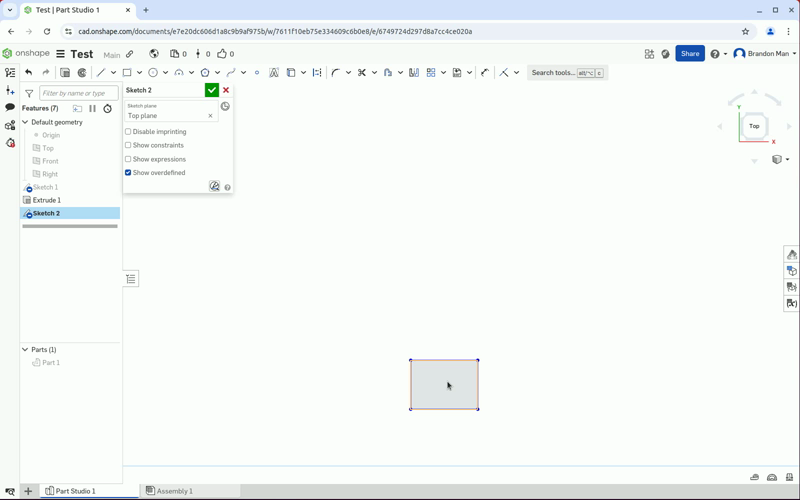
scroll(6)
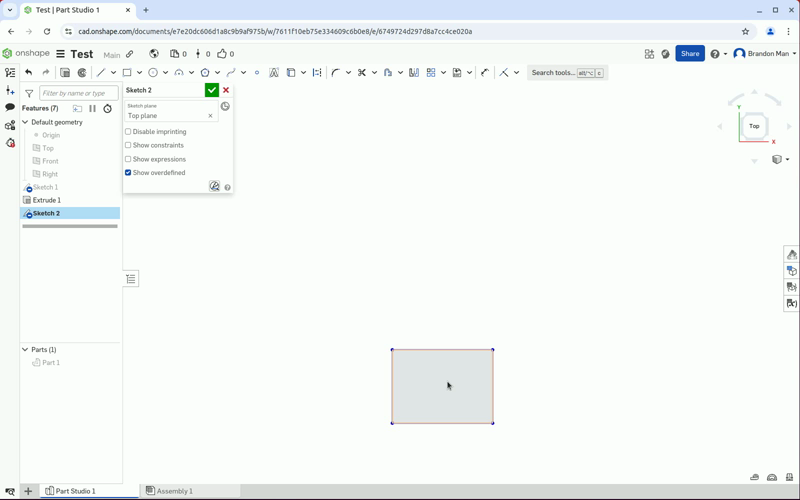
scroll(6)
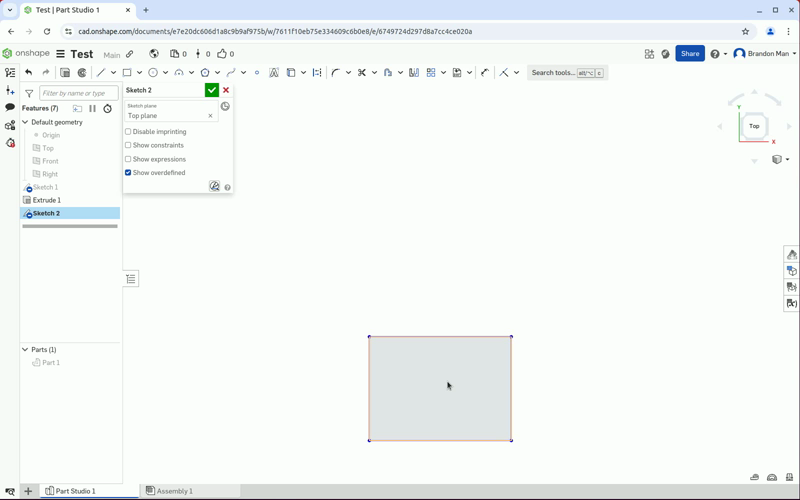
scroll(6)
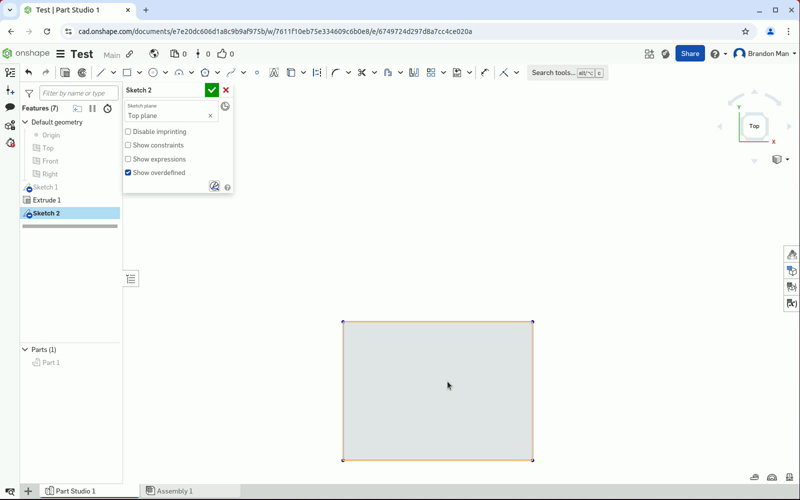
scroll(6)
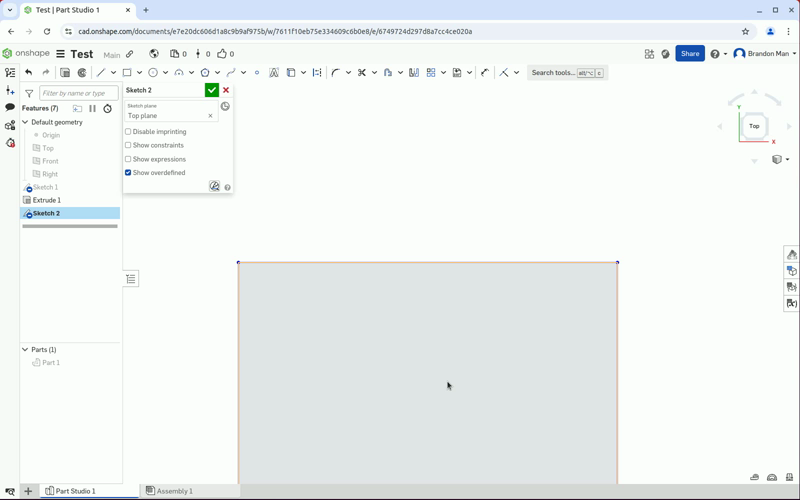
click(447, 381)
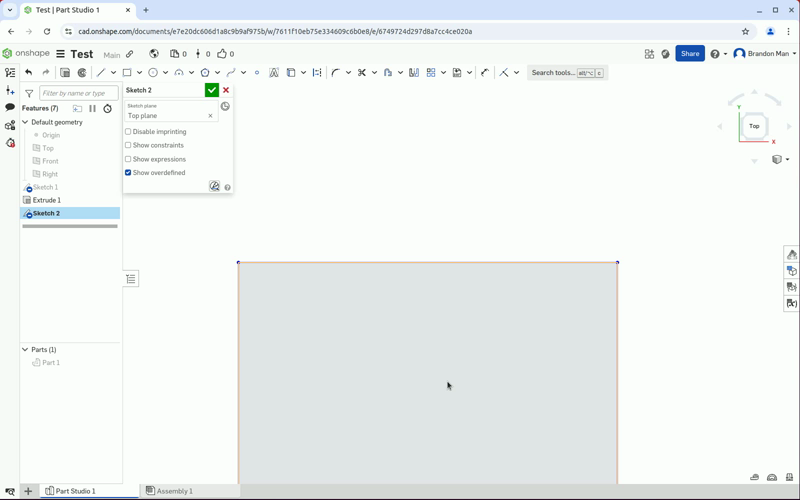
scroll(-6)
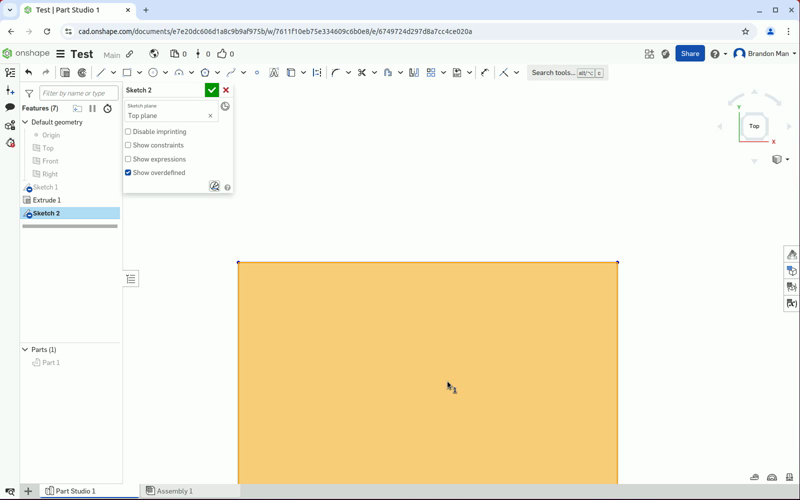
scroll(-6)
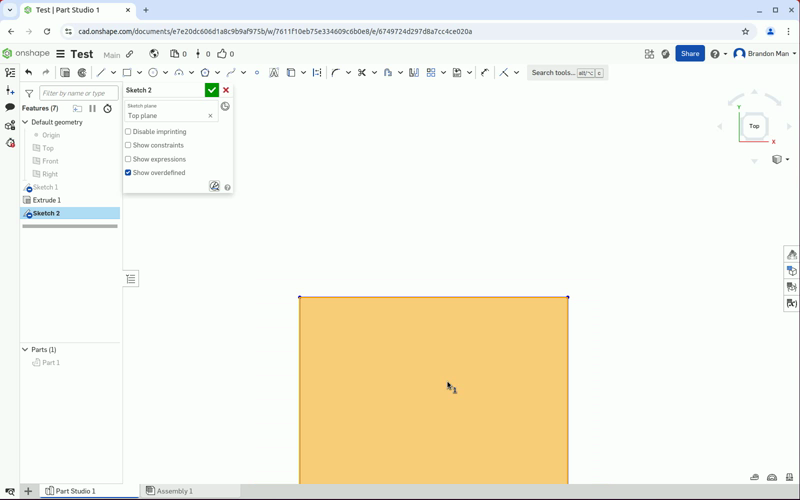
scroll(-6)
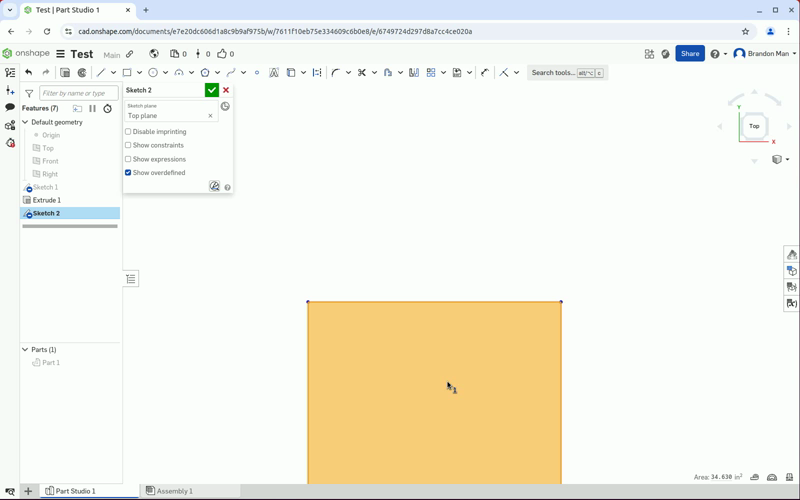
scroll(-6)
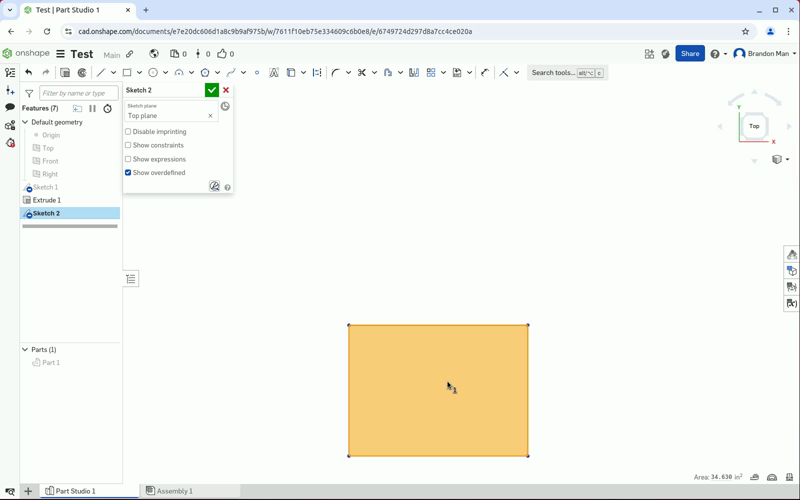
scroll(-6)
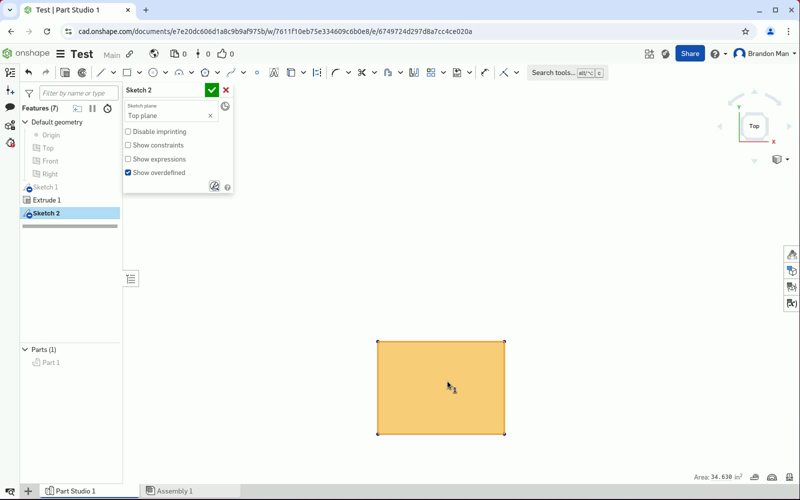
scroll(-6)
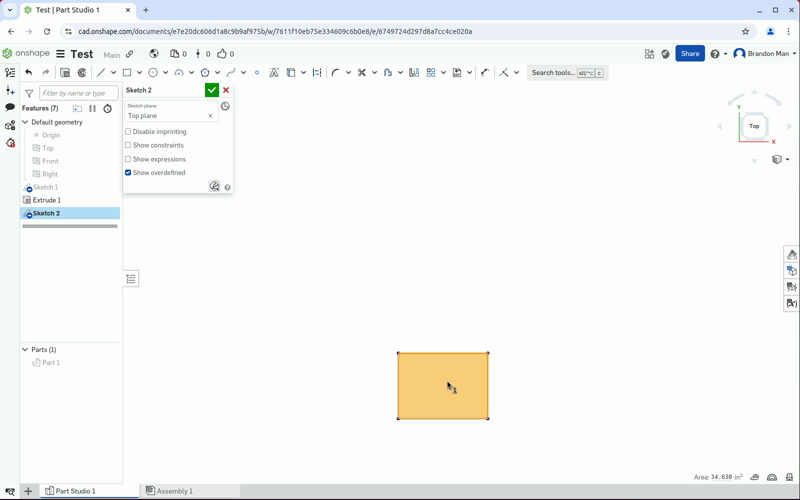
scroll(-6)
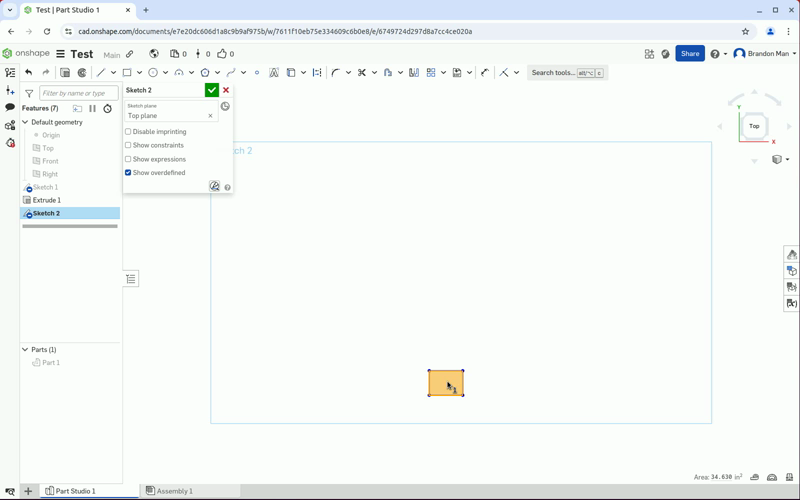
mouse_move(73, 352)
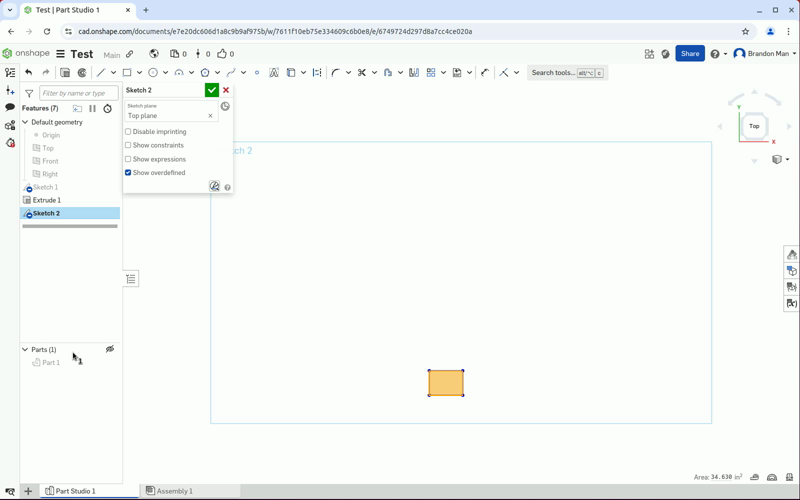
key(shift+y)
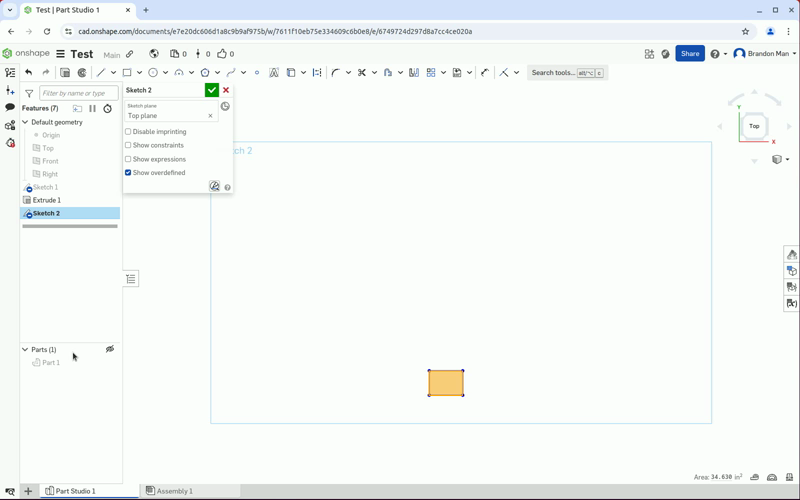
key(shift+e)
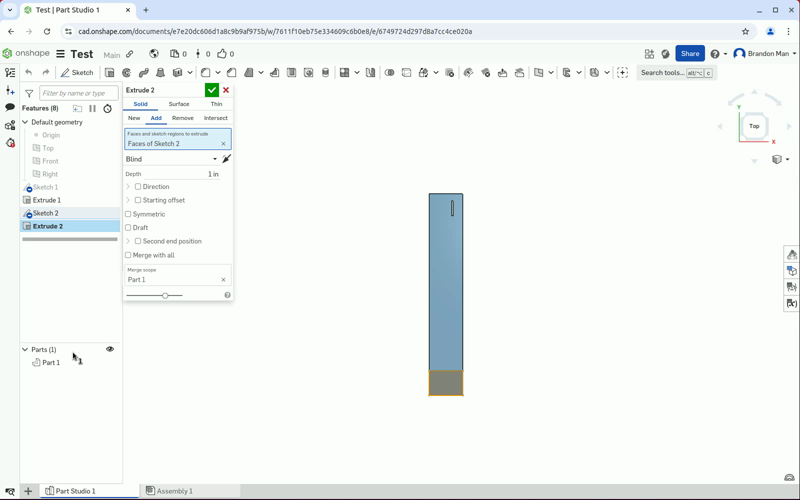
mouse_move(143, 106)
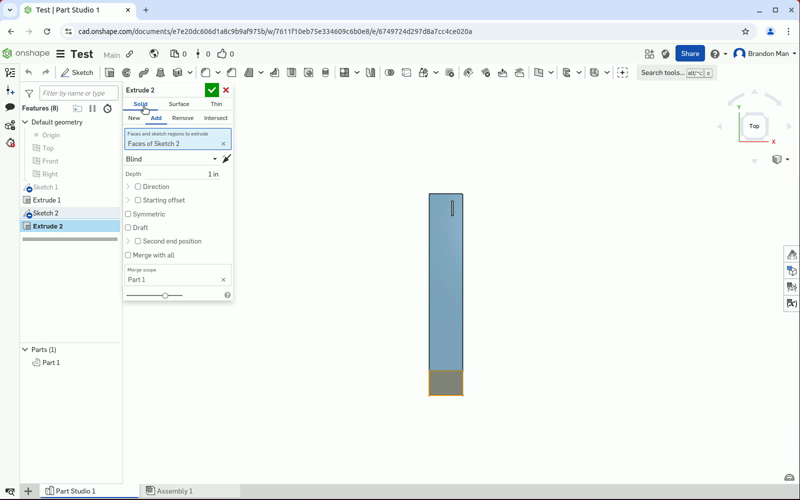
click(143, 106)
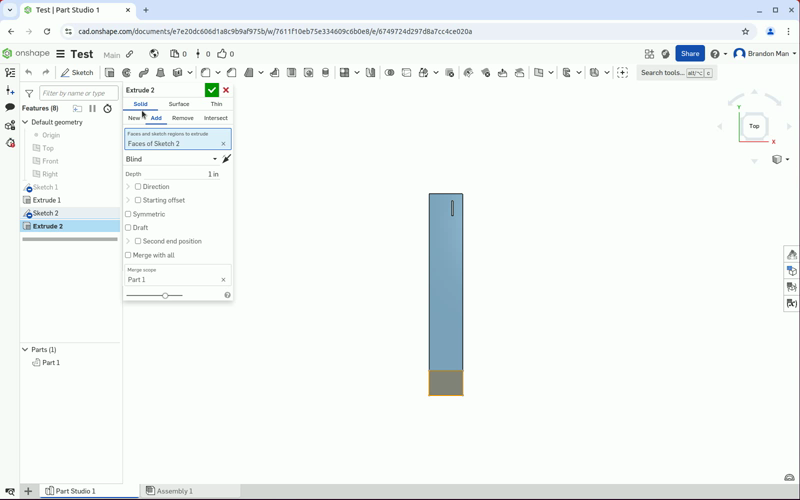
mouse_move(137, 120)
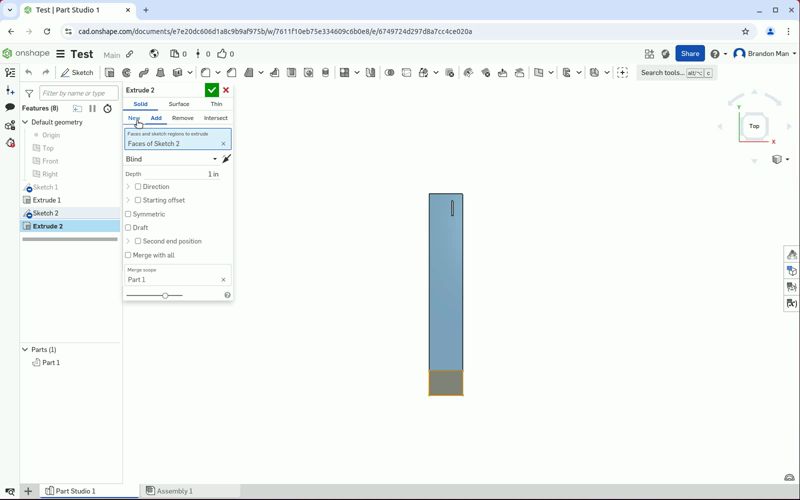
click(137, 120)
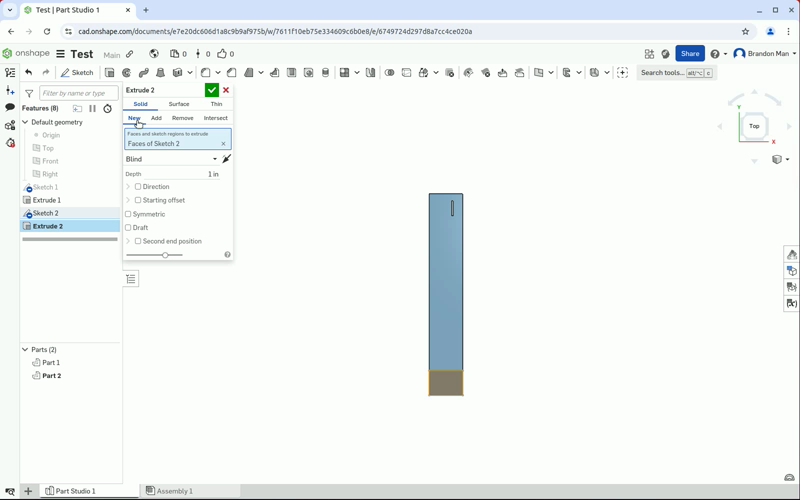
key(tab, 4)
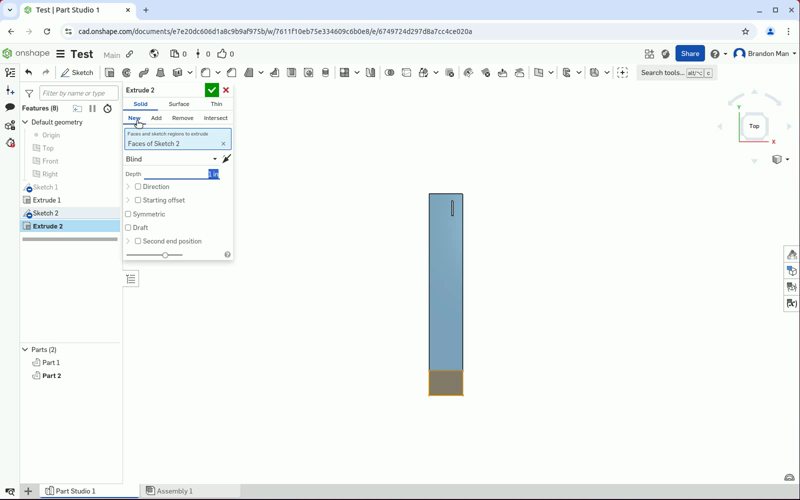
text(1.926)
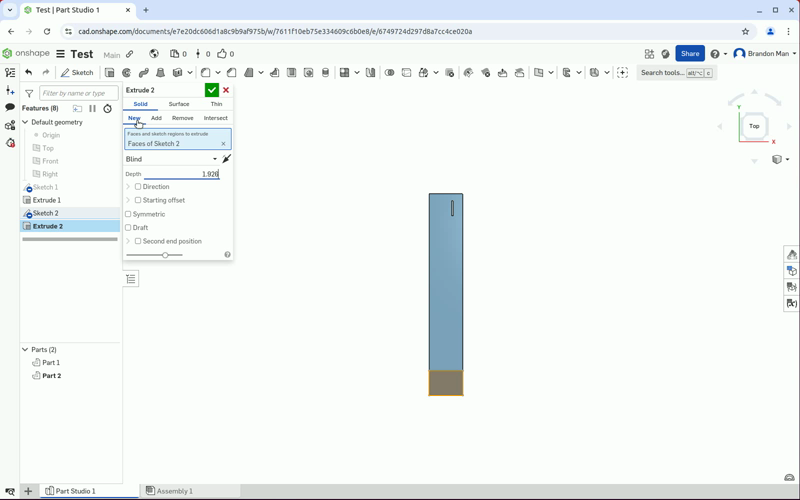
key(enter)
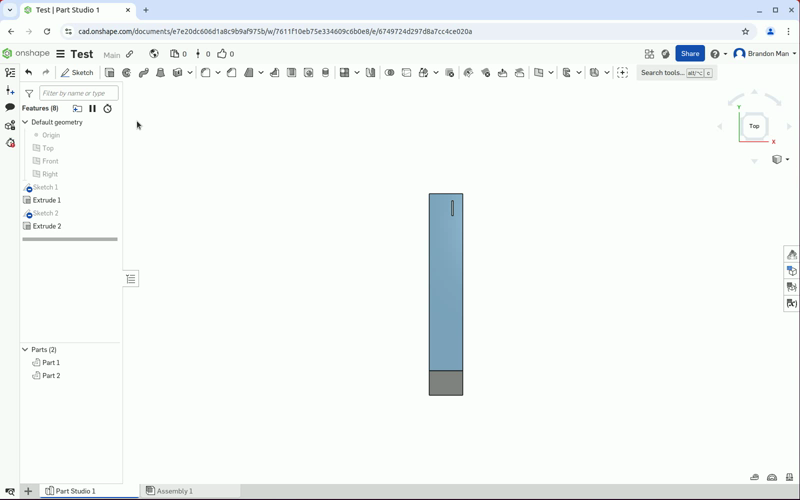
key(shift+h)
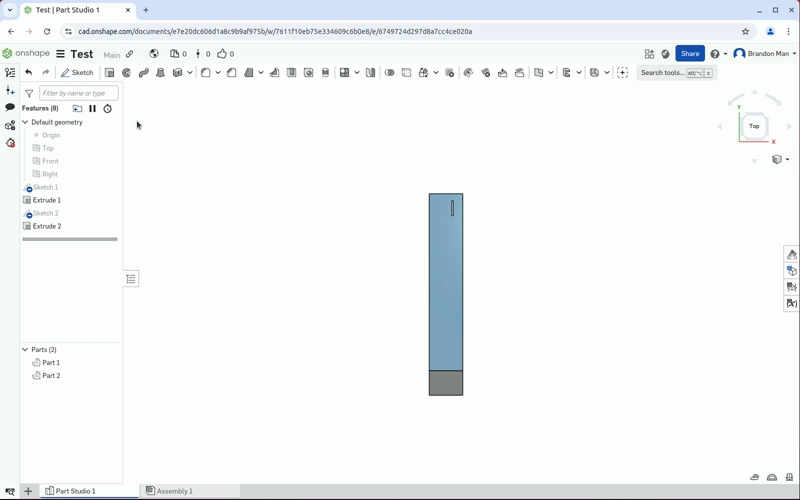
key(shift+h)
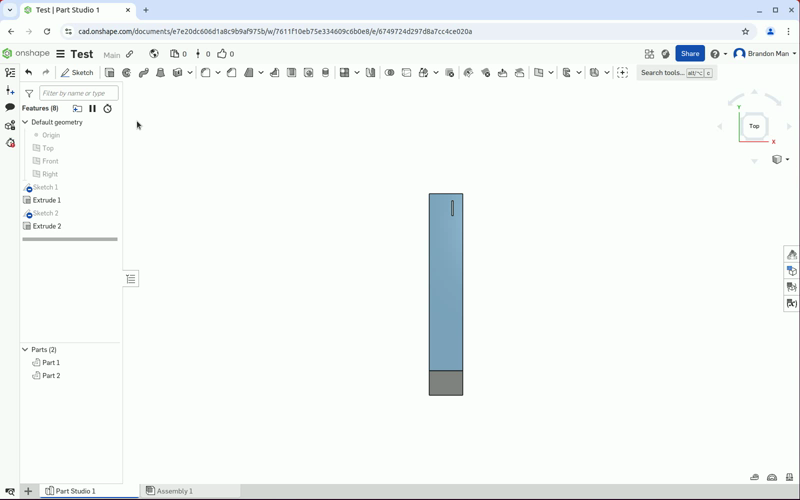
mouse_move(73, 189)
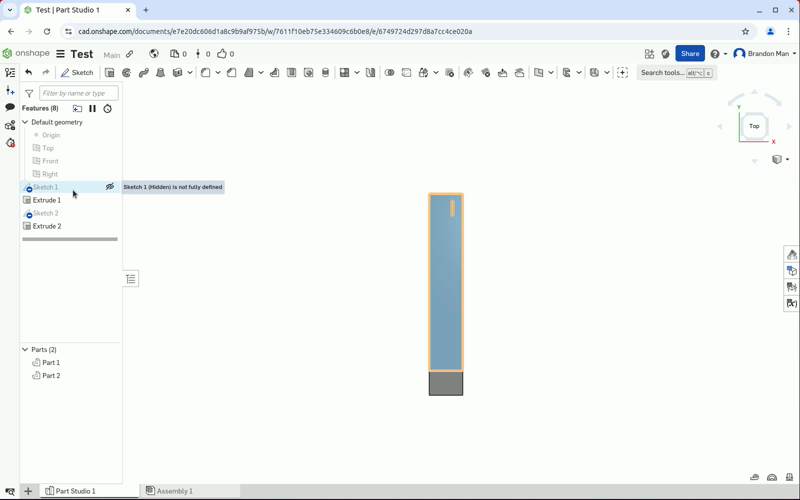
click(73, 189)
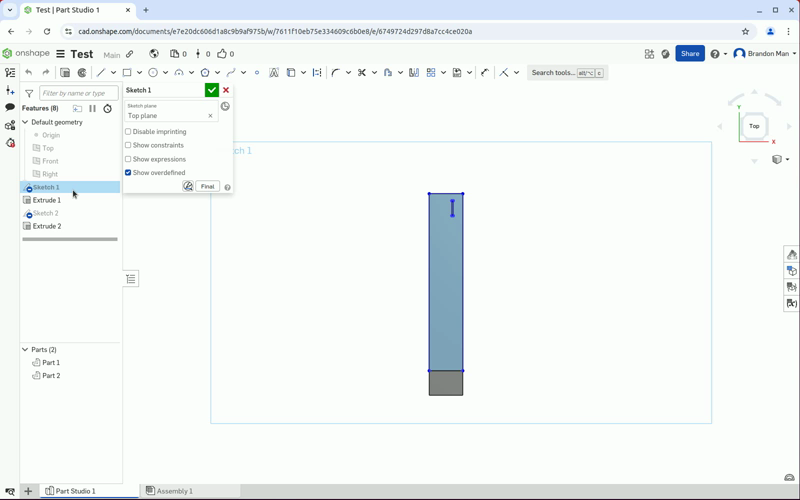
mouse_move(229, 92)
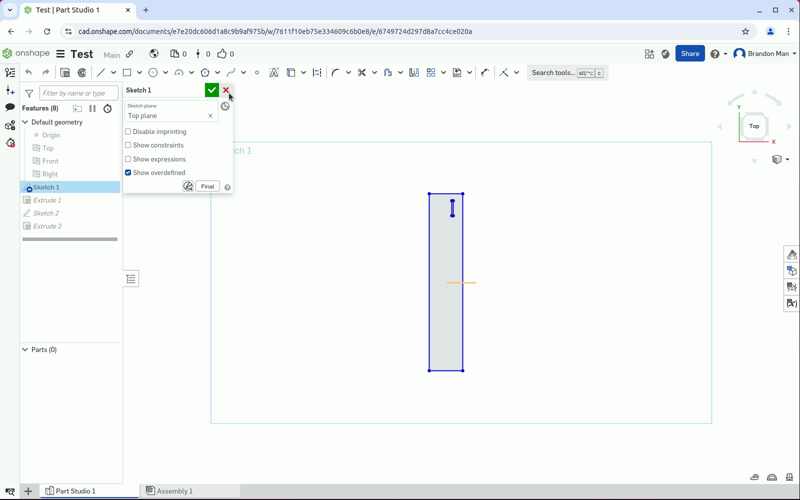
click(229, 92)
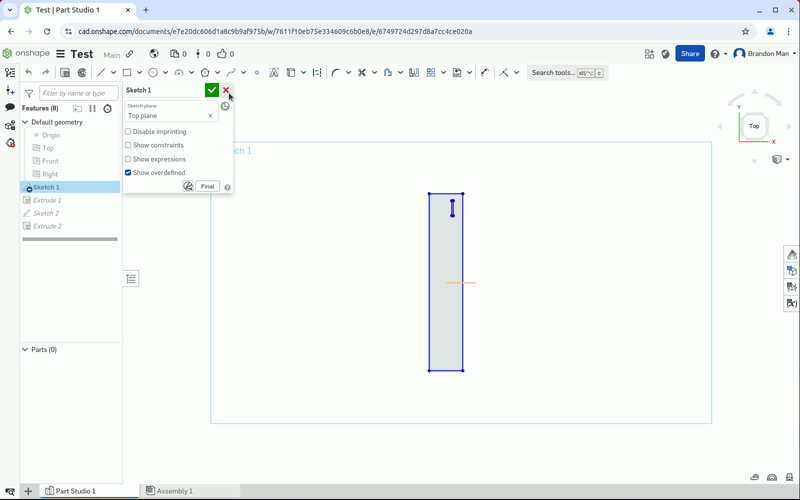
key(shift+s)
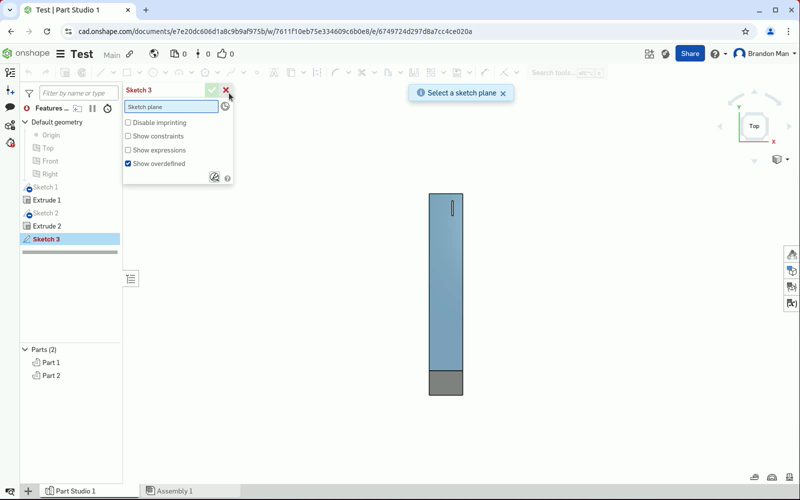
mouse_move(73, 150)
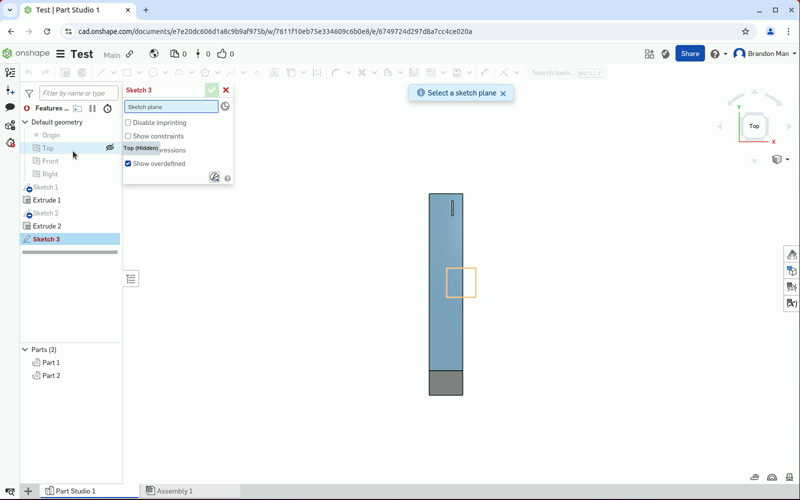
click(73, 150)
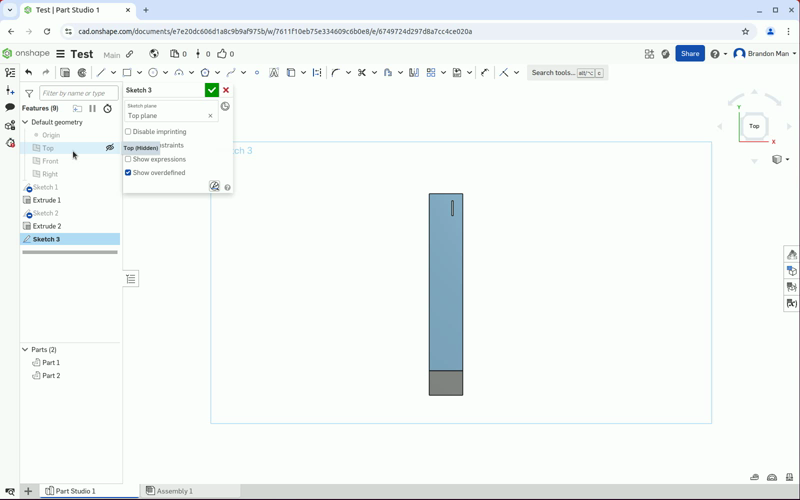
mouse_move(73, 352)
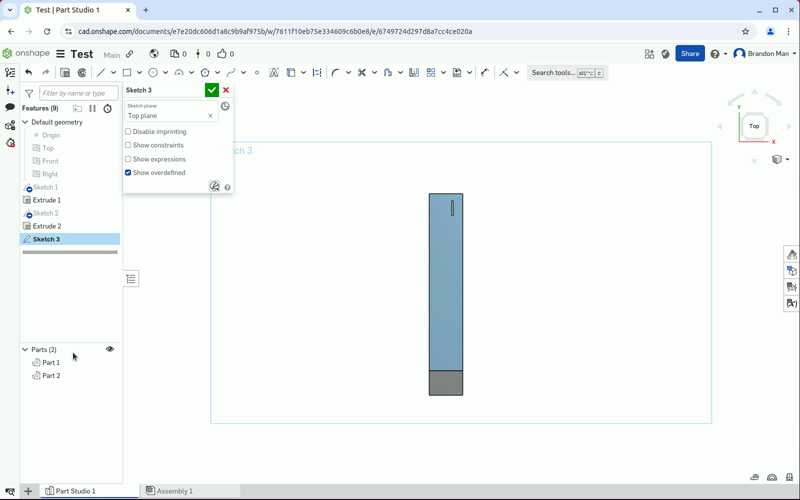
key(y)
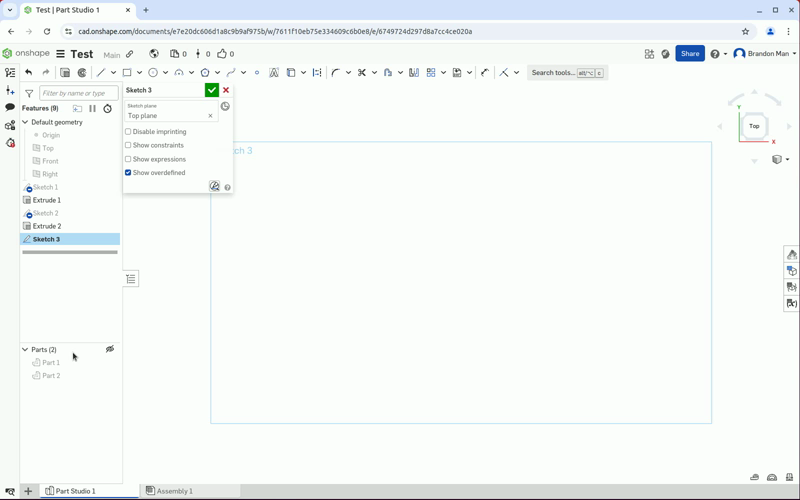
key(l)
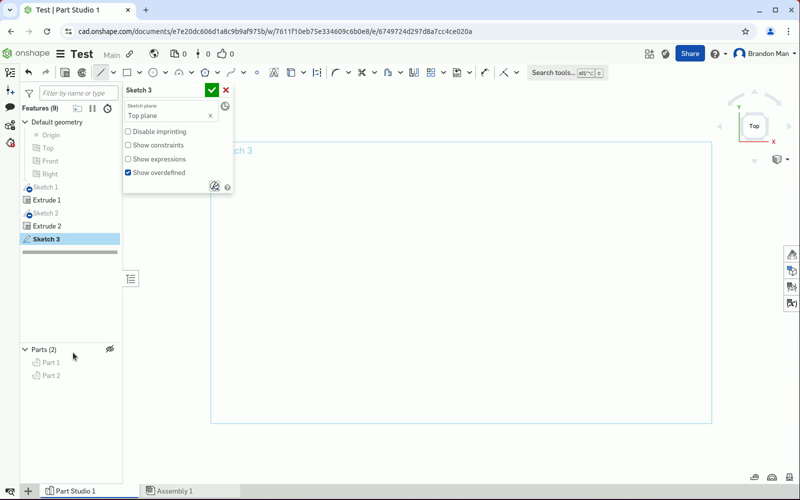
key_down(shift)
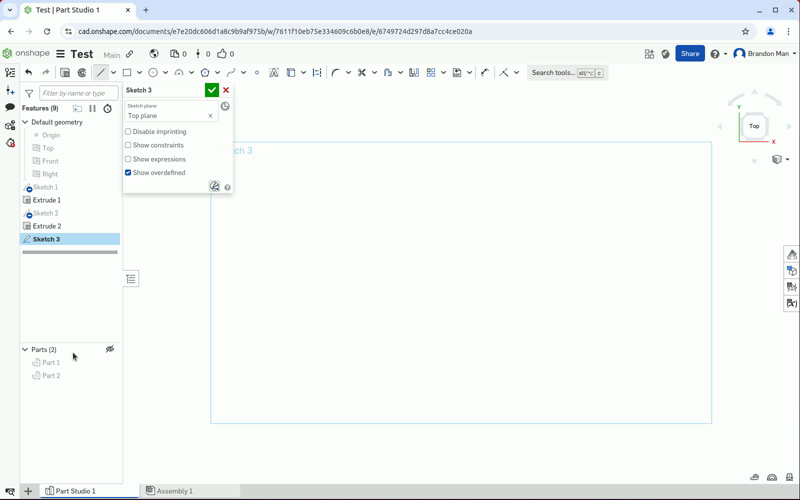
mouse_move(461, 395)
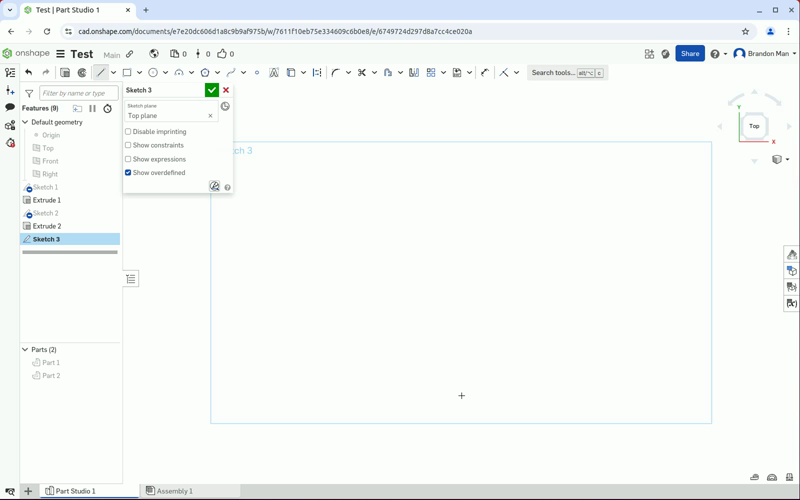
click(461, 395)
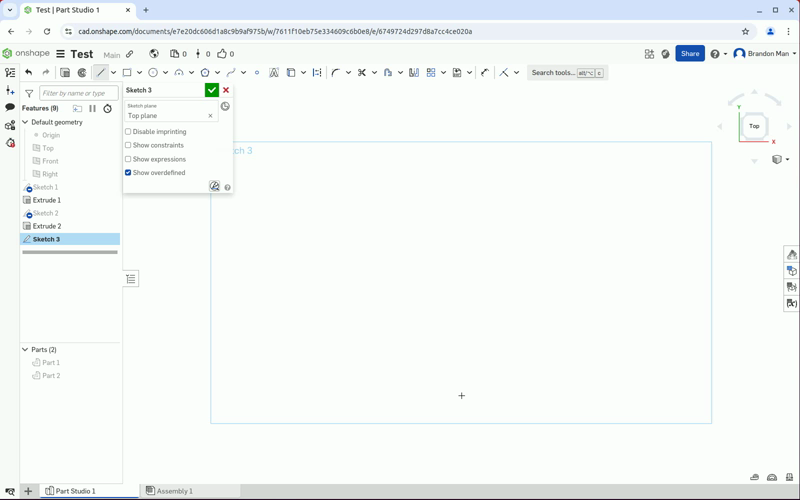
key_up(shift)
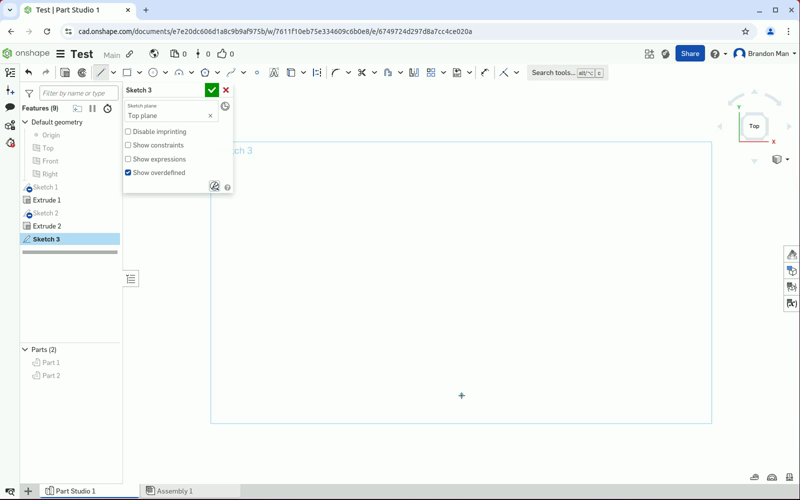
key_down(shift)
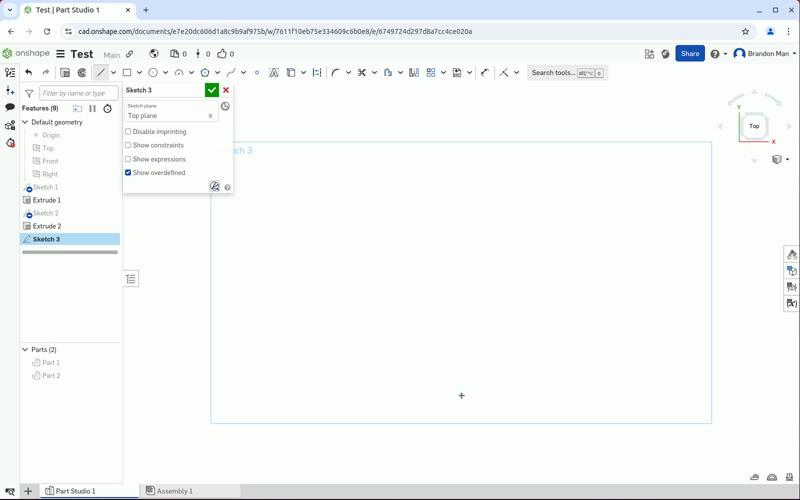
mouse_move(492, 395)
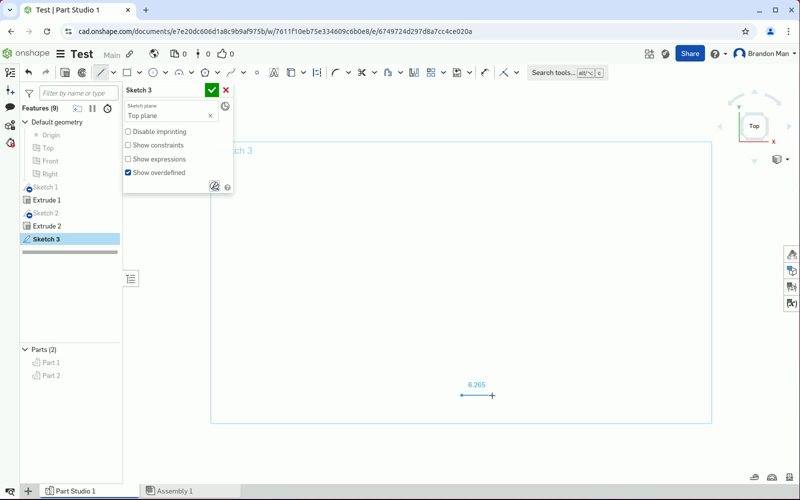
mouse_move(492, 395)
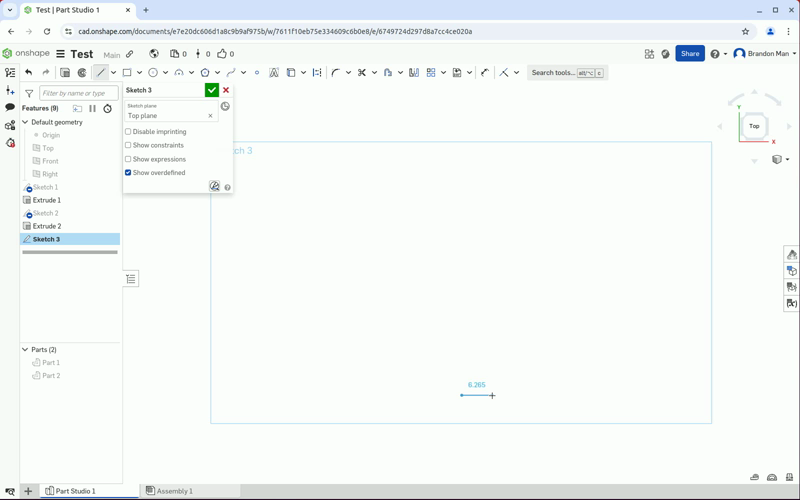
click(492, 395)
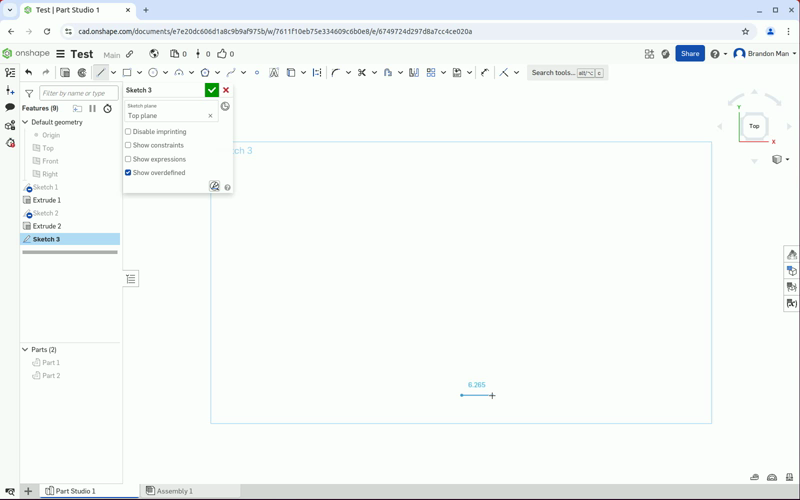
key_up(shift)
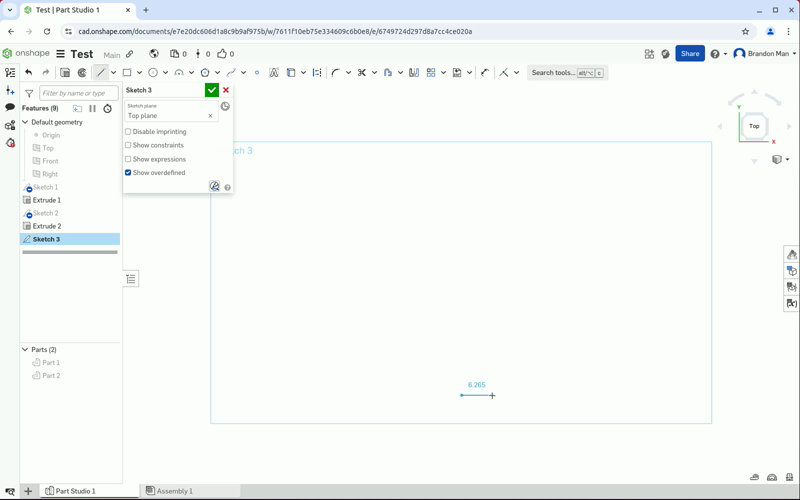
key_down(shift)
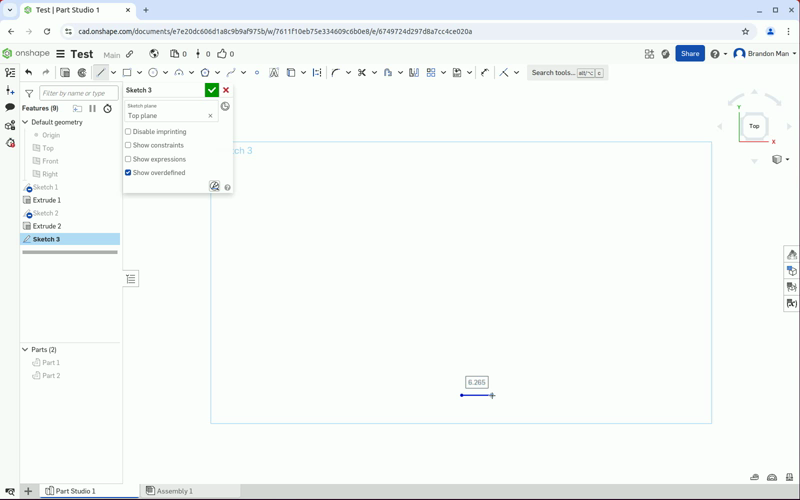
mouse_move(522, 395)
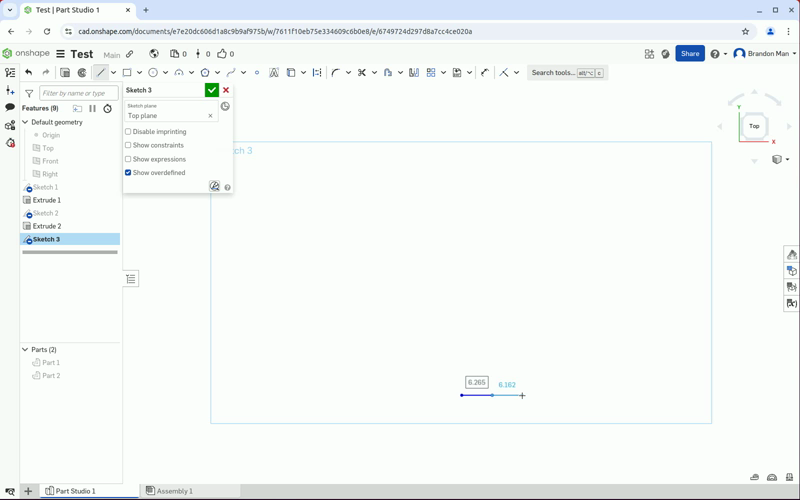
mouse_move(492, 370)
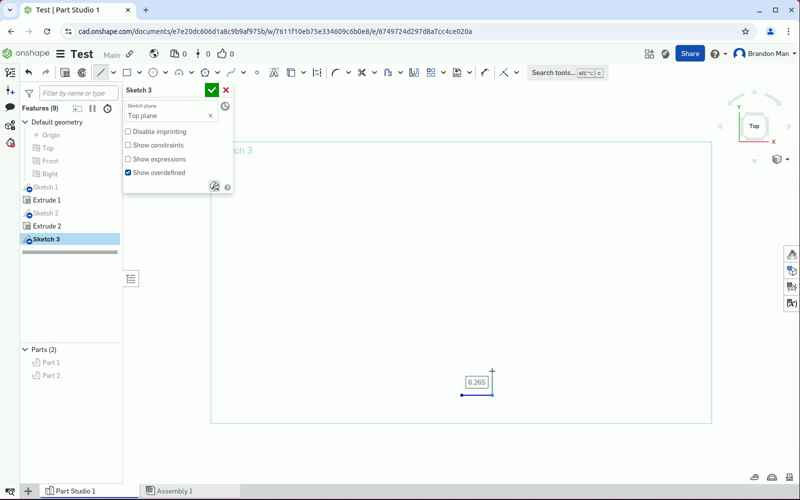
click(492, 370)
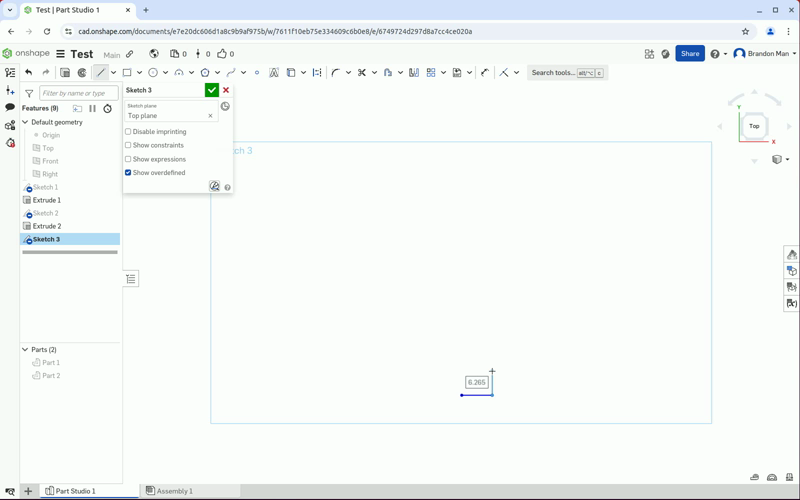
key_up(shift)
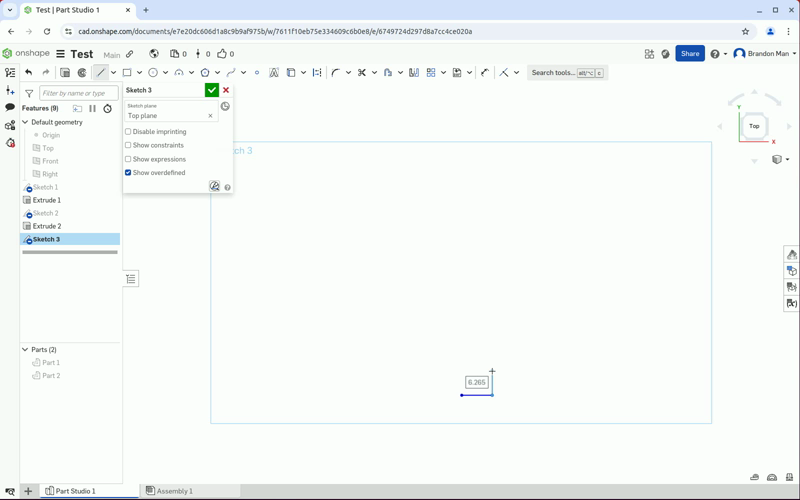
key_down(shift)
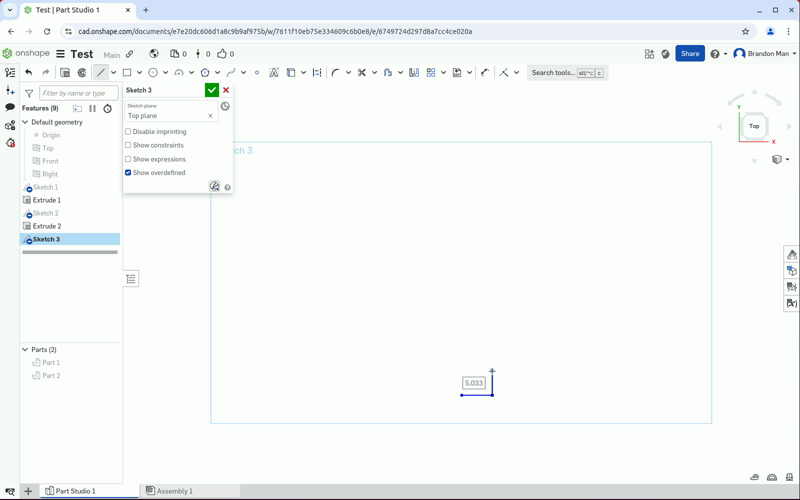
mouse_move(522, 370)
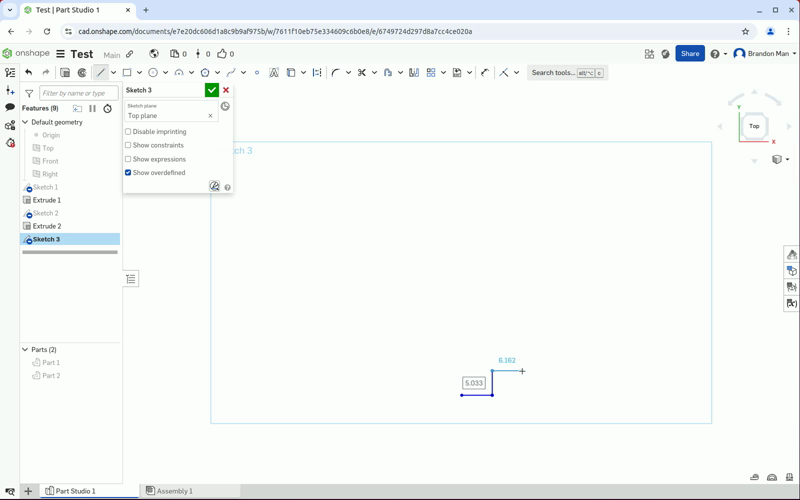
mouse_move(461, 370)
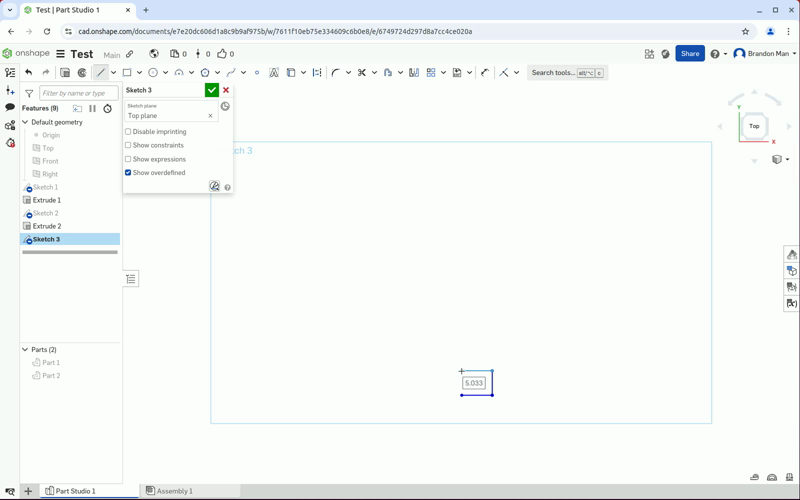
click(461, 370)
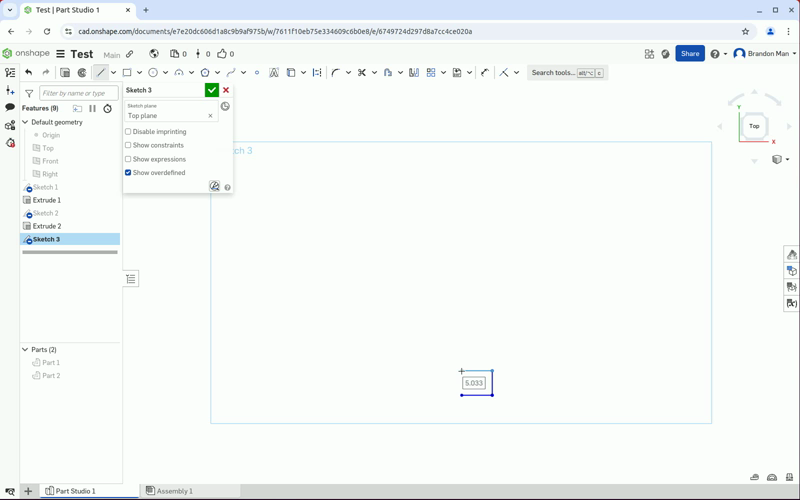
key_up(shift)
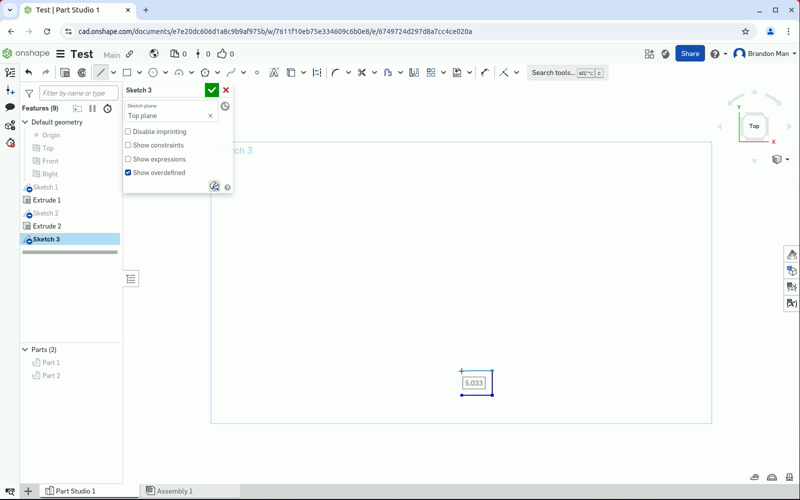
mouse_move(492, 370)
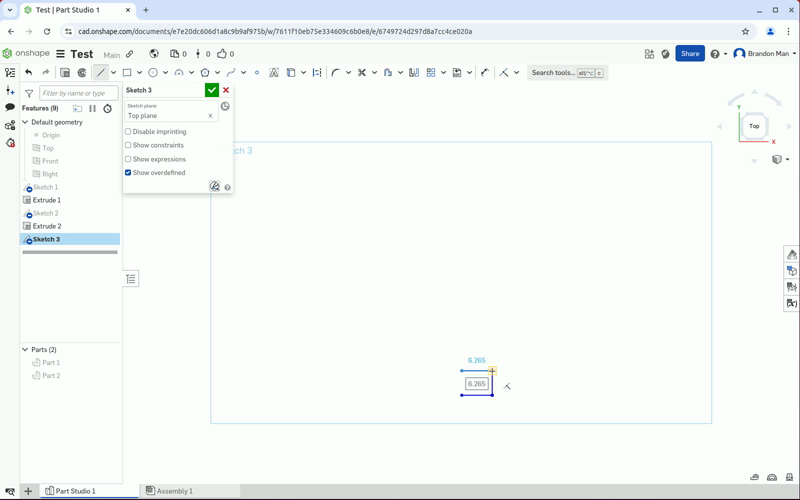
key_down(shift)
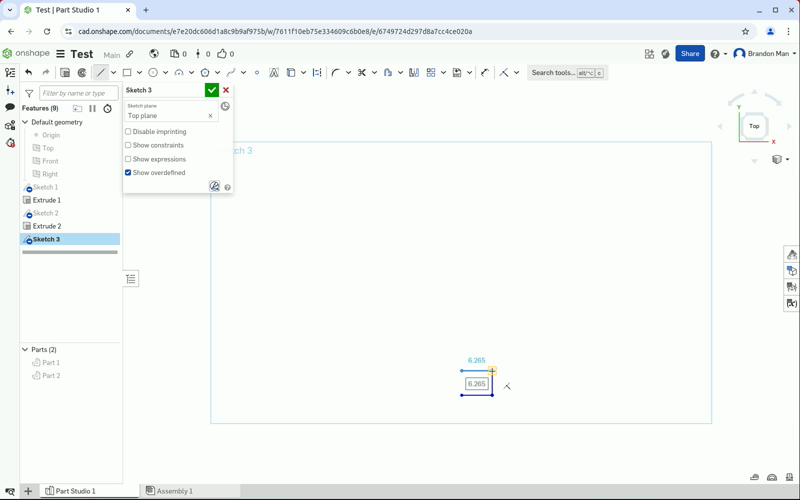
mouse_move(461, 395)
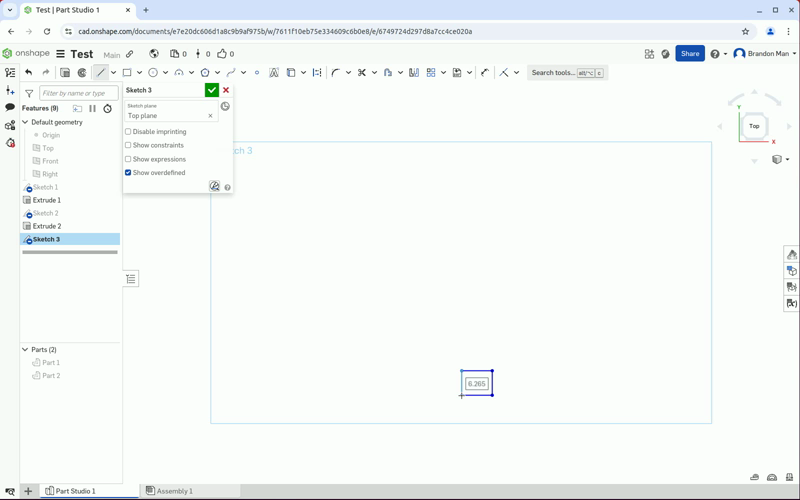
key_up(shift)
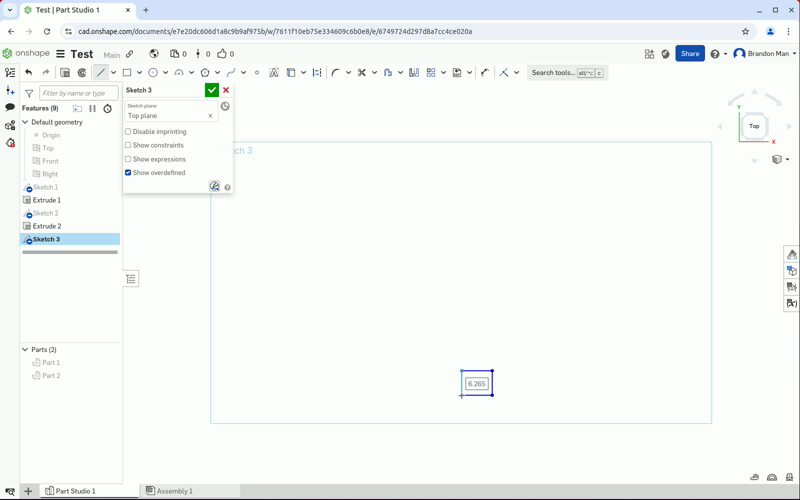
click(461, 395)
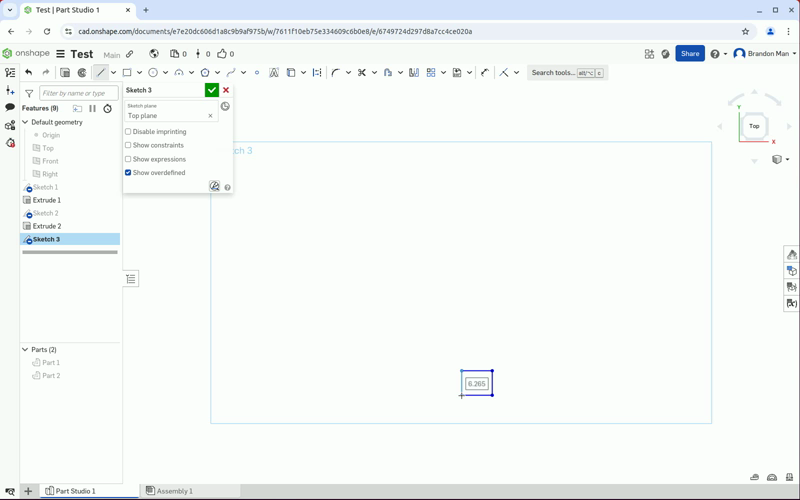
key(esc)
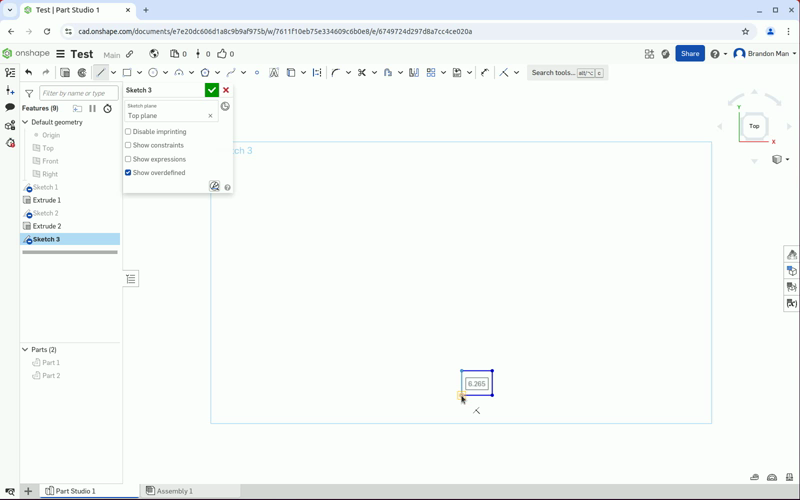
mouse_move(483, 394)
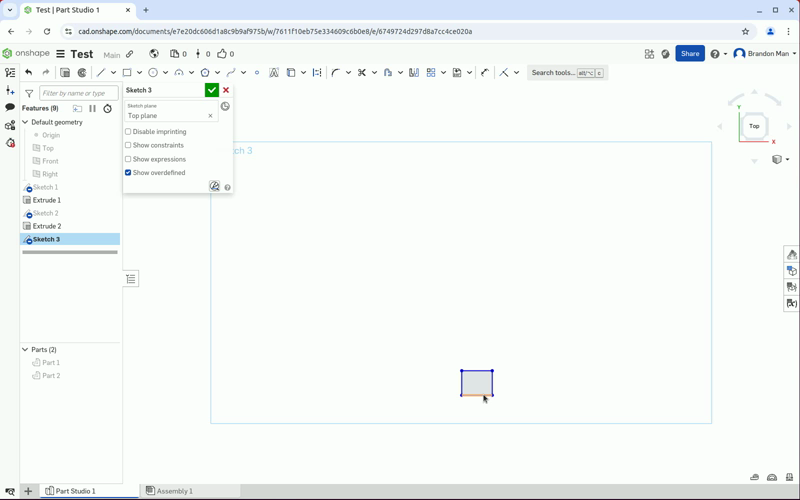
scroll(6)
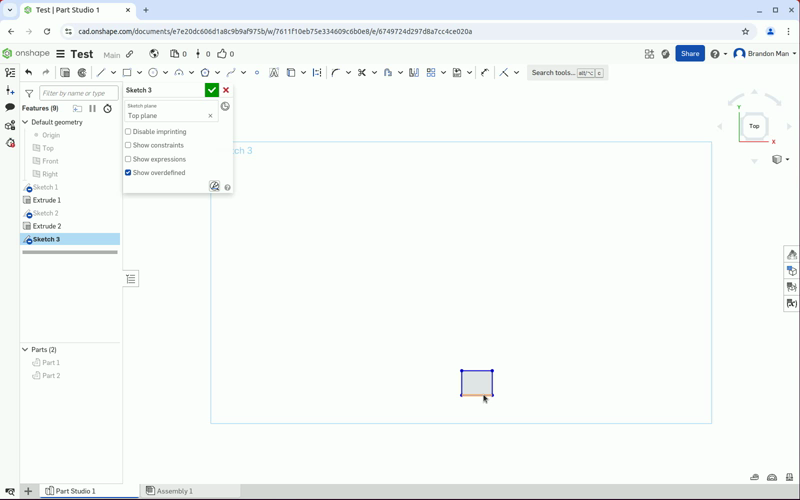
scroll(6)
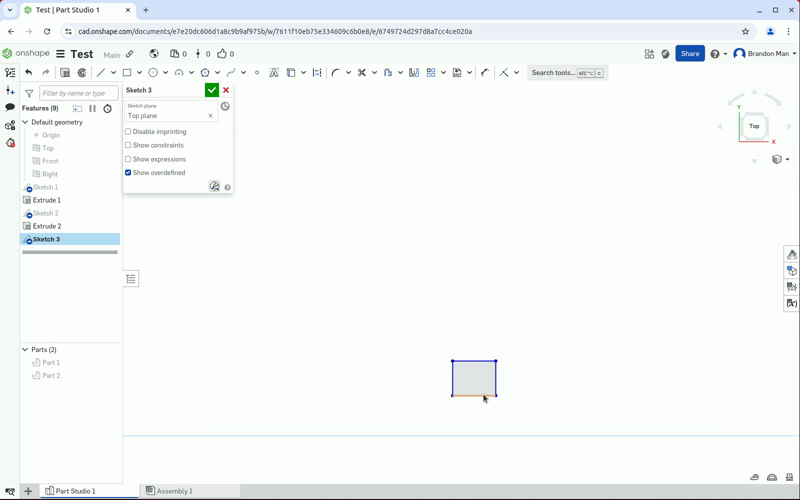
scroll(6)
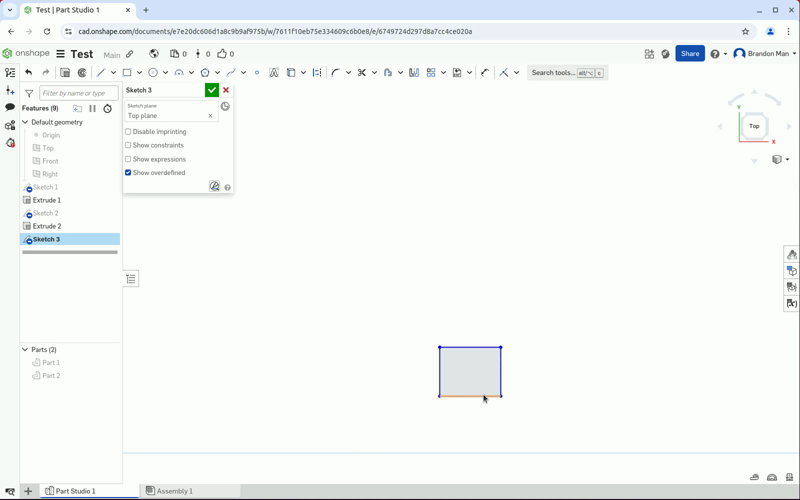
scroll(6)
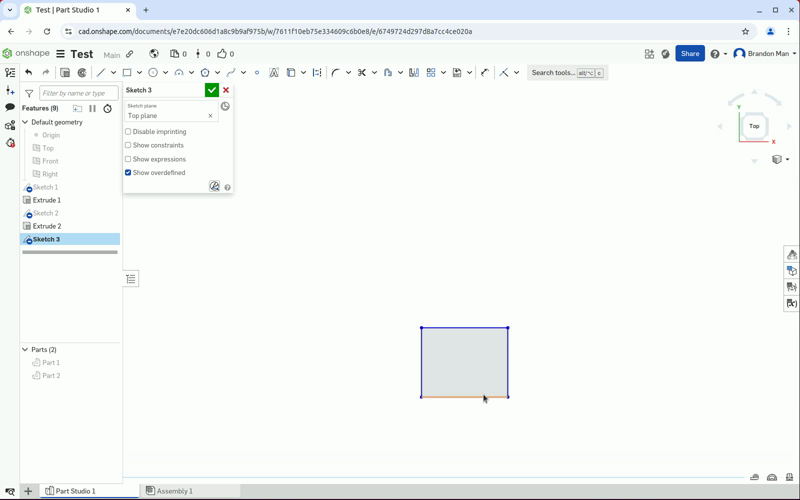
scroll(6)
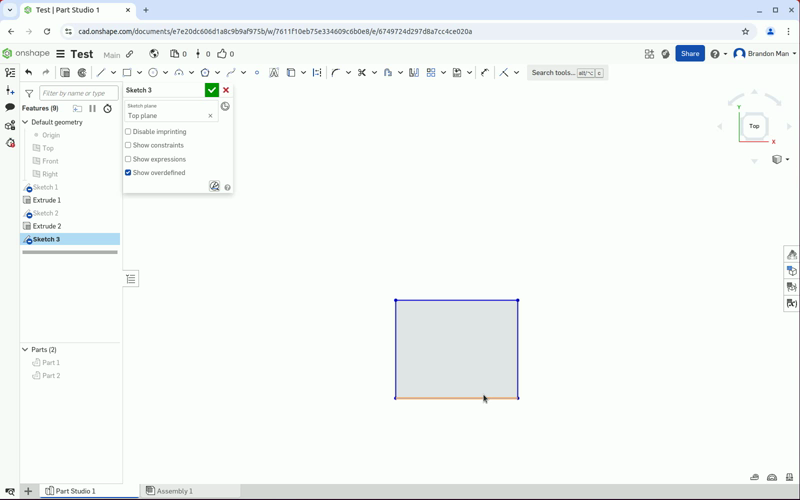
scroll(6)
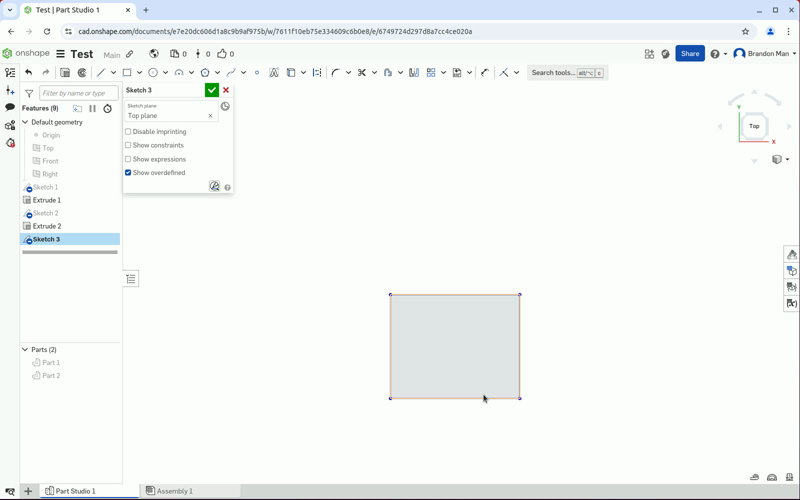
scroll(6)
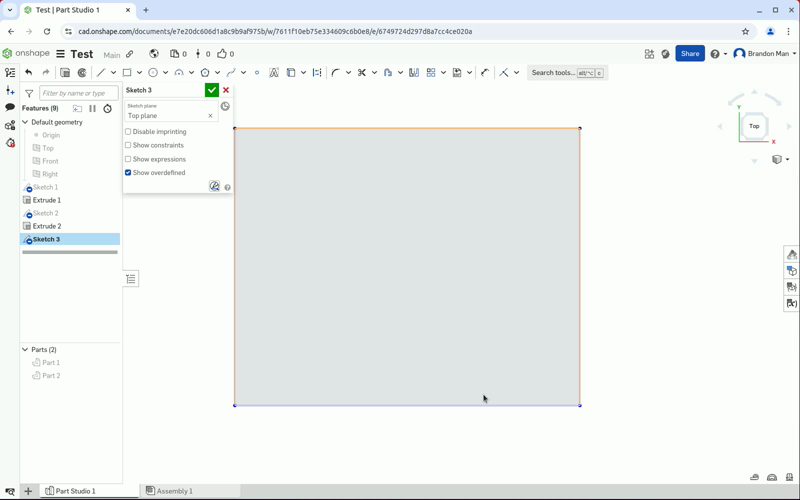
click(483, 394)
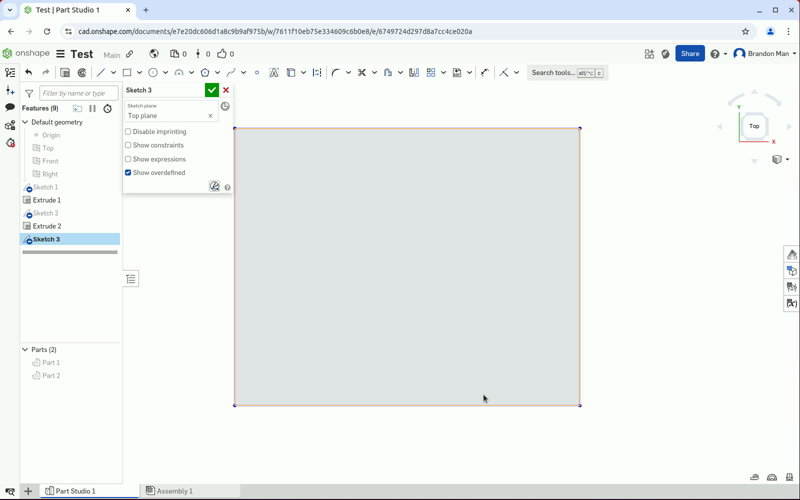
scroll(-6)
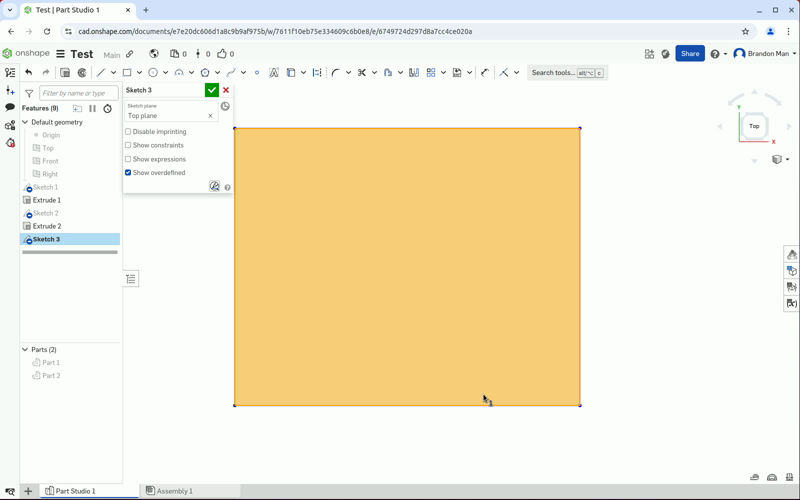
scroll(-6)
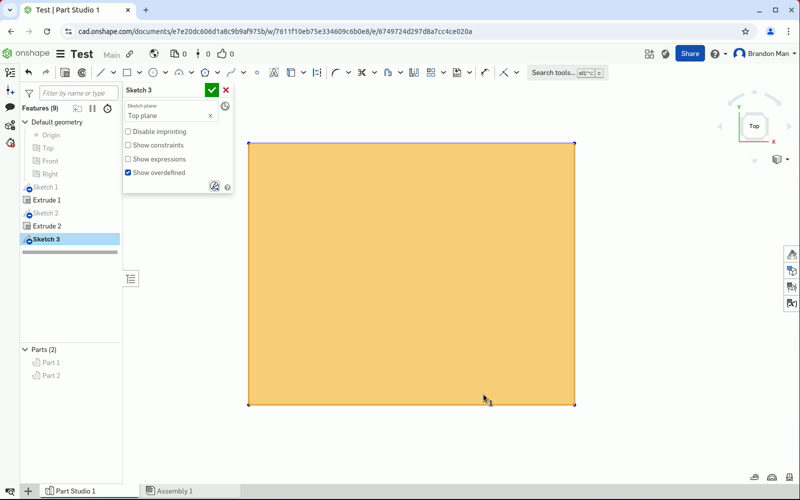
scroll(-6)
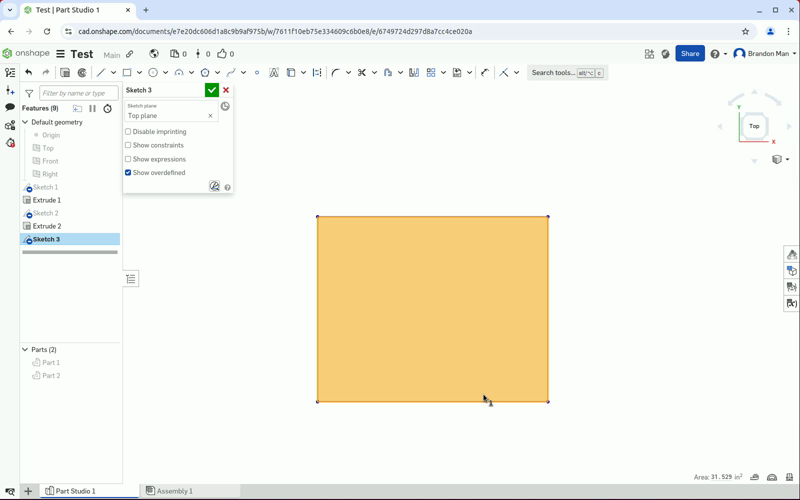
scroll(-6)
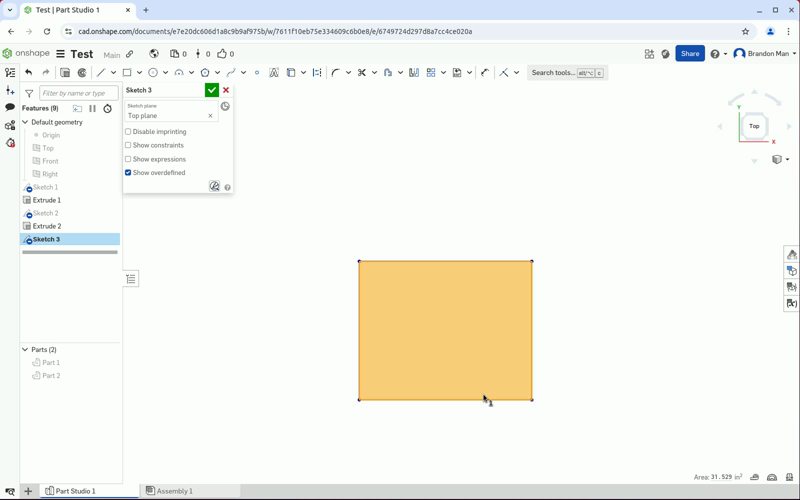
scroll(-6)
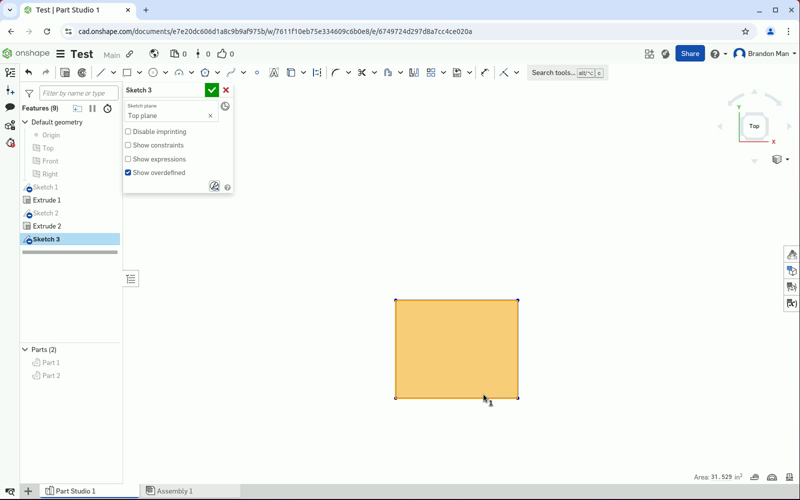
scroll(-6)
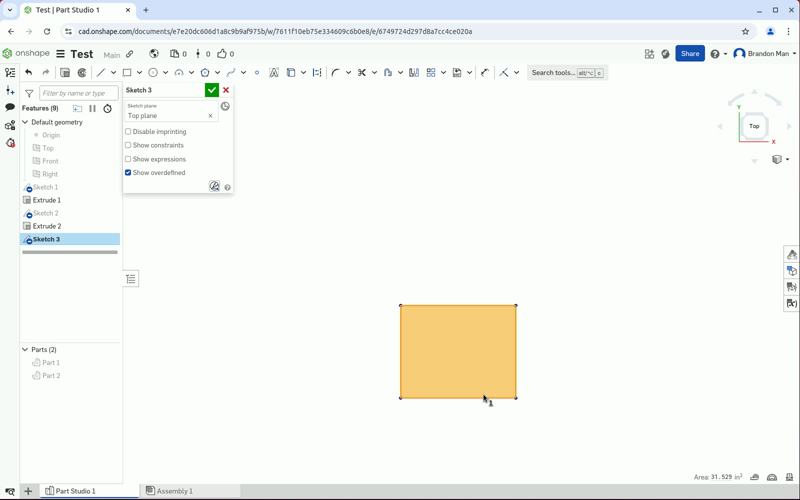
scroll(-6)
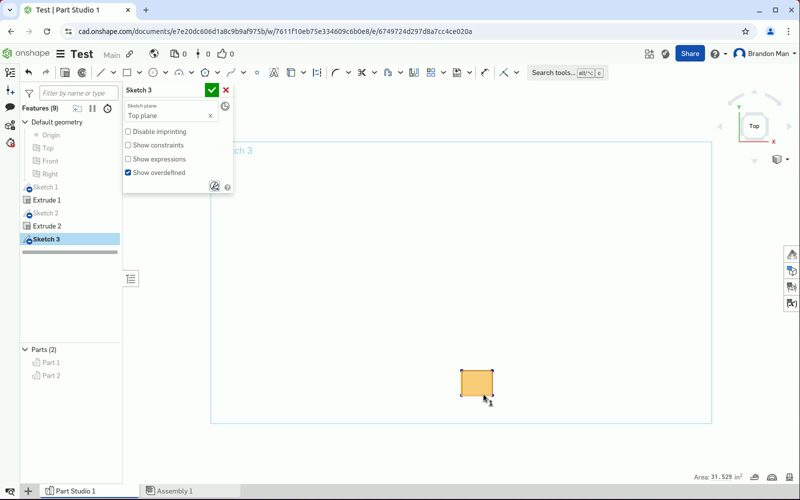
mouse_move(73, 352)
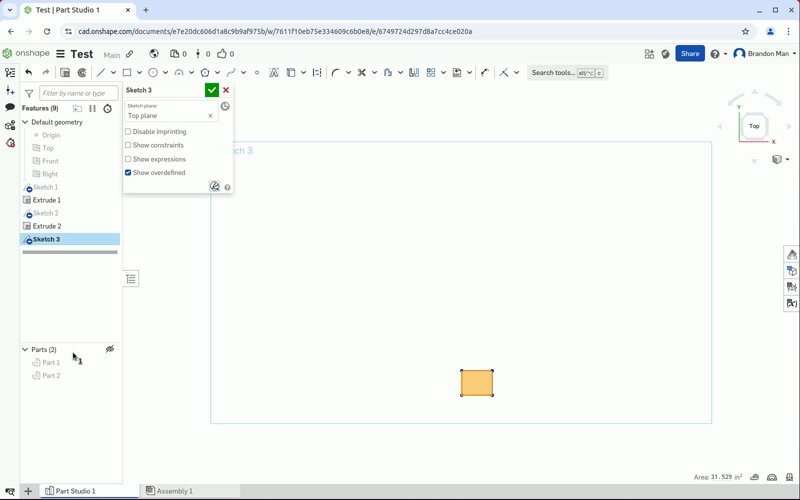
key(shift+y)
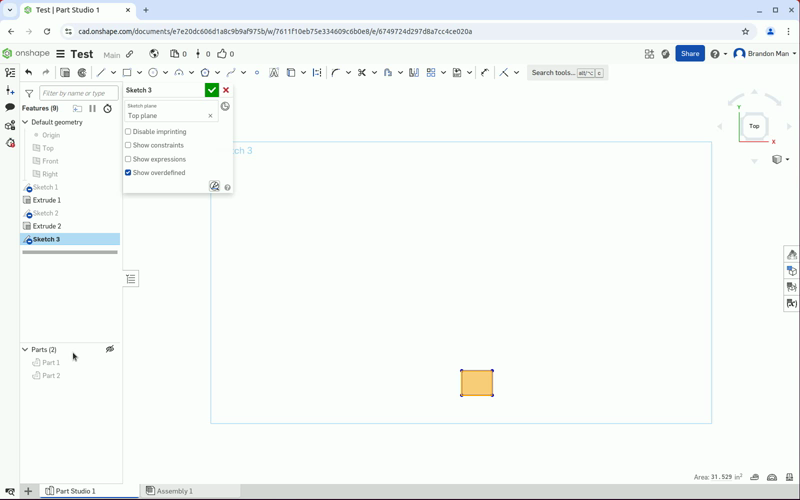
key(shift+e)
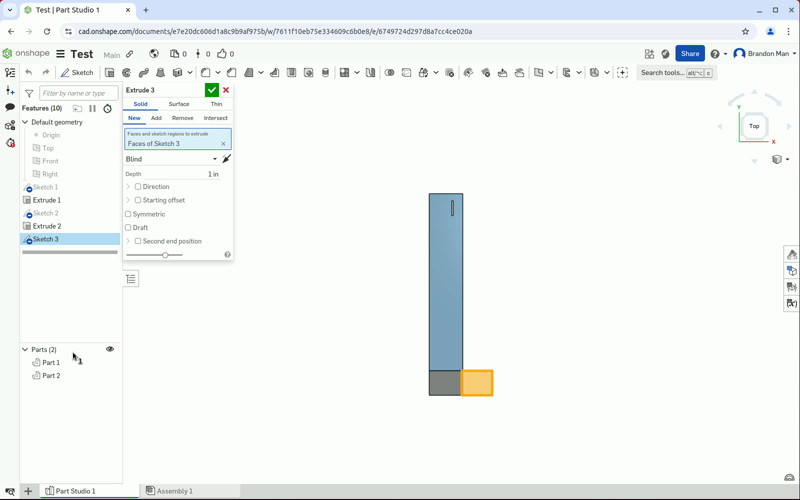
mouse_move(143, 106)
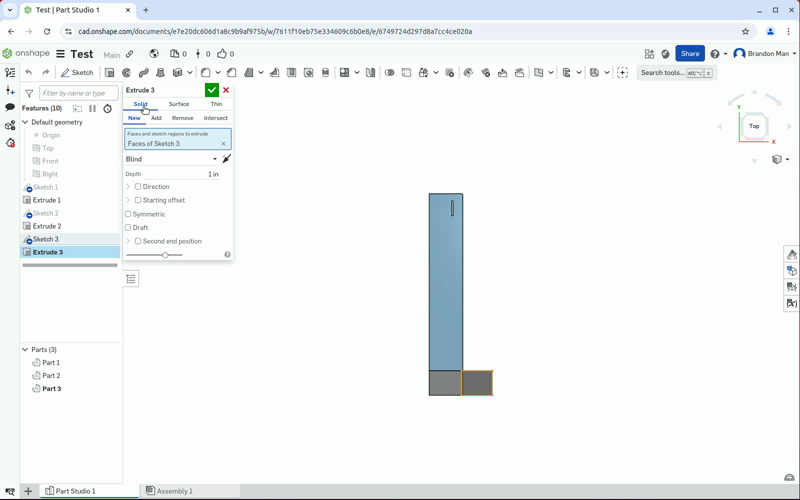
click(143, 106)
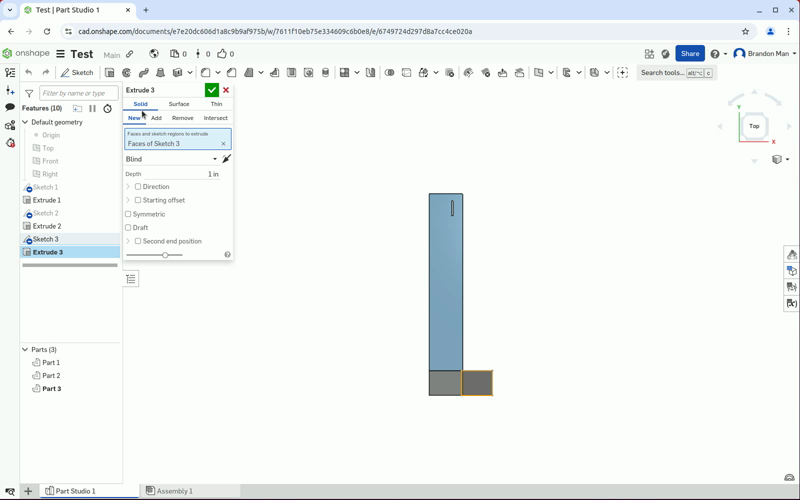
mouse_move(137, 120)
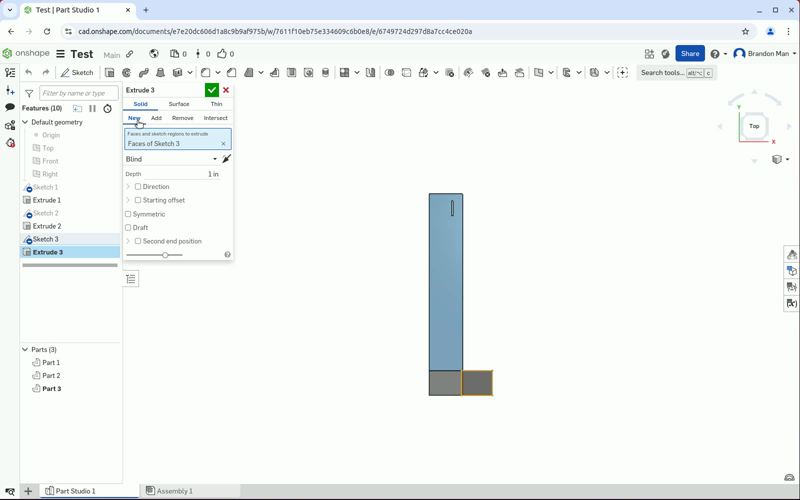
click(137, 120)
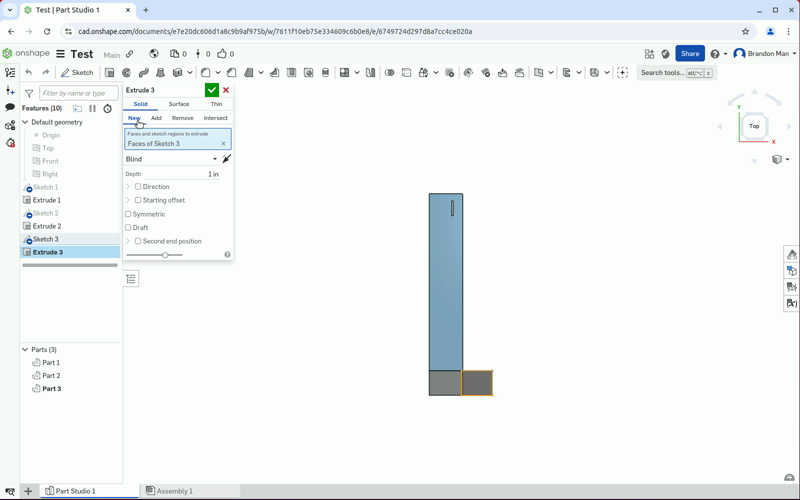
key(tab, 4)
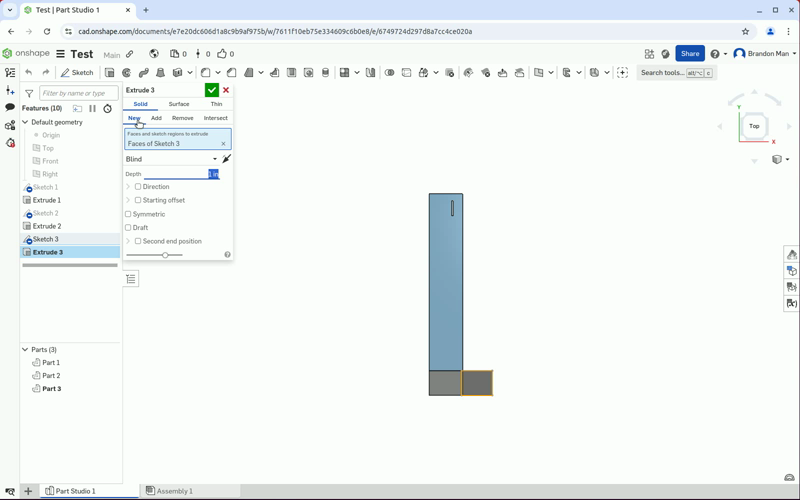
text(1.926)
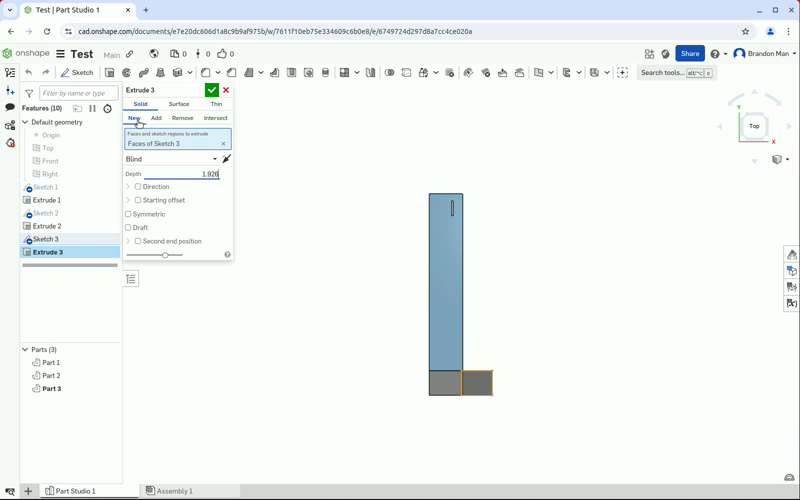
key(enter)
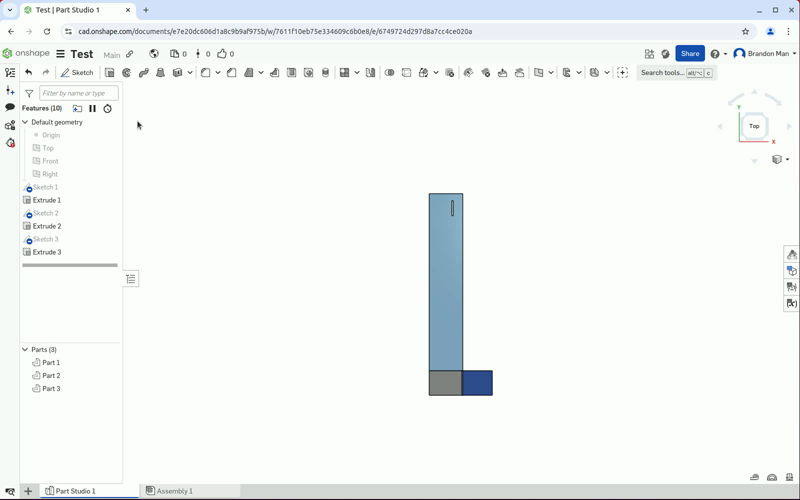
key(shift+h)
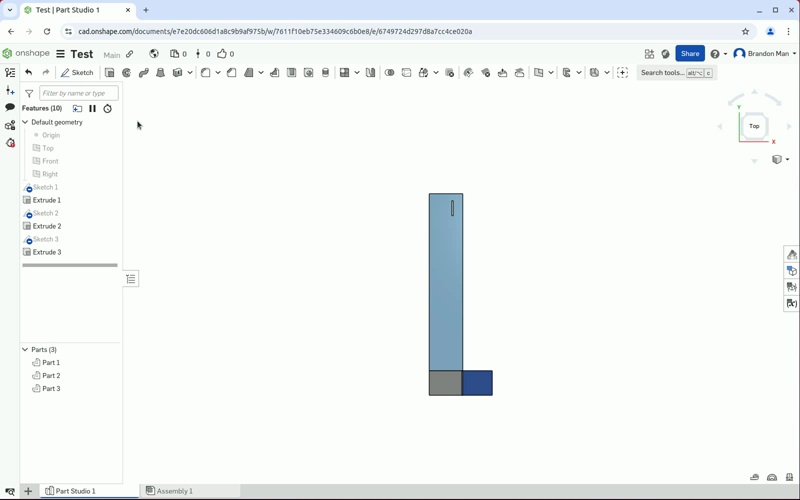
key(shift+h)
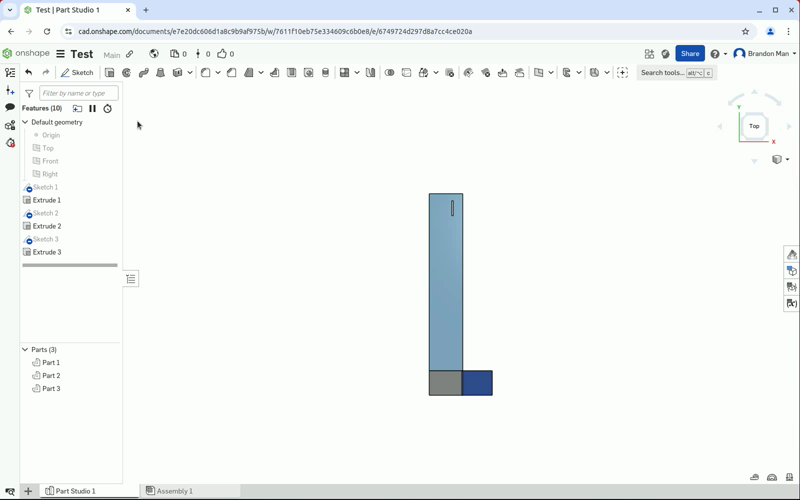
mouse_move(73, 189)
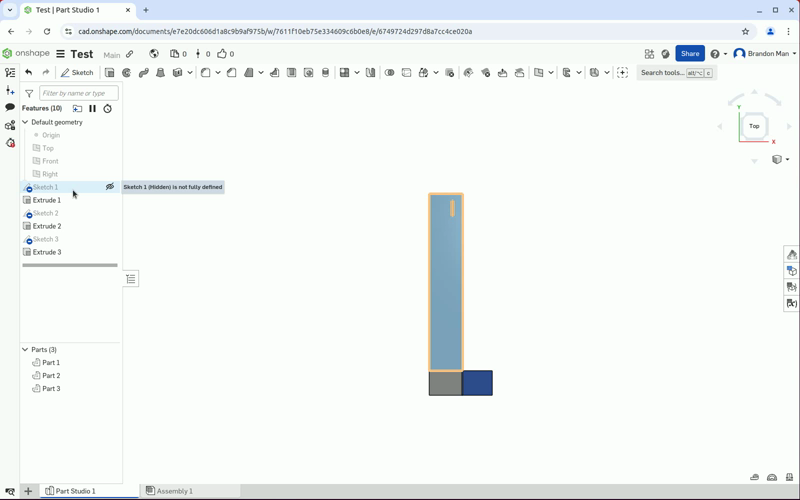
click(73, 189)
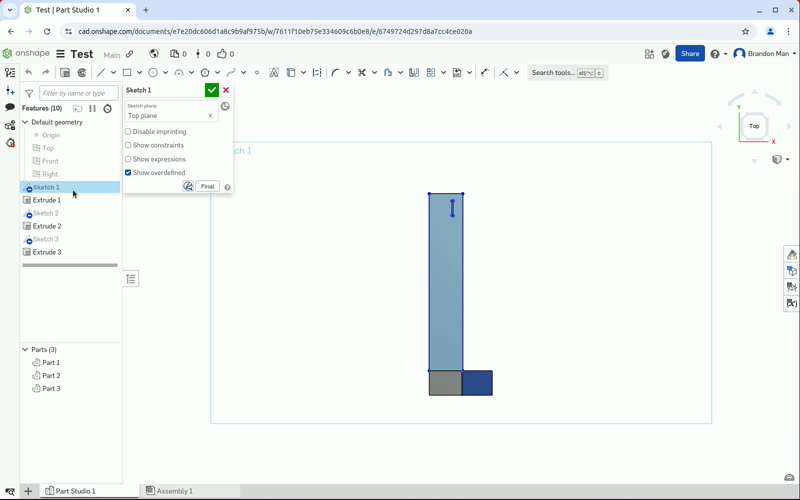
mouse_move(229, 92)
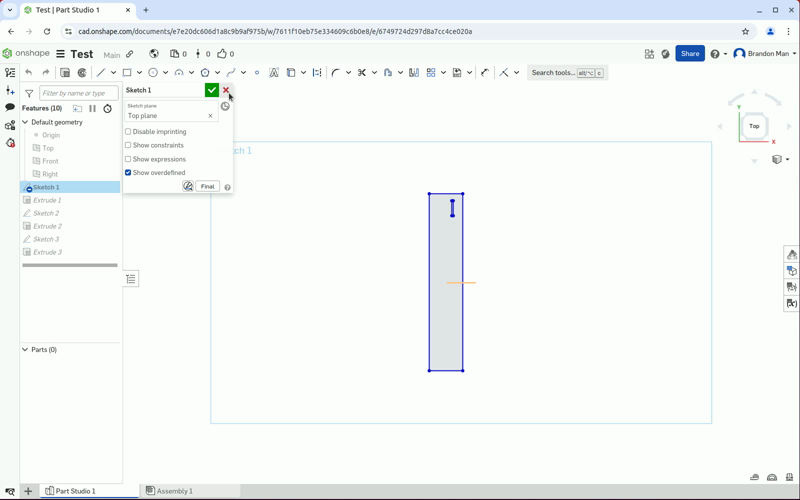
click(229, 92)
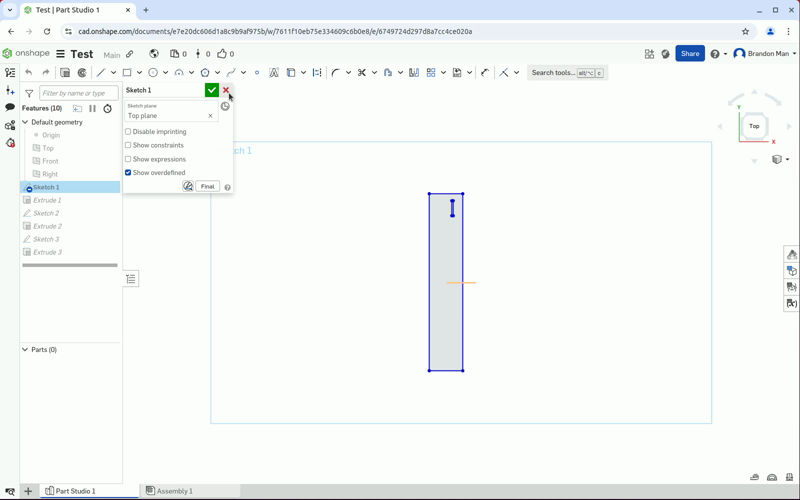
key(shift+s)
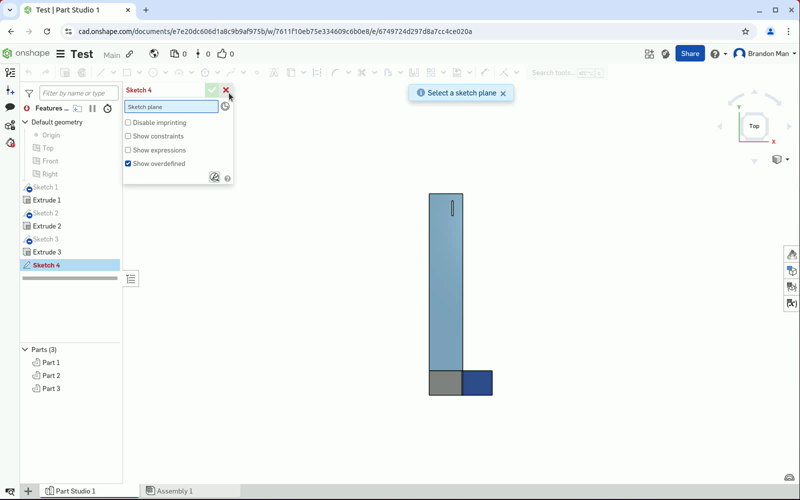
mouse_move(73, 150)
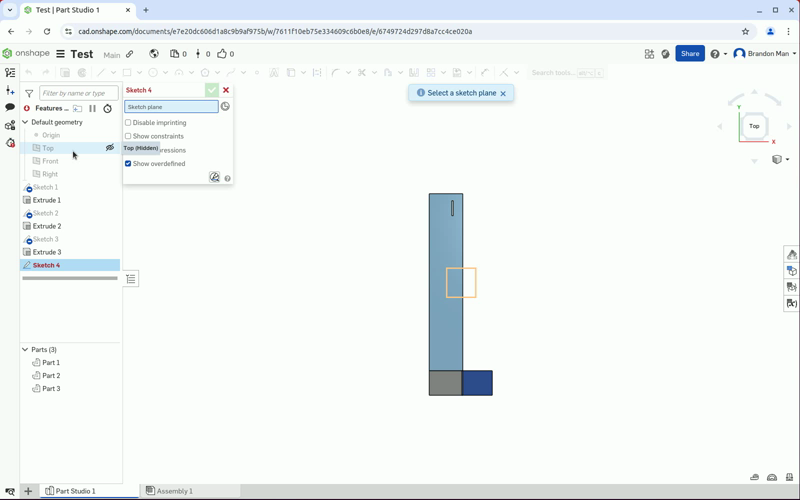
click(73, 150)
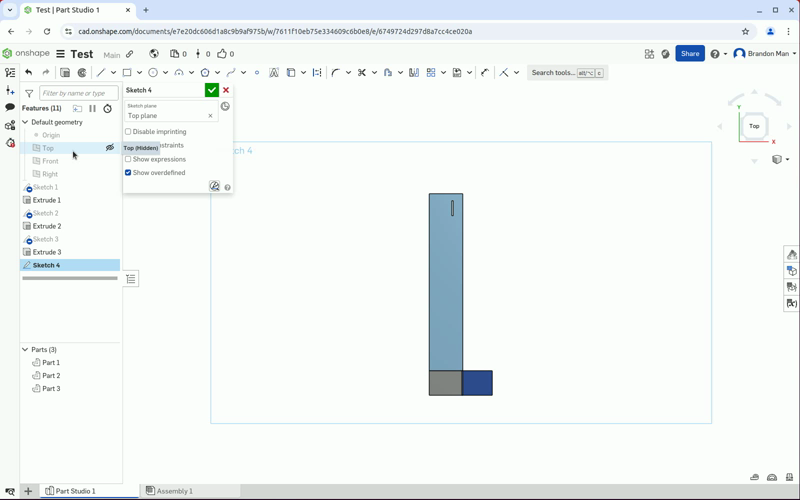
mouse_move(73, 352)
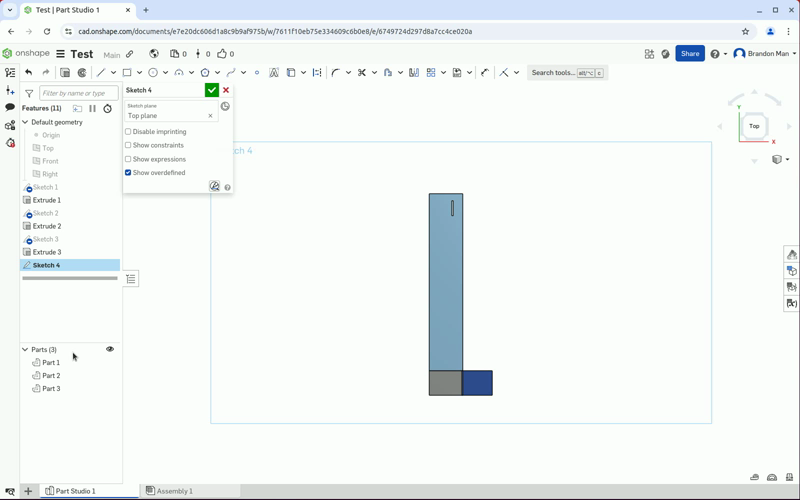
key(y)
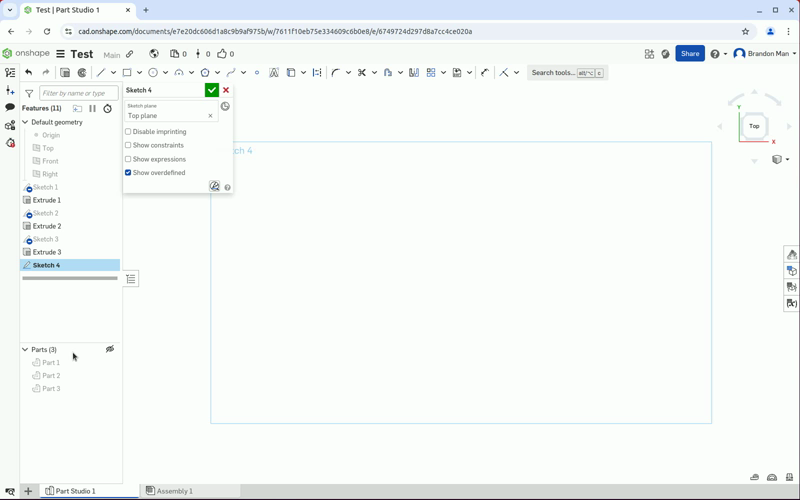
key(l)
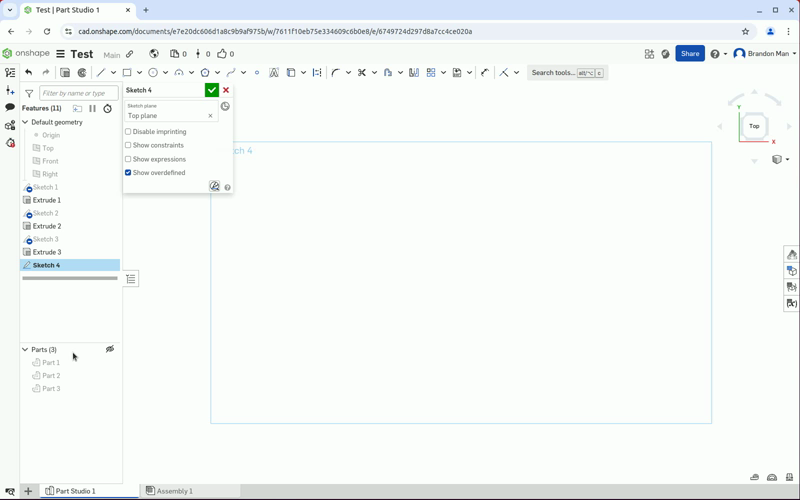
key_down(shift)
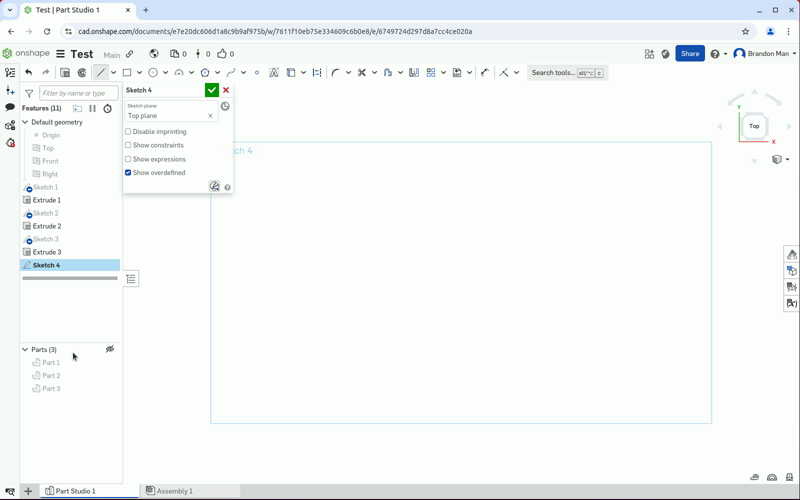
mouse_move(491, 395)
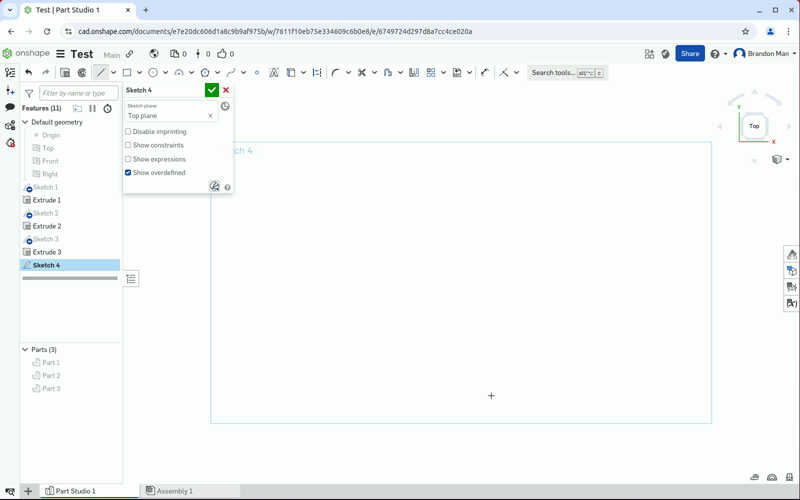
click(491, 395)
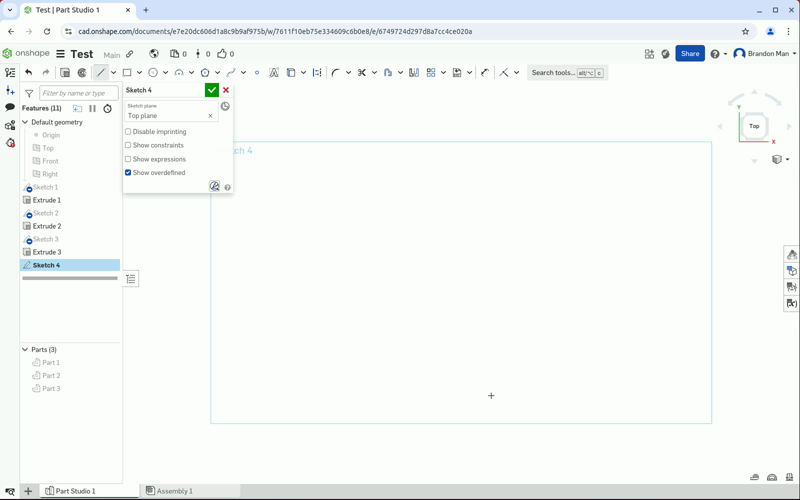
key_up(shift)
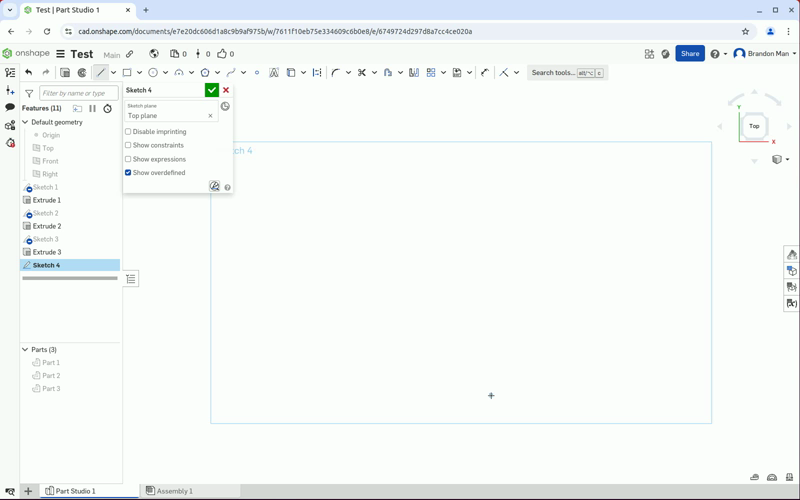
key_down(shift)
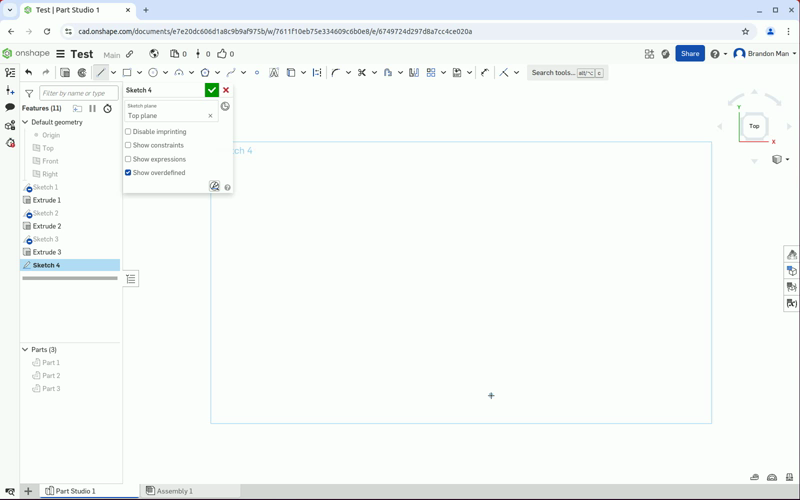
mouse_move(521, 395)
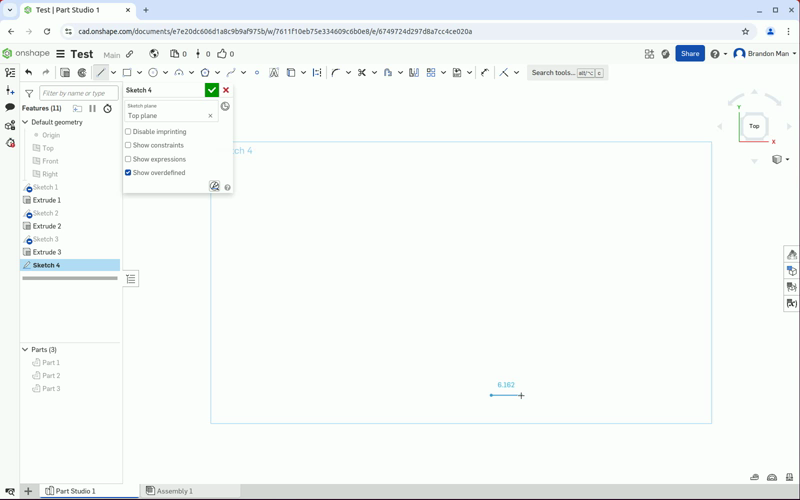
mouse_move(525, 395)
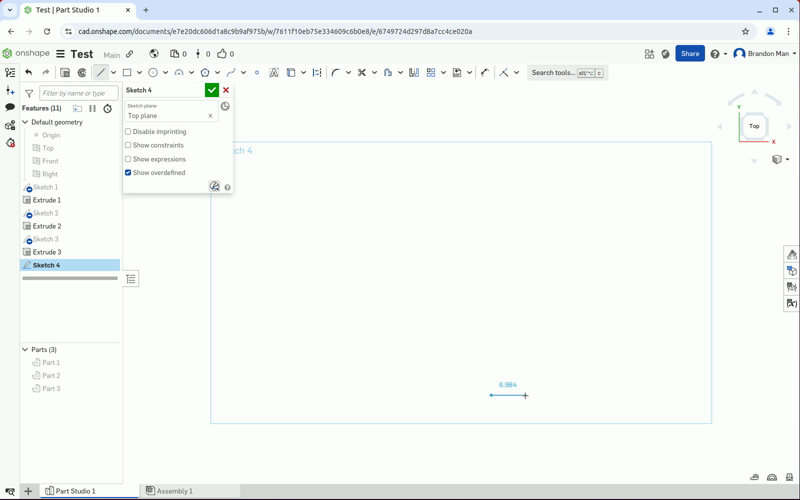
click(525, 395)
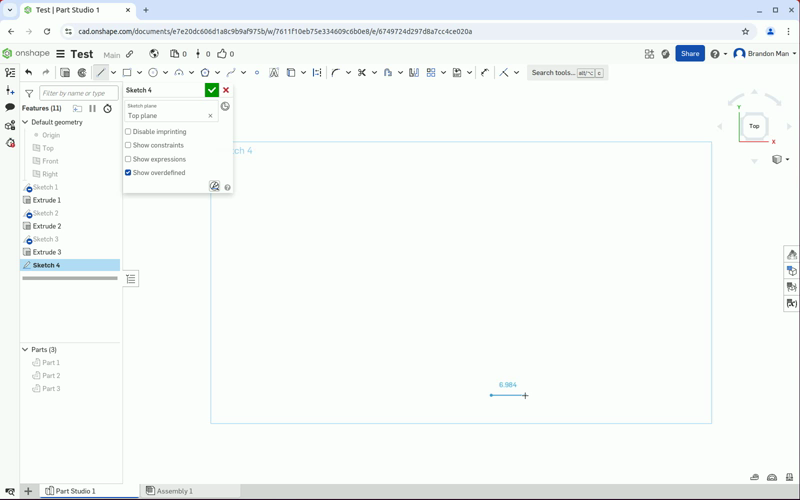
key_up(shift)
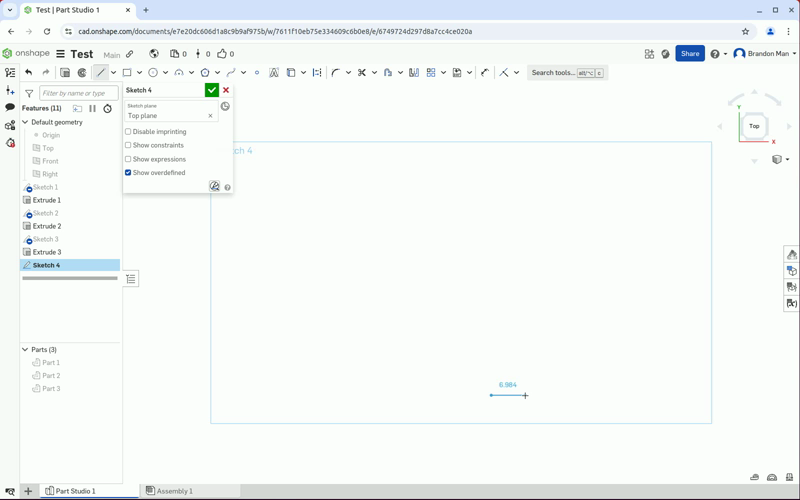
key_down(shift)
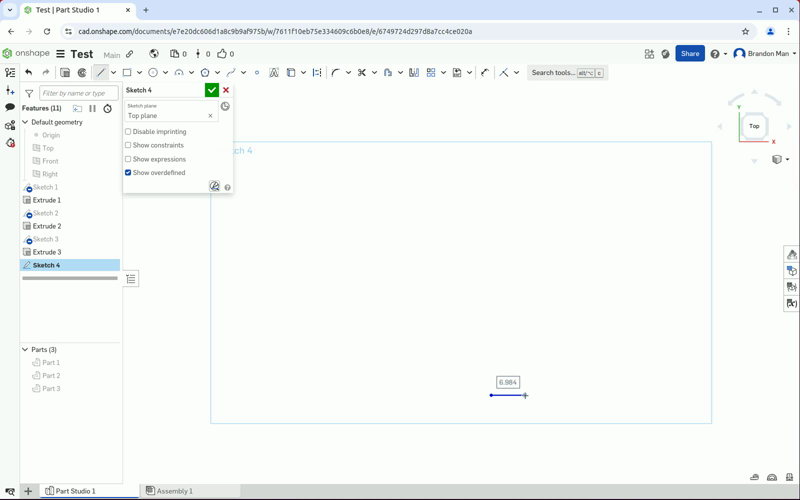
mouse_move(555, 395)
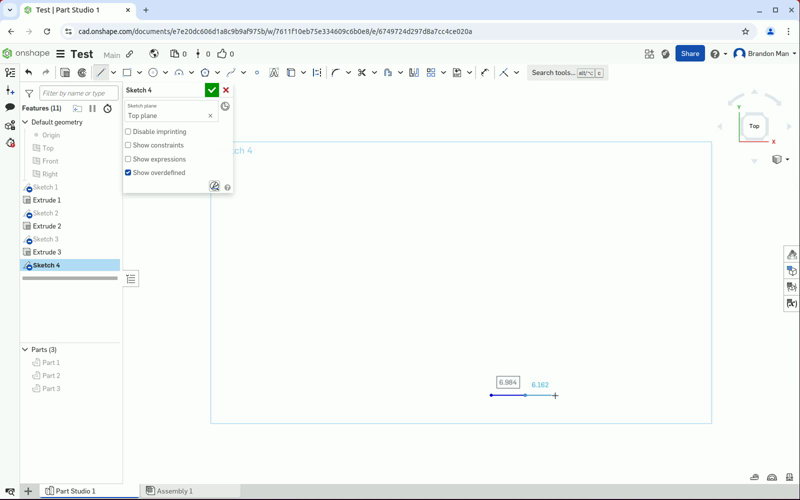
mouse_move(525, 370)
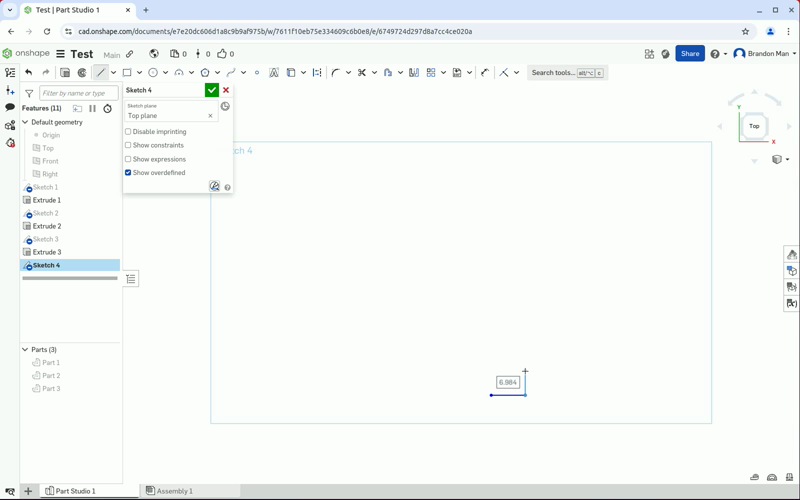
click(525, 370)
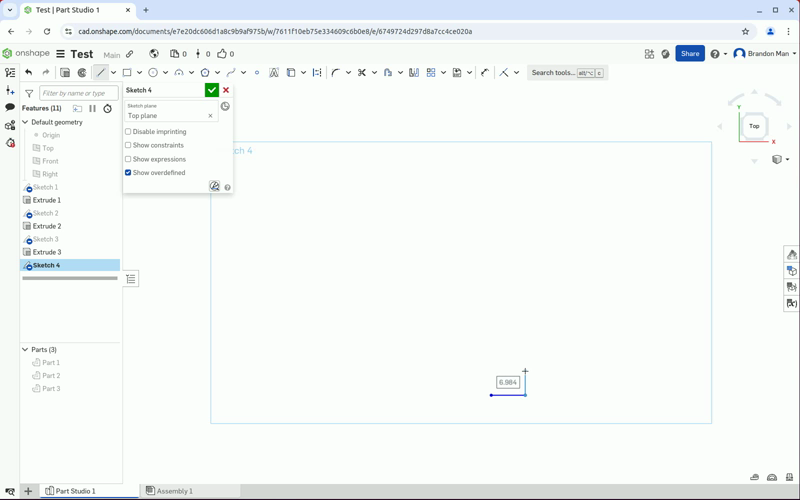
key_up(shift)
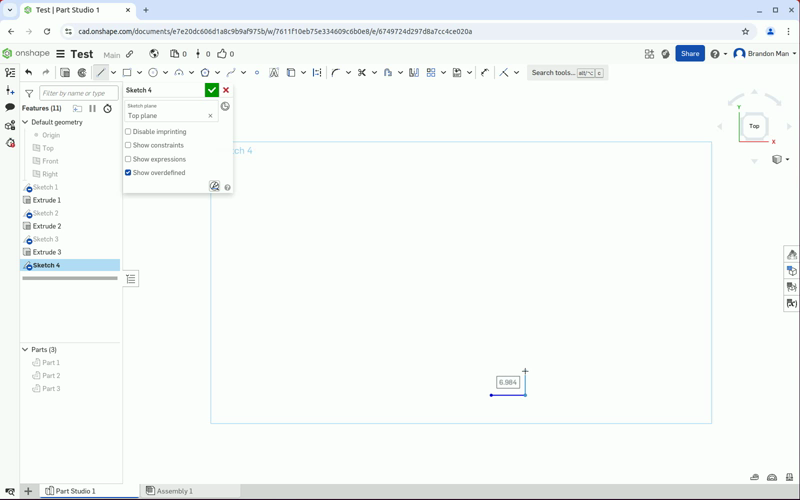
key_down(shift)
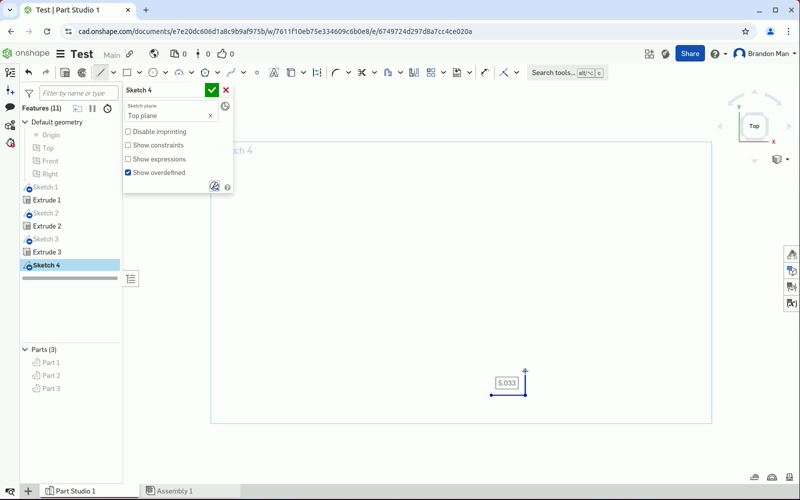
mouse_move(555, 370)
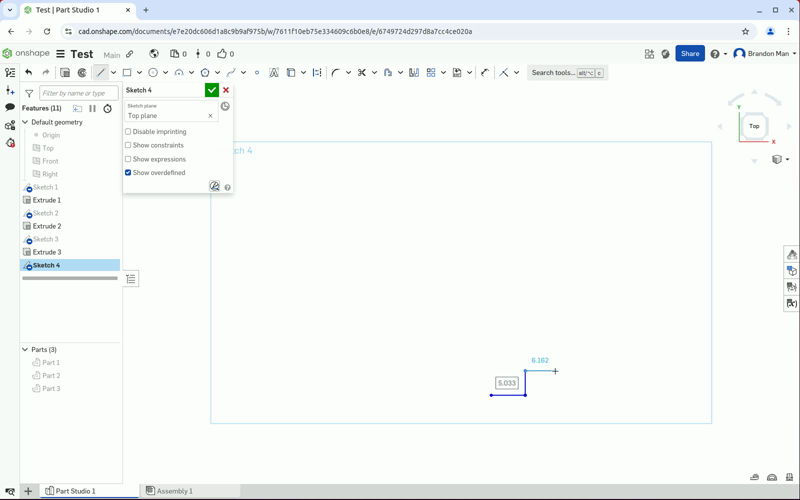
mouse_move(491, 370)
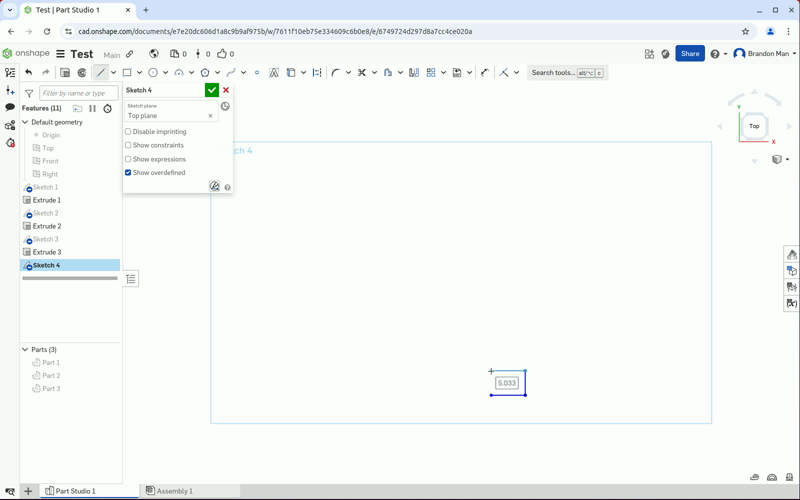
click(491, 370)
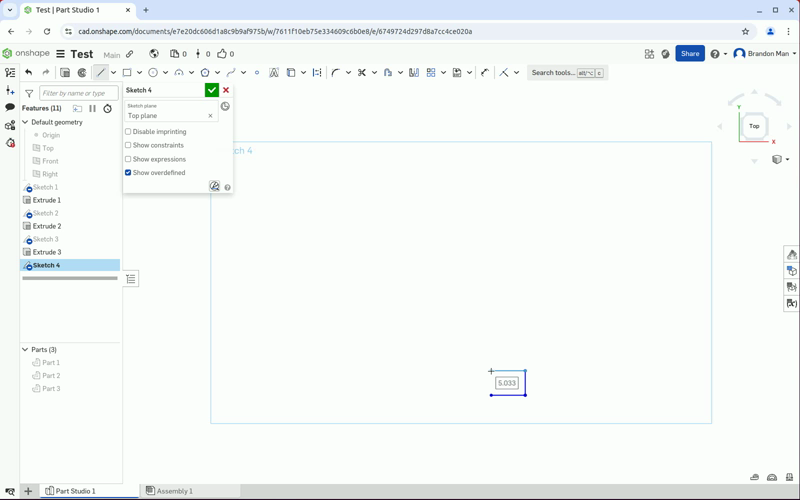
key_up(shift)
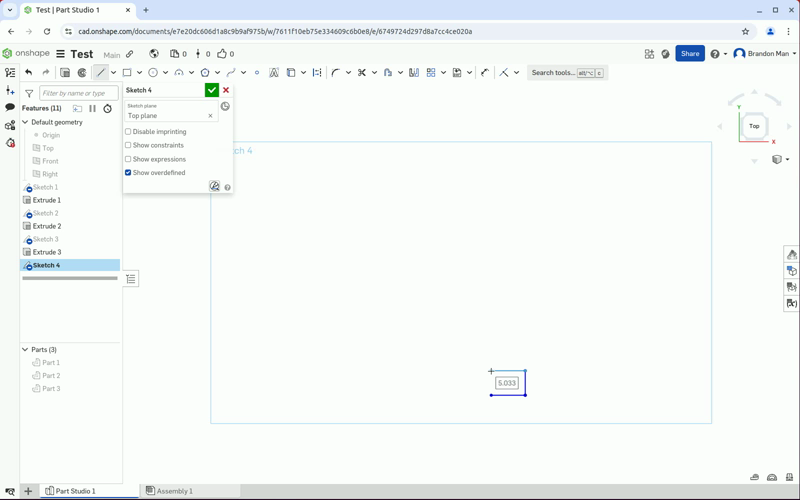
mouse_move(521, 370)
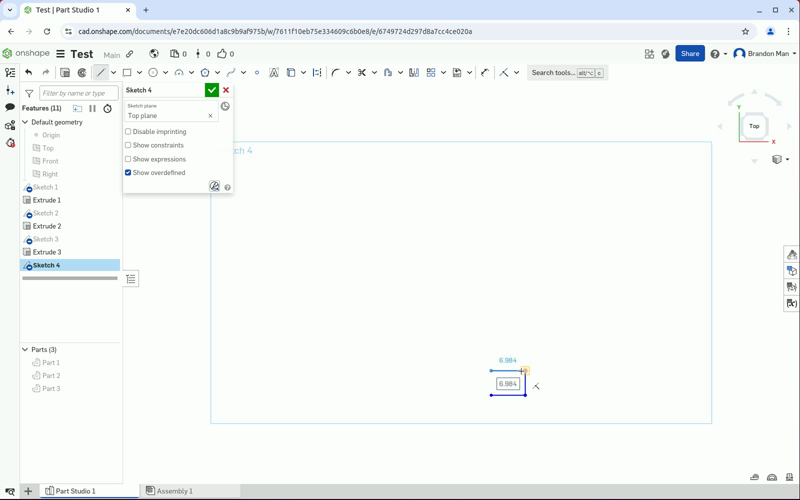
key_down(shift)
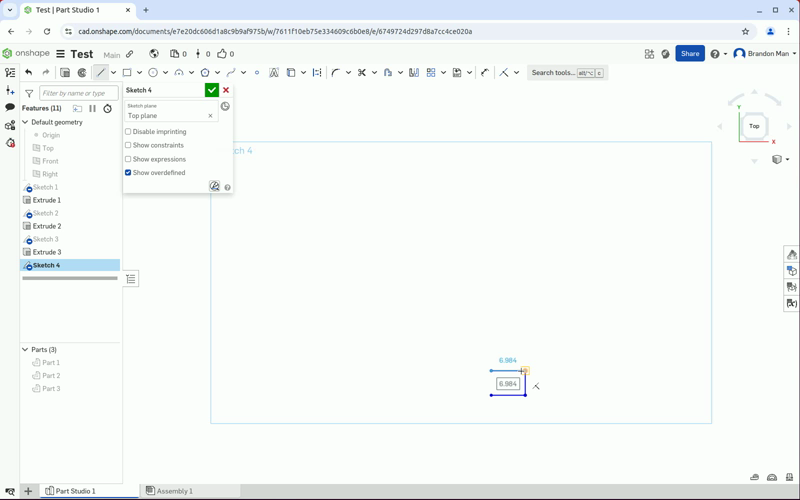
mouse_move(491, 395)
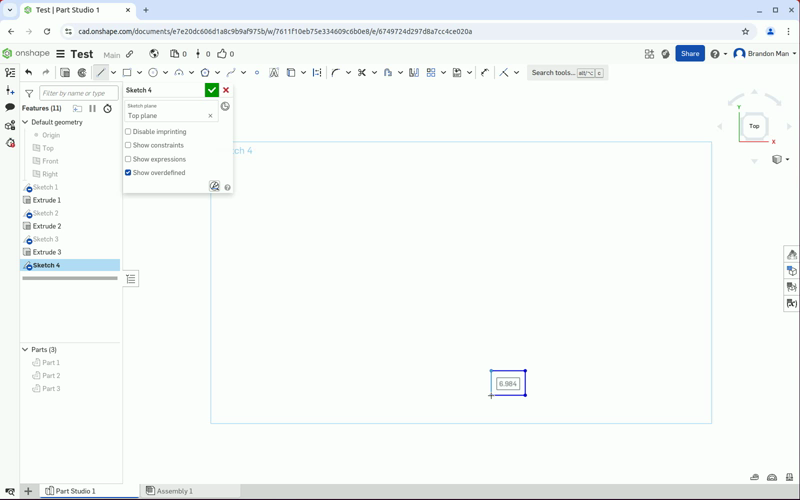
key_up(shift)
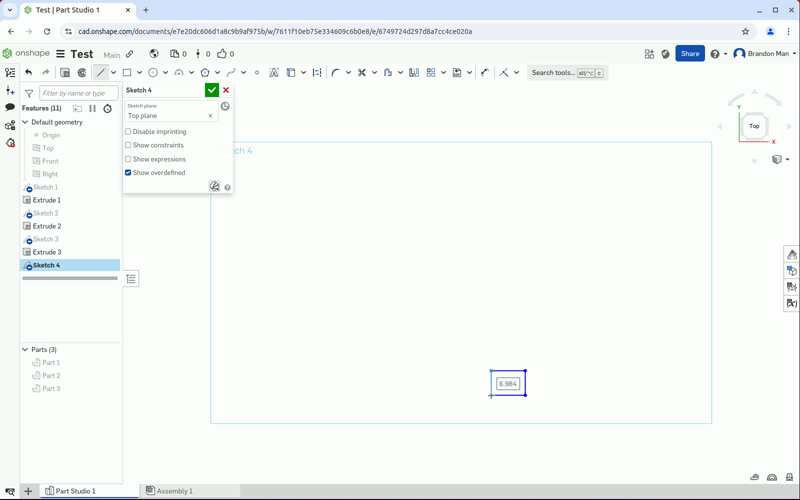
click(491, 395)
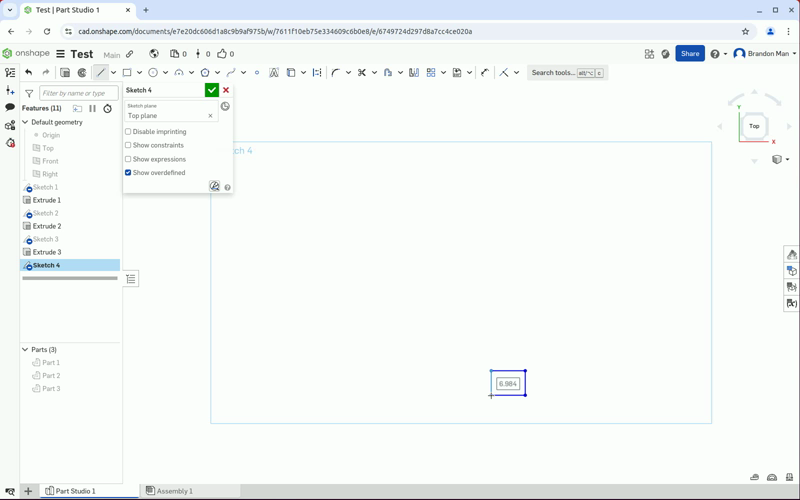
key(esc)
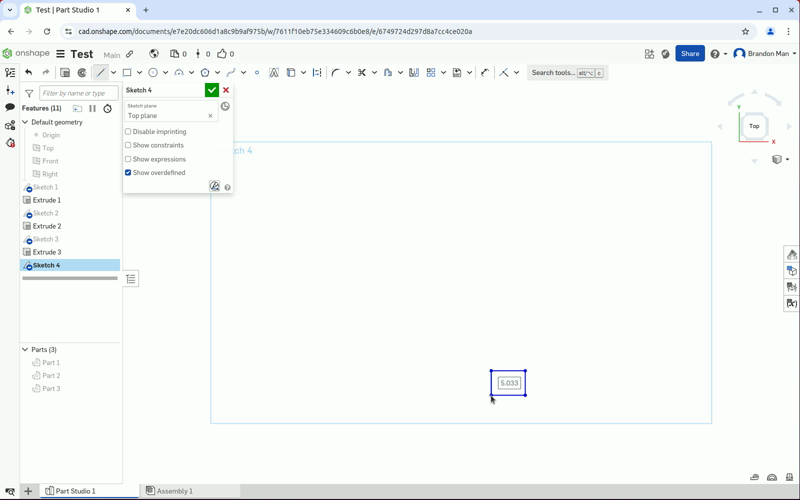
mouse_move(516, 384)
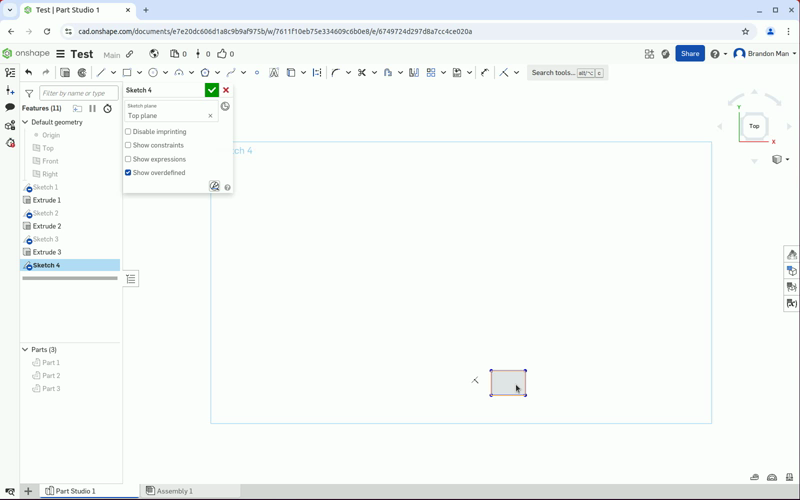
scroll(6)
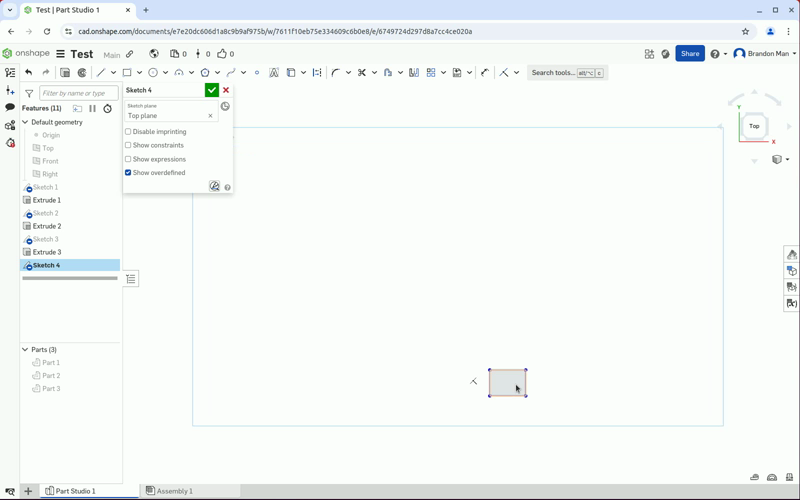
scroll(6)
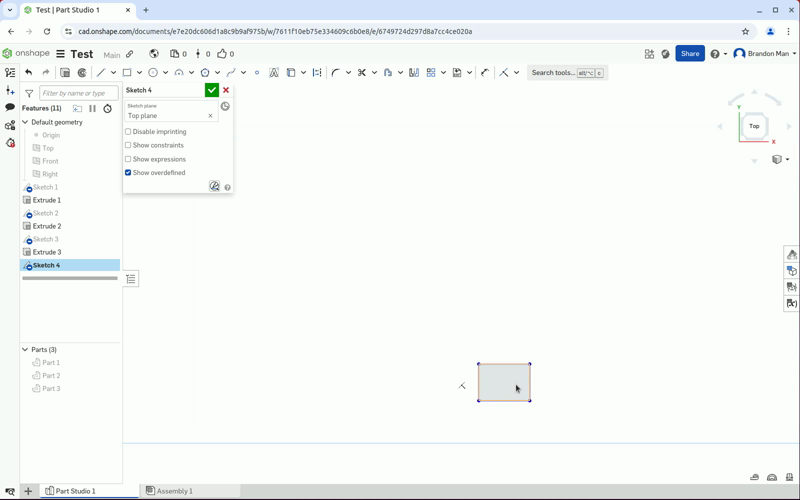
scroll(6)
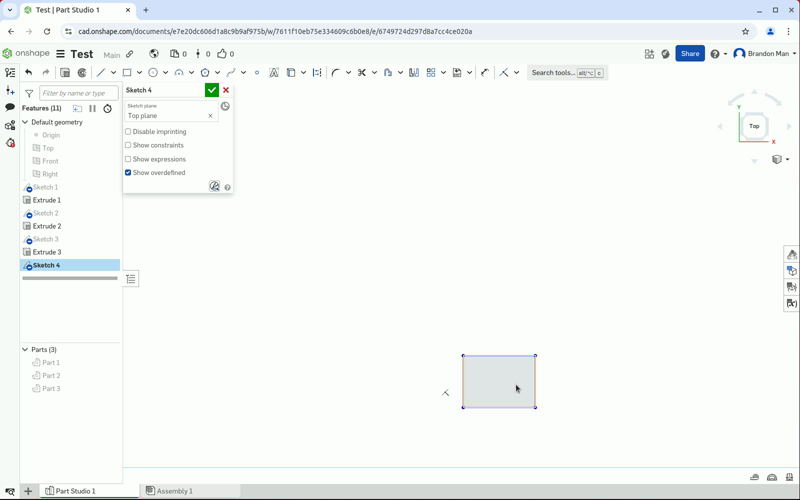
scroll(6)
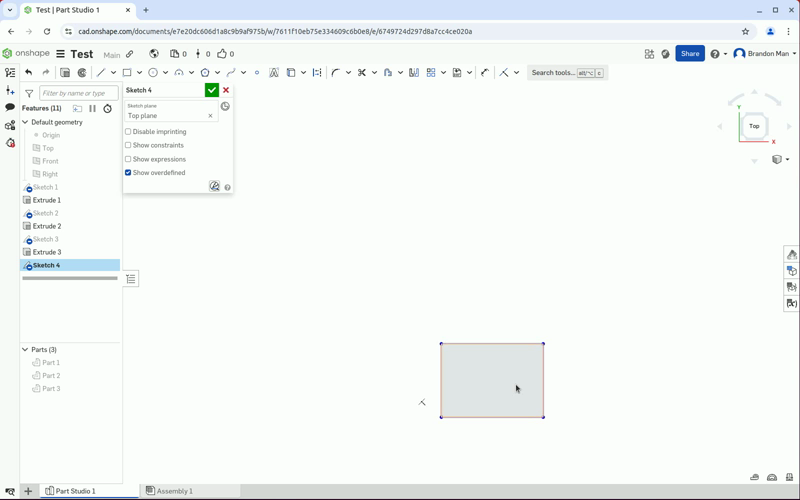
scroll(6)
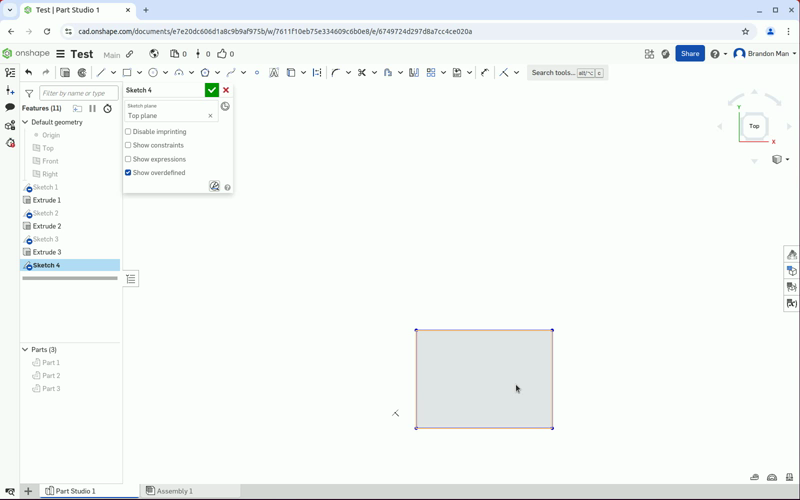
scroll(6)
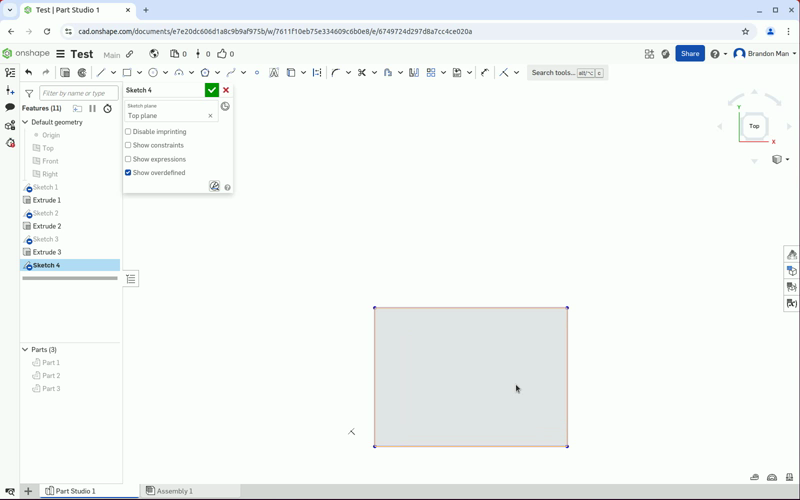
scroll(6)
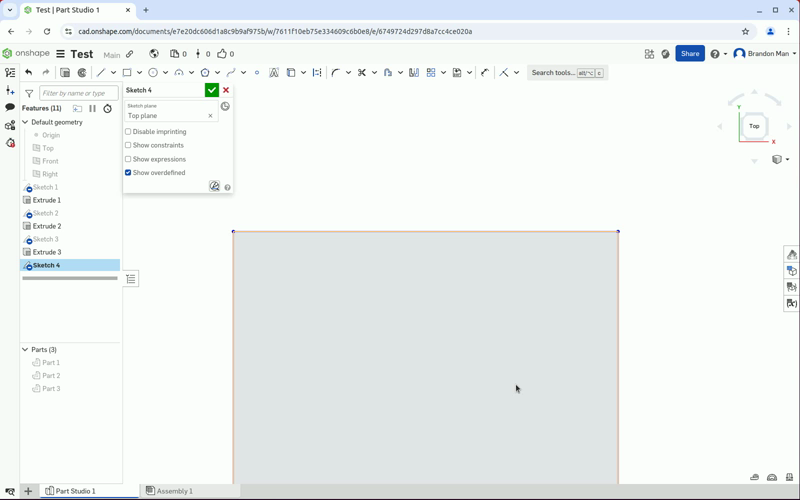
click(516, 384)
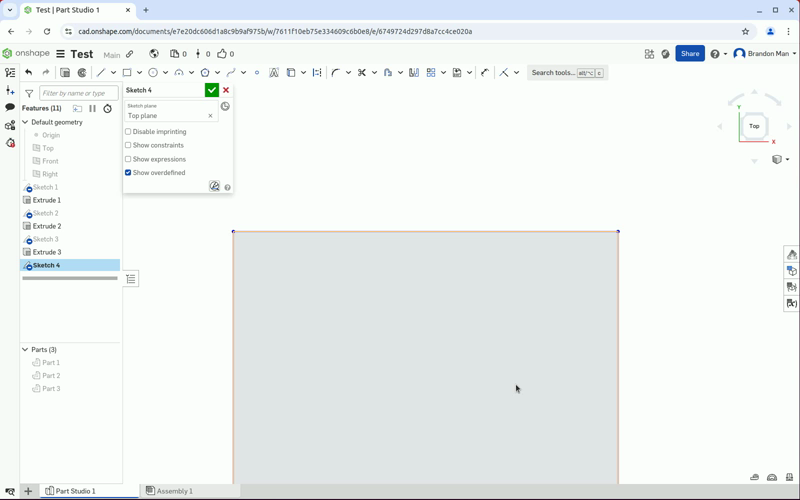
scroll(-6)
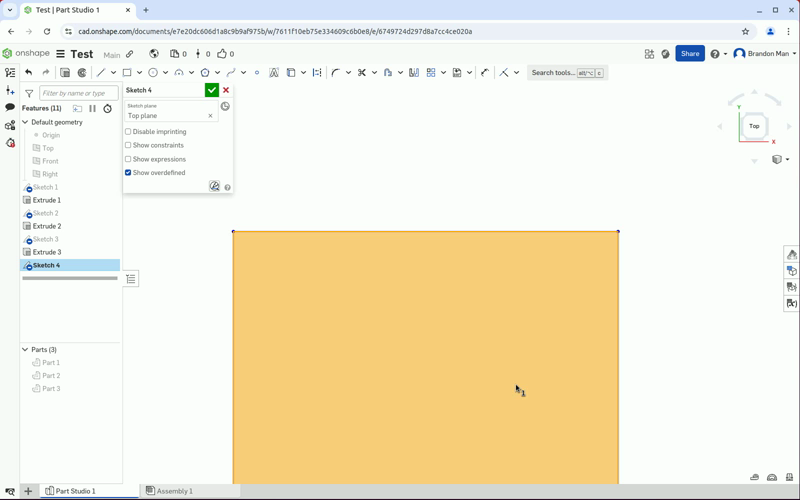
scroll(-6)
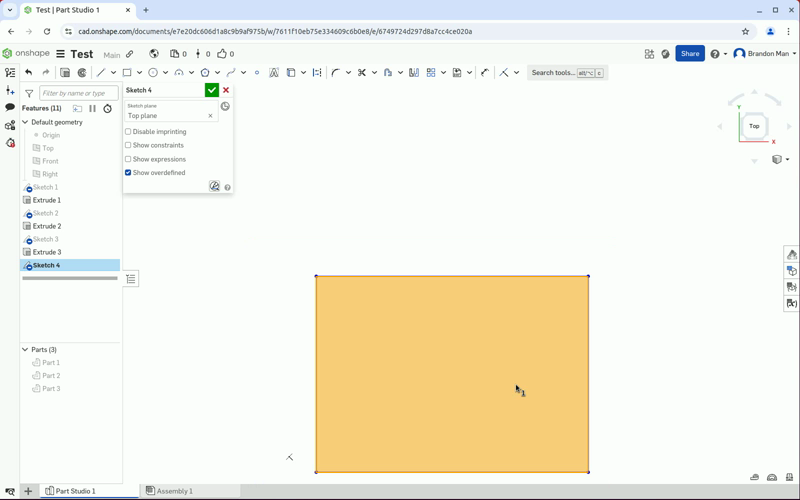
scroll(-6)
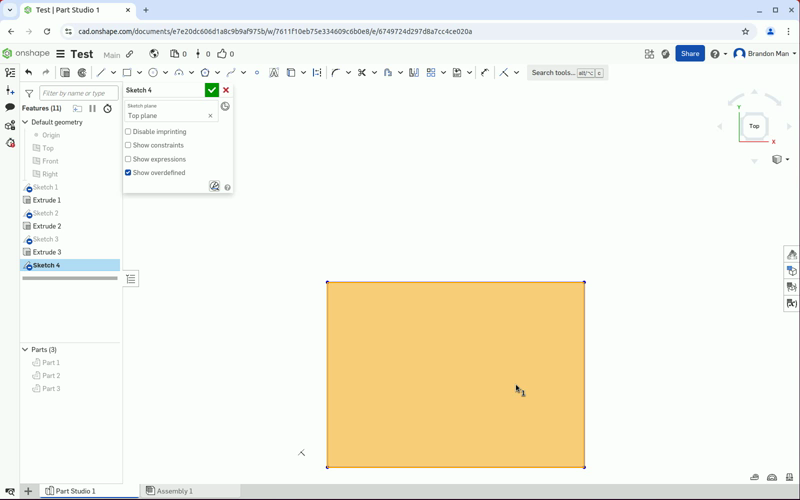
scroll(-6)
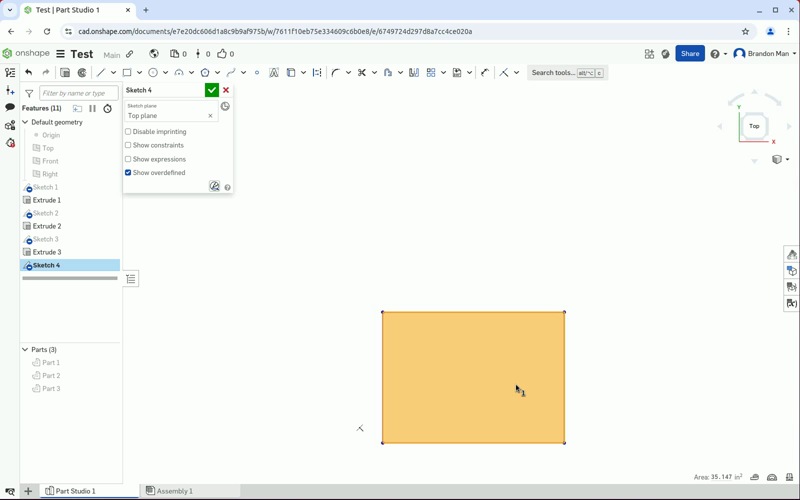
scroll(-6)
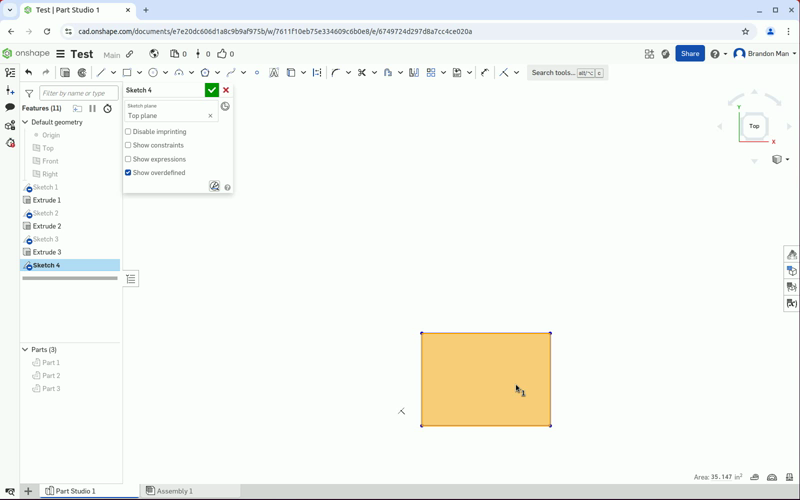
scroll(-6)
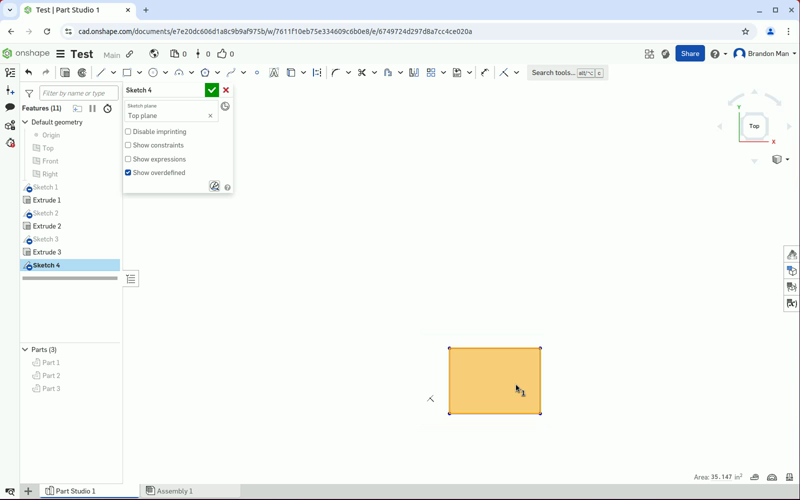
scroll(-6)
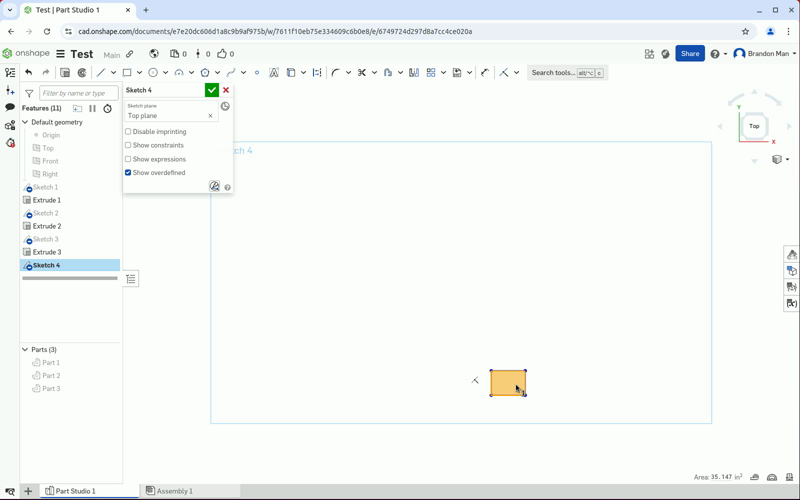
mouse_move(73, 352)
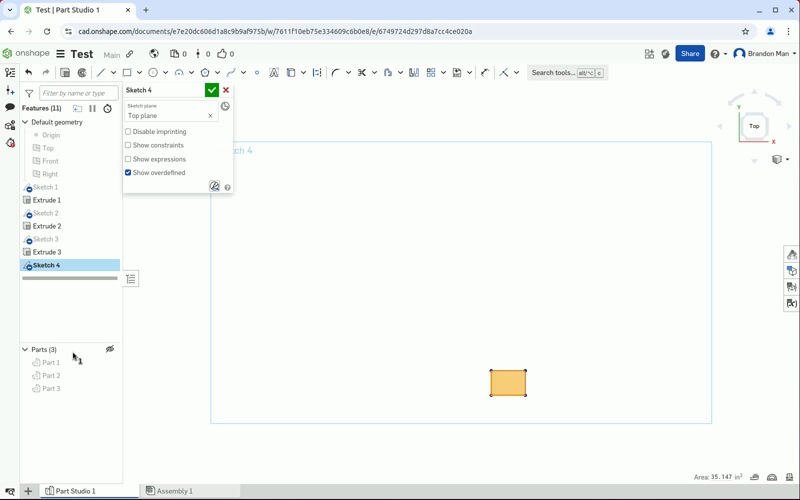
key(shift+y)
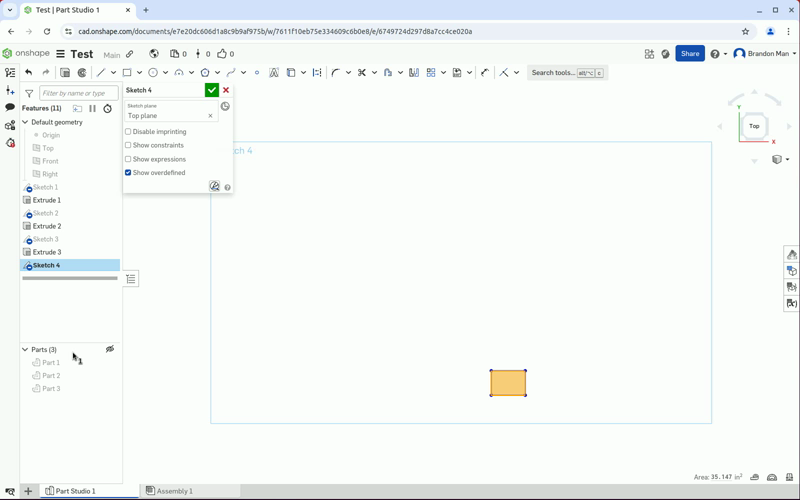
key(shift+e)
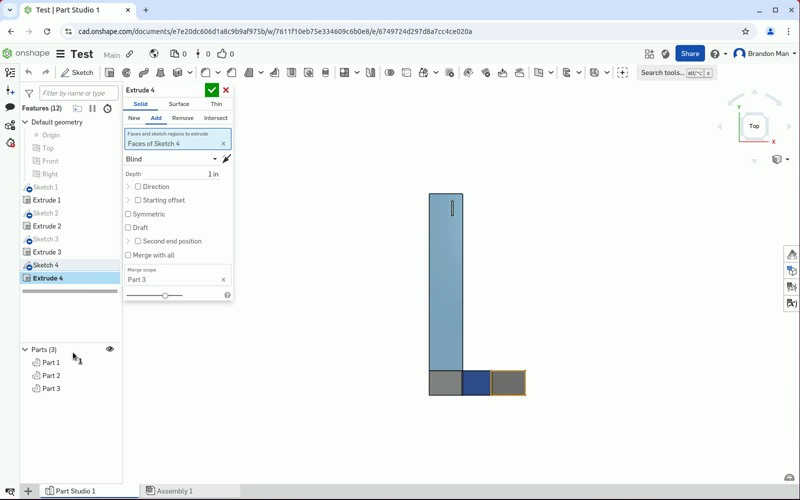
mouse_move(143, 106)
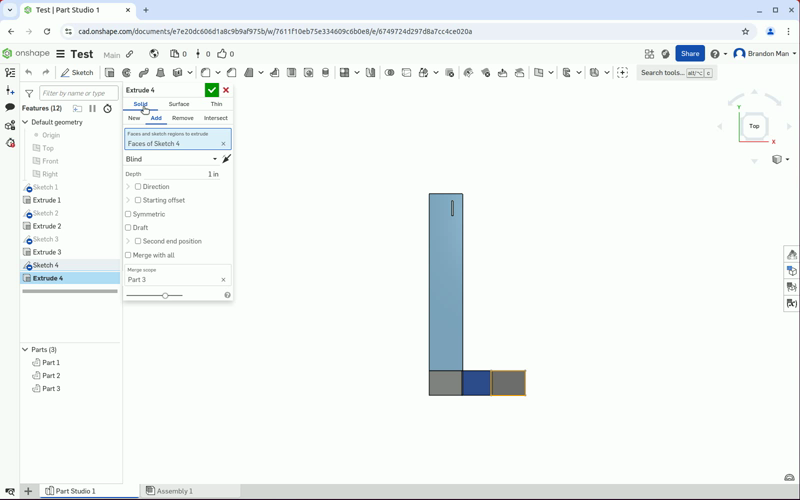
click(143, 106)
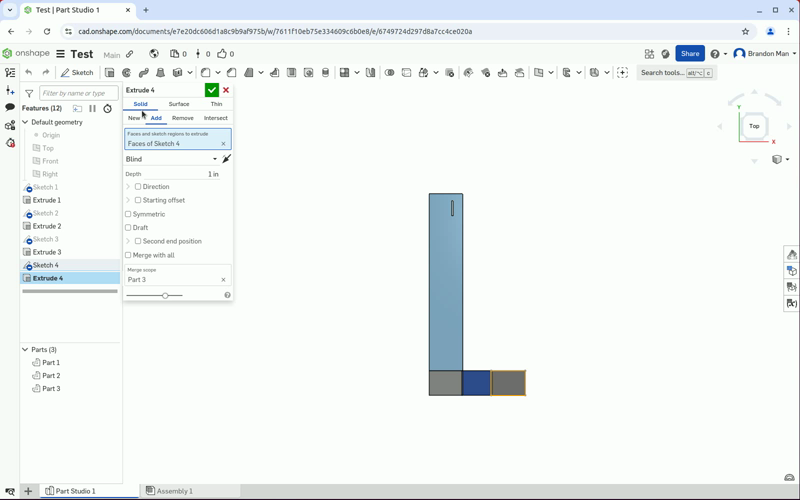
mouse_move(137, 120)
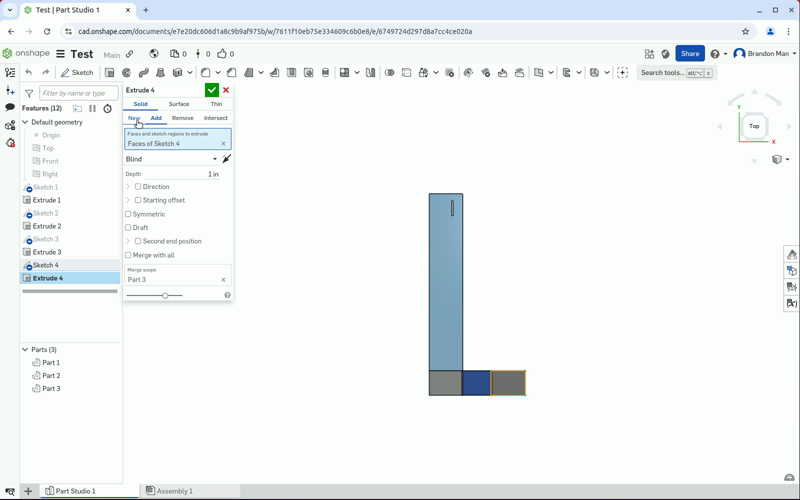
click(137, 120)
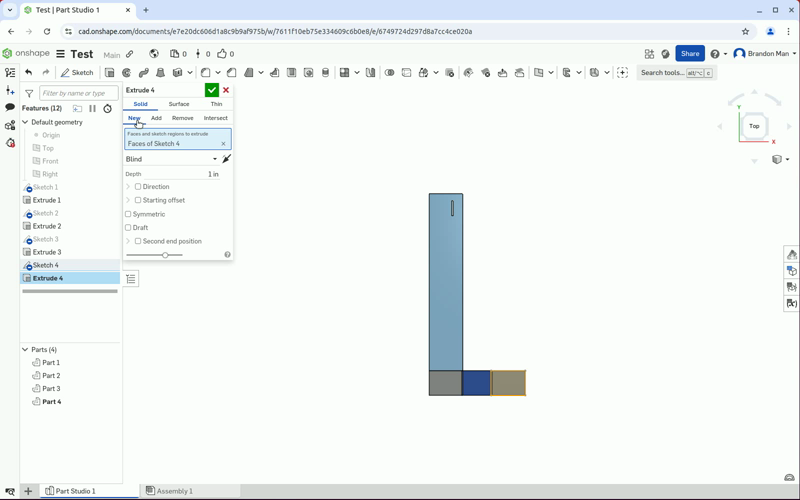
key(tab, 4)
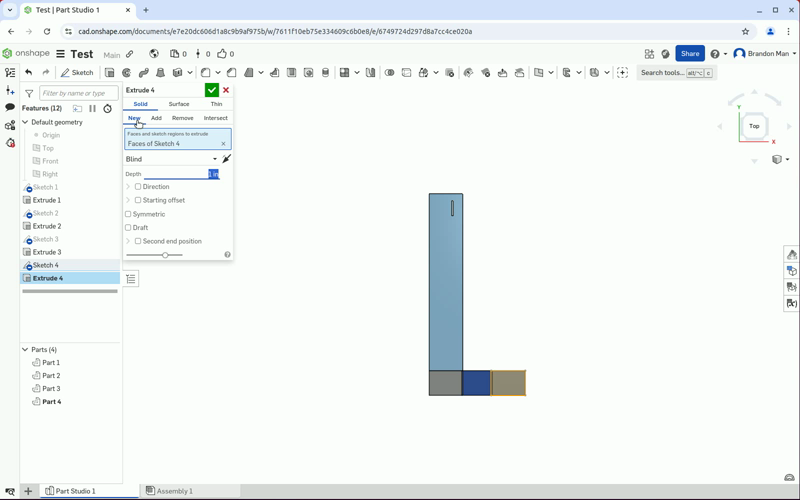
text(1.926)
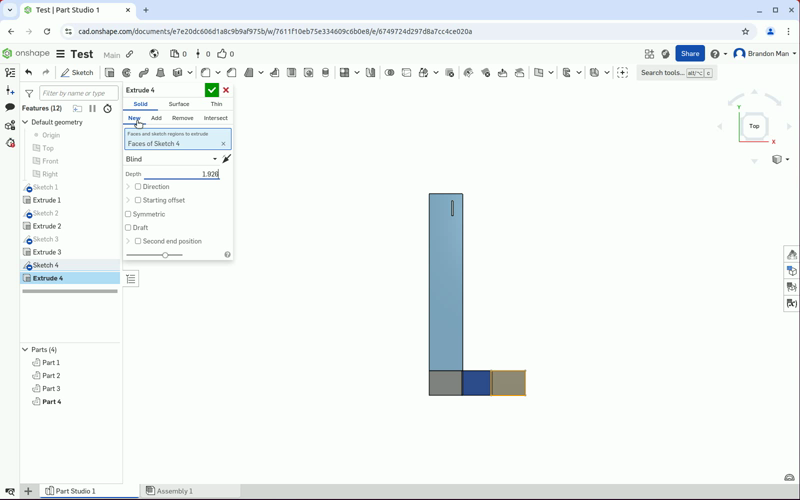
key(enter)
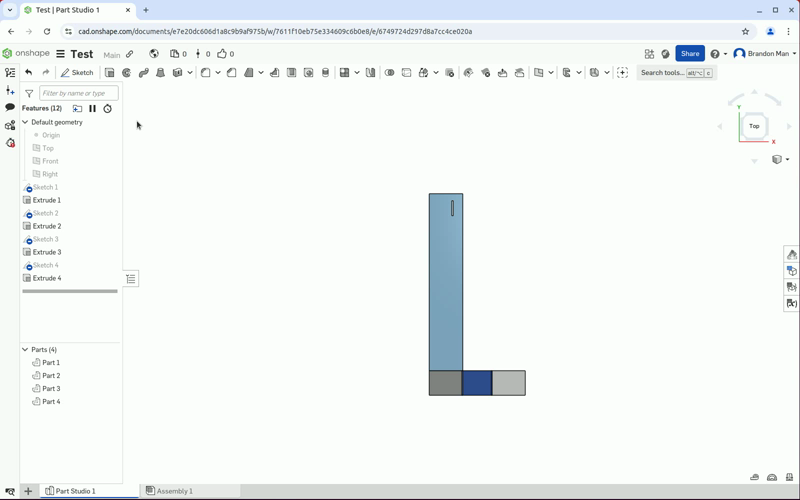
key(shift+h)
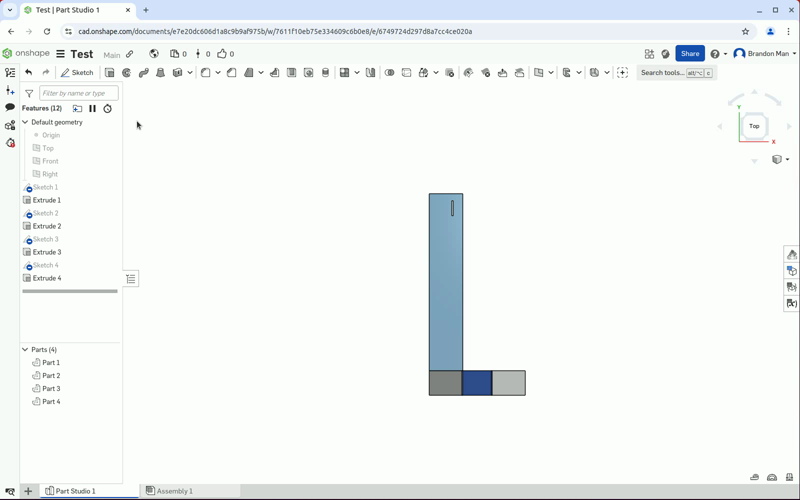
key(shift+h)
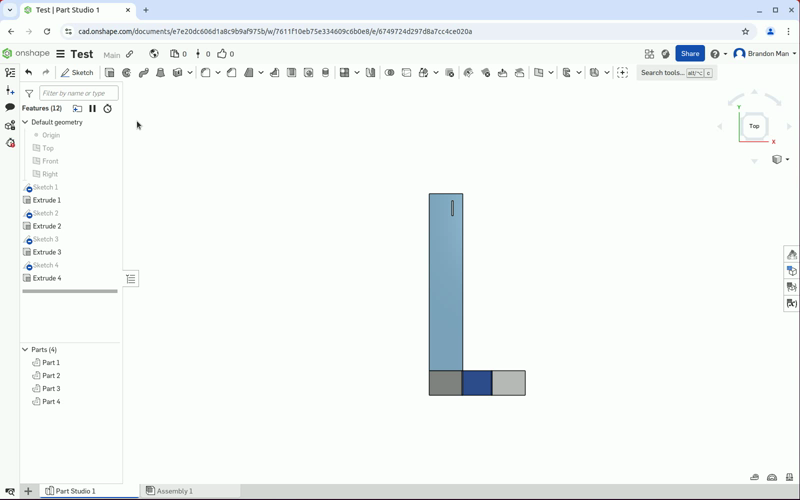
mouse_move(73, 189)
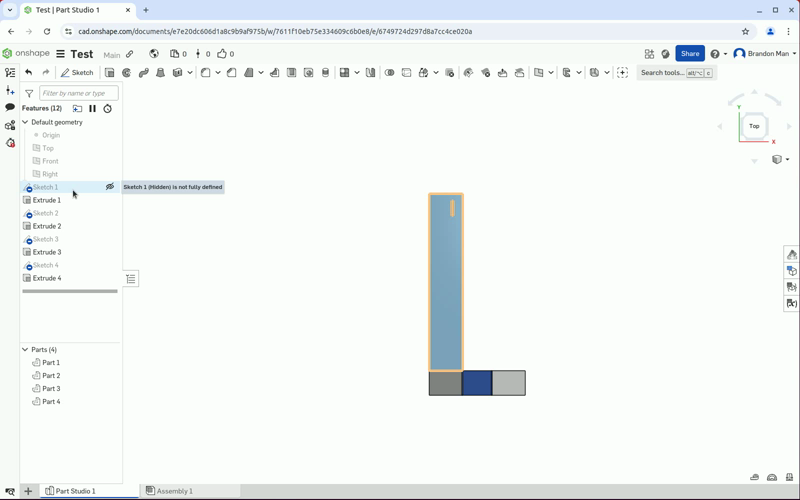
click(73, 189)
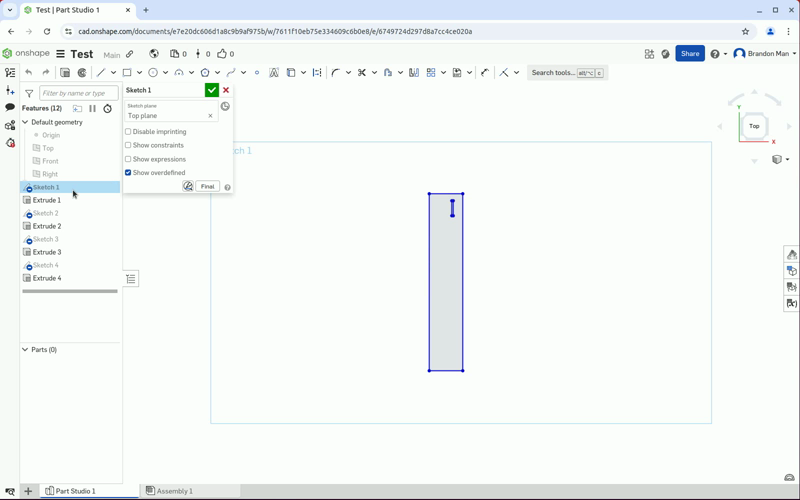
mouse_move(229, 92)
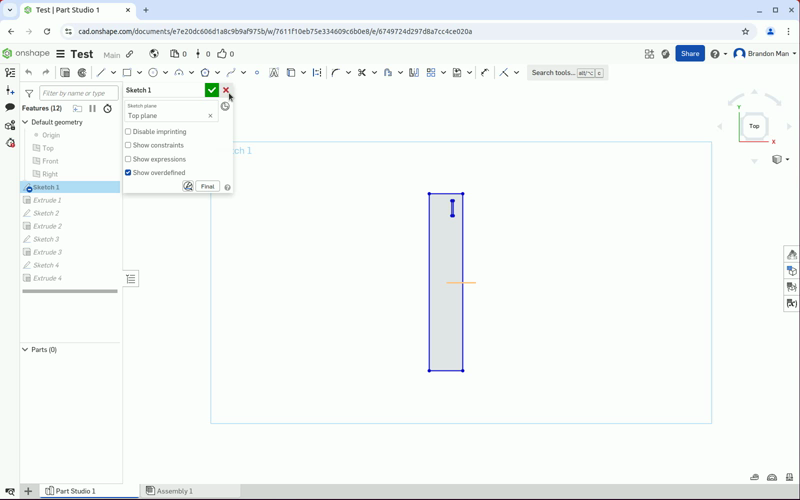
click(229, 92)
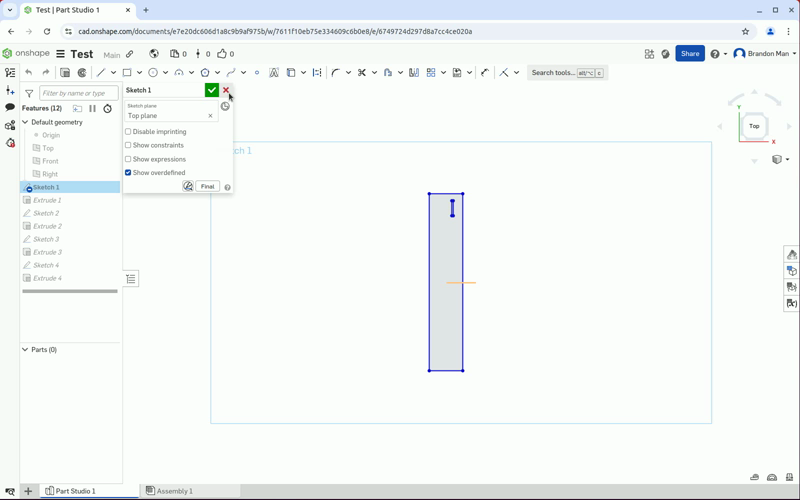
key(shift+s)
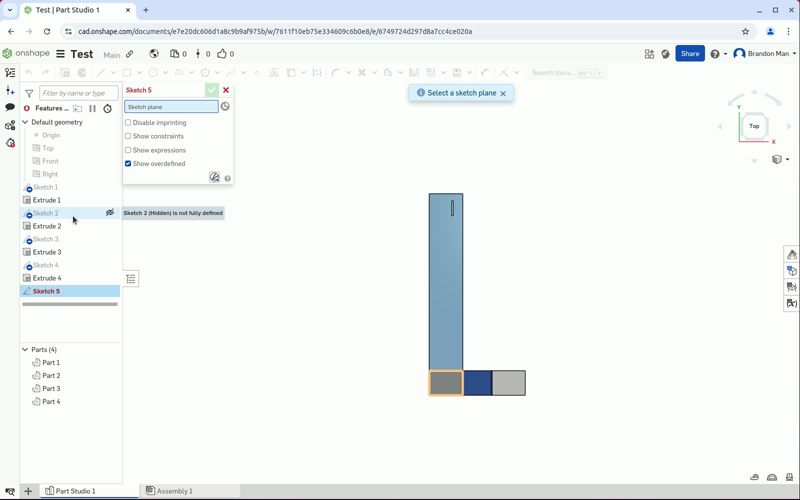
scroll(3)
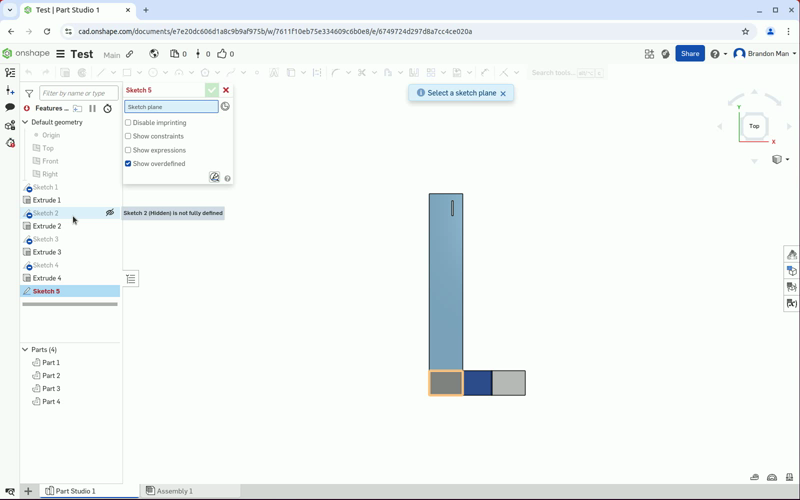
mouse_move(73, 150)
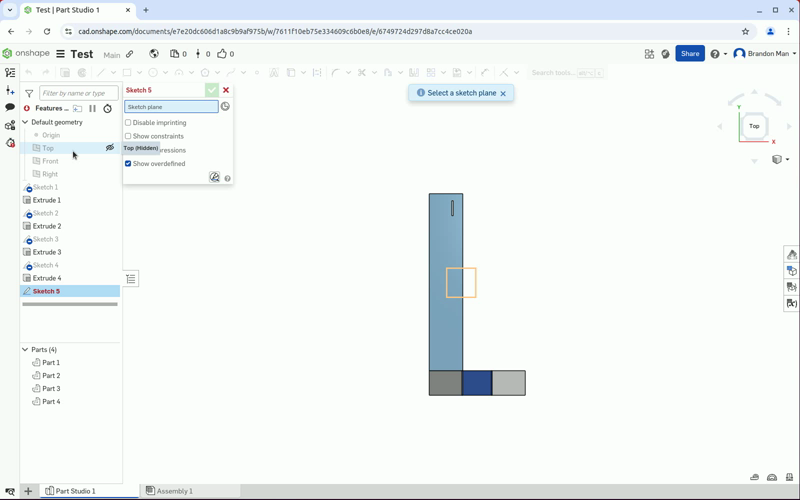
click(73, 150)
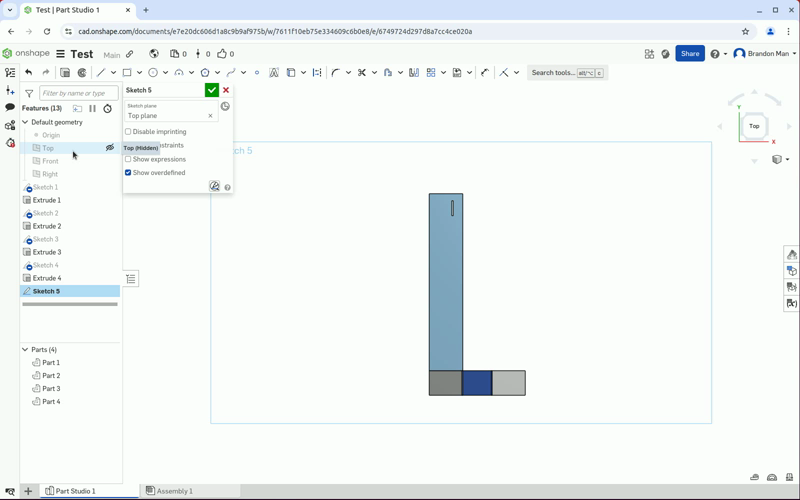
mouse_move(73, 352)
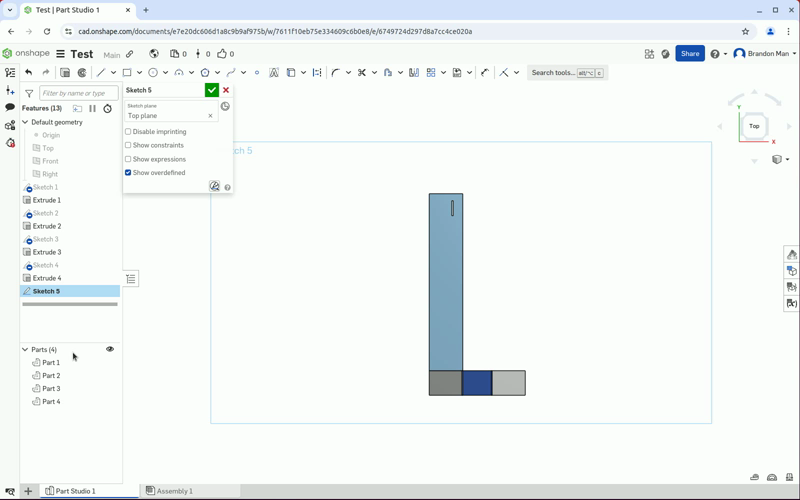
key(y)
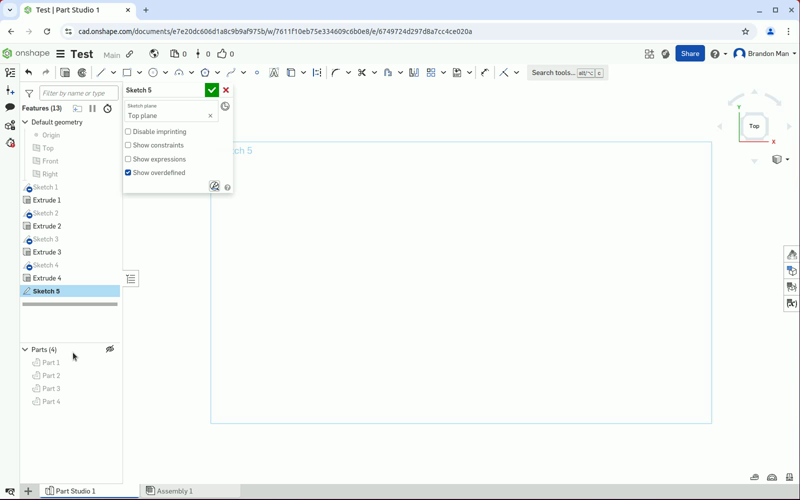
key(l)
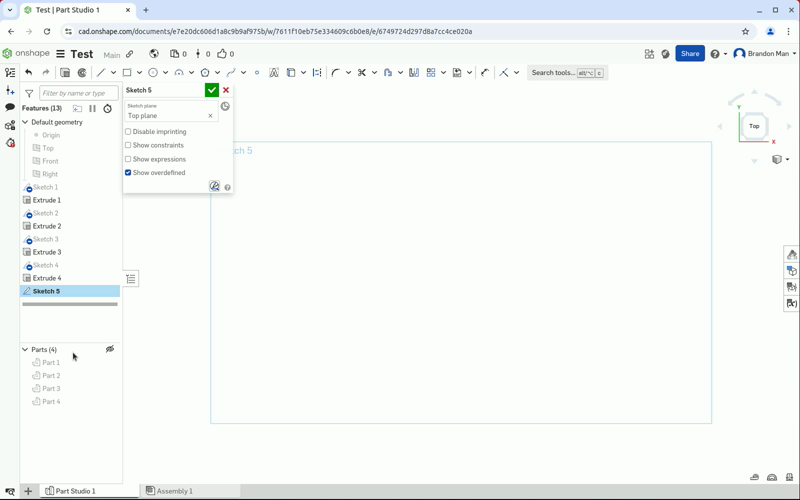
key_down(shift)
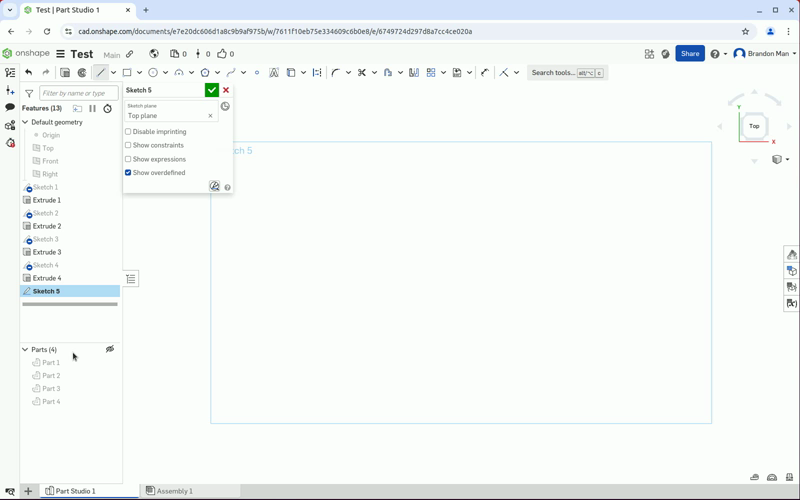
mouse_move(491, 370)
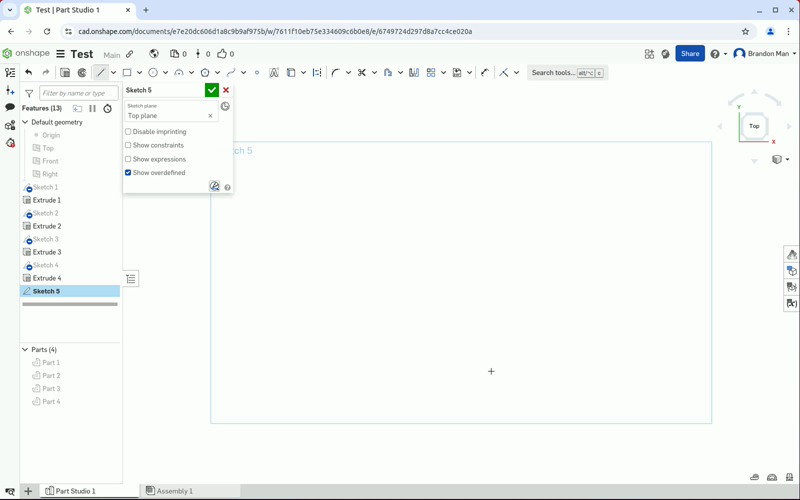
click(491, 370)
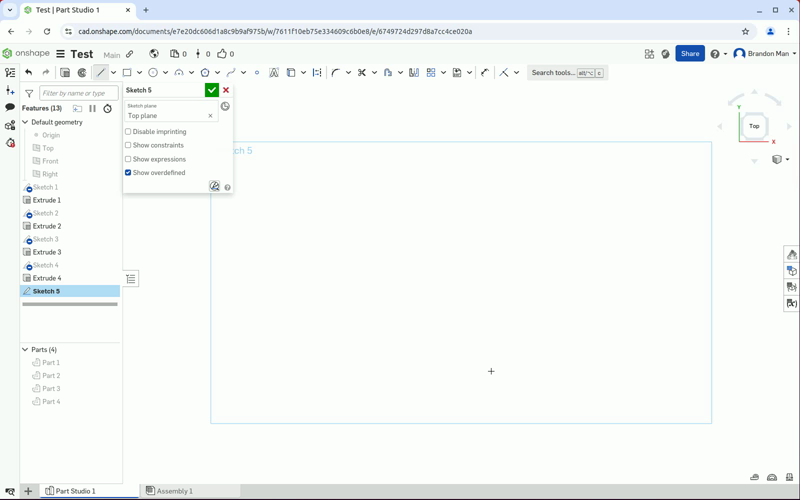
key_up(shift)
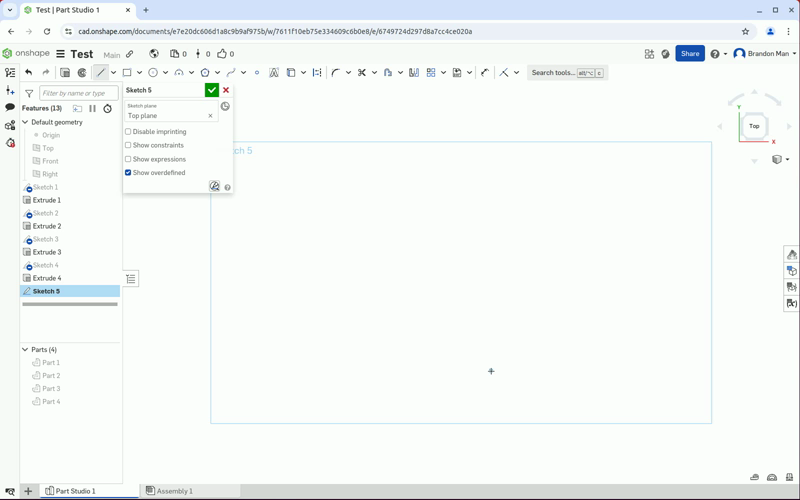
key_down(shift)
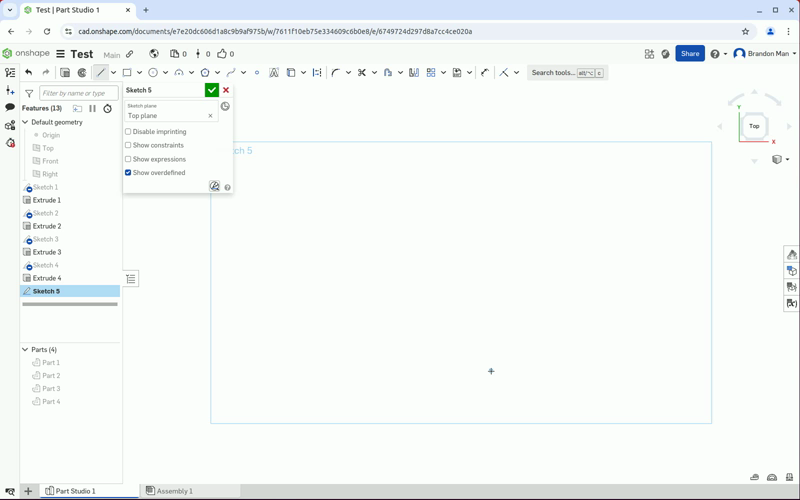
mouse_move(521, 370)
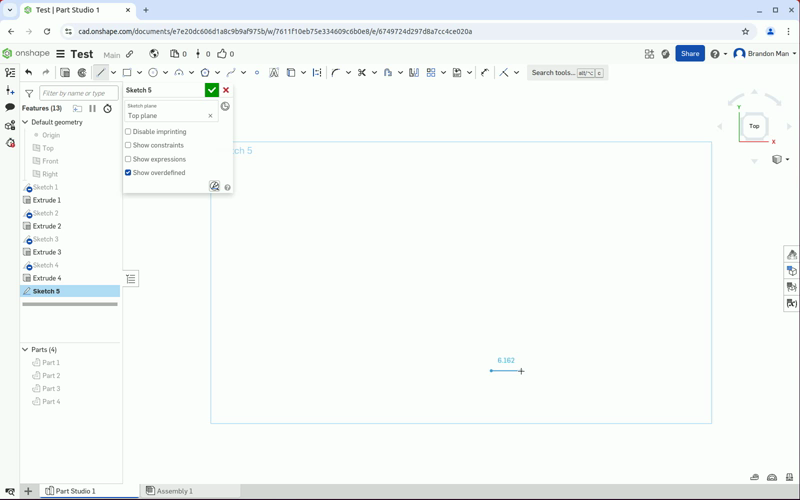
mouse_move(525, 370)
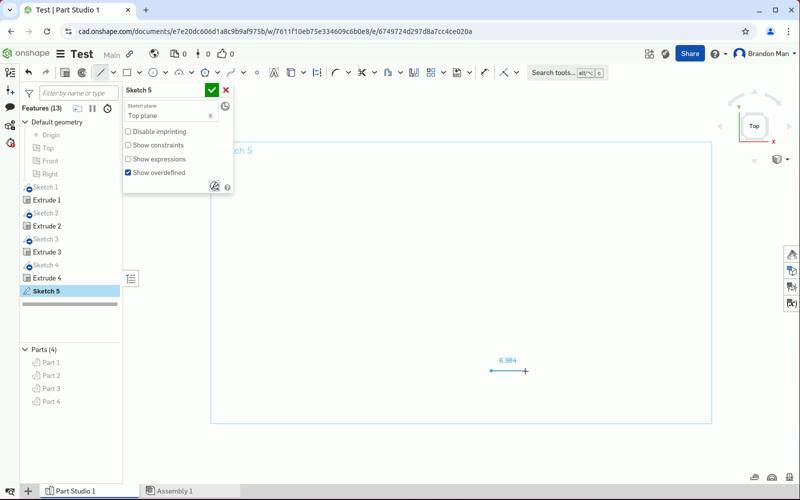
click(525, 370)
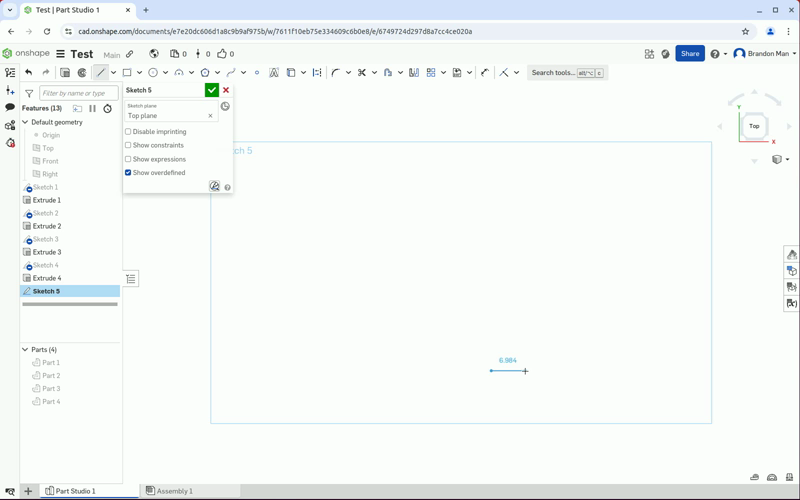
key_up(shift)
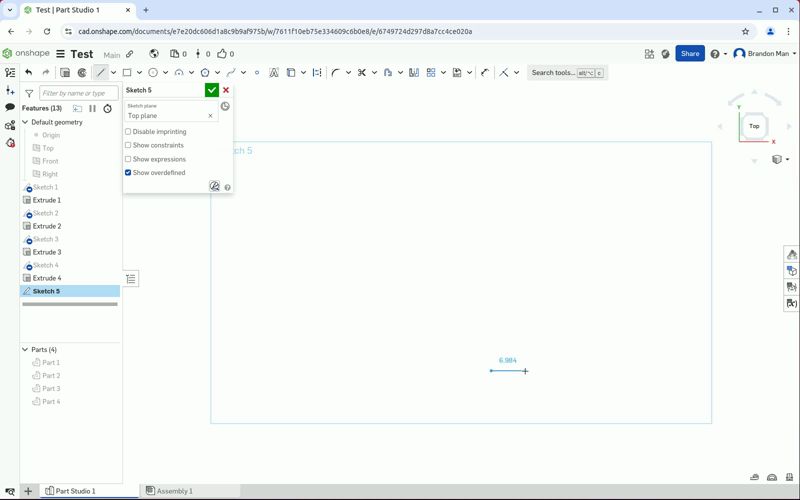
key_down(shift)
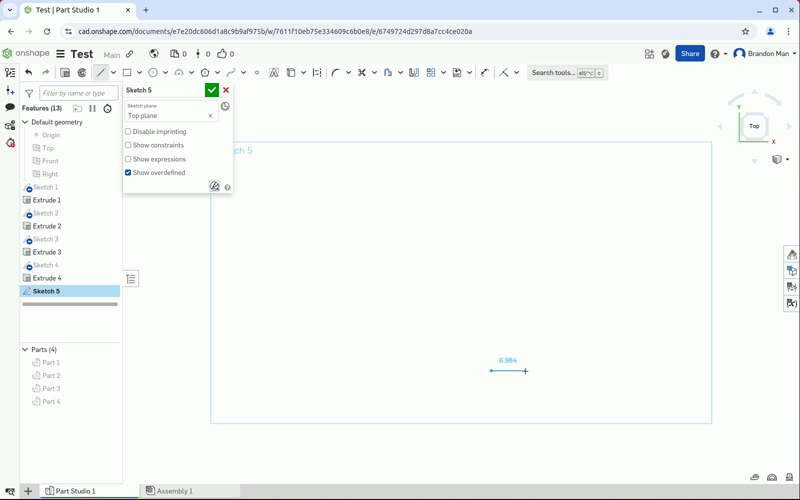
mouse_move(525, 193)
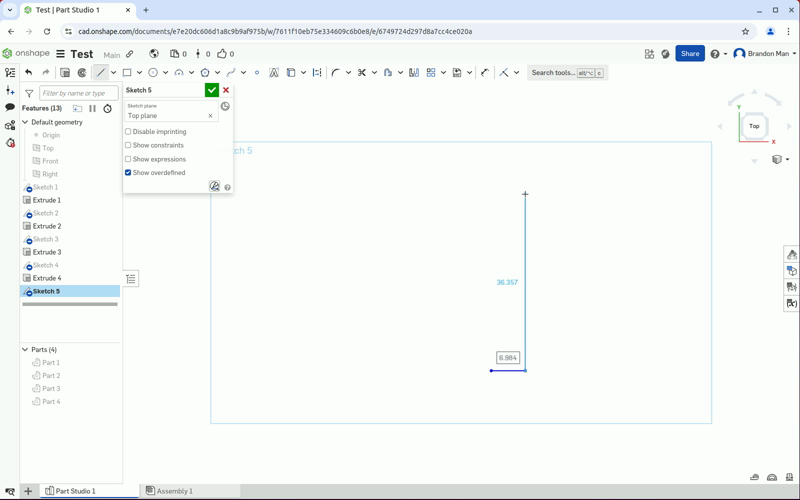
click(525, 193)
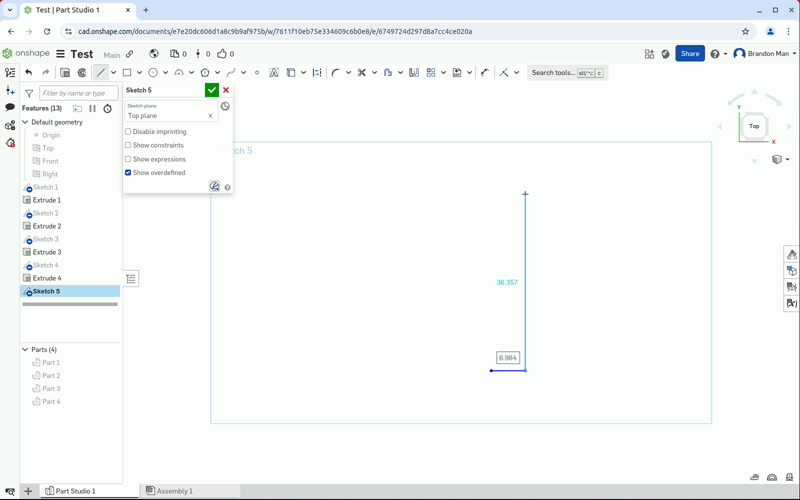
key_up(shift)
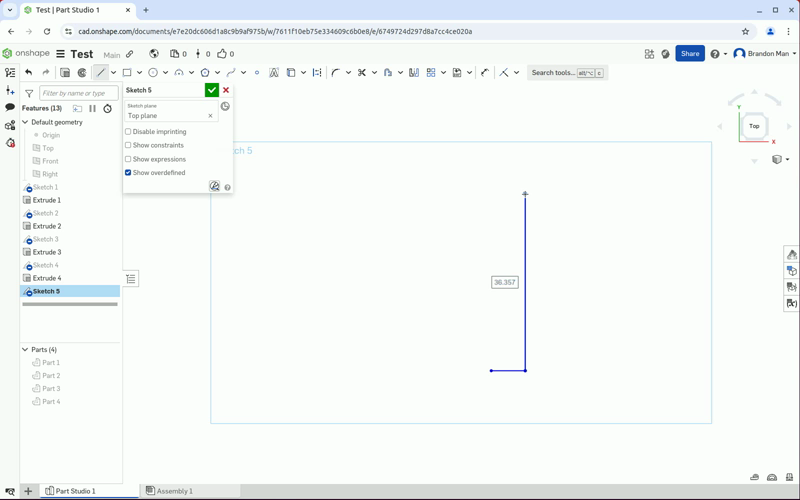
key_down(shift)
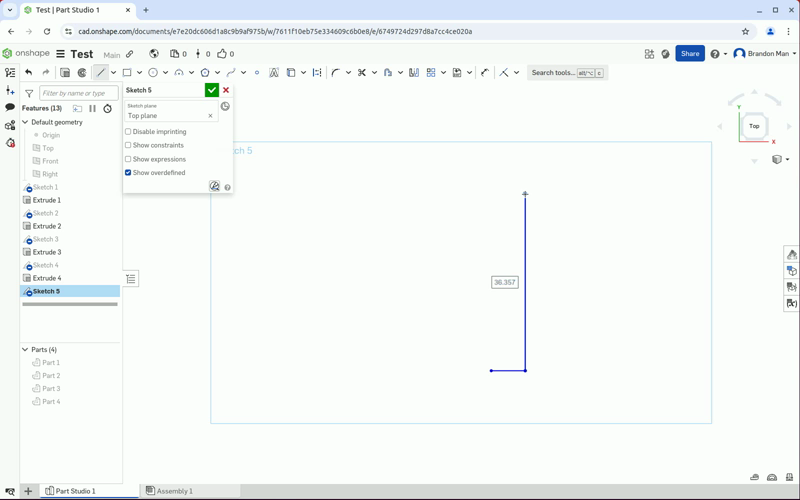
mouse_move(555, 193)
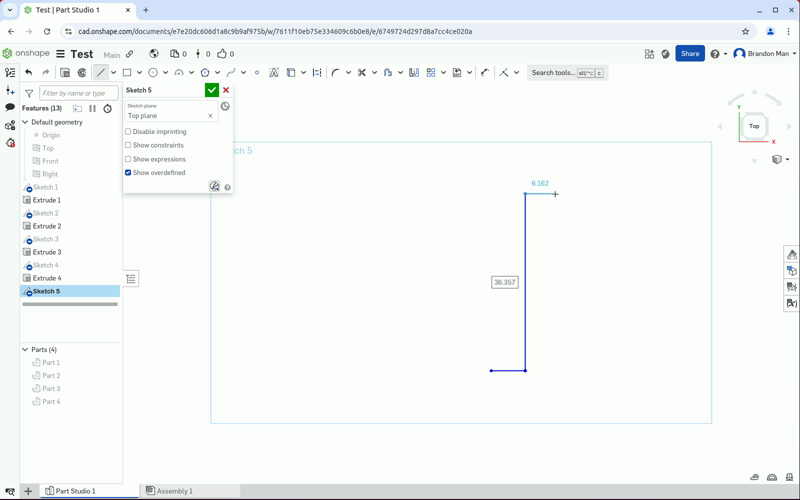
mouse_move(491, 193)
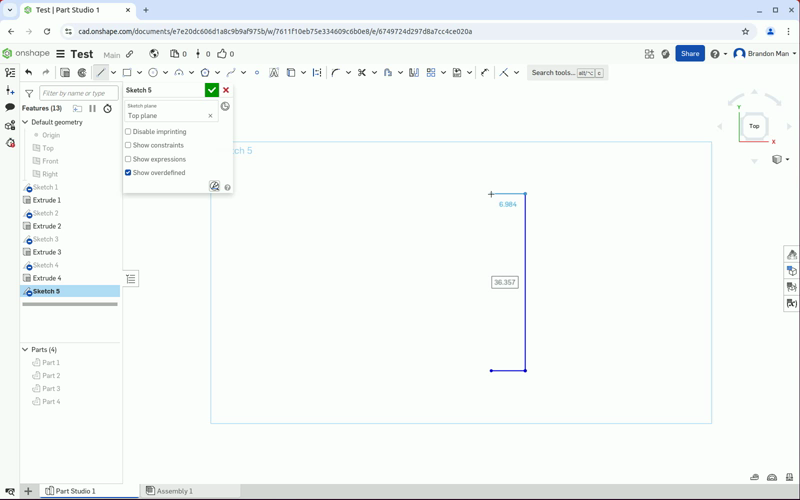
click(491, 193)
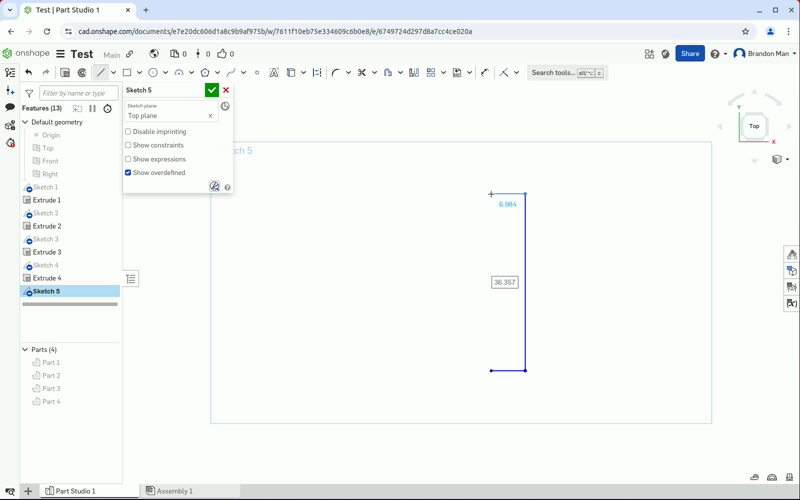
key_up(shift)
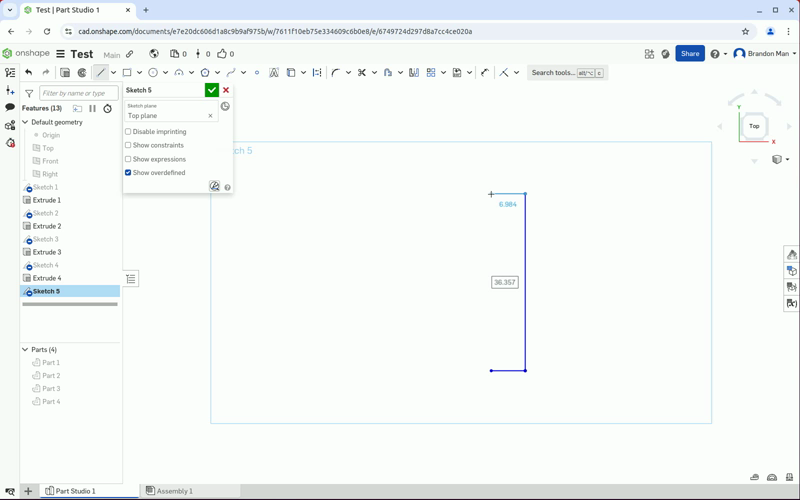
key_down(shift)
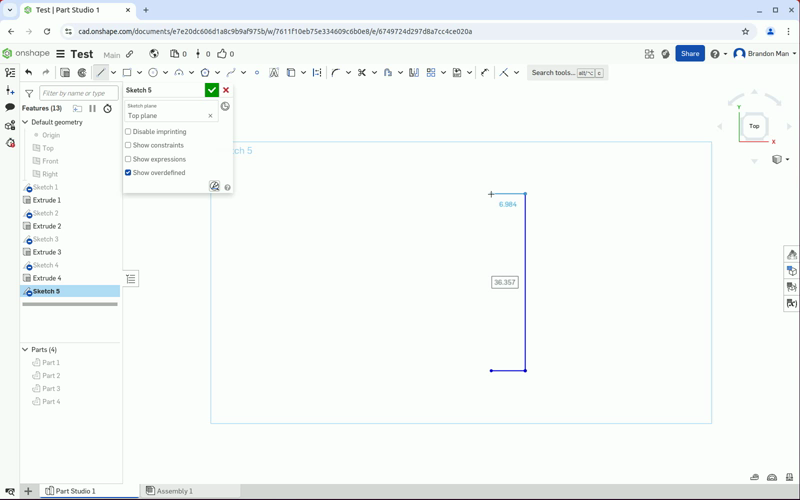
mouse_move(491, 370)
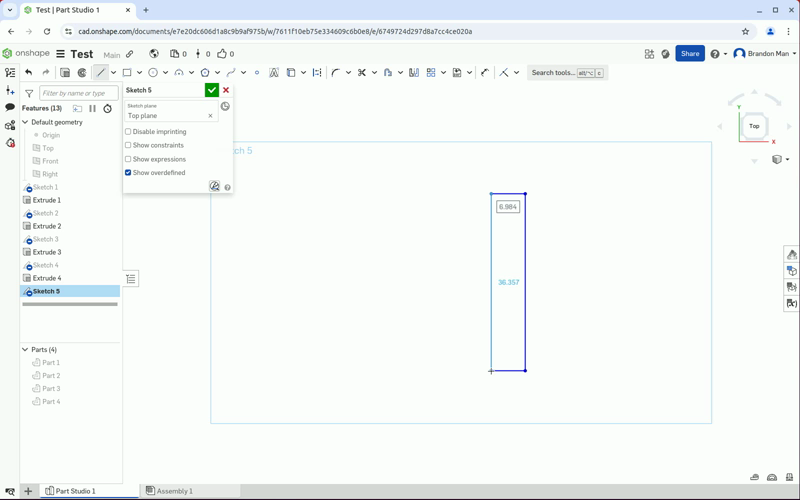
key_up(shift)
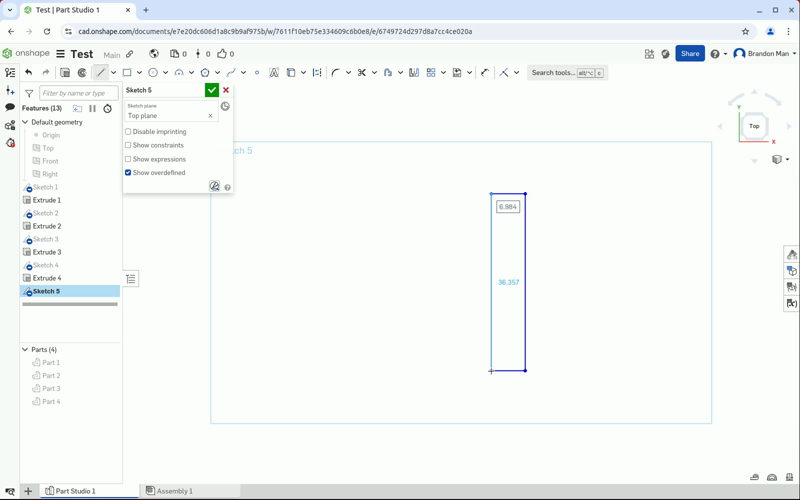
click(491, 370)
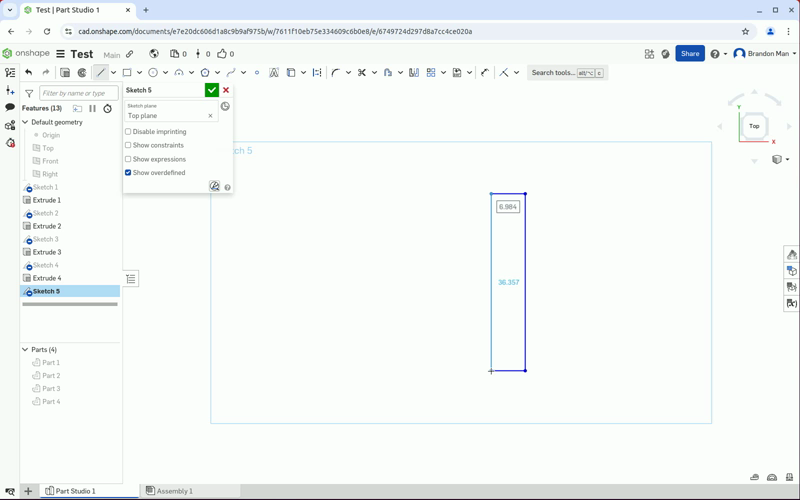
key(esc)
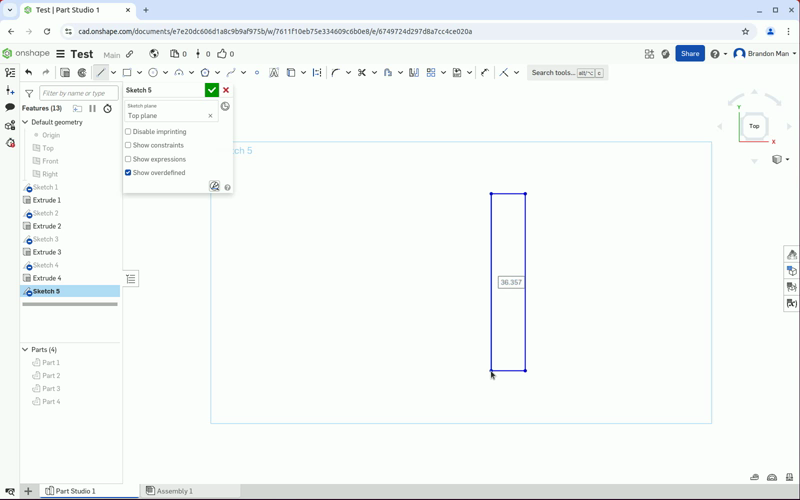
key(l)
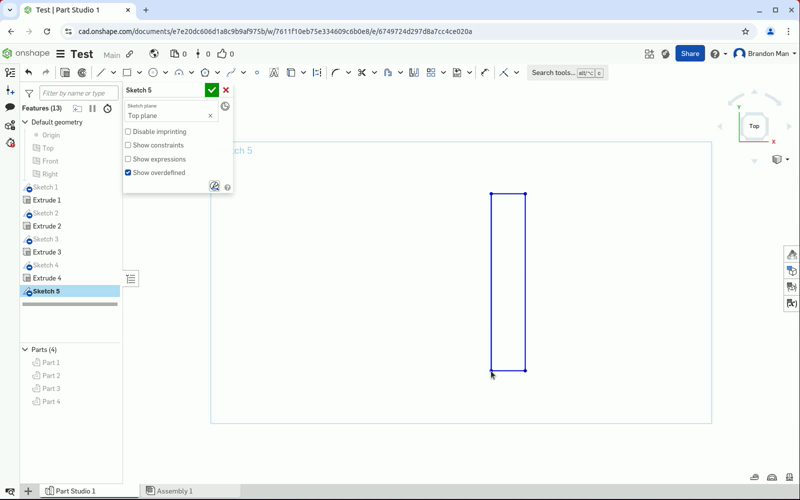
key_down(shift)
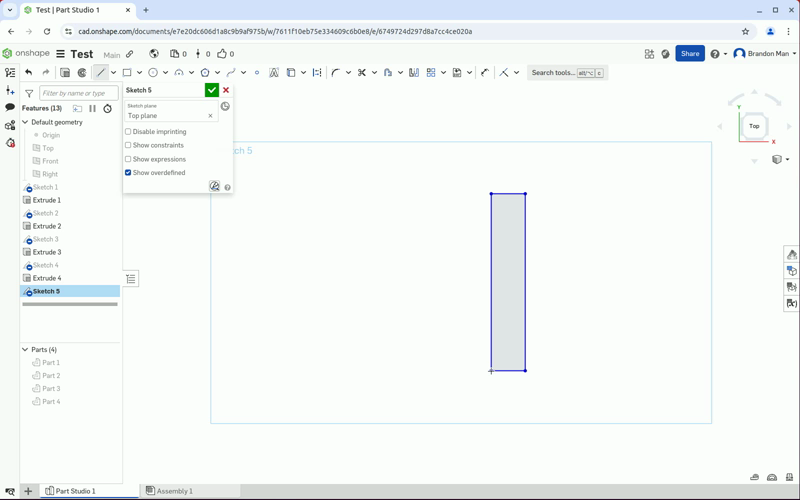
mouse_move(500, 215)
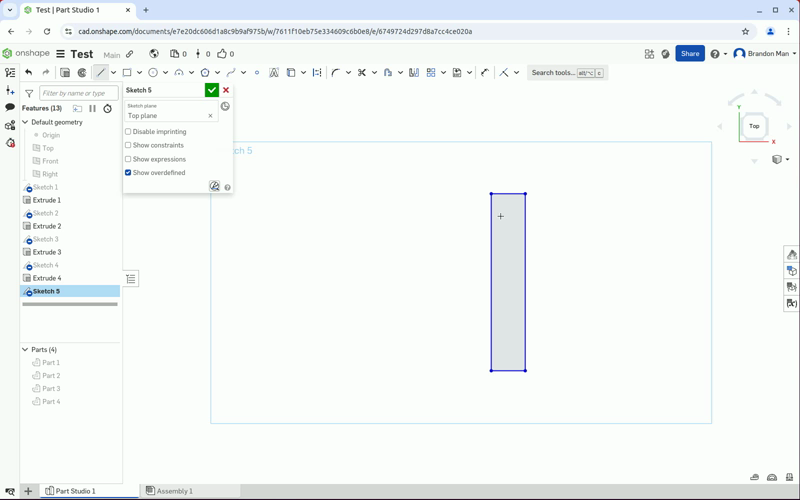
click(500, 215)
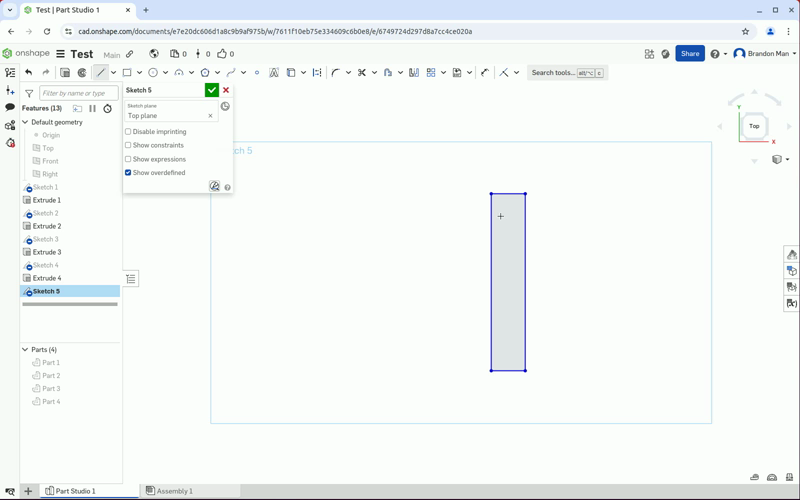
key_up(shift)
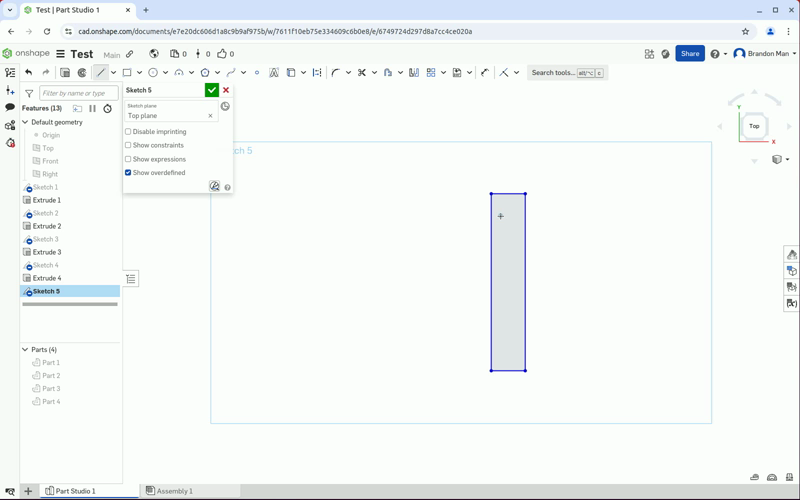
key_down(shift)
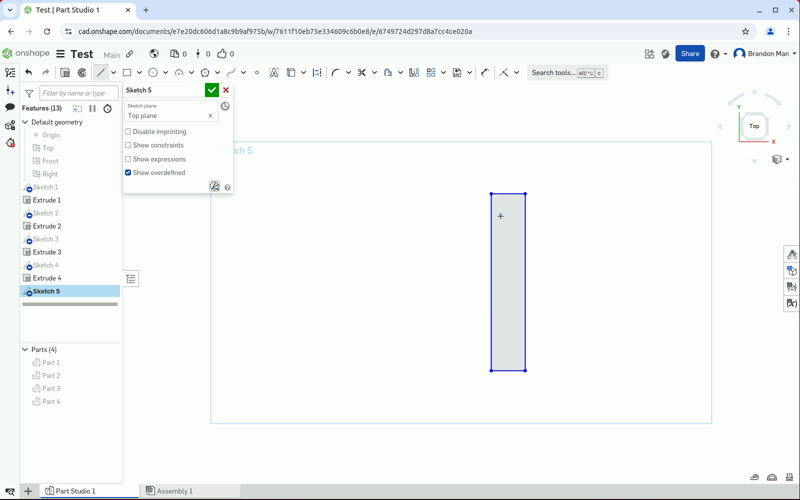
mouse_move(530, 215)
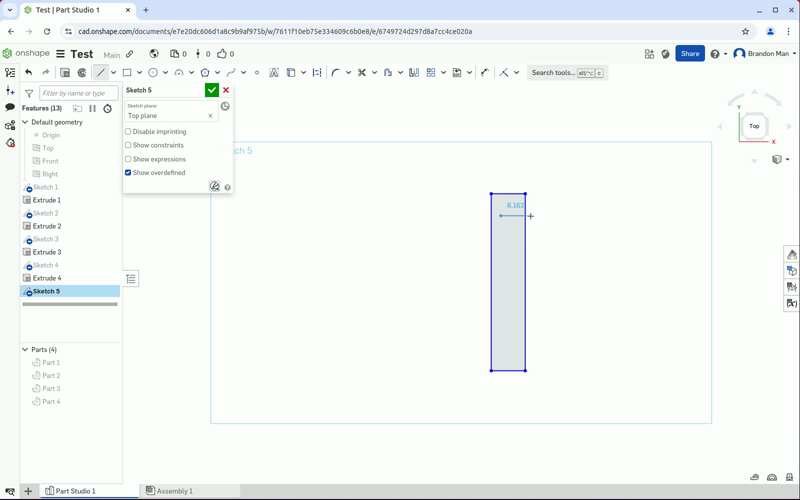
mouse_move(504, 215)
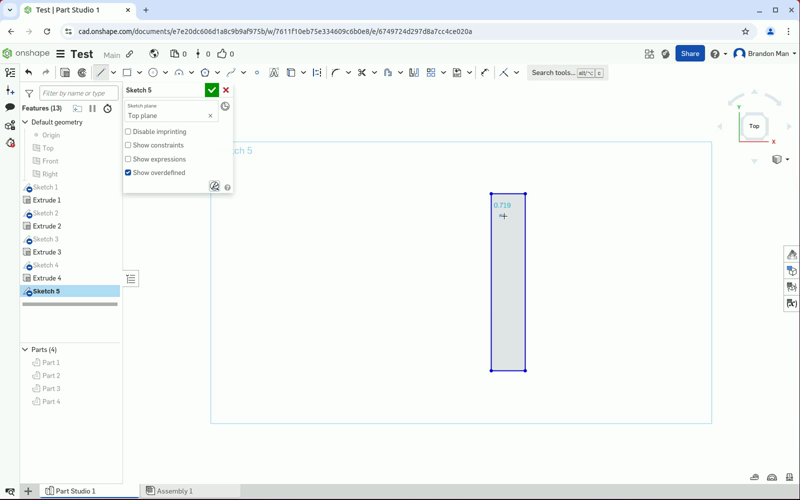
scroll(6)
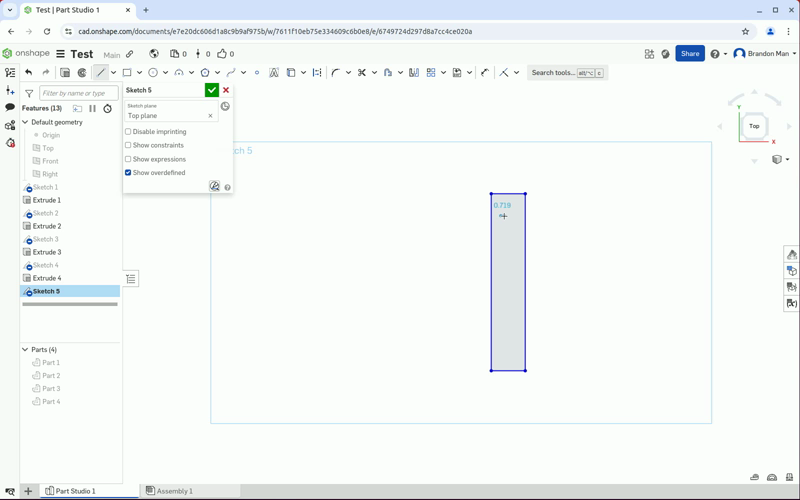
scroll(6)
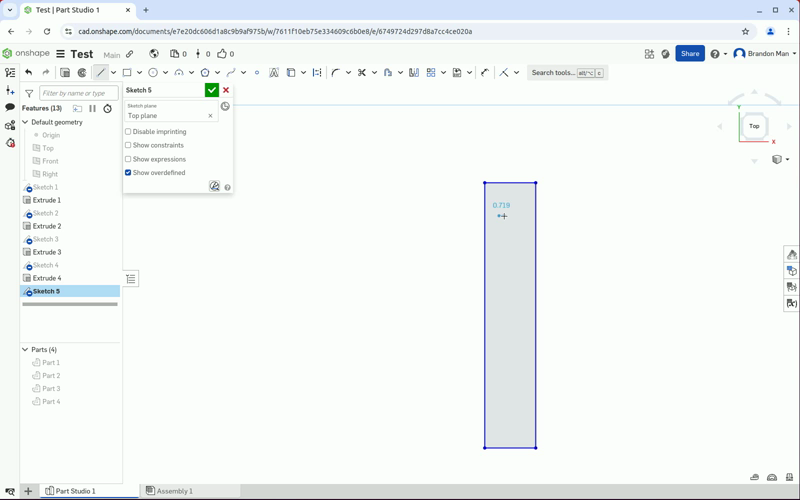
scroll(6)
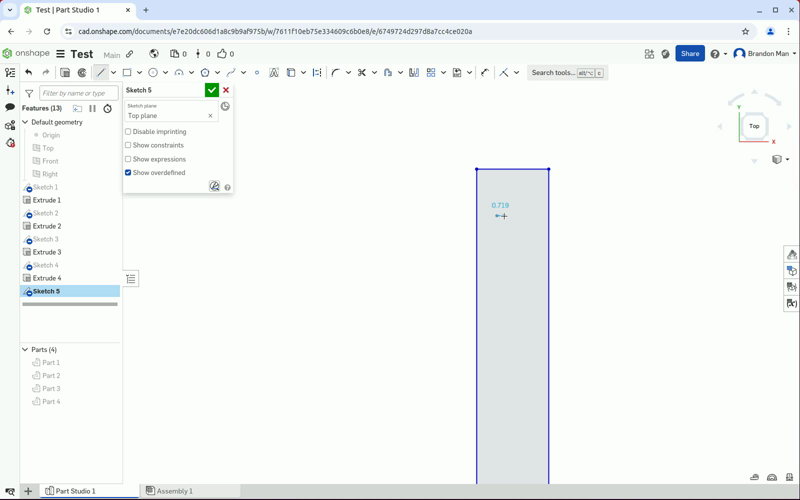
scroll(6)
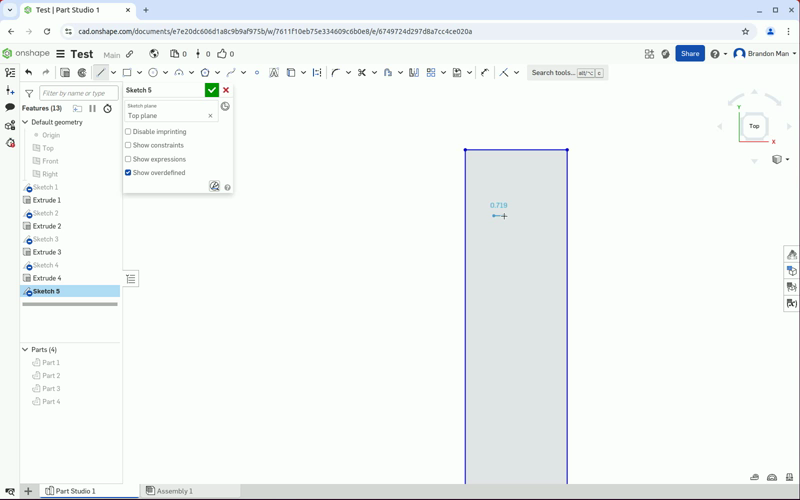
scroll(6)
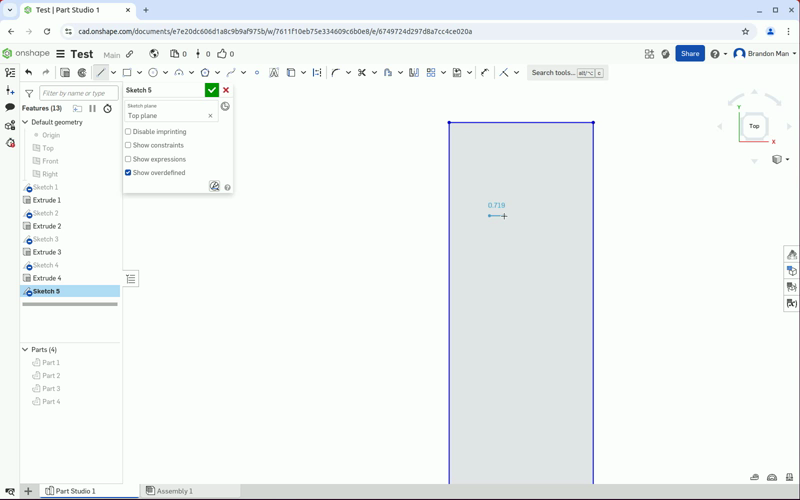
scroll(6)
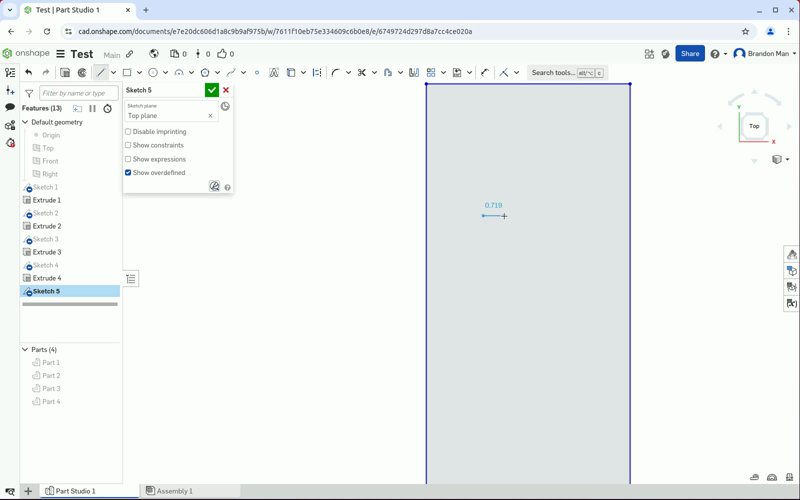
scroll(6)
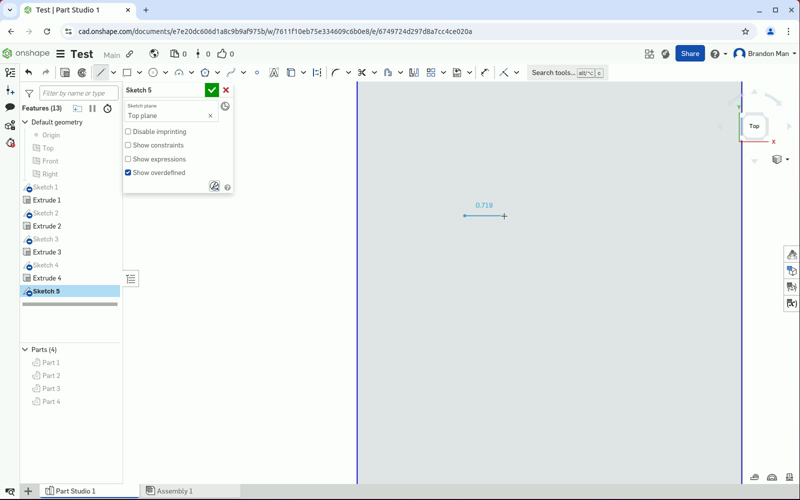
click(504, 215)
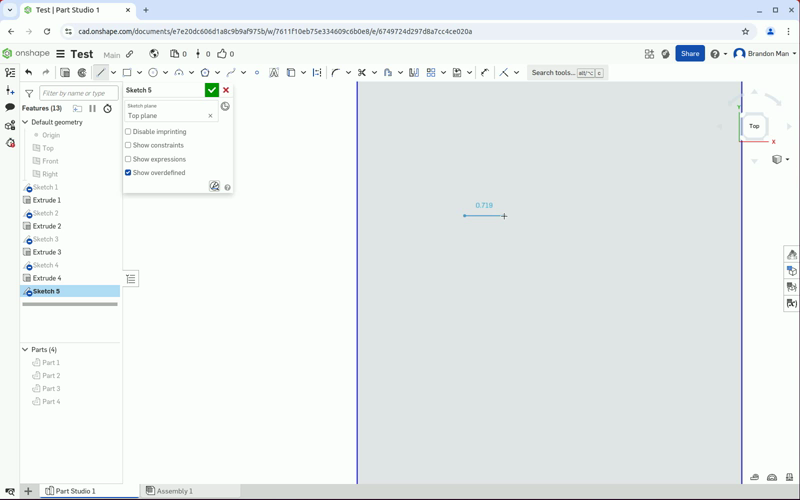
scroll(-6)
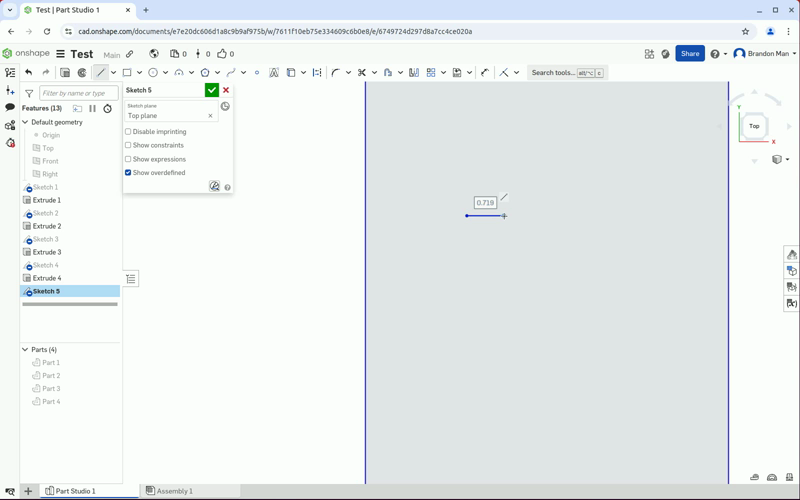
scroll(-6)
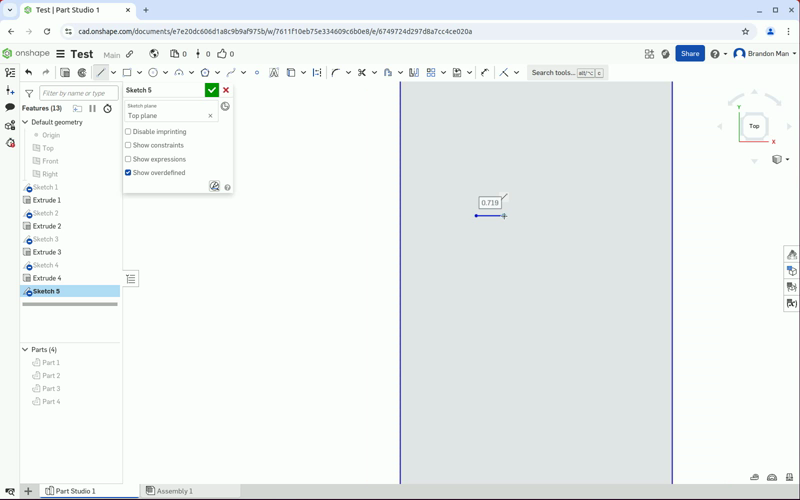
scroll(-6)
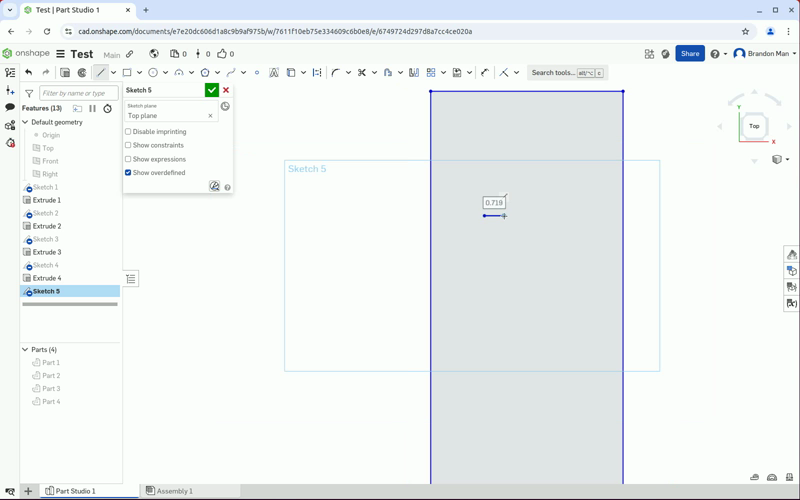
scroll(-6)
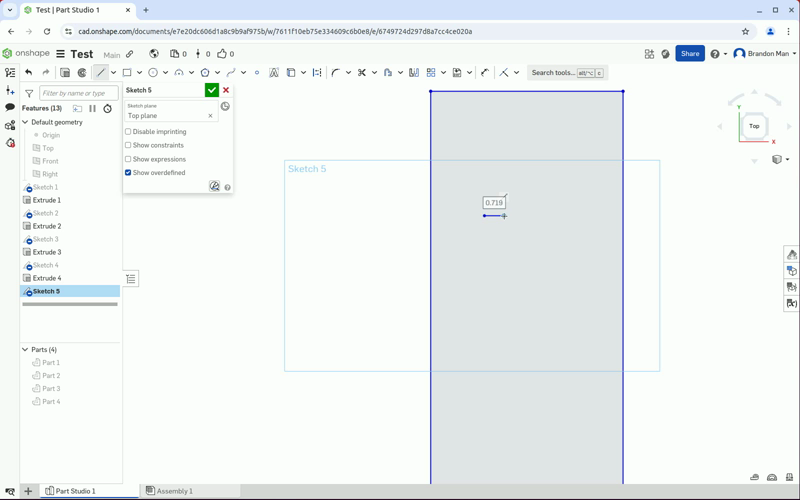
scroll(-6)
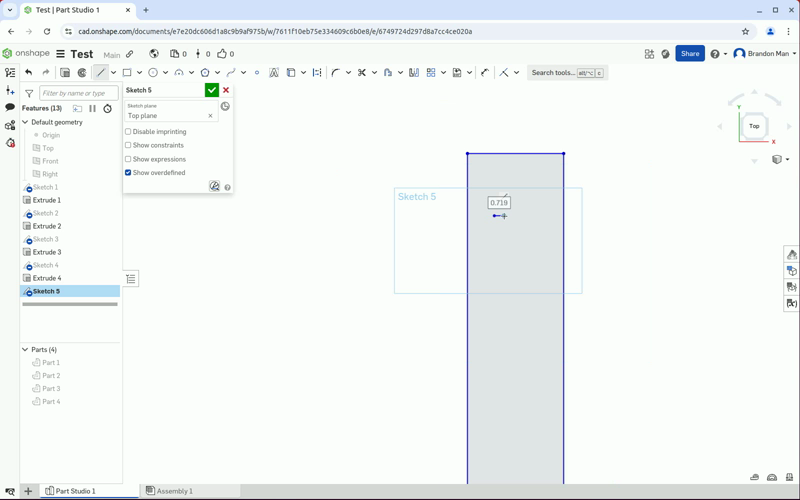
scroll(-6)
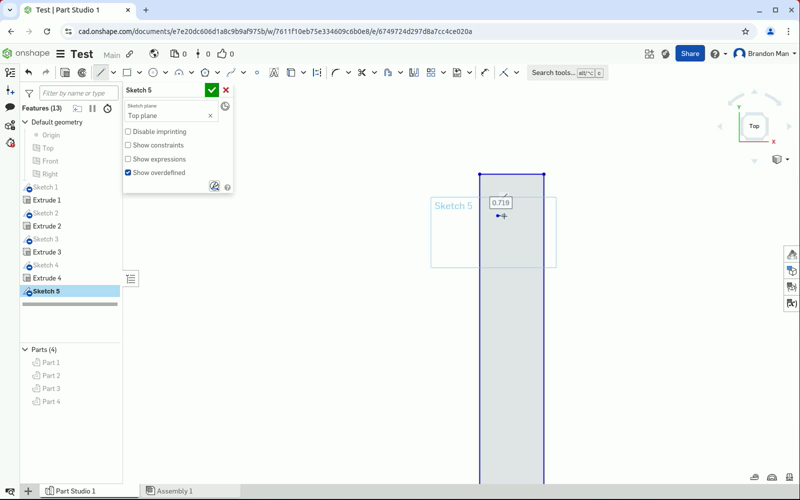
scroll(-6)
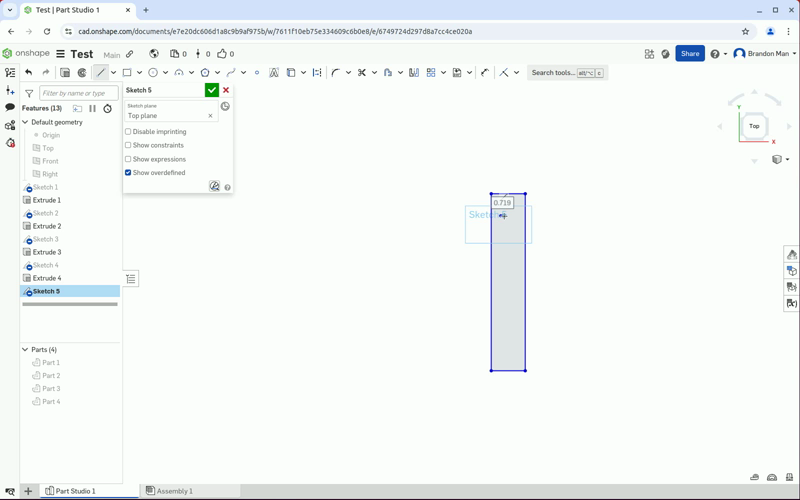
key_up(shift)
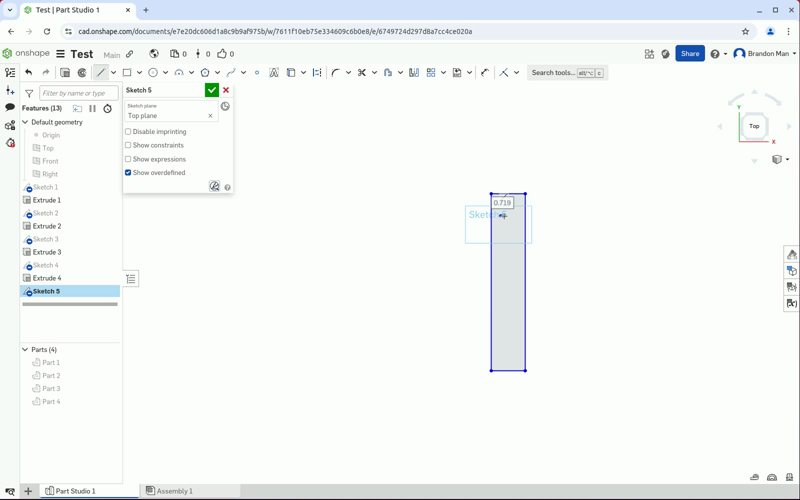
key_down(shift)
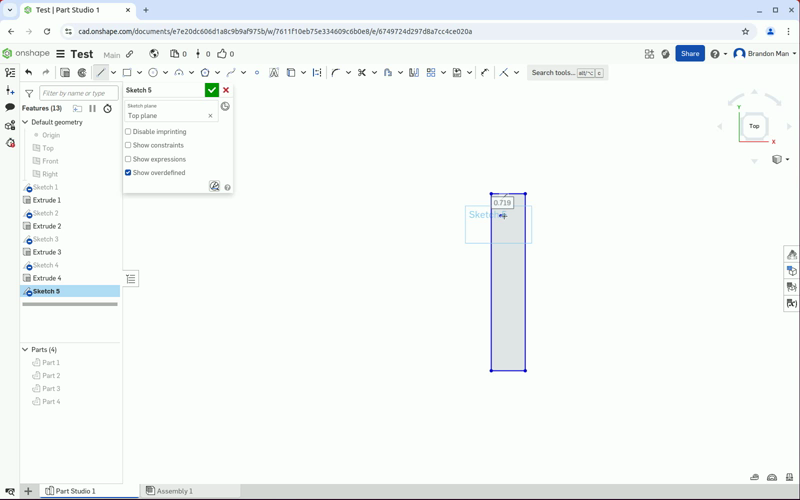
mouse_move(534, 215)
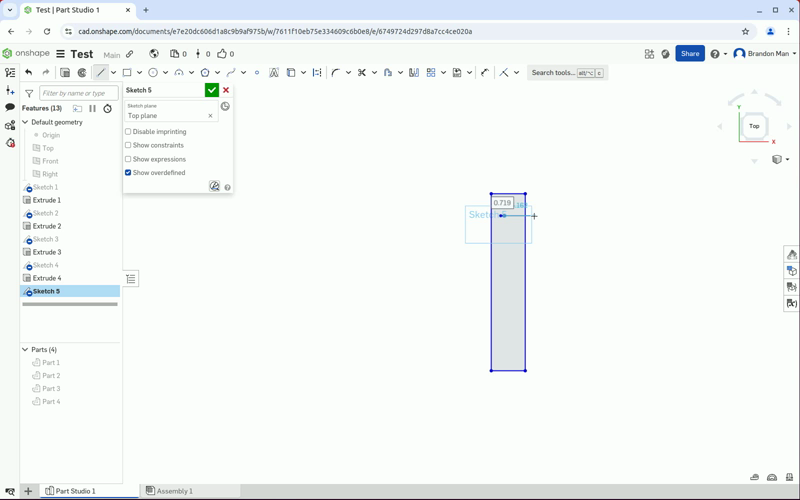
mouse_move(504, 200)
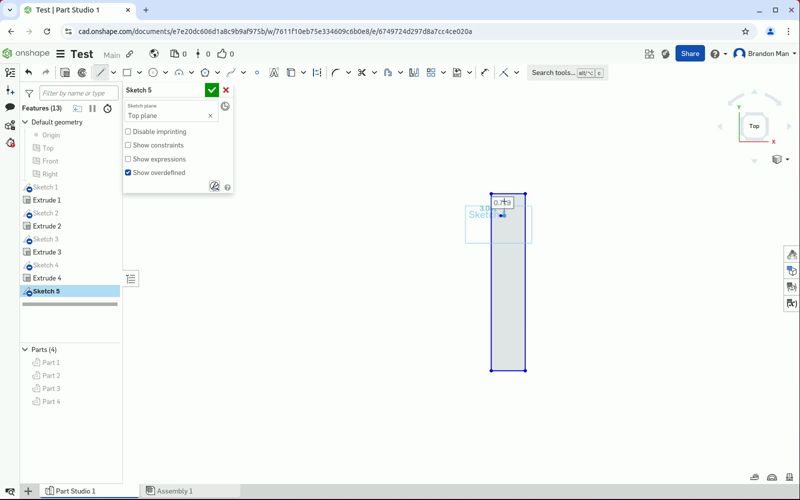
click(504, 200)
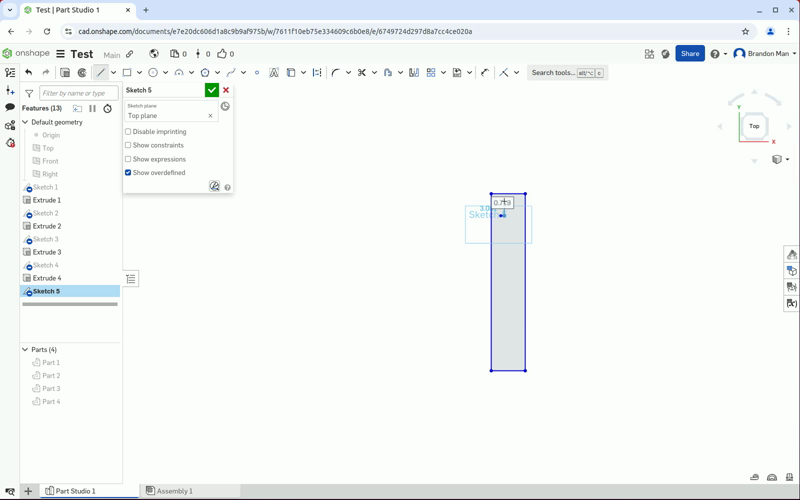
key_up(shift)
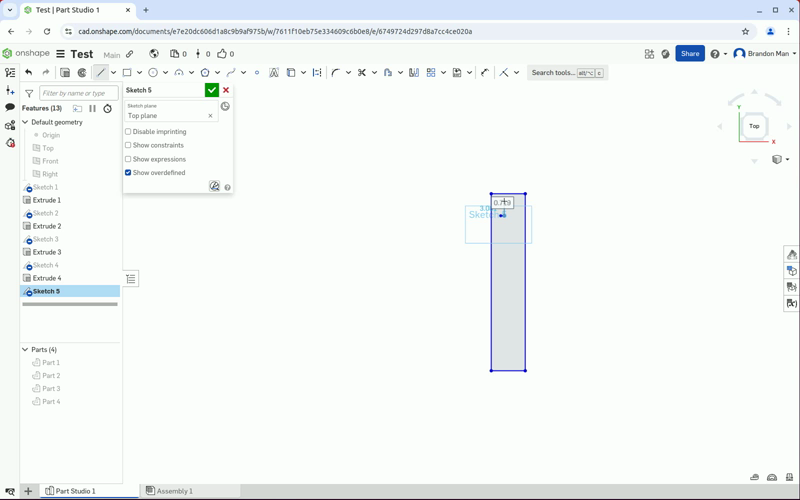
key_down(shift)
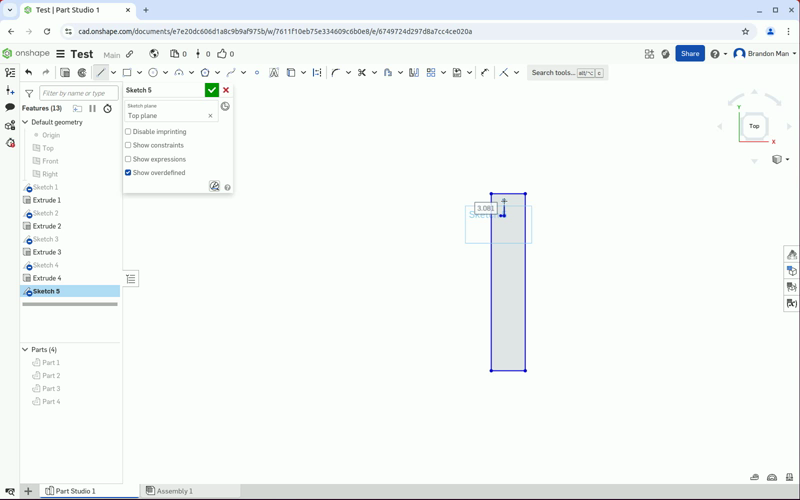
mouse_move(534, 200)
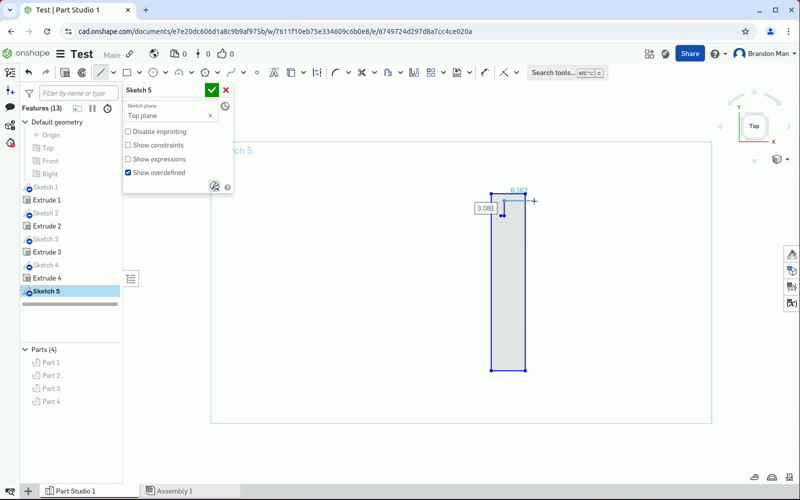
mouse_move(500, 200)
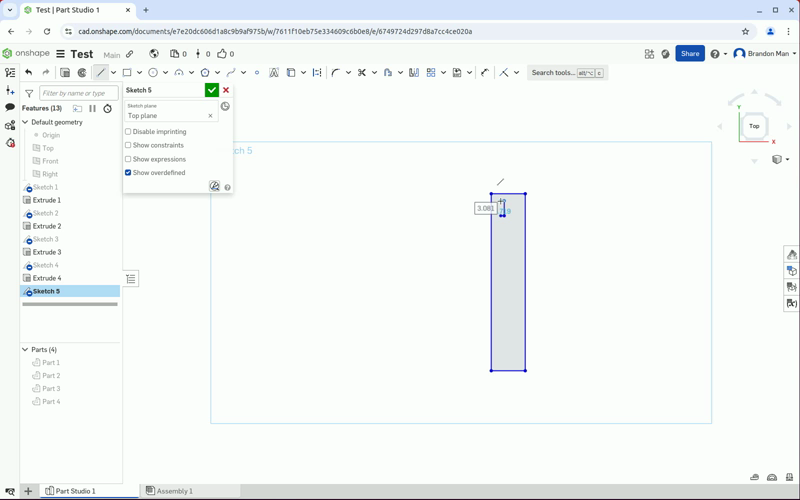
scroll(6)
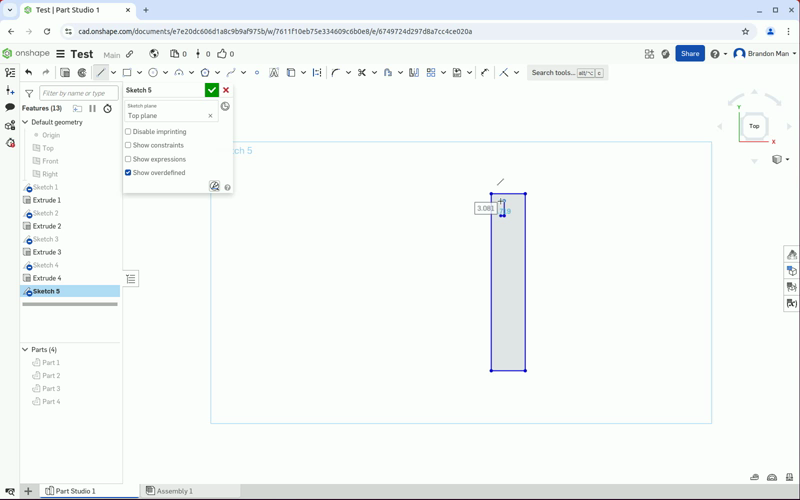
scroll(6)
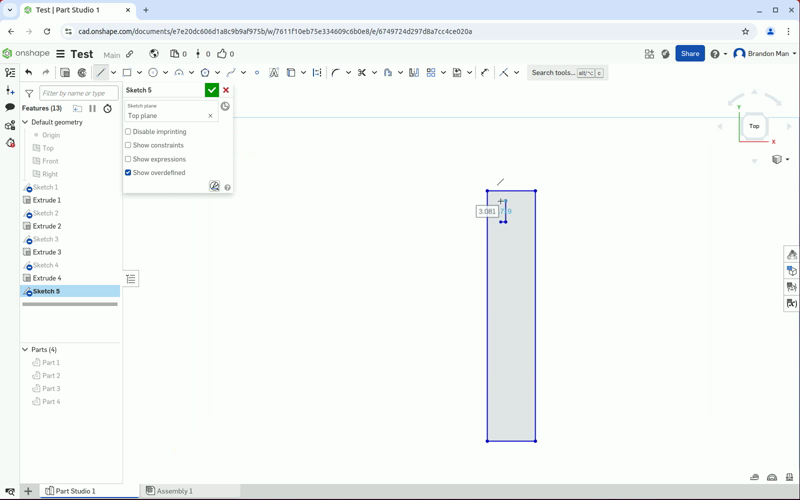
scroll(6)
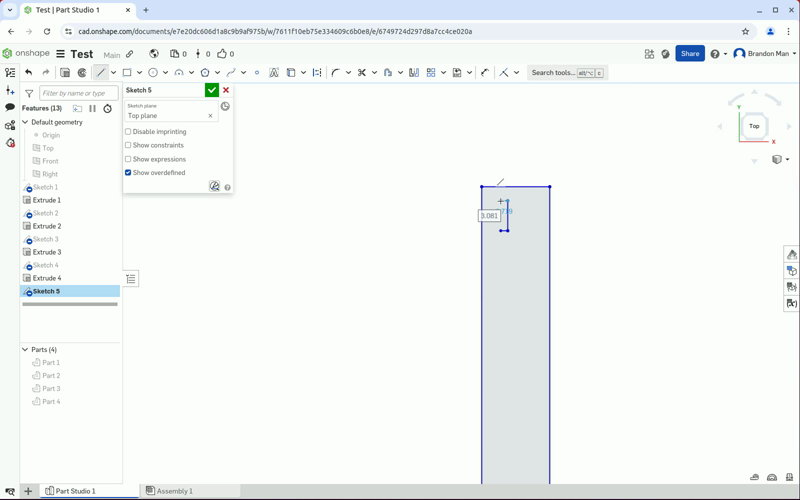
scroll(6)
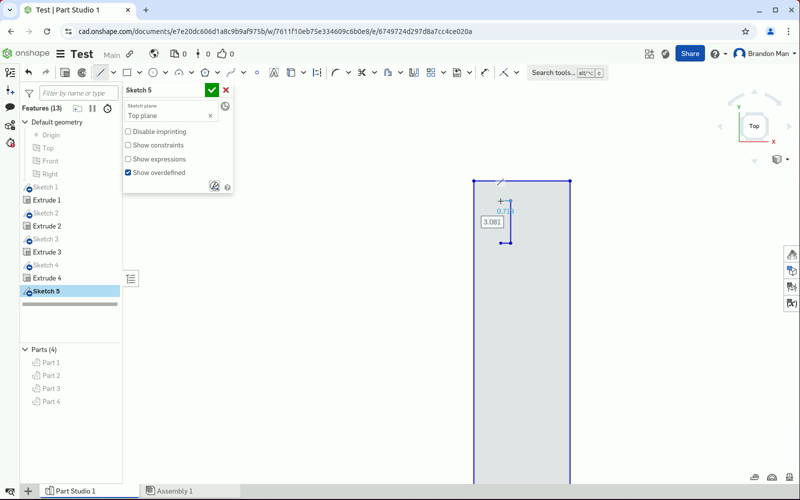
scroll(6)
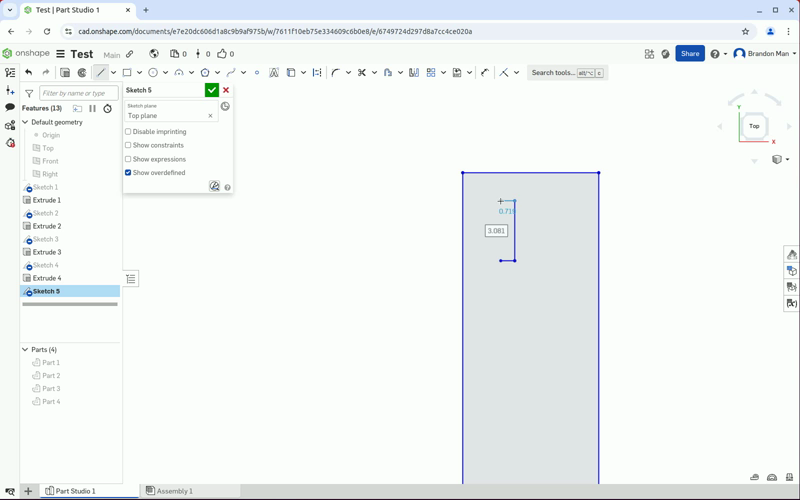
scroll(6)
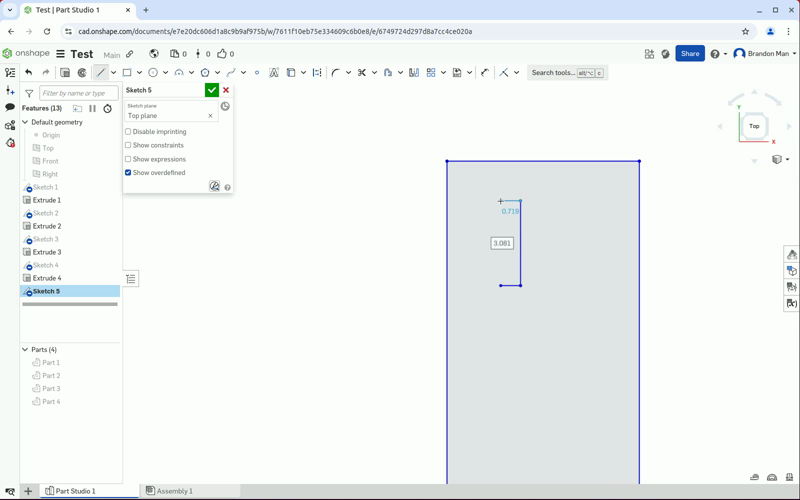
scroll(6)
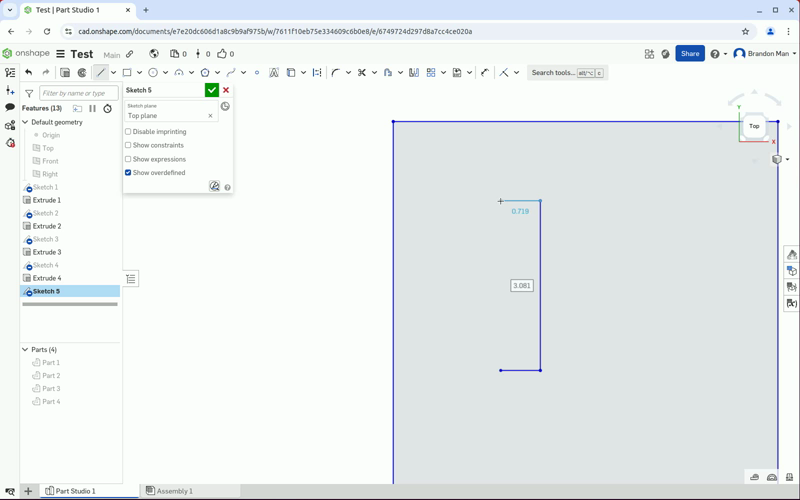
click(500, 200)
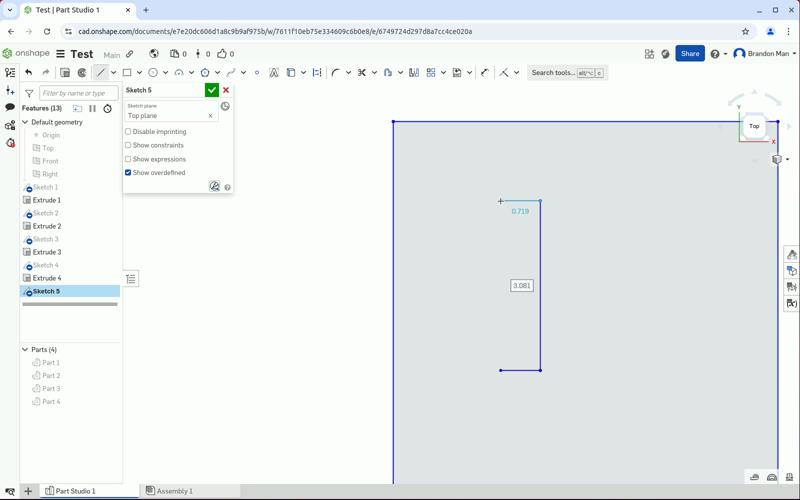
scroll(-6)
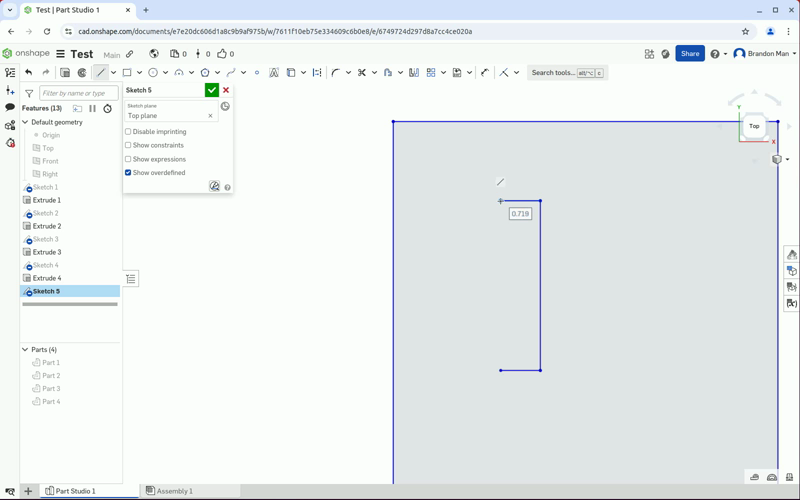
scroll(-6)
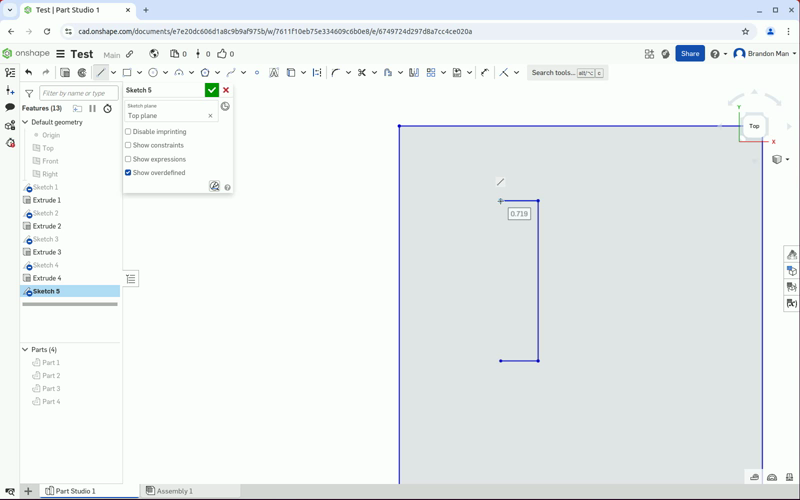
scroll(-6)
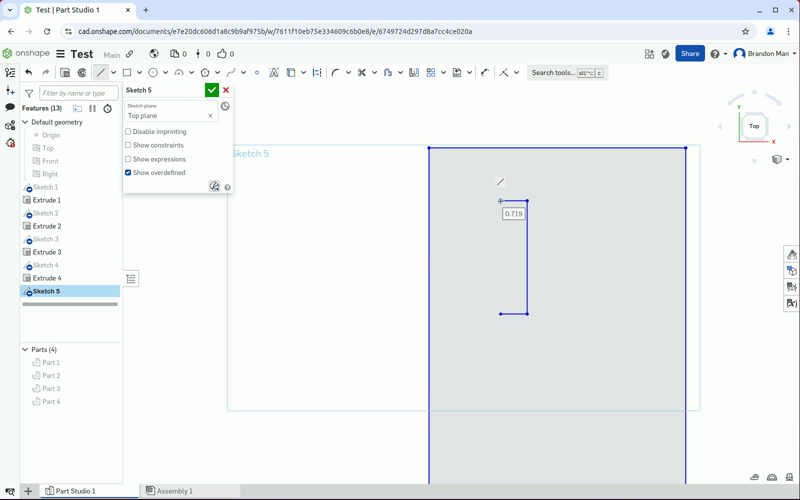
scroll(-6)
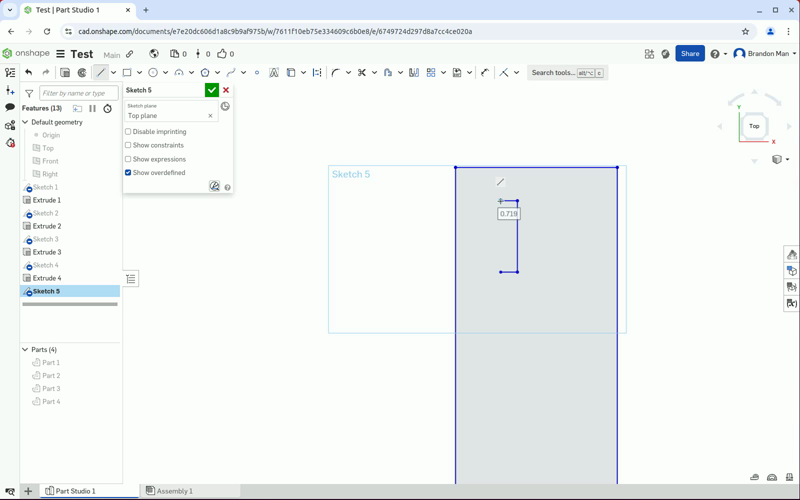
scroll(-6)
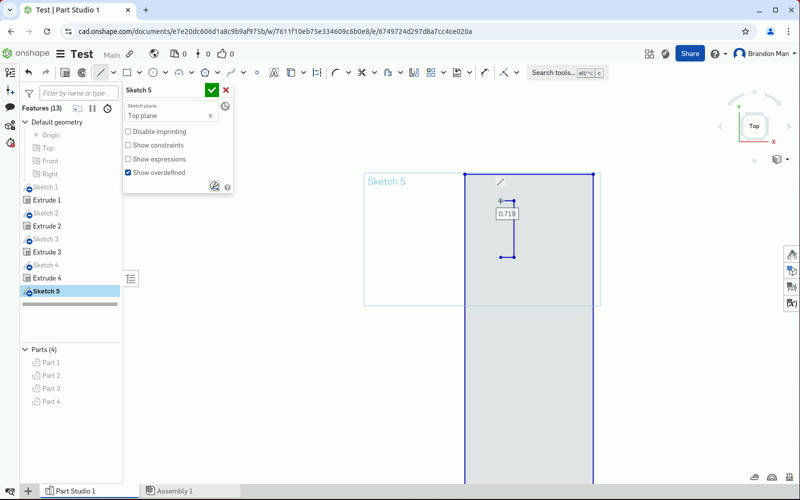
scroll(-6)
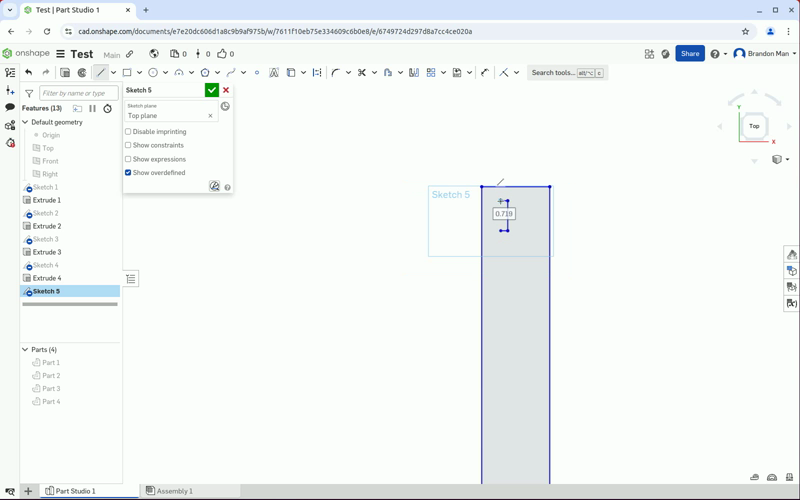
scroll(-6)
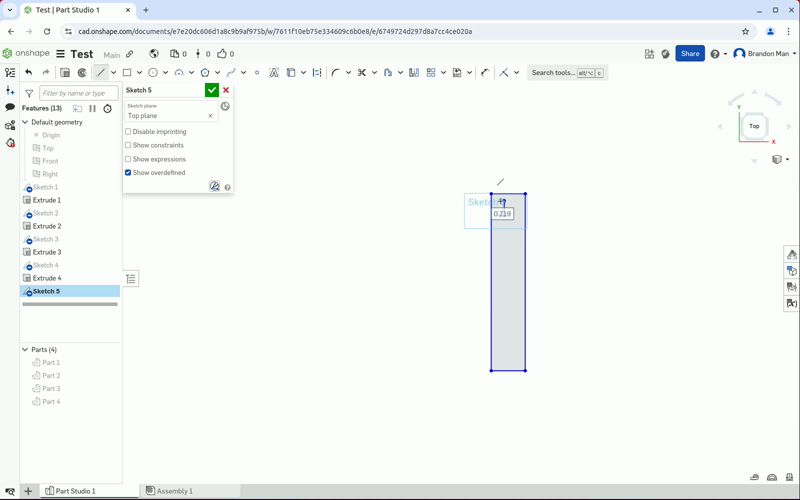
key_up(shift)
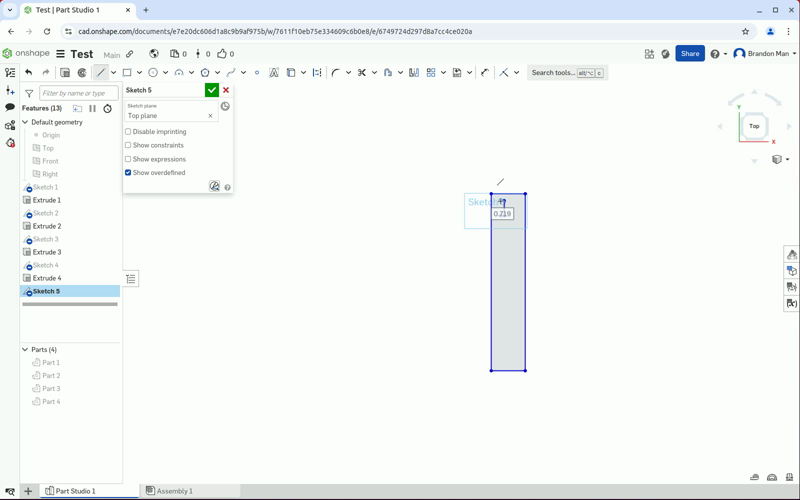
mouse_move(530, 200)
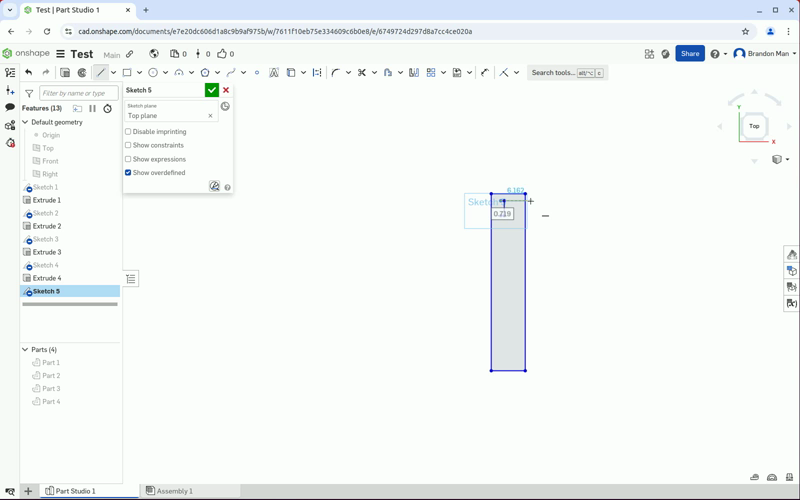
key_down(shift)
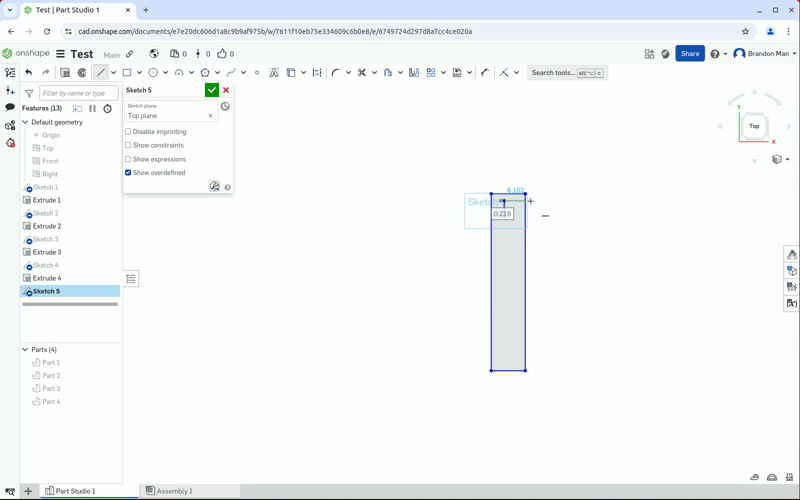
mouse_move(500, 215)
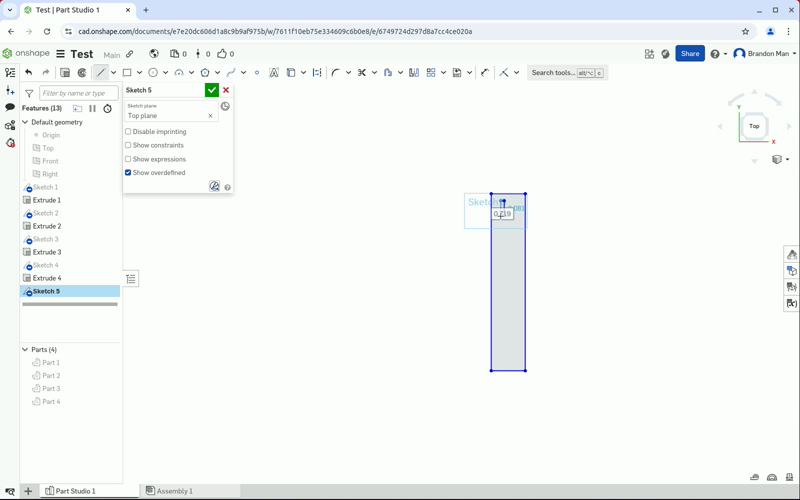
scroll(6)
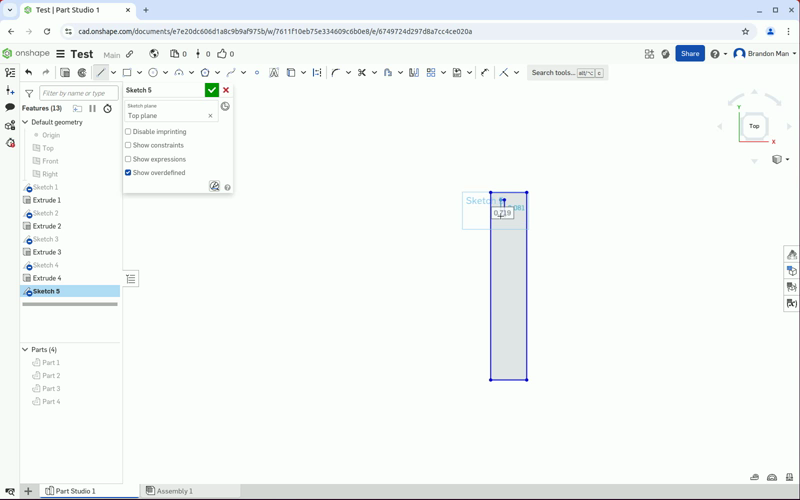
scroll(6)
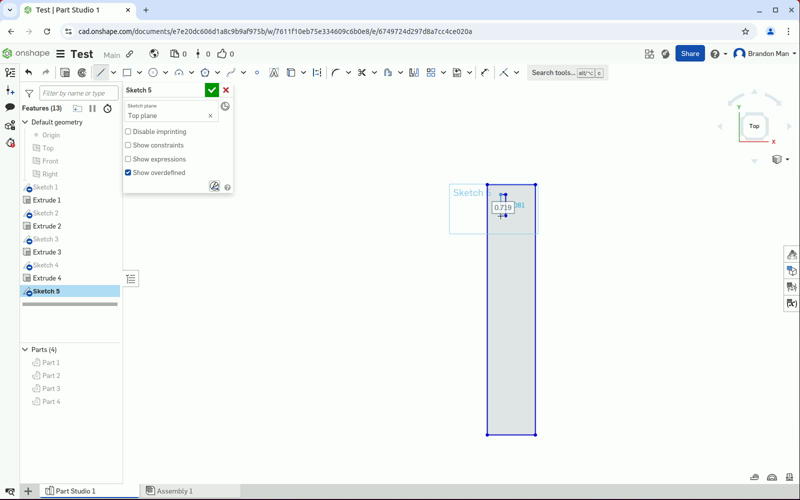
scroll(6)
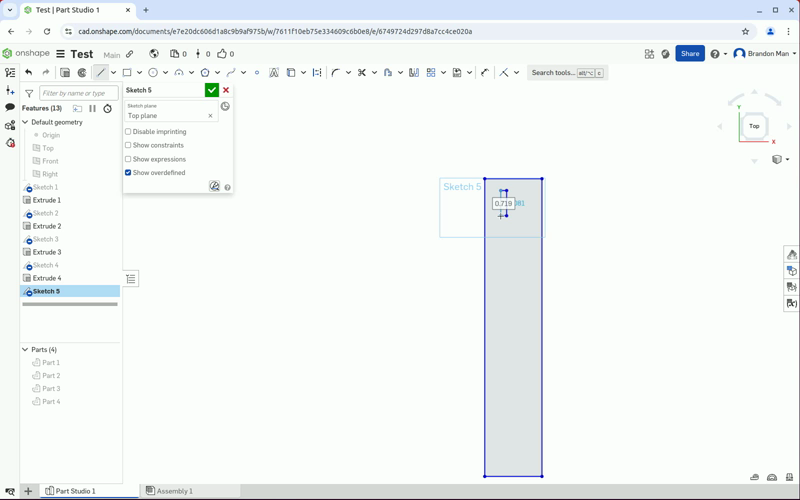
scroll(6)
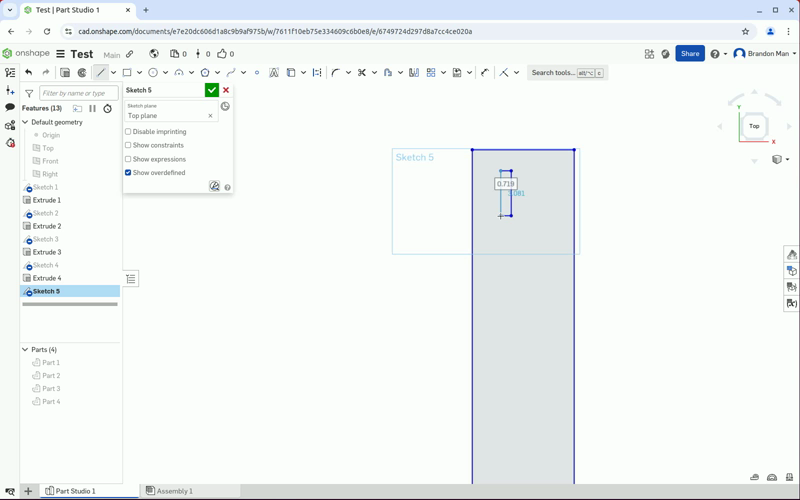
scroll(6)
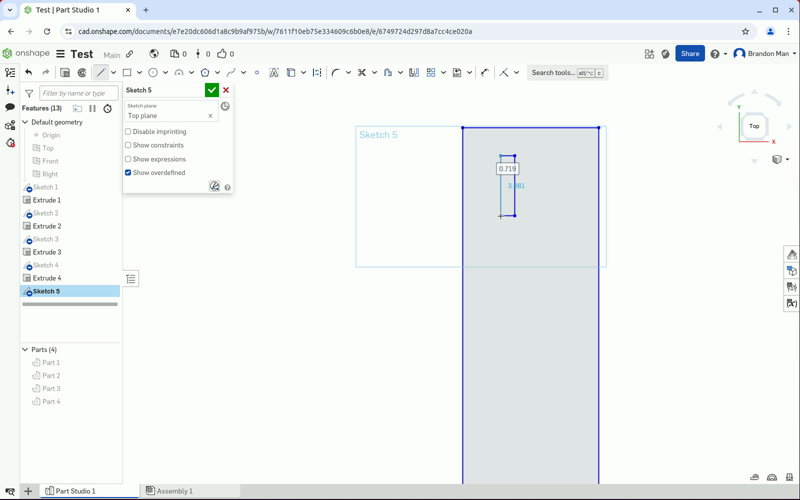
scroll(6)
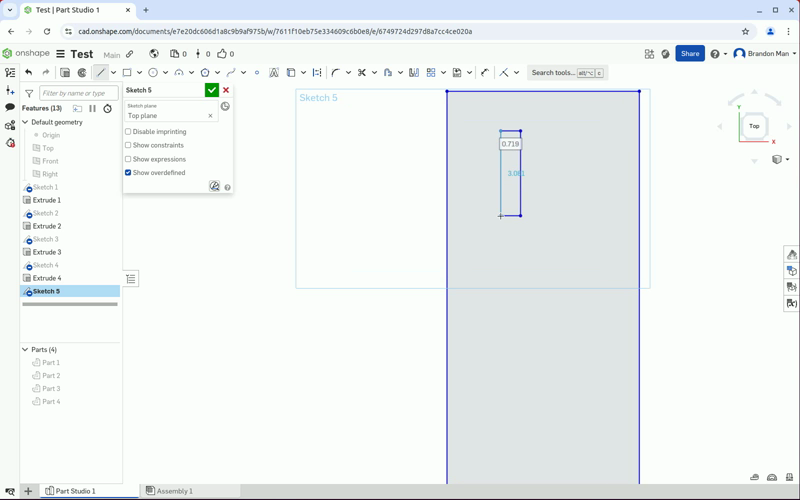
scroll(6)
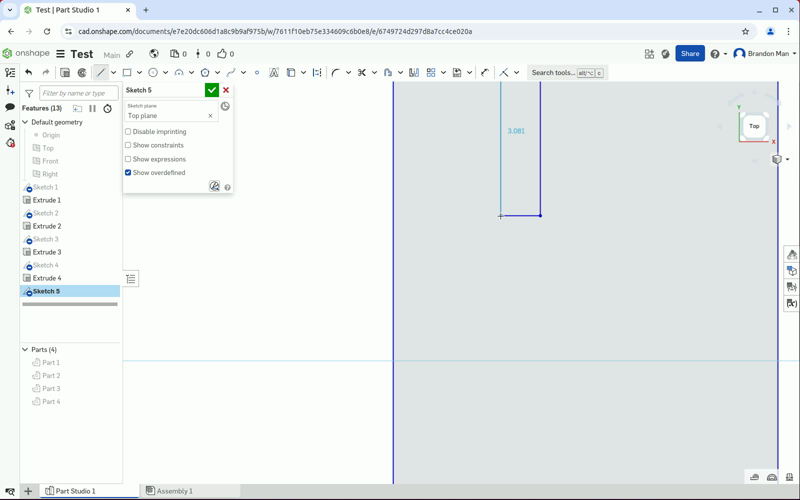
key_up(shift)
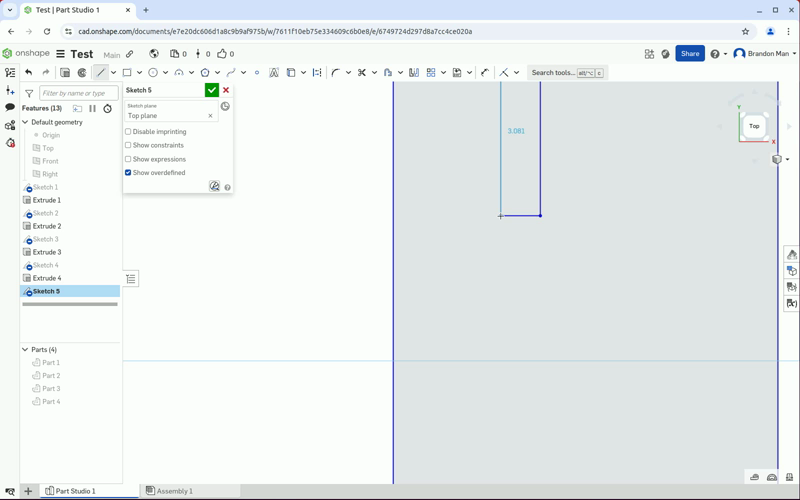
click(500, 215)
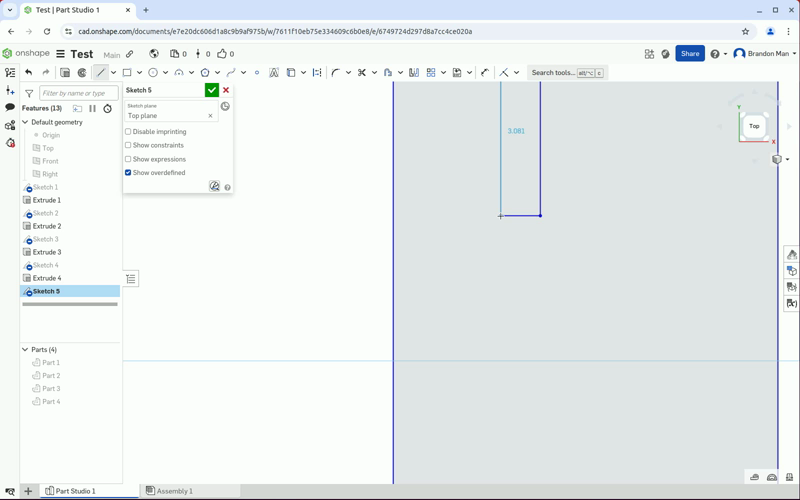
scroll(-6)
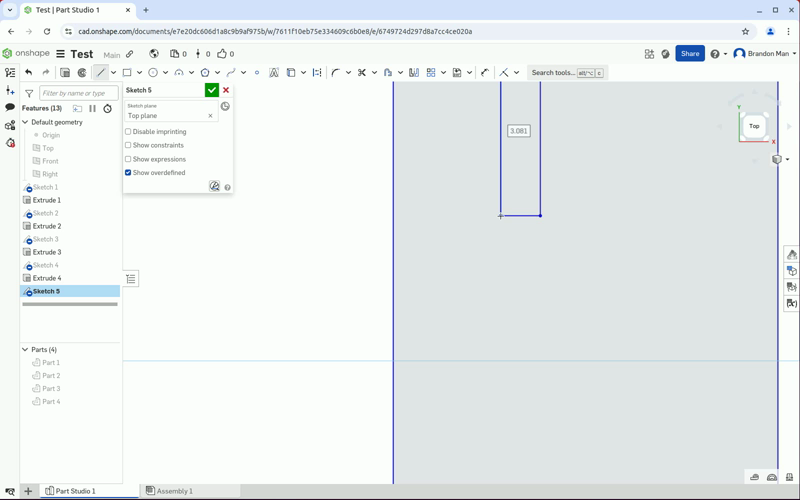
scroll(-6)
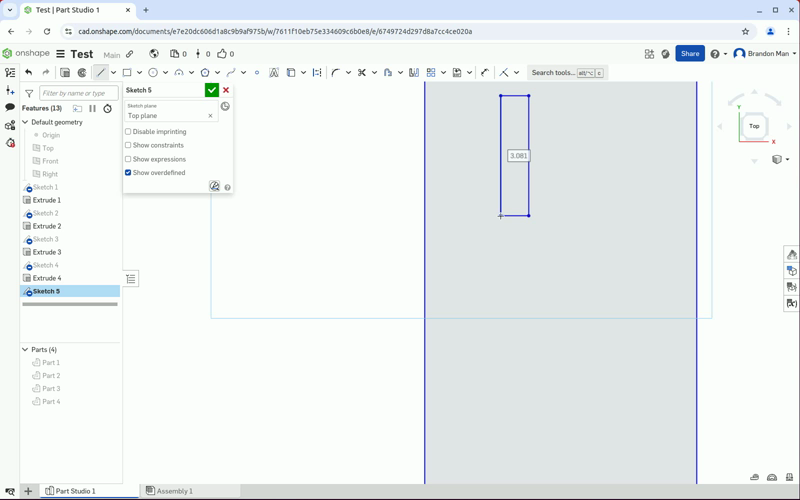
scroll(-6)
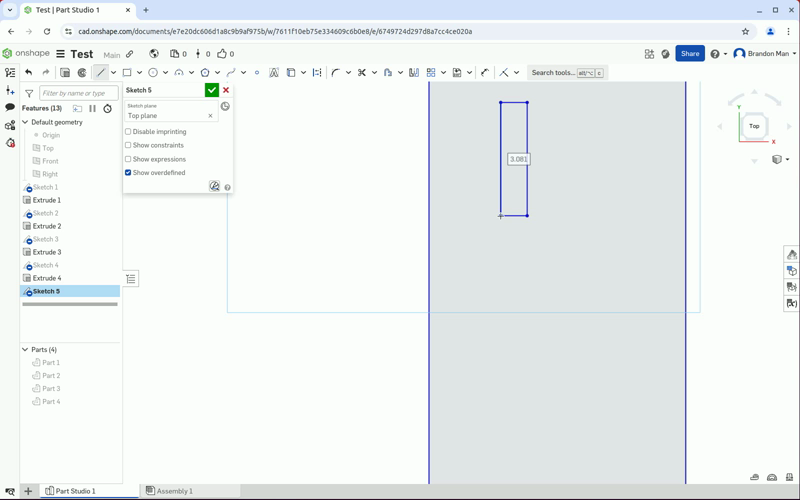
scroll(-6)
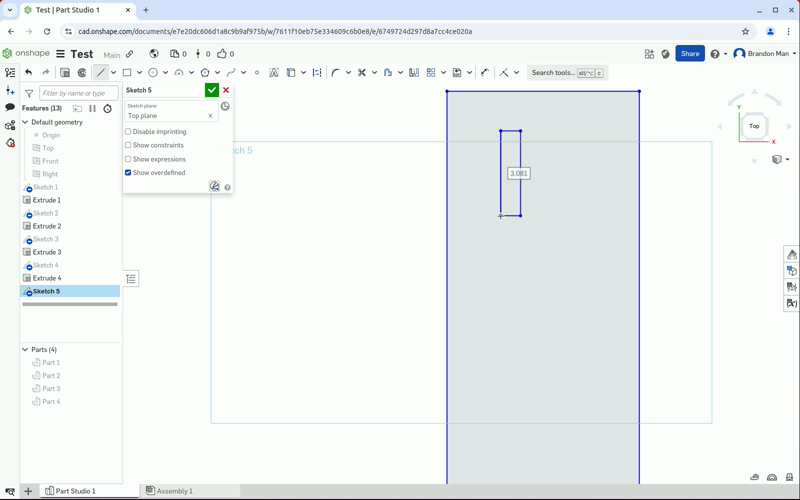
scroll(-6)
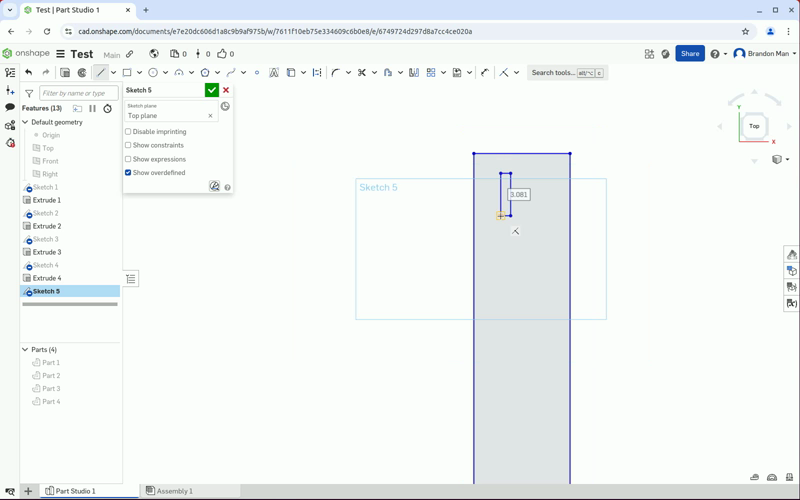
scroll(-6)
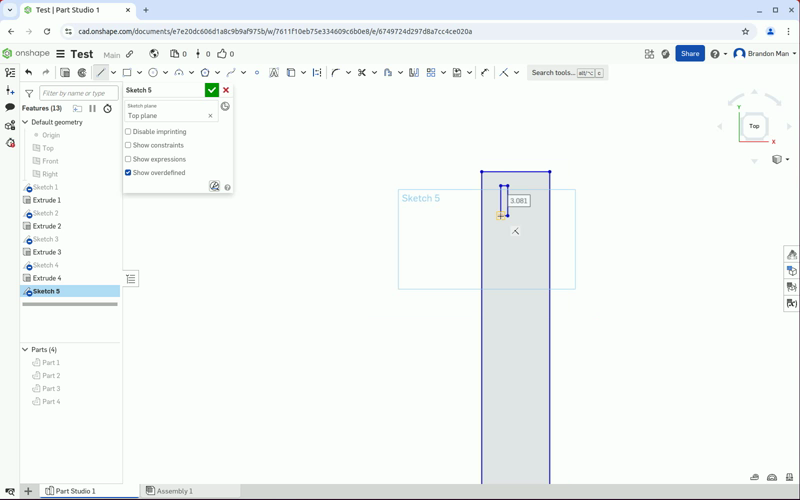
scroll(-6)
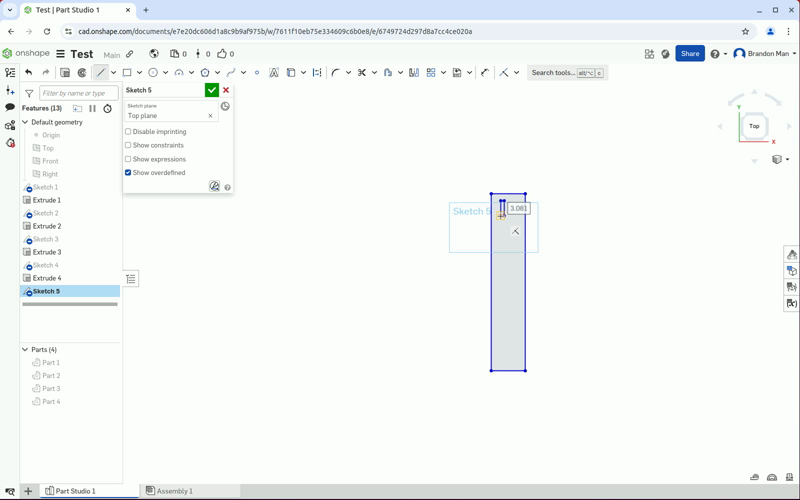
key(esc)
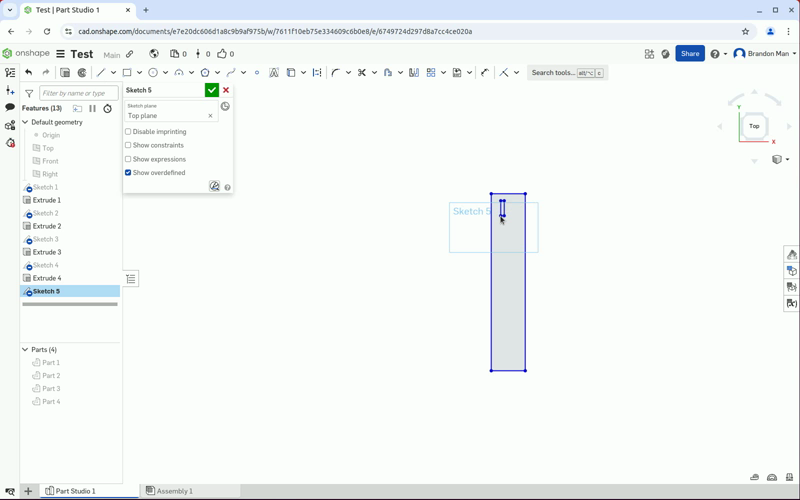
mouse_move(495, 355)
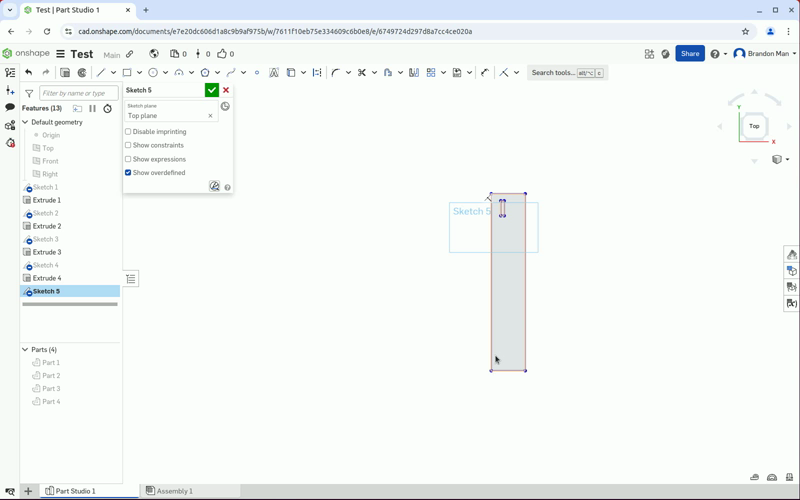
click(495, 355)
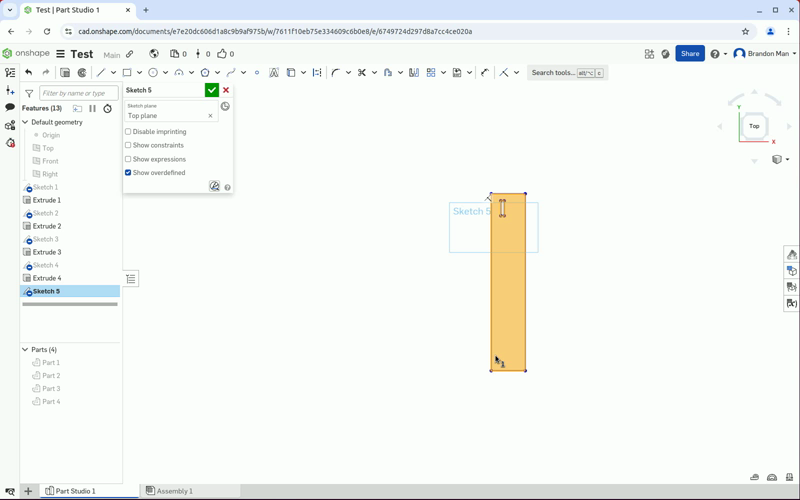
mouse_move(73, 352)
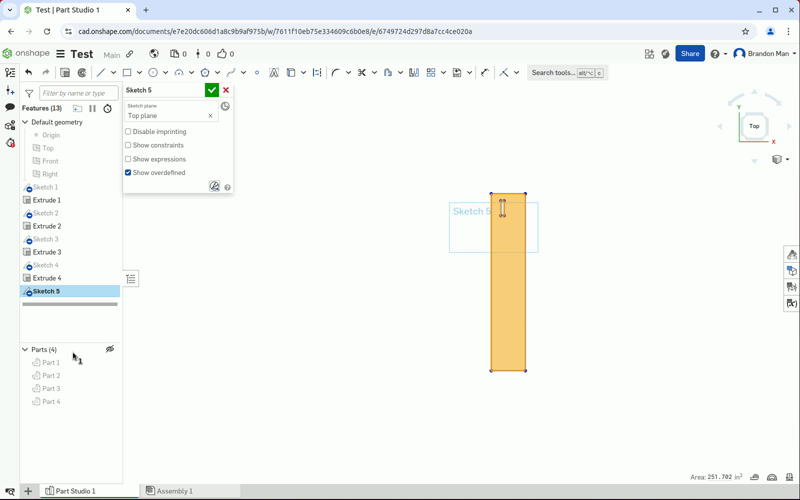
key(shift+y)
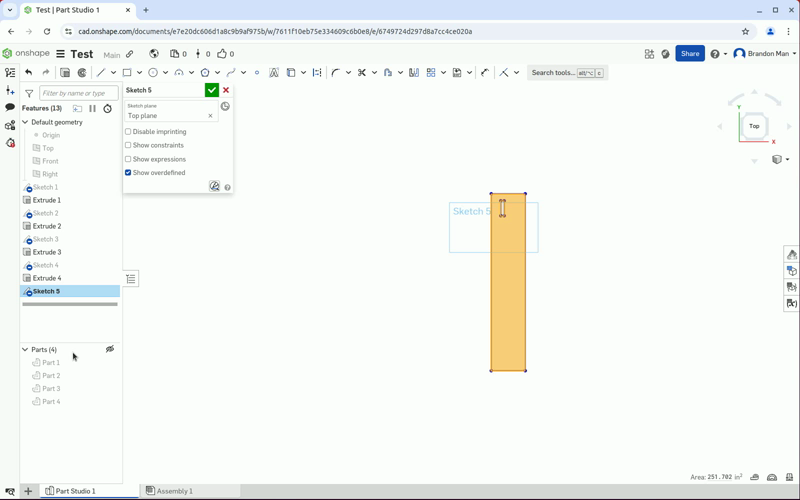
key(shift+e)
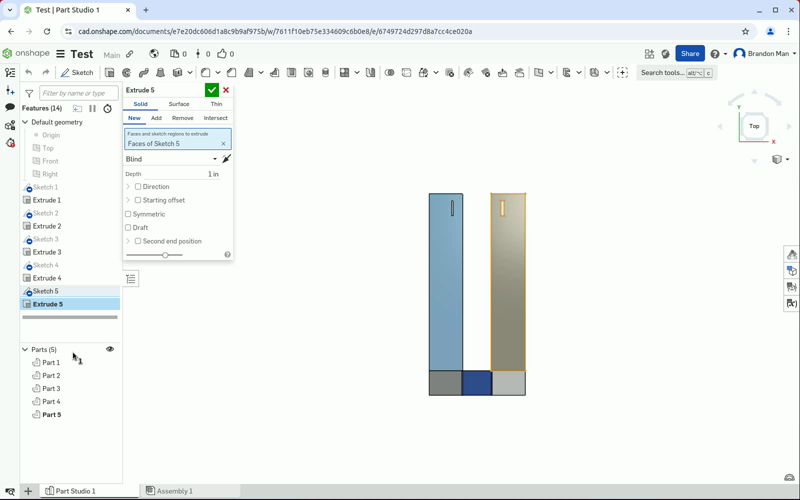
mouse_move(143, 106)
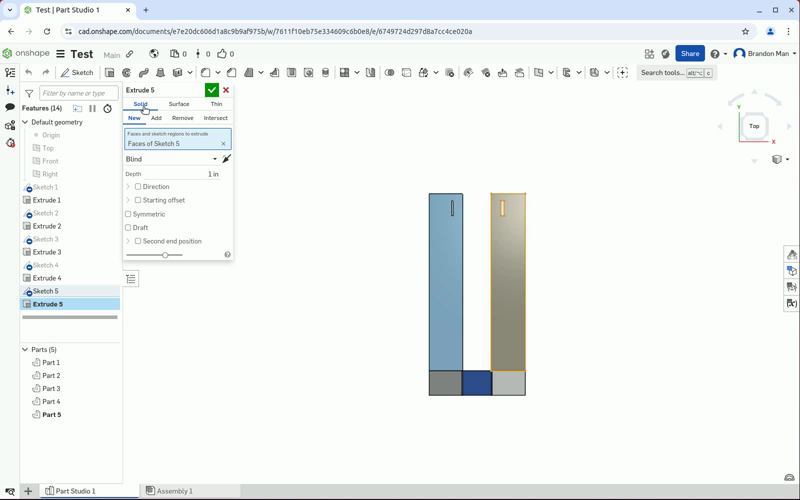
click(143, 106)
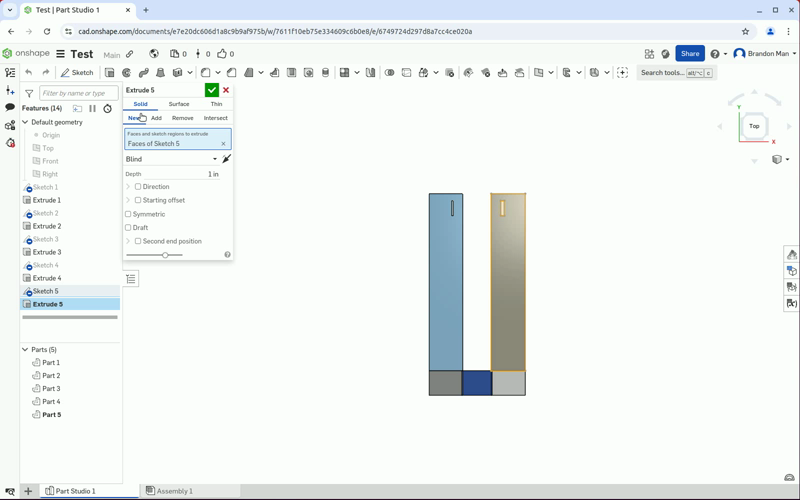
mouse_move(137, 120)
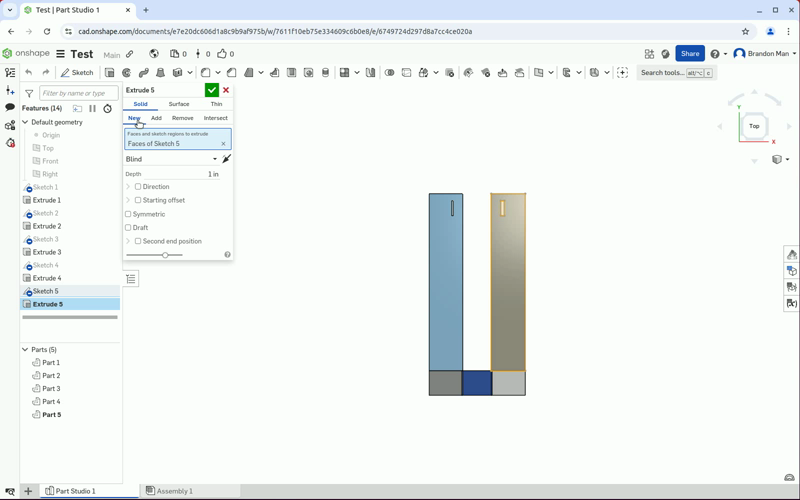
click(137, 120)
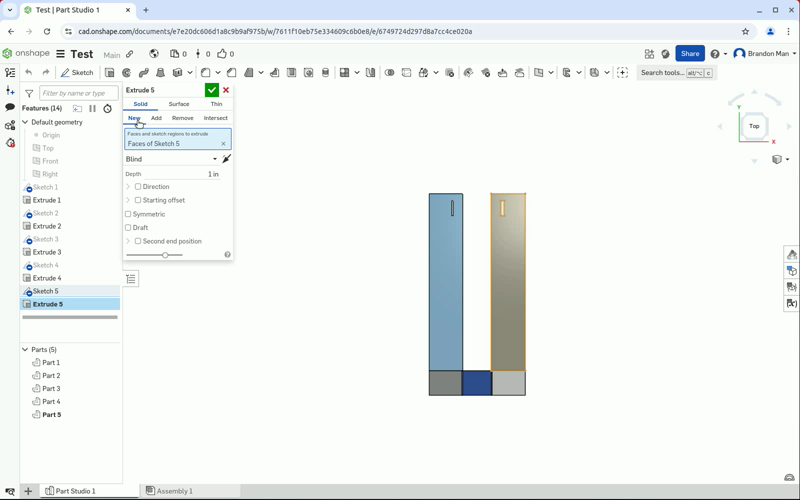
key(tab, 4)
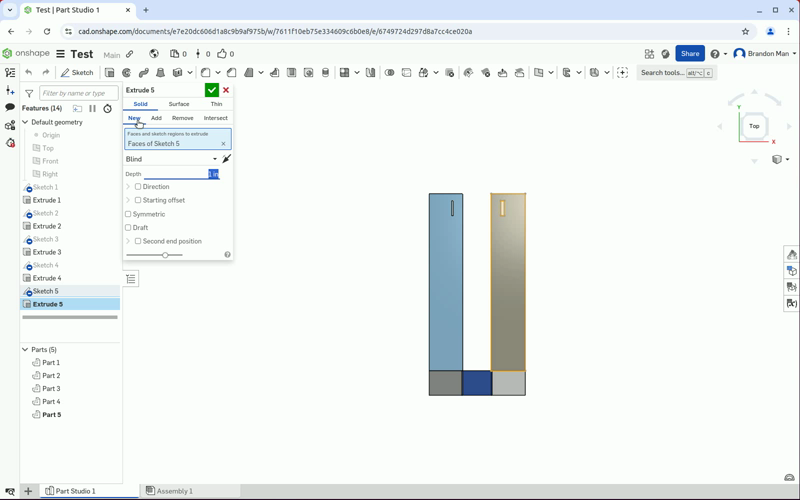
text(1.926)
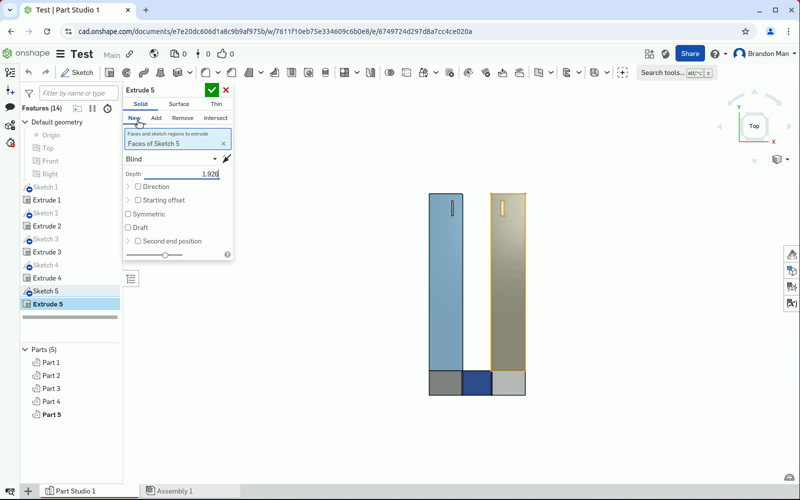
key(enter)
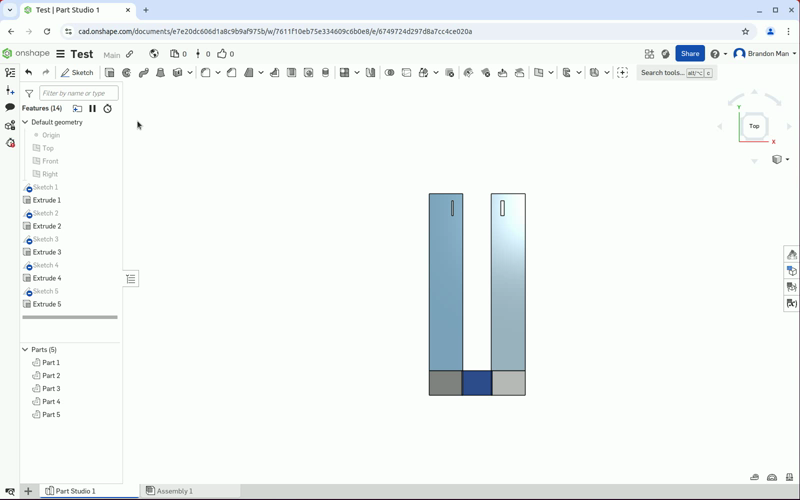
key(shift+h)
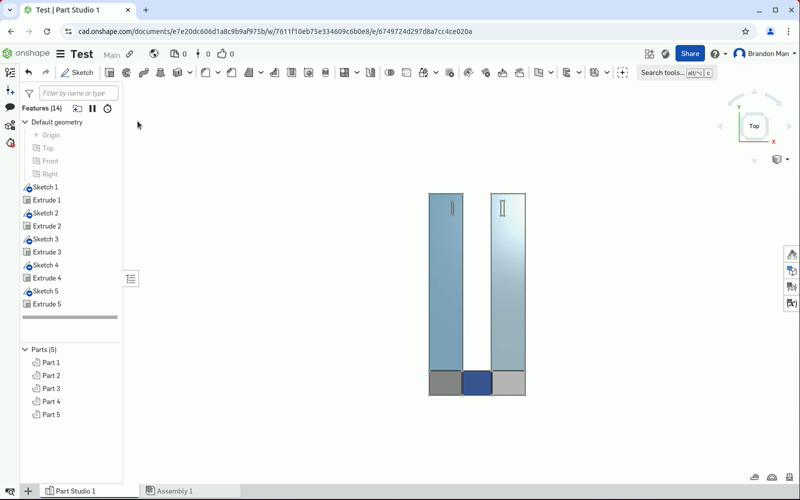
key(shift+h)
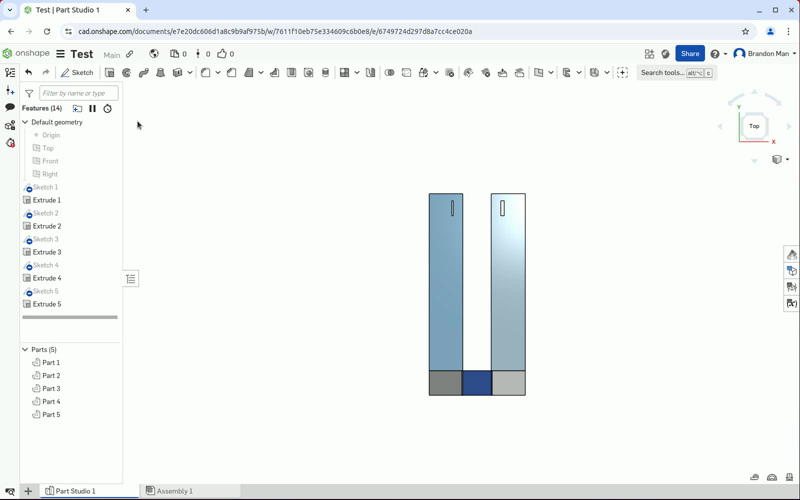
mouse_move(73, 189)
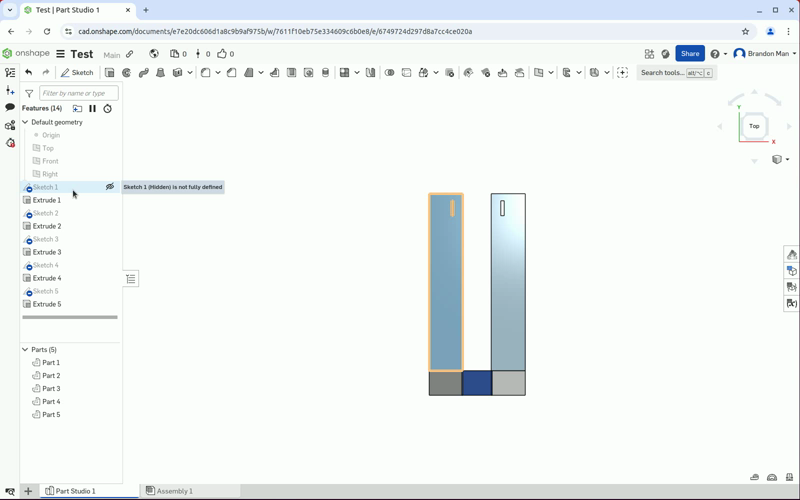
click(73, 189)
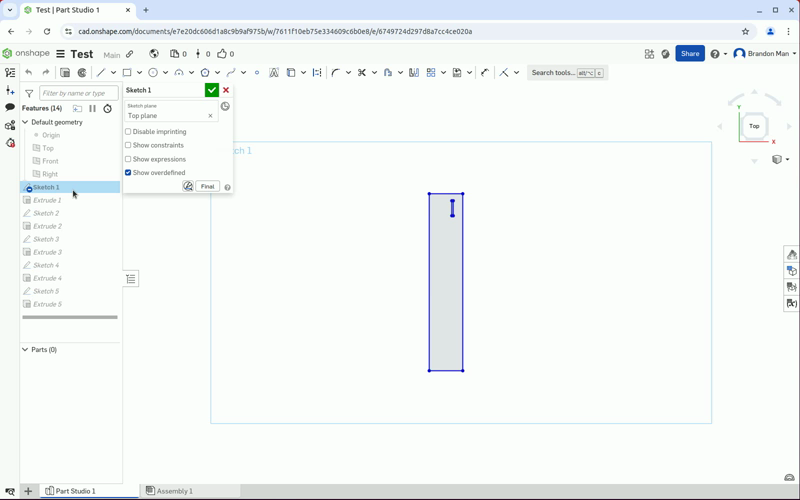
mouse_move(229, 92)
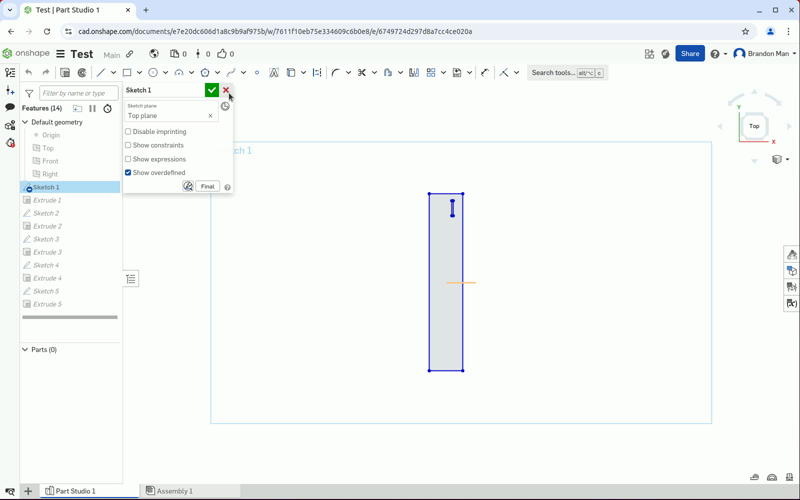
click(229, 92)
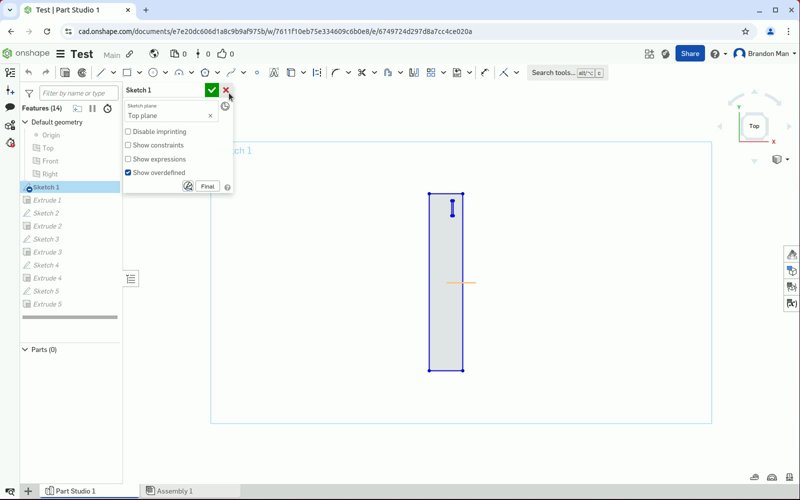
key(shift+s)
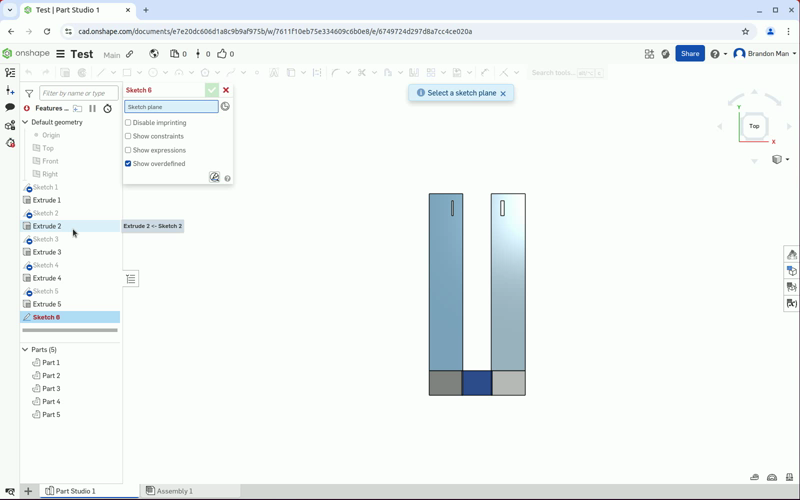
scroll(3)
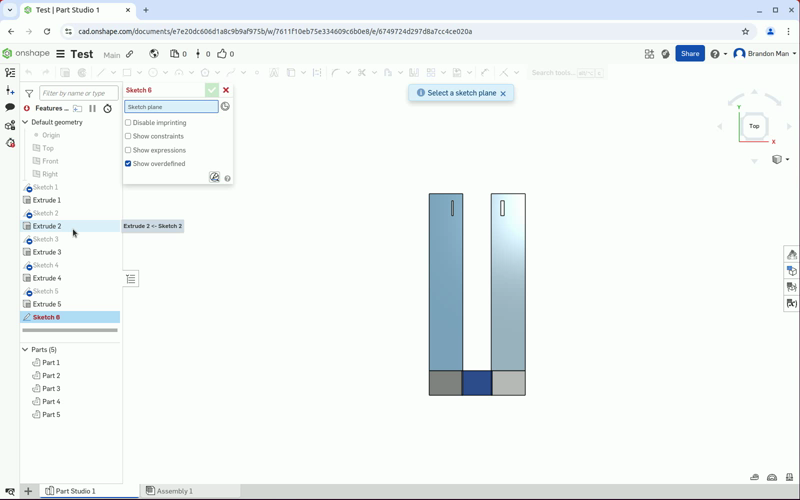
mouse_move(73, 150)
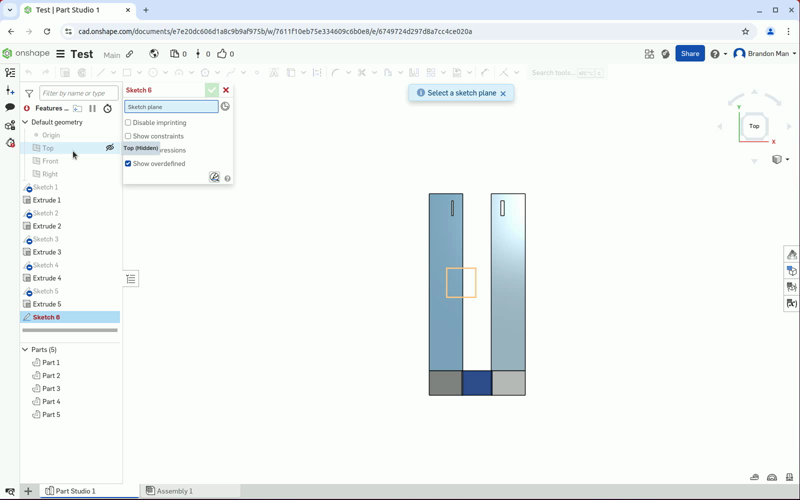
click(73, 150)
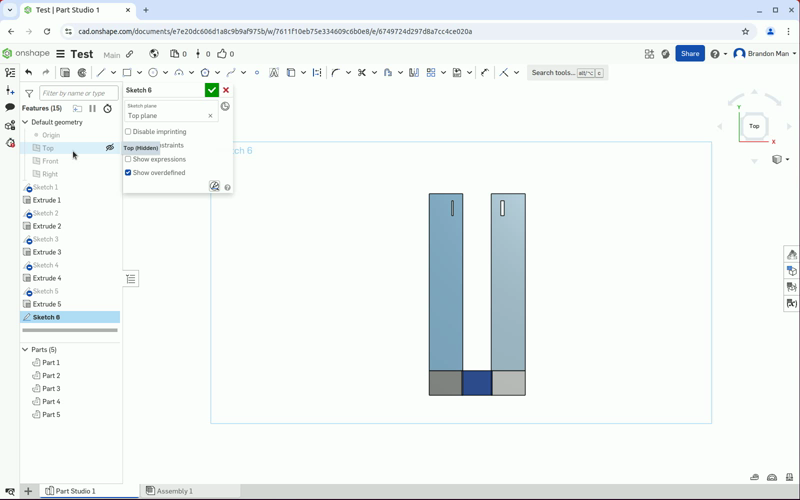
mouse_move(73, 352)
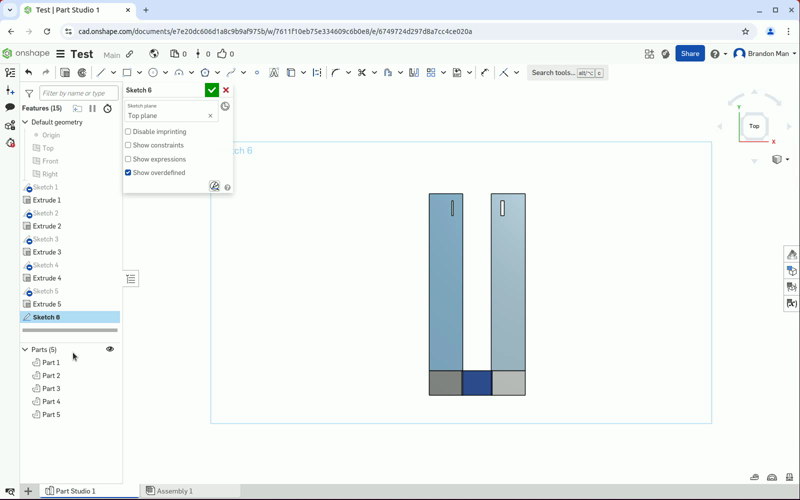
key(y)
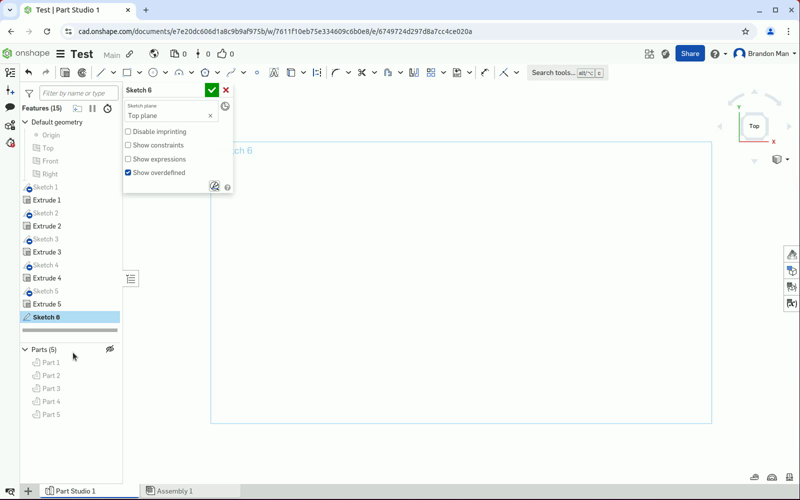
key(l)
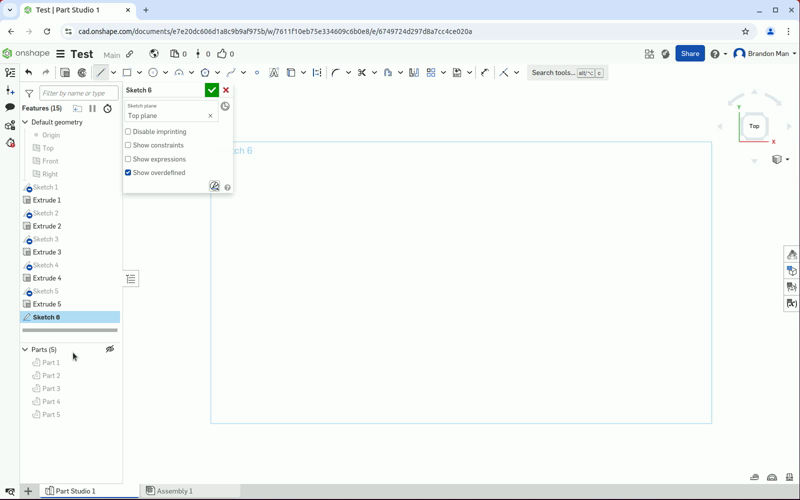
key_down(shift)
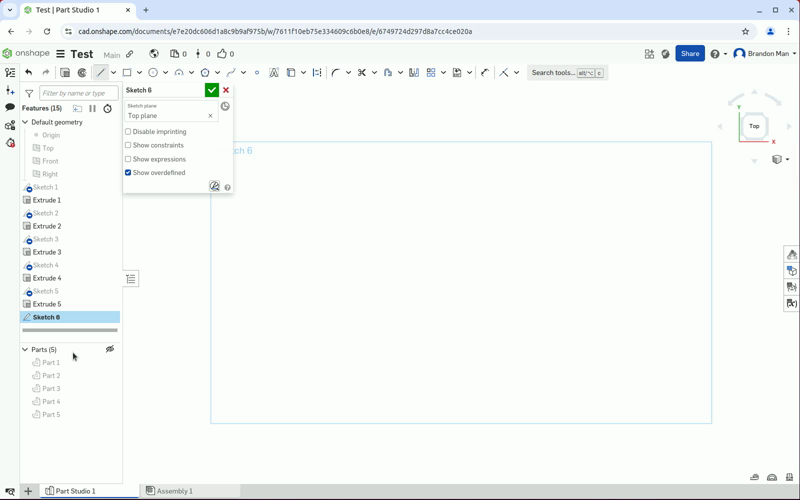
mouse_move(491, 192)
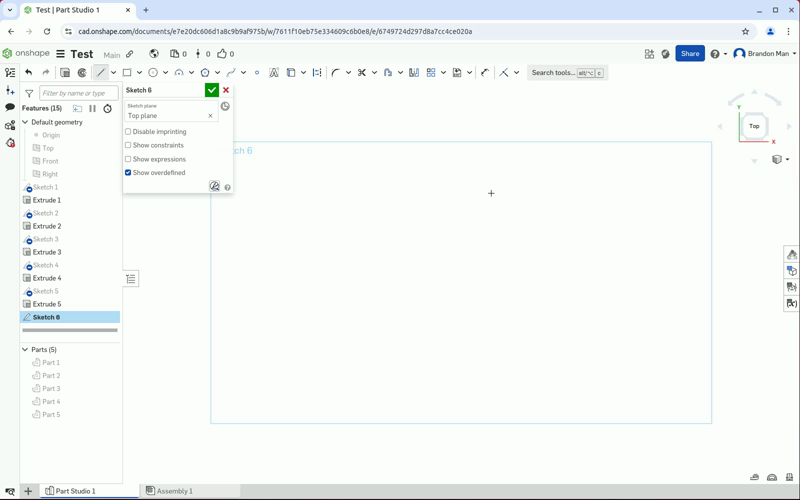
click(491, 192)
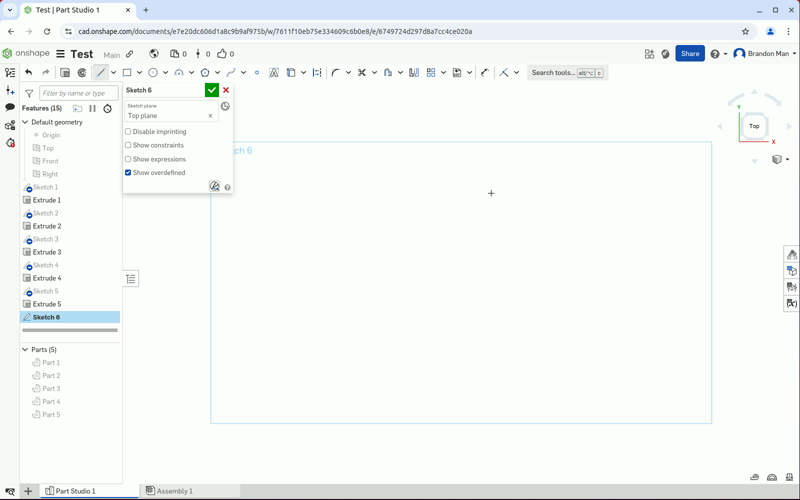
key_up(shift)
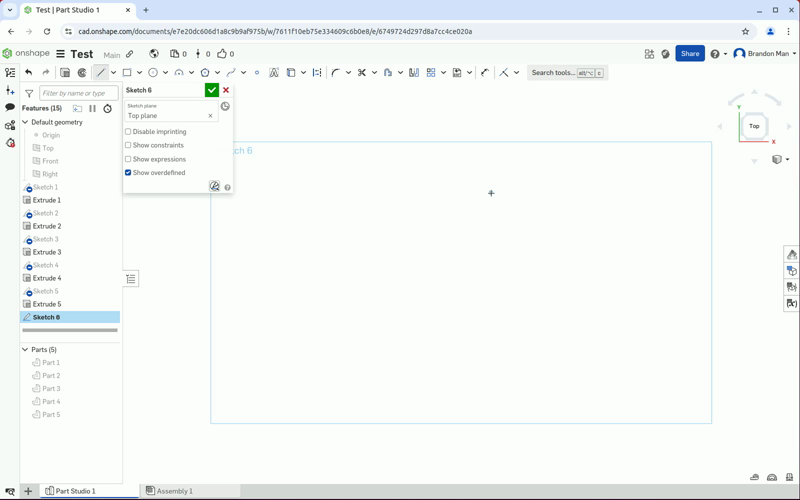
key_down(shift)
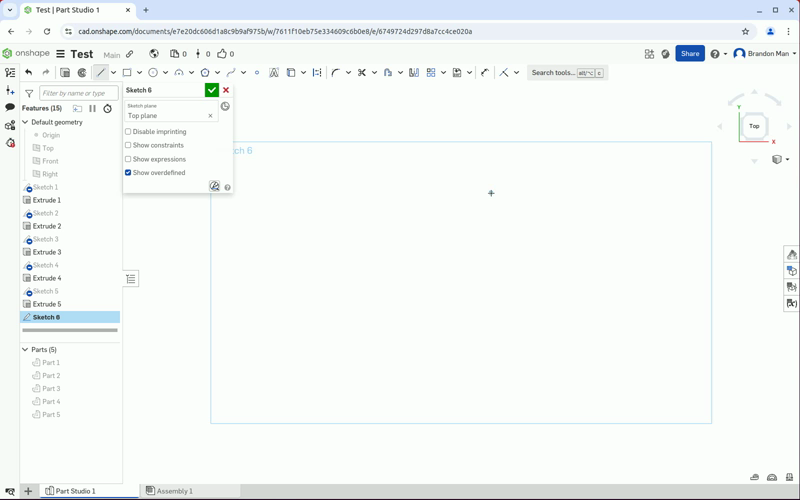
mouse_move(521, 192)
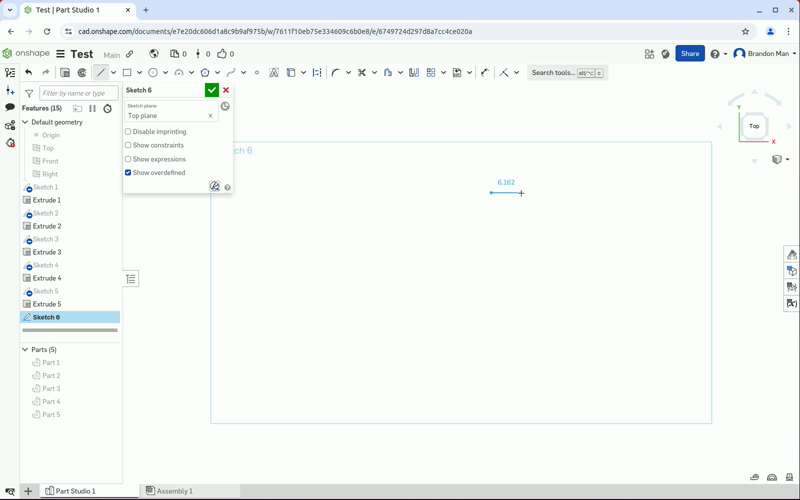
mouse_move(525, 192)
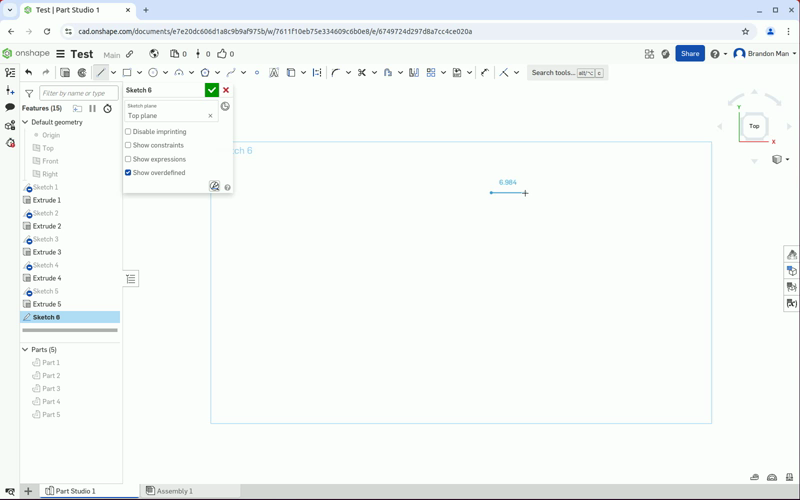
click(525, 192)
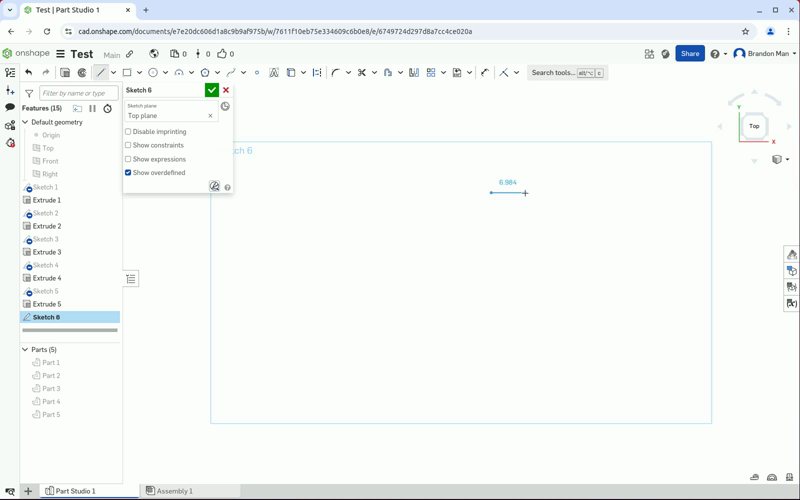
key_up(shift)
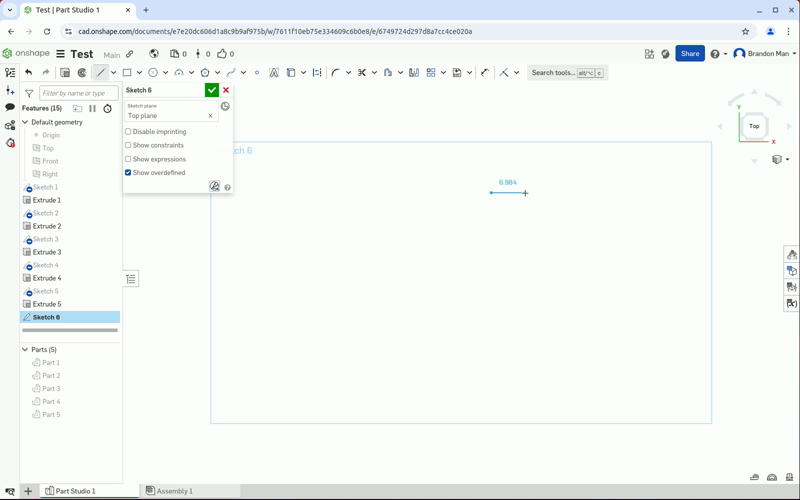
key_down(shift)
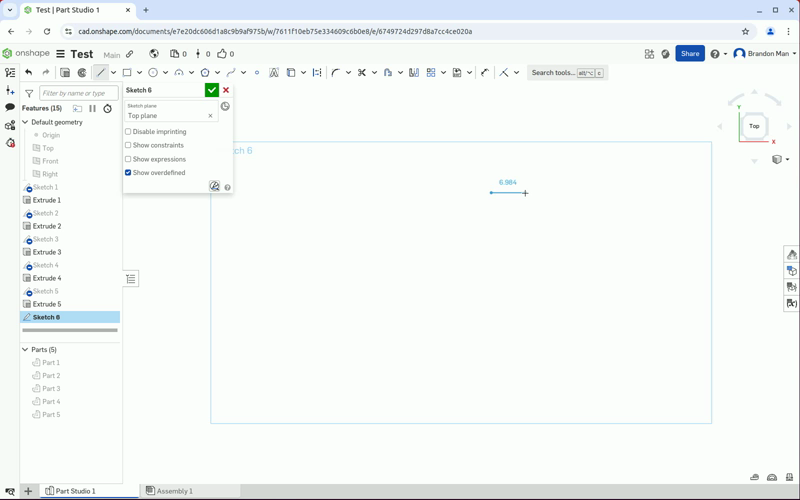
mouse_move(555, 192)
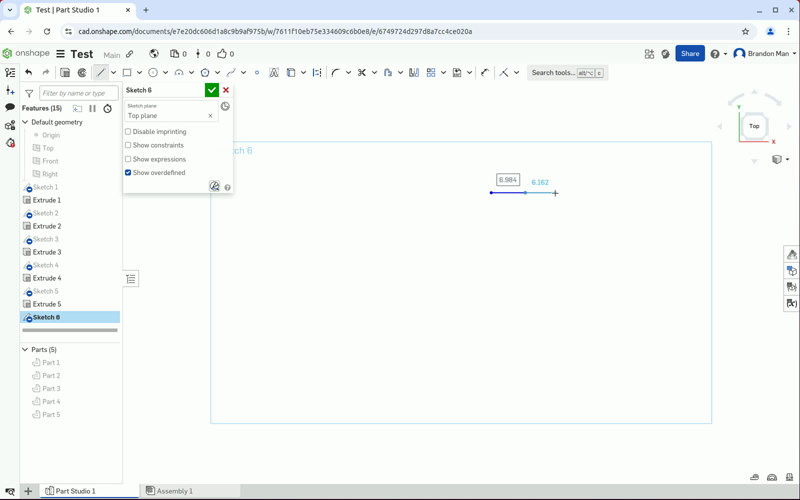
mouse_move(525, 170)
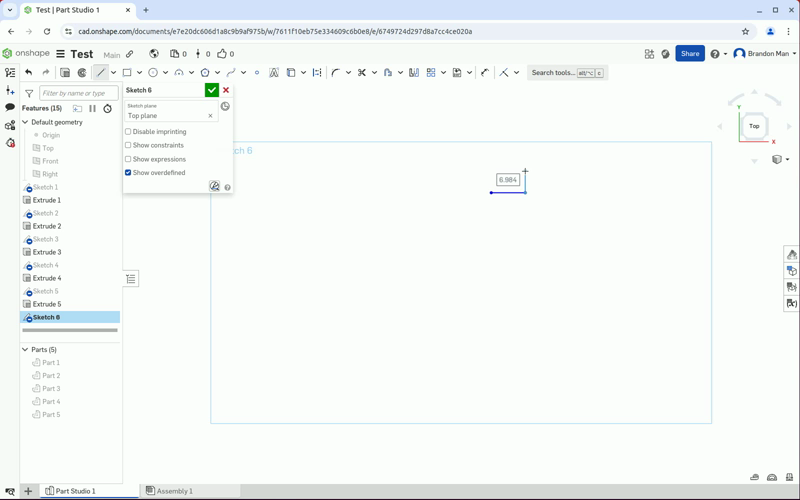
click(525, 170)
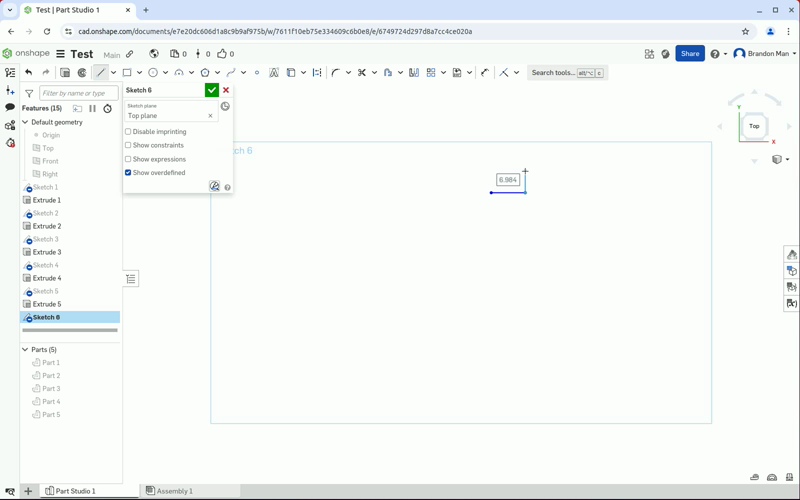
key_up(shift)
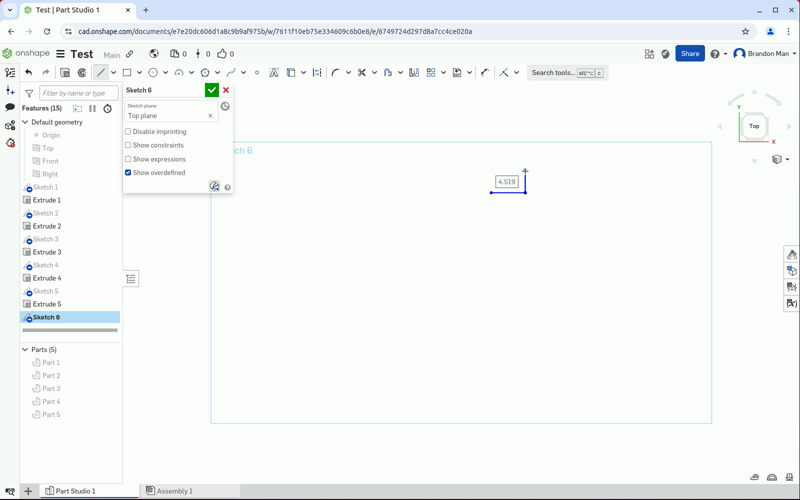
key_down(shift)
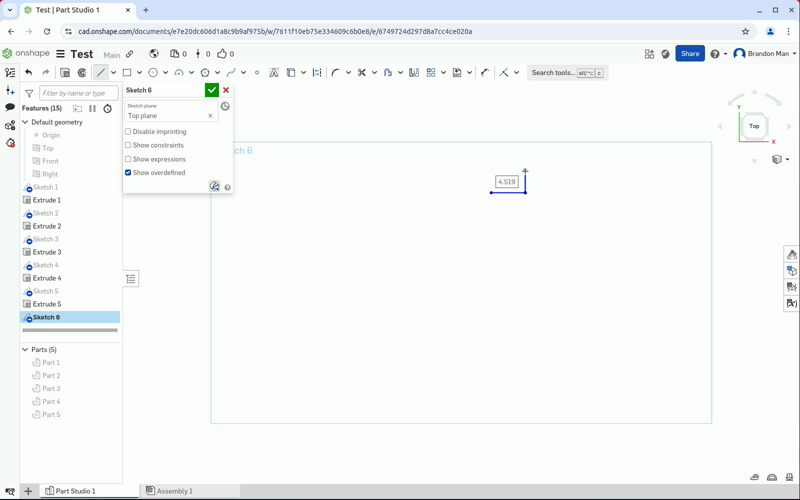
mouse_move(555, 170)
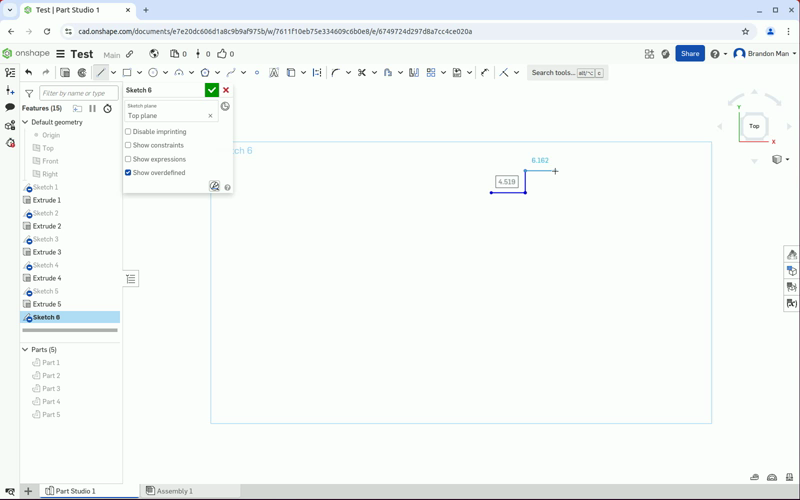
mouse_move(491, 170)
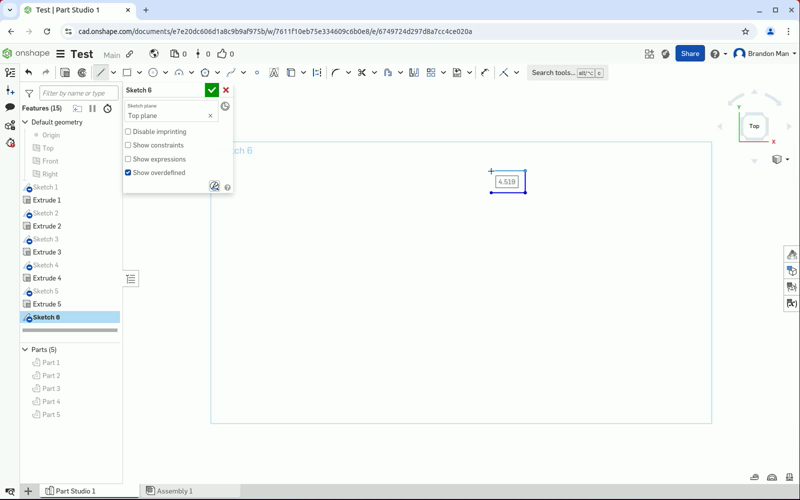
click(491, 170)
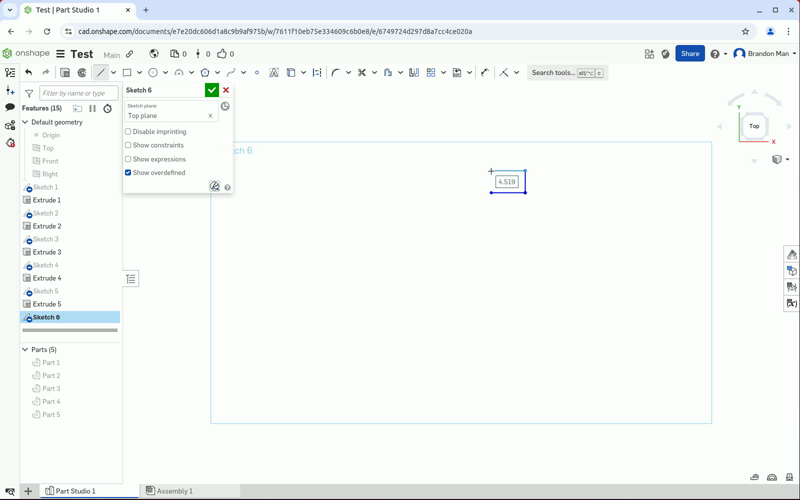
key_up(shift)
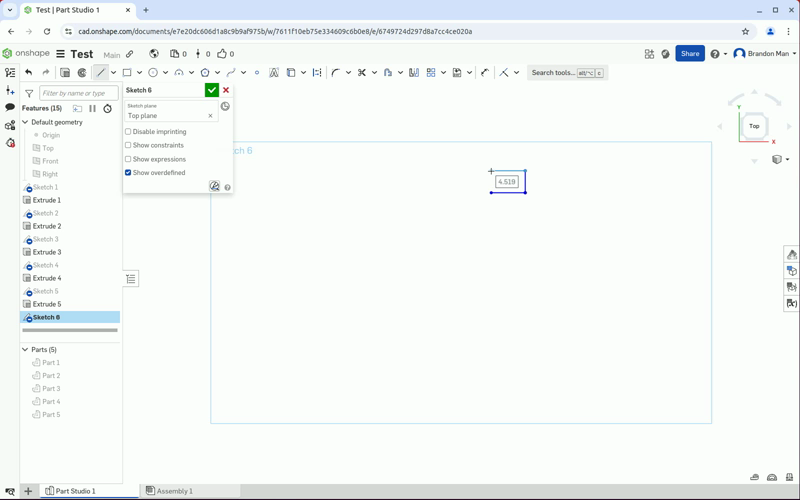
mouse_move(521, 170)
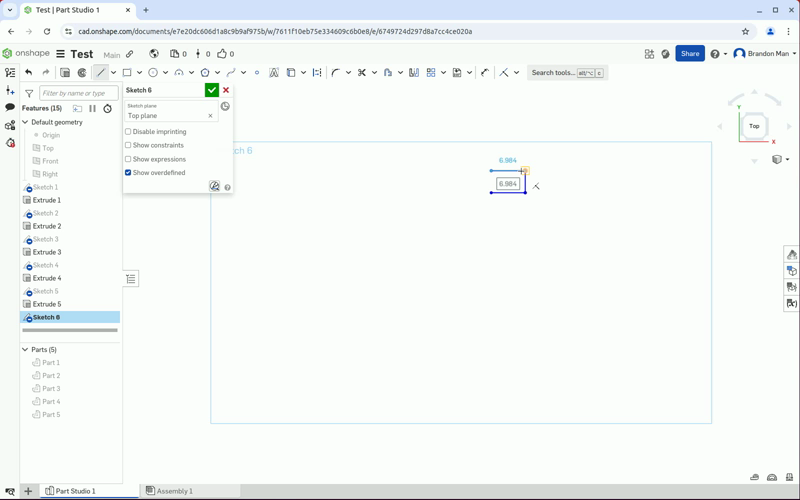
key_down(shift)
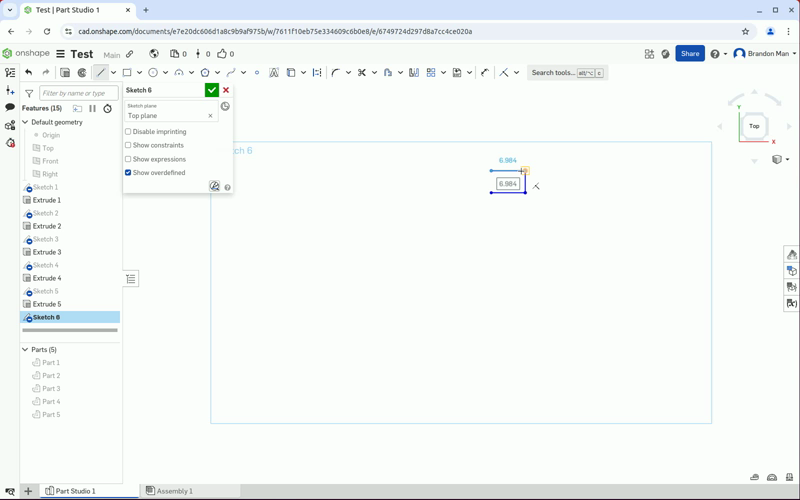
mouse_move(491, 192)
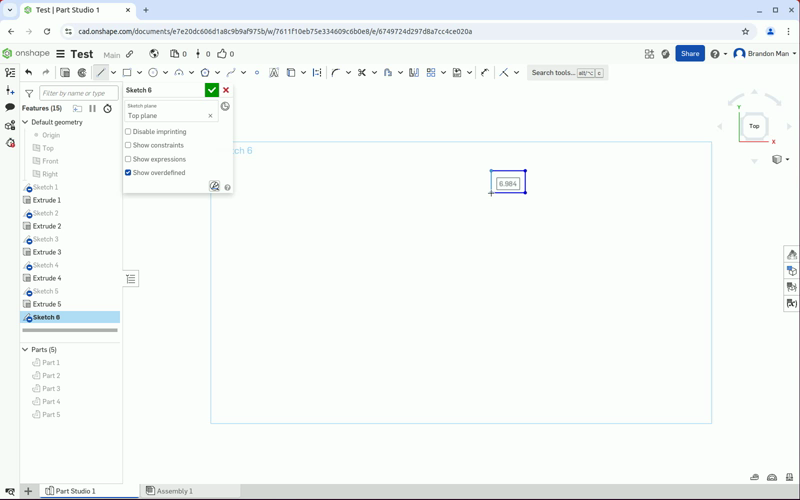
key_up(shift)
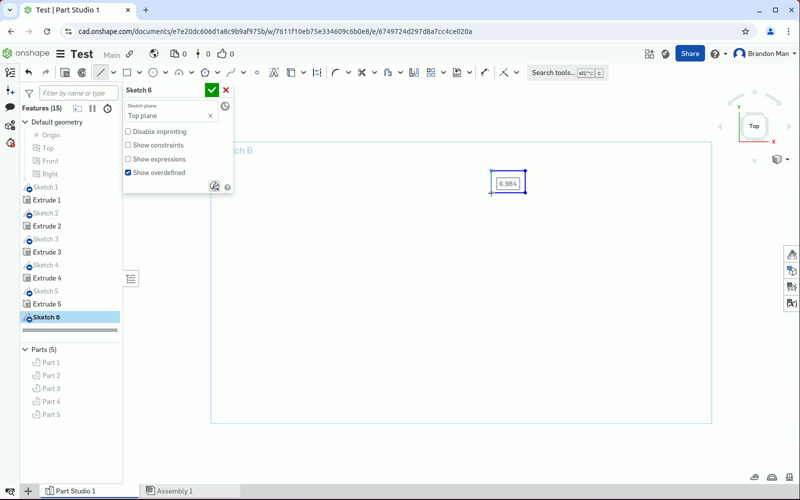
click(491, 192)
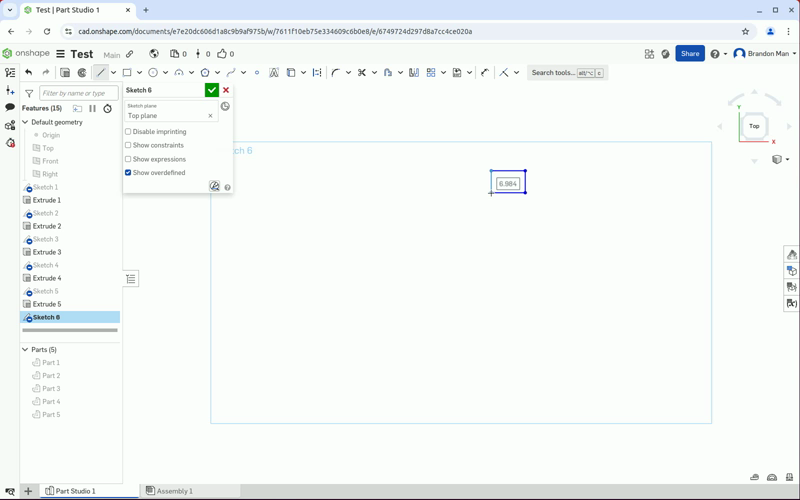
key(esc)
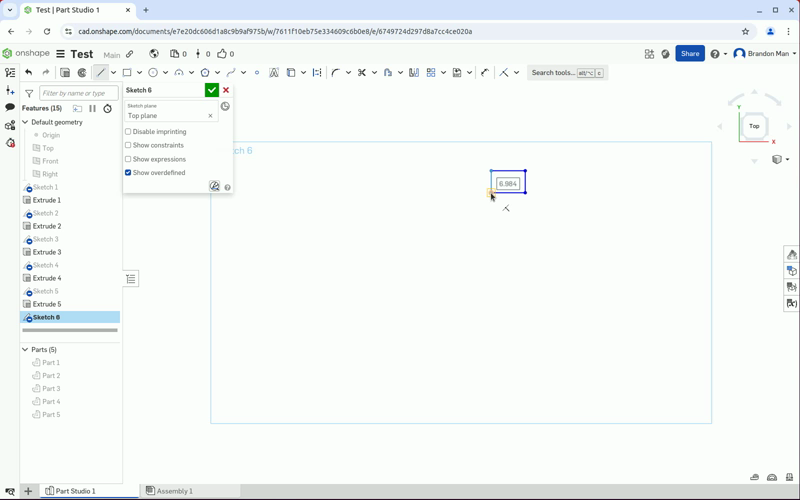
mouse_move(497, 184)
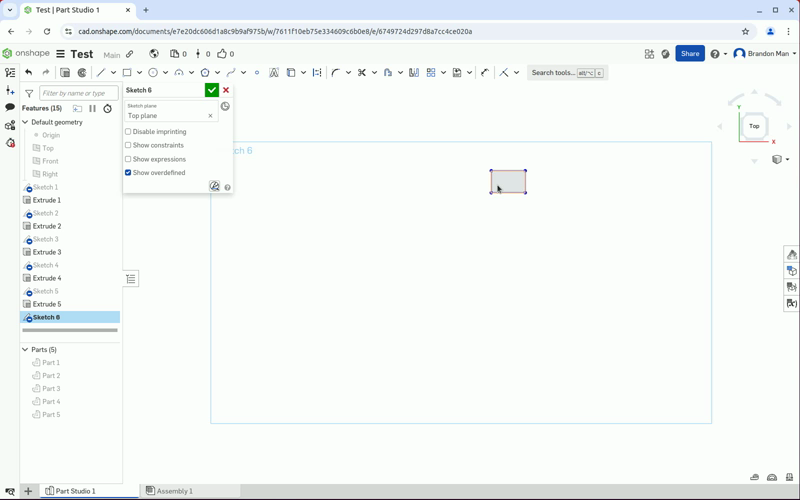
scroll(6)
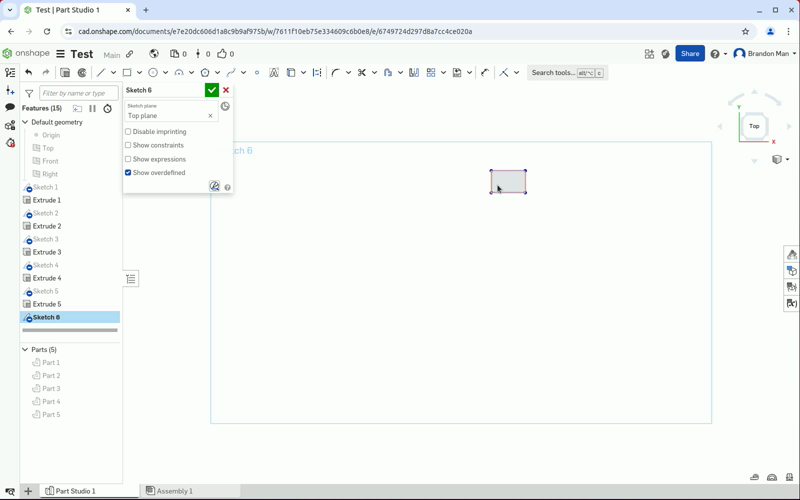
scroll(6)
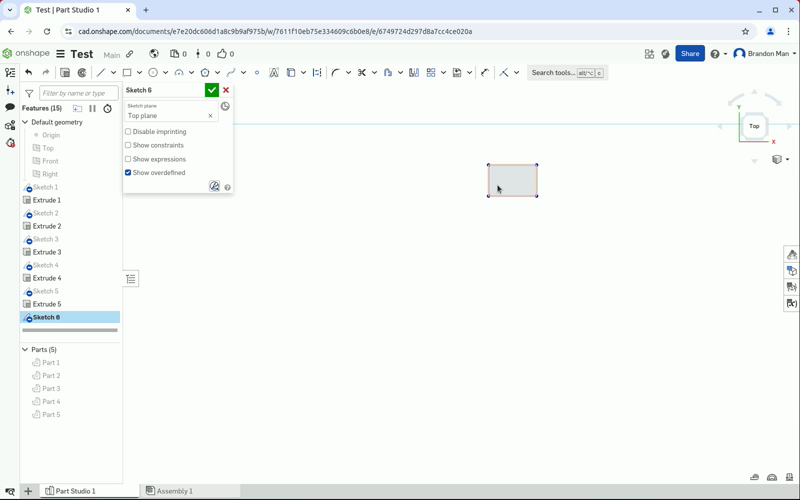
scroll(6)
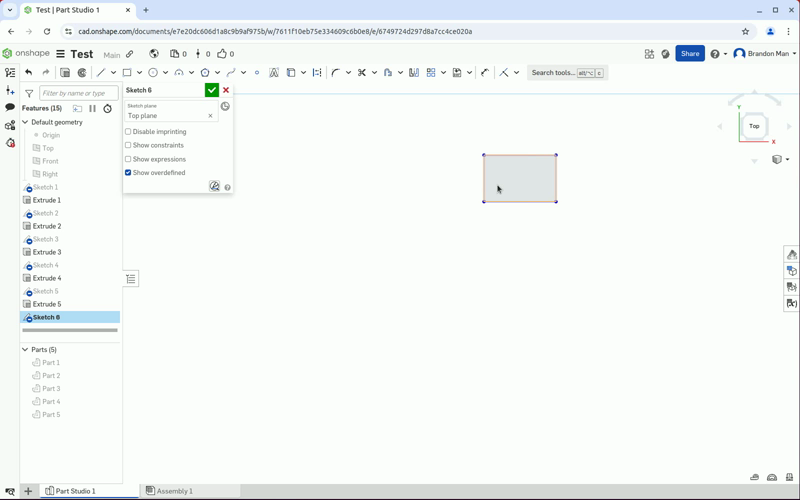
scroll(6)
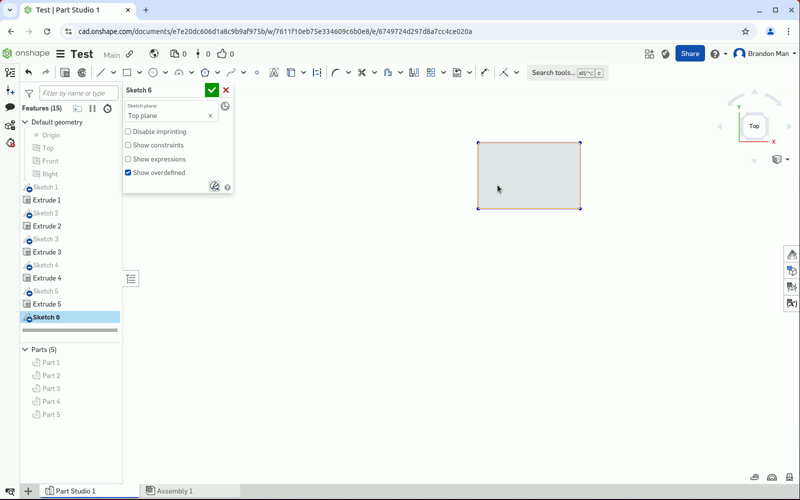
scroll(6)
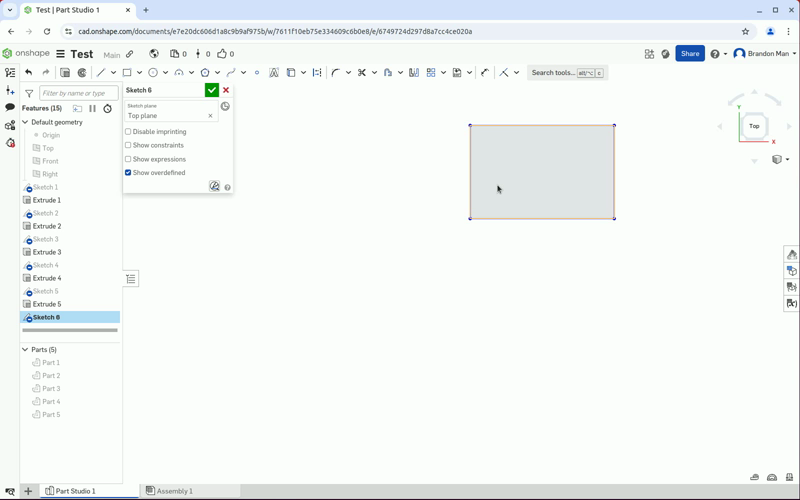
scroll(6)
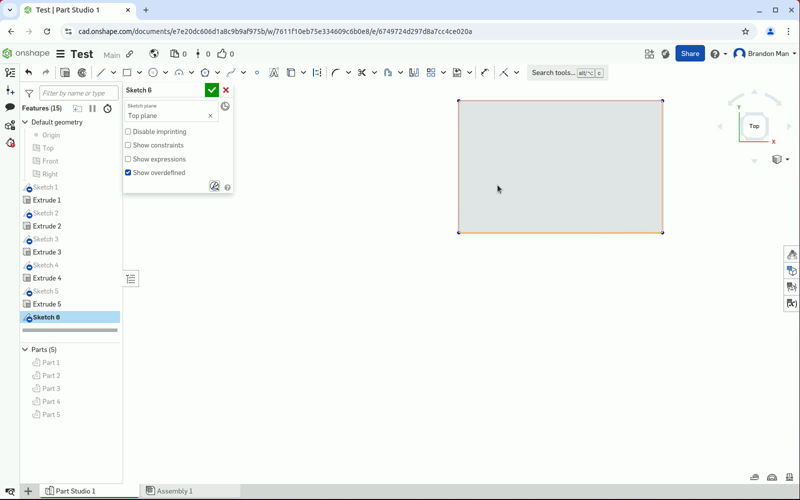
scroll(6)
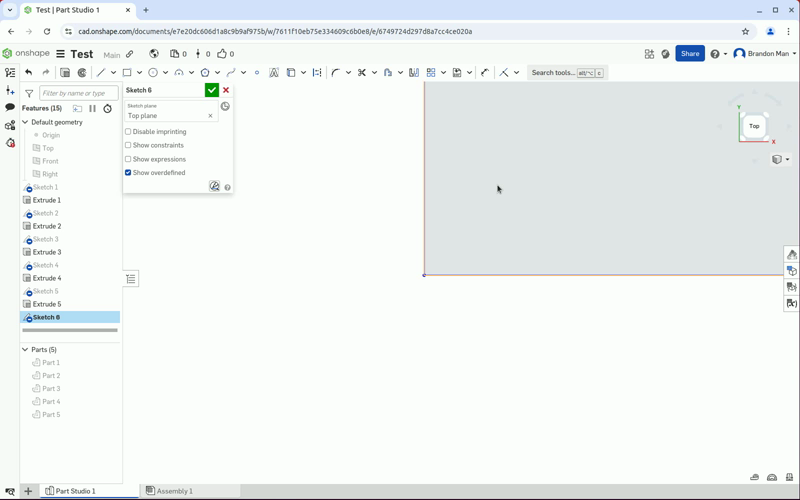
click(497, 184)
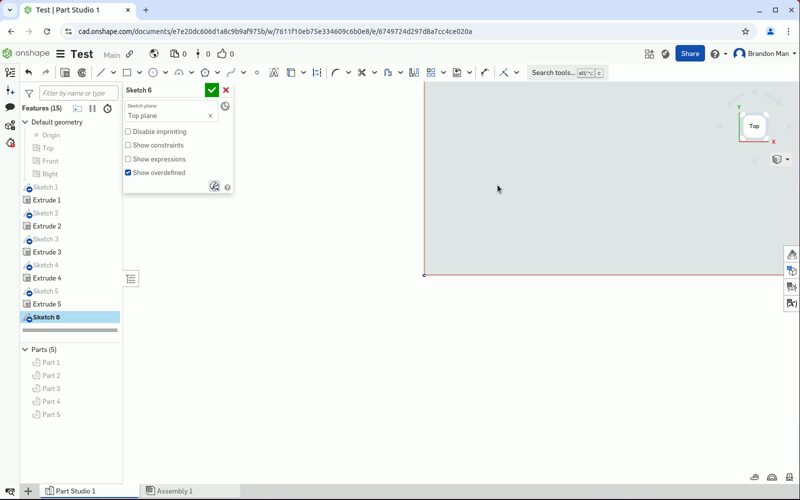
scroll(-6)
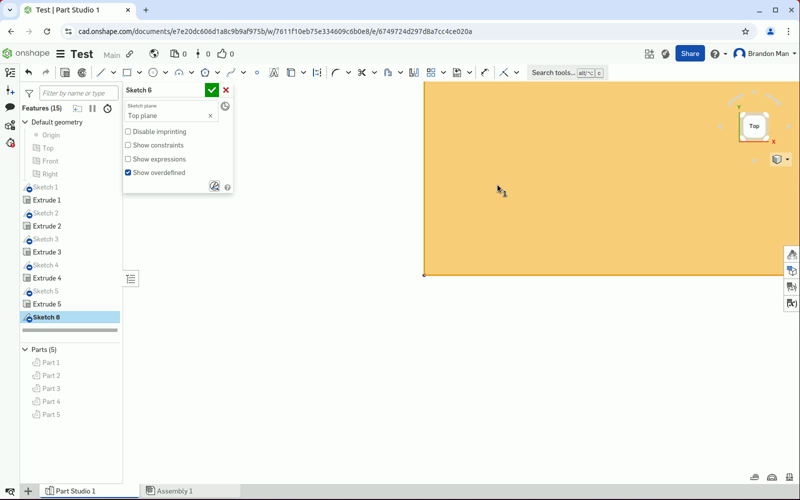
scroll(-6)
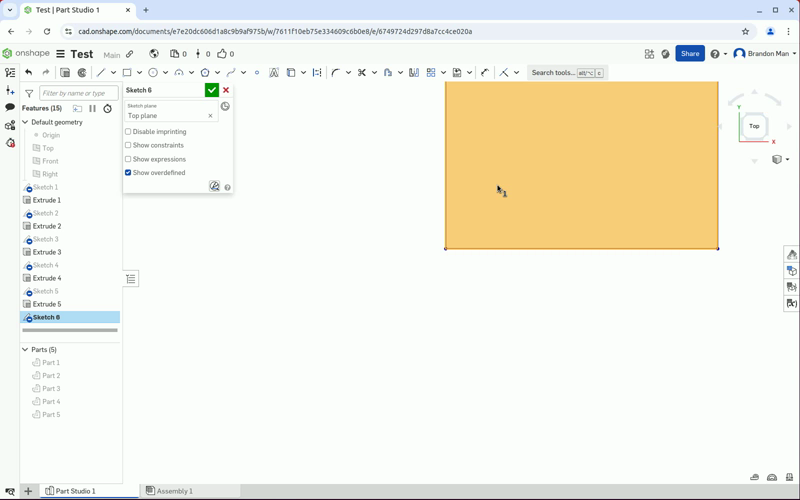
scroll(-6)
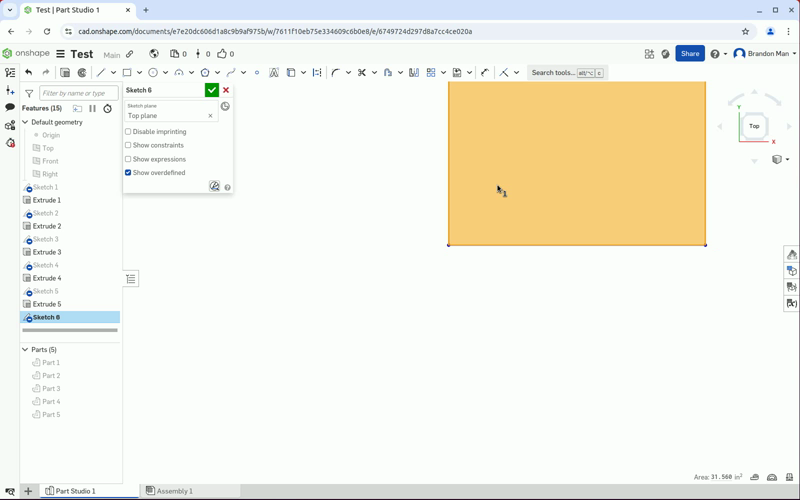
scroll(-6)
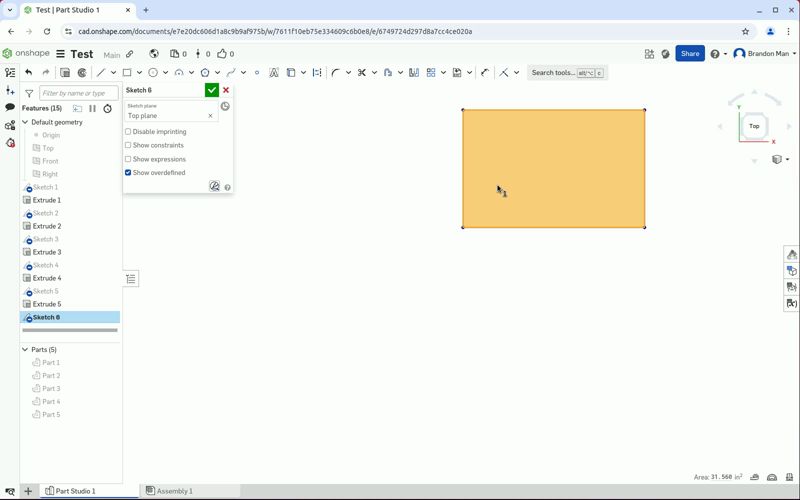
scroll(-6)
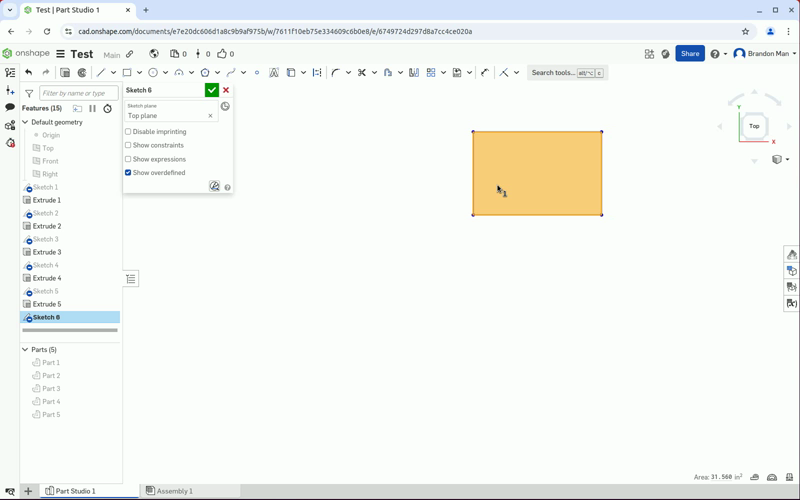
scroll(-6)
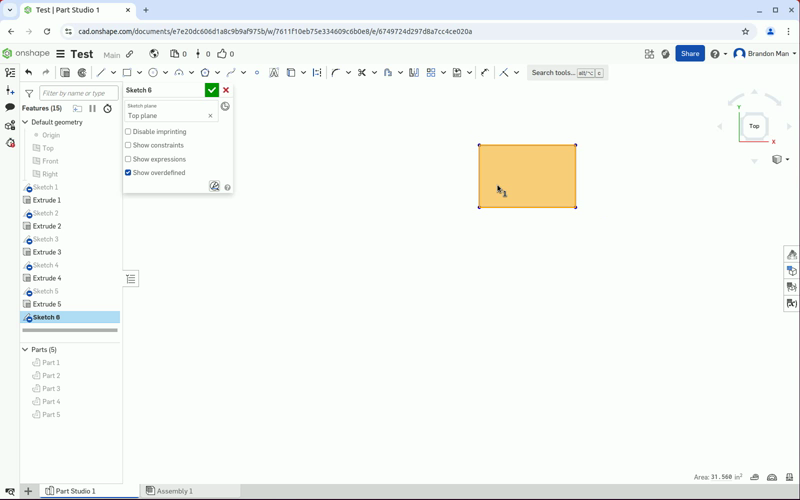
scroll(-6)
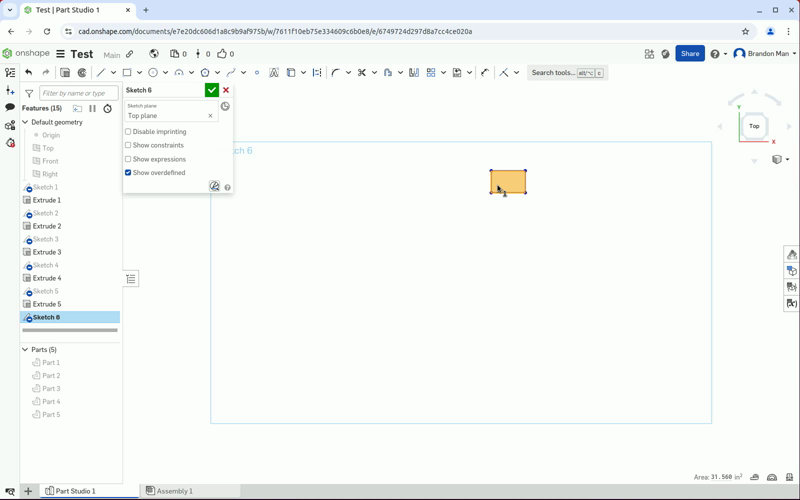
mouse_move(73, 352)
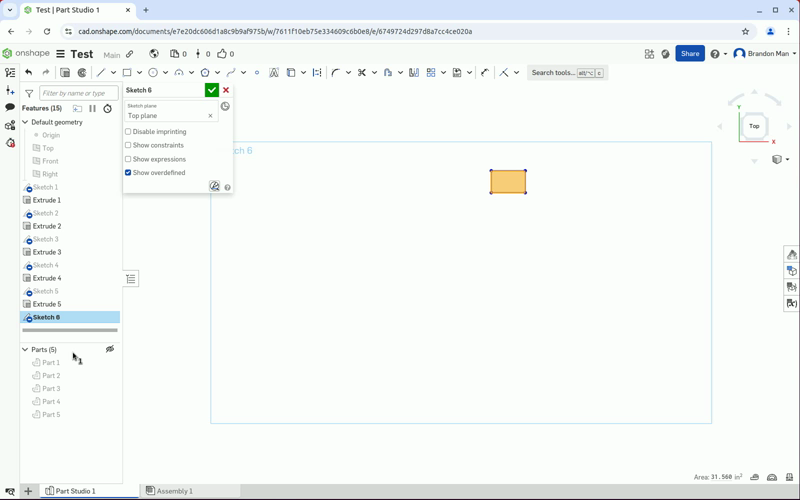
key(shift+y)
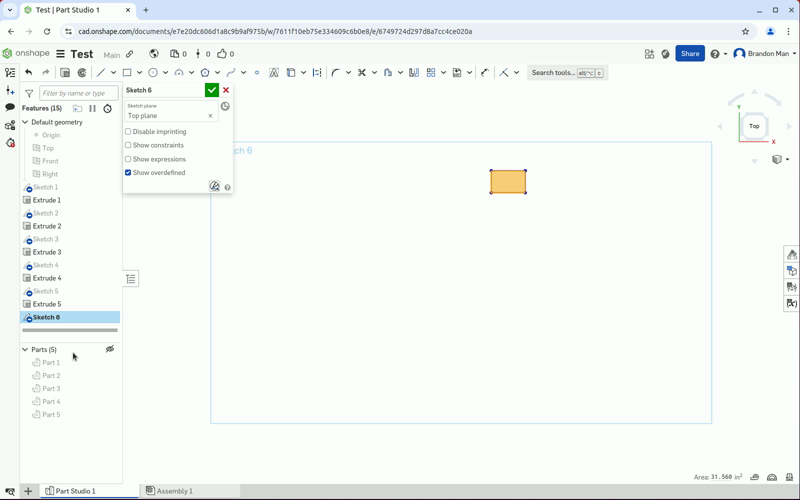
key(shift+e)
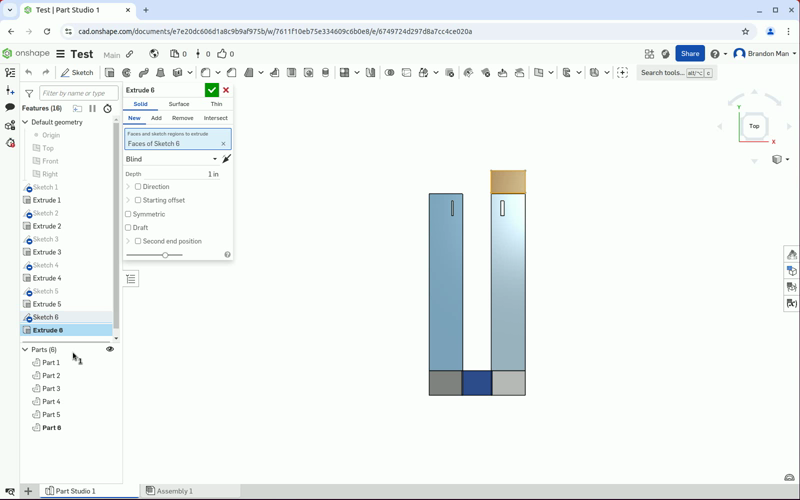
mouse_move(143, 106)
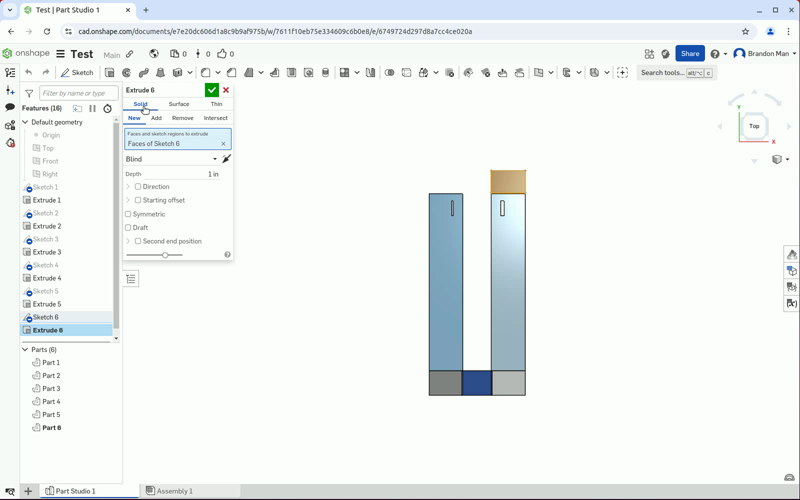
click(143, 106)
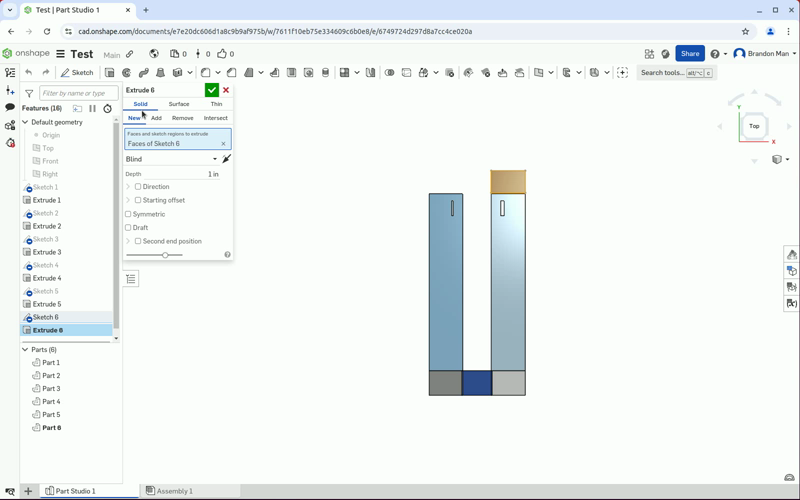
mouse_move(137, 120)
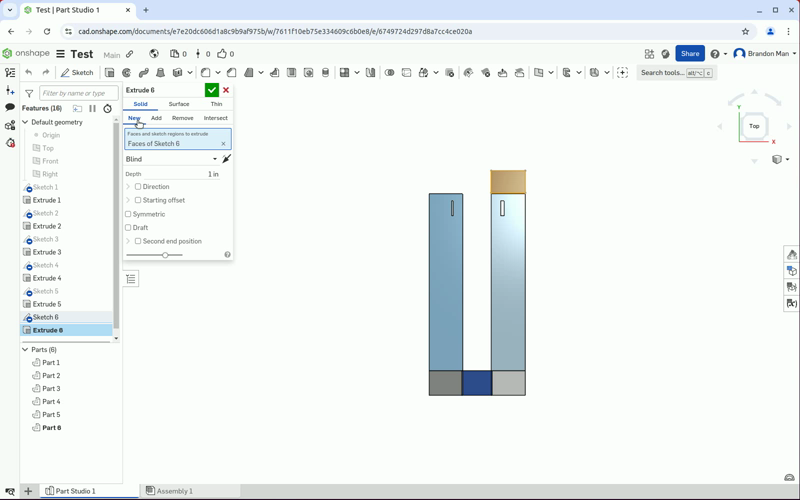
click(137, 120)
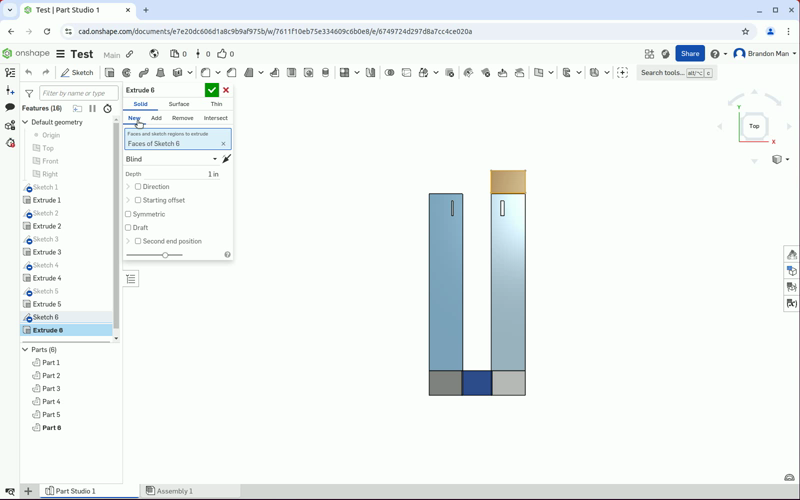
key(tab, 4)
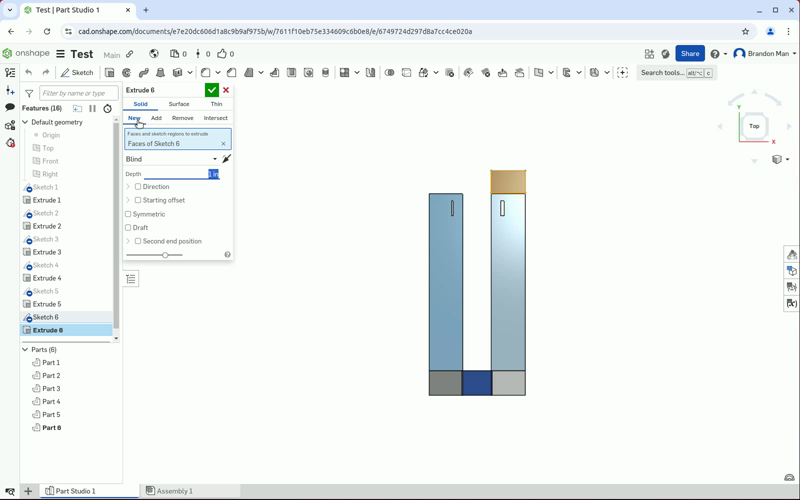
text(1.926)
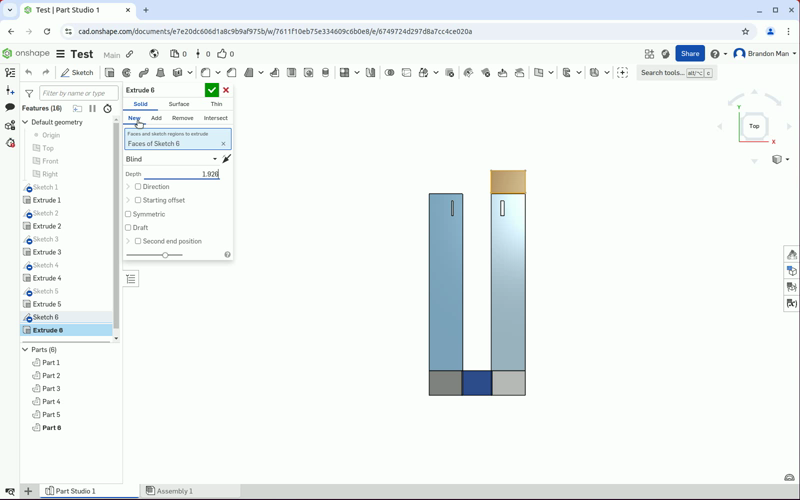
key(enter)
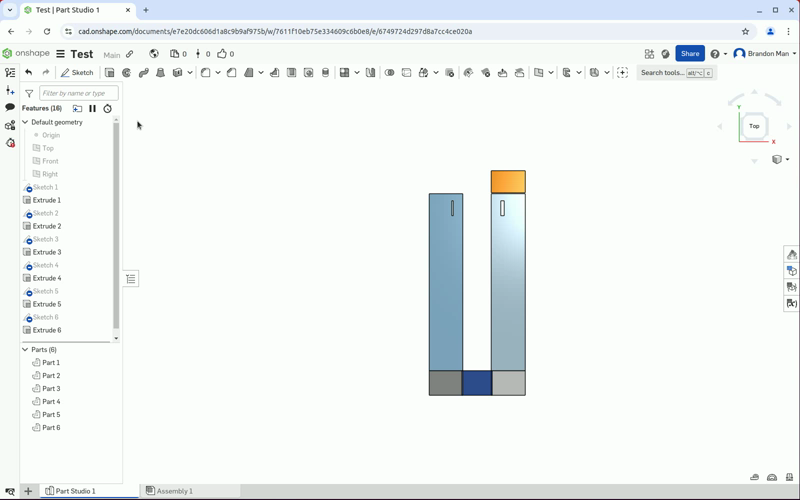
key(shift+h)
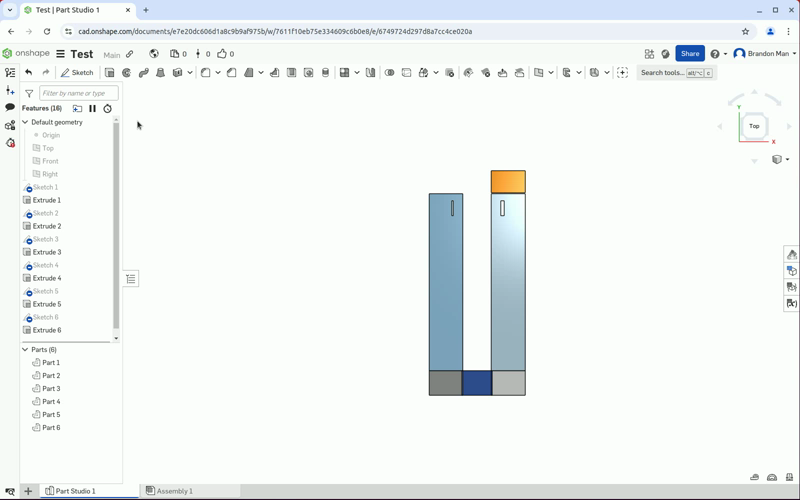
key(shift+h)
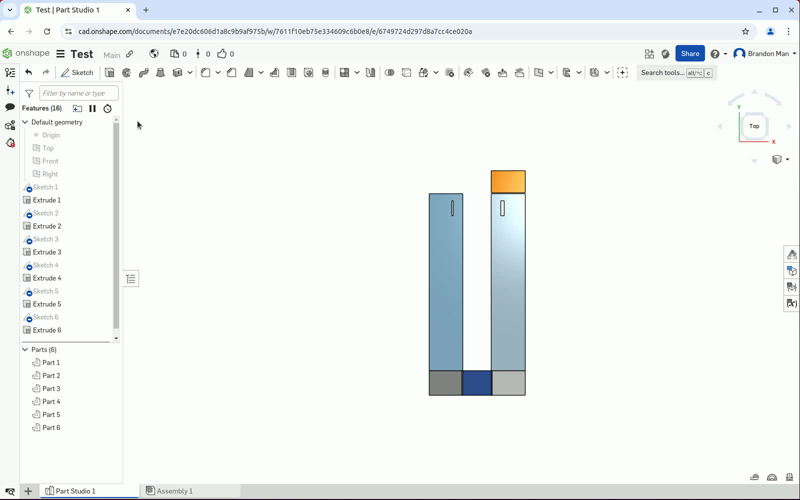
mouse_move(69, 189)
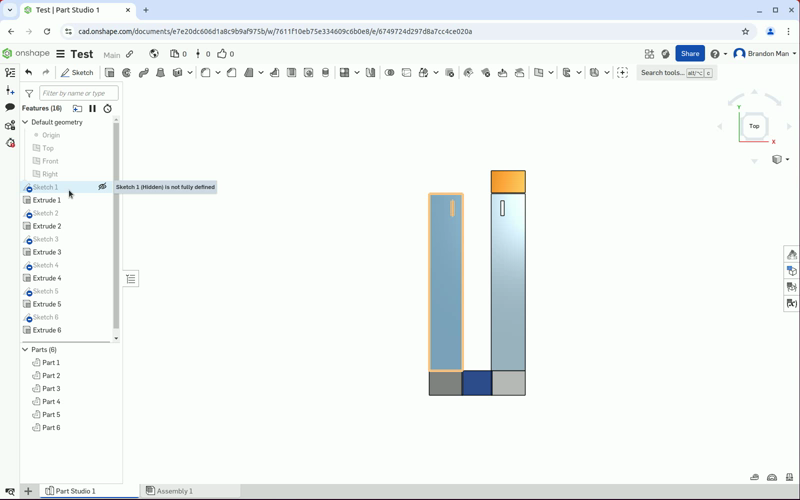
click(69, 189)
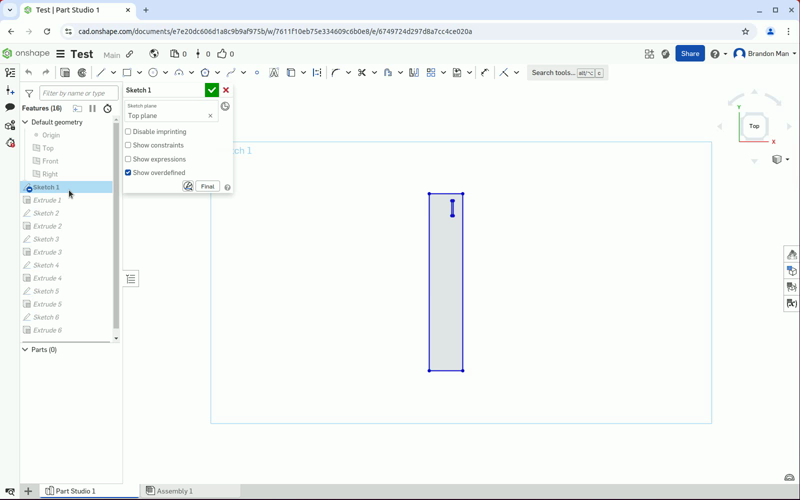
mouse_move(229, 92)
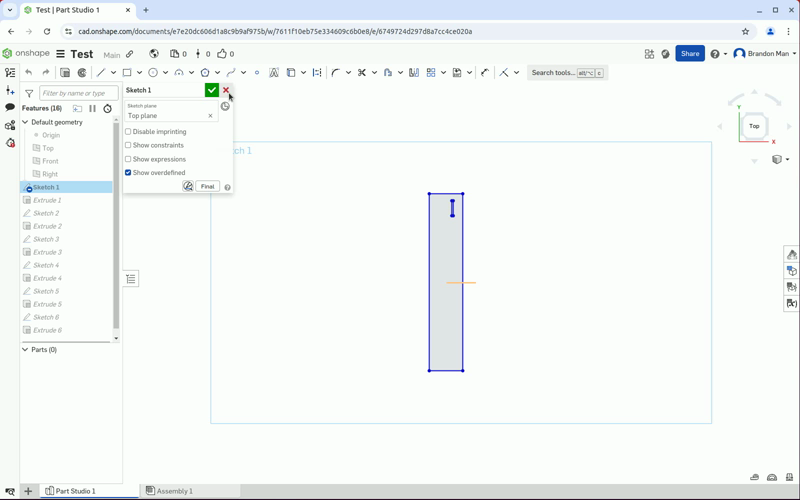
click(229, 92)
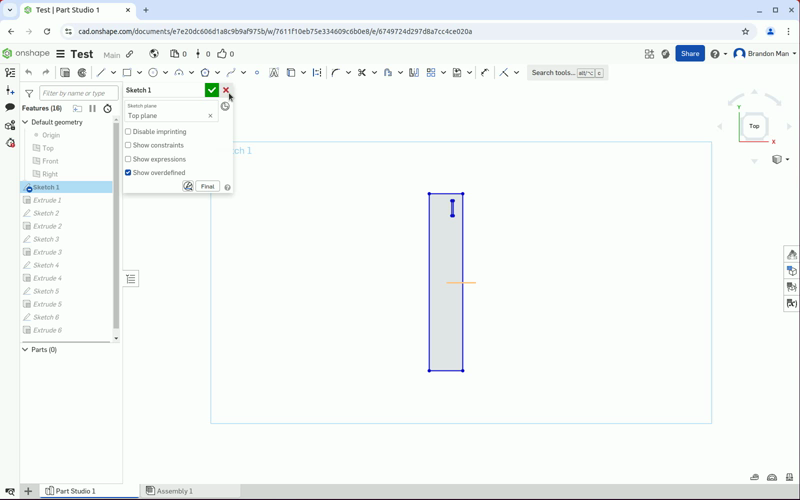
key(shift+s)
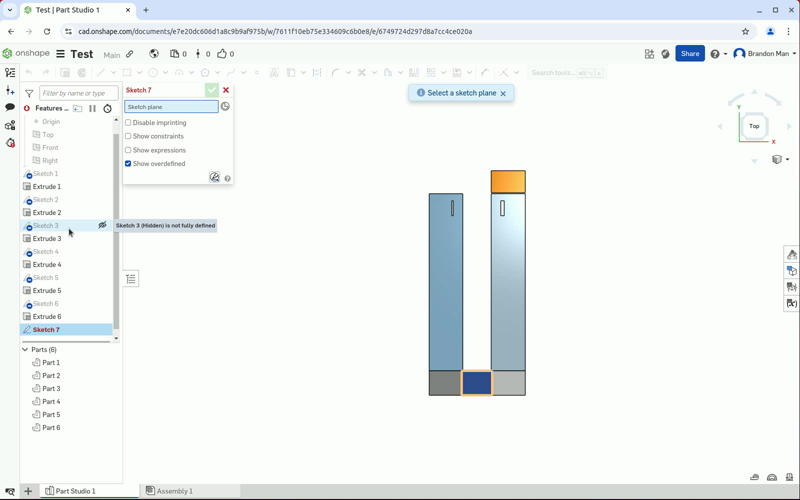
scroll(3)
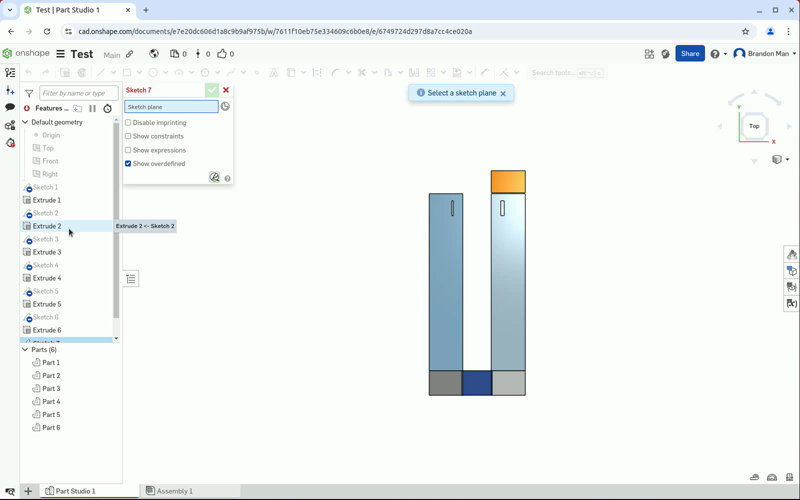
mouse_move(69, 150)
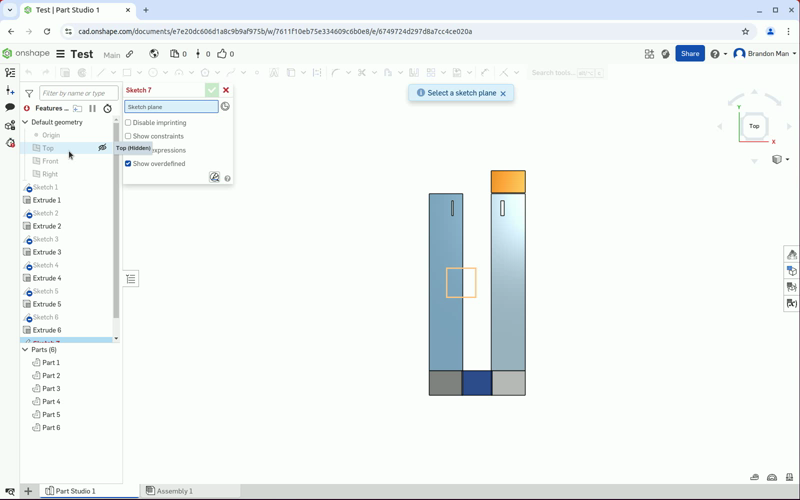
click(69, 150)
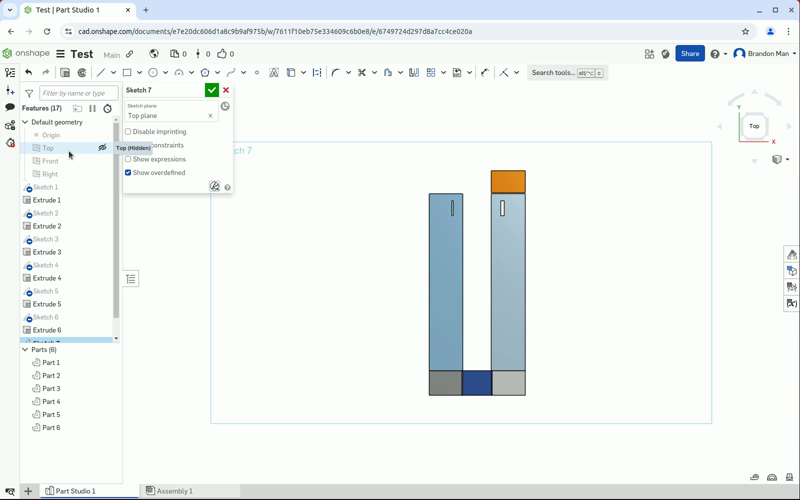
mouse_move(73, 352)
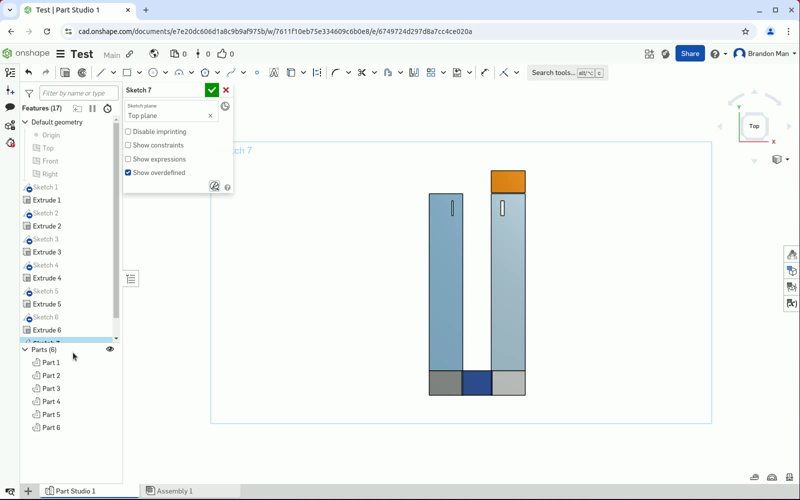
key(y)
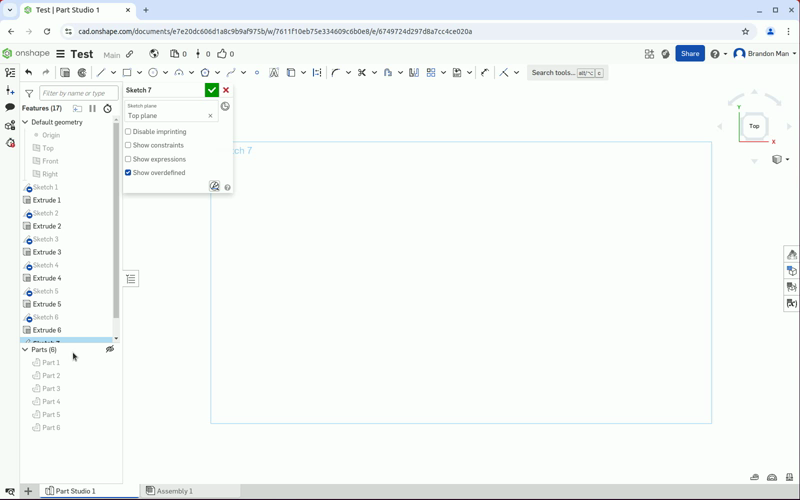
key(l)
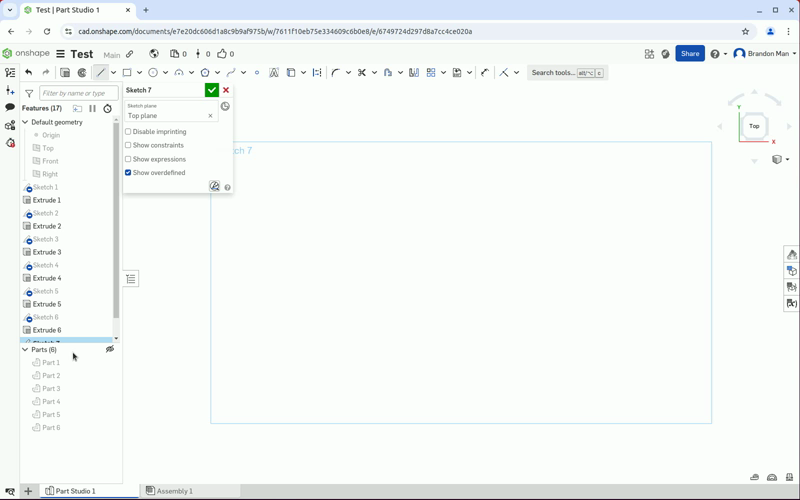
key_down(shift)
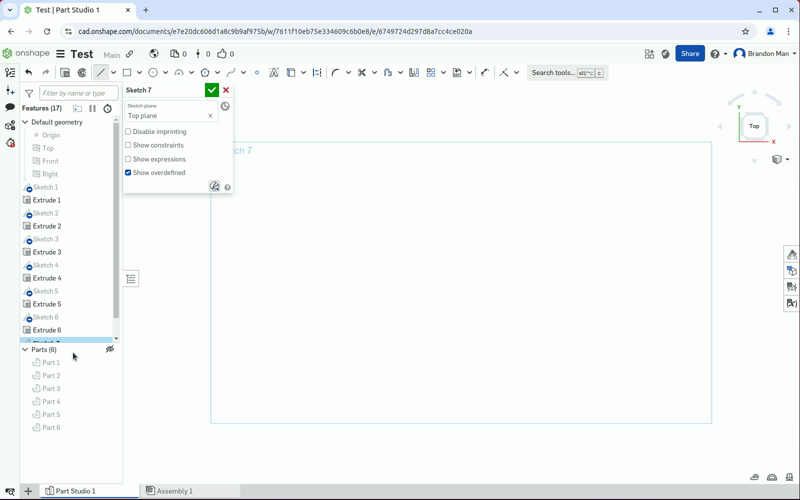
mouse_move(461, 192)
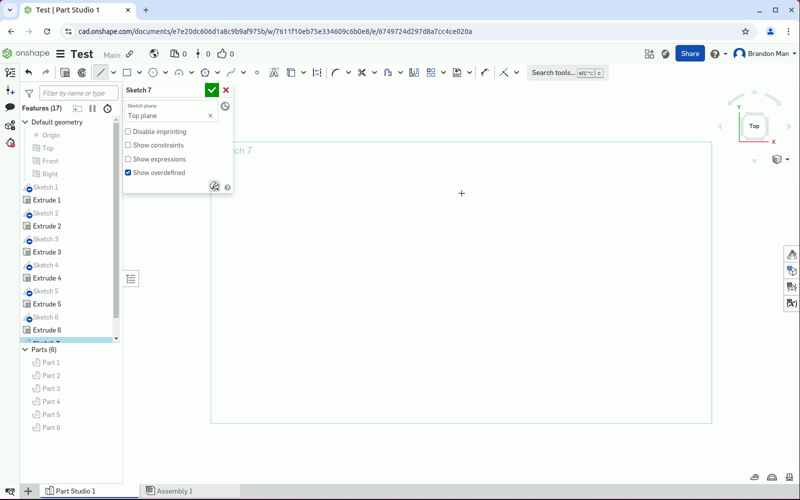
click(461, 192)
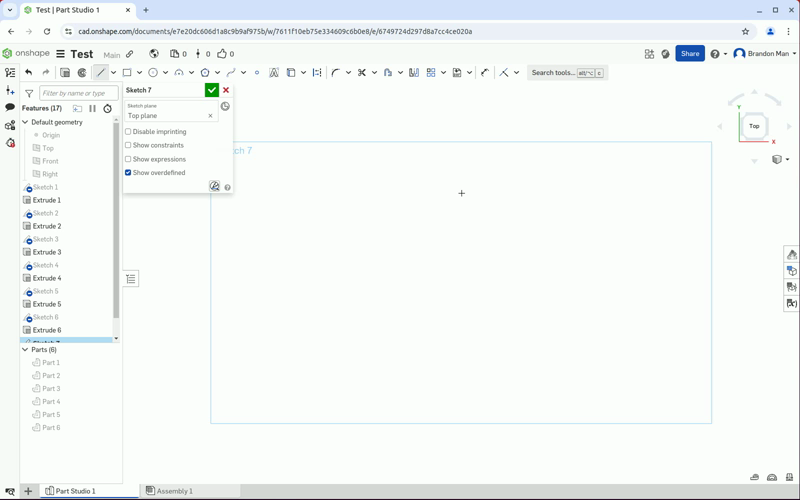
key_up(shift)
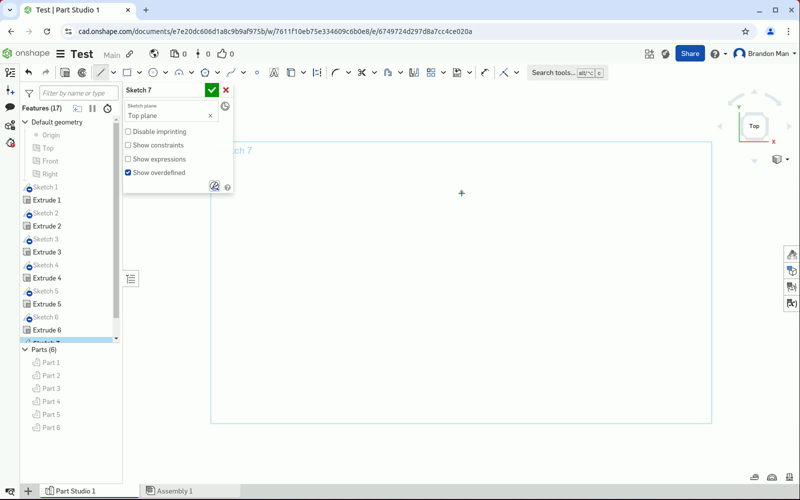
key_down(shift)
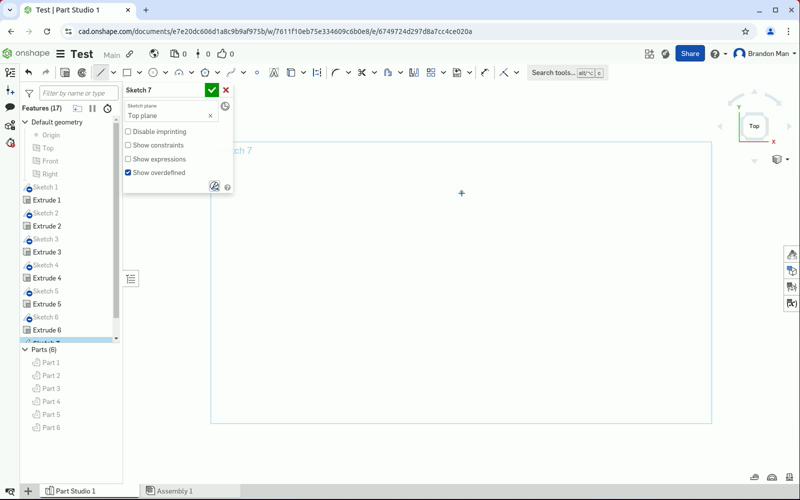
mouse_move(492, 192)
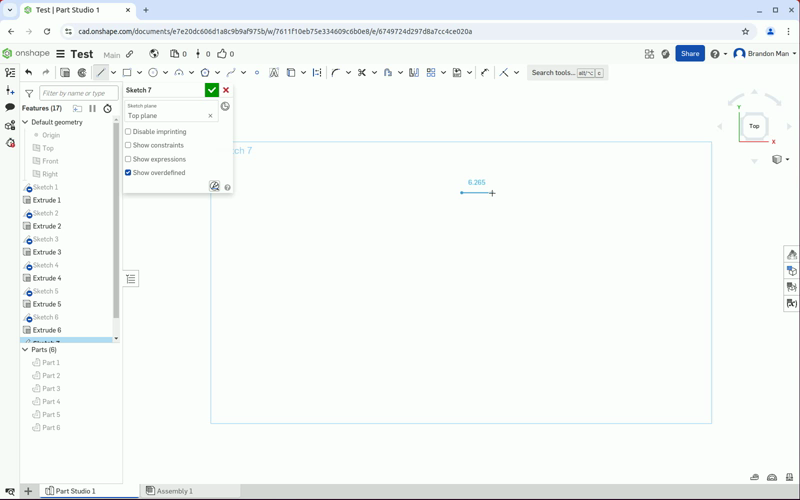
mouse_move(492, 192)
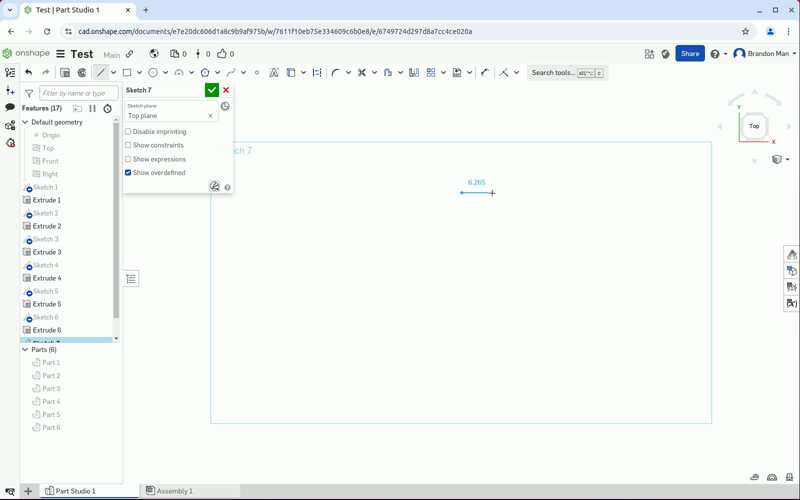
click(492, 192)
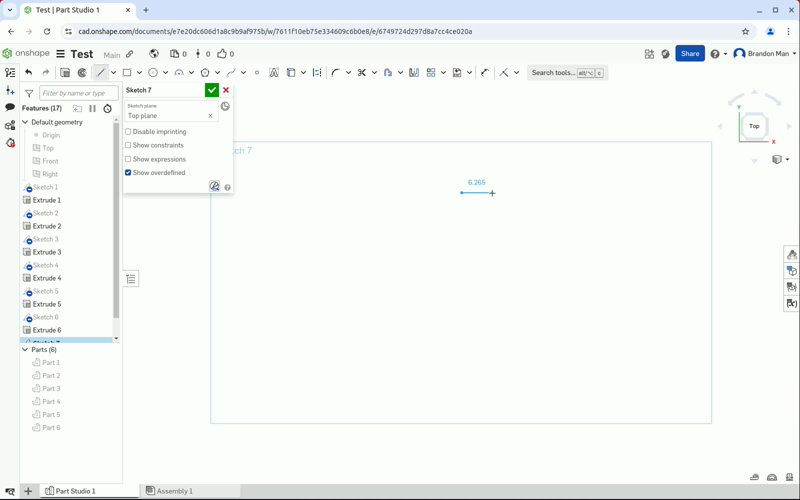
key_up(shift)
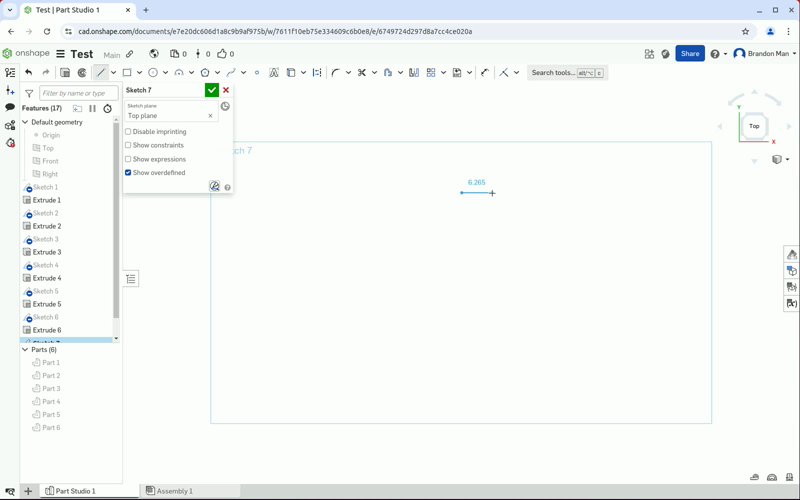
key_down(shift)
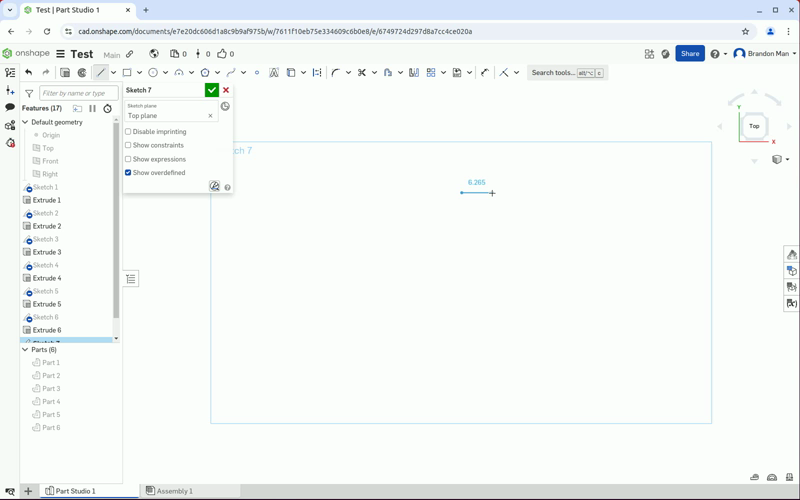
mouse_move(522, 192)
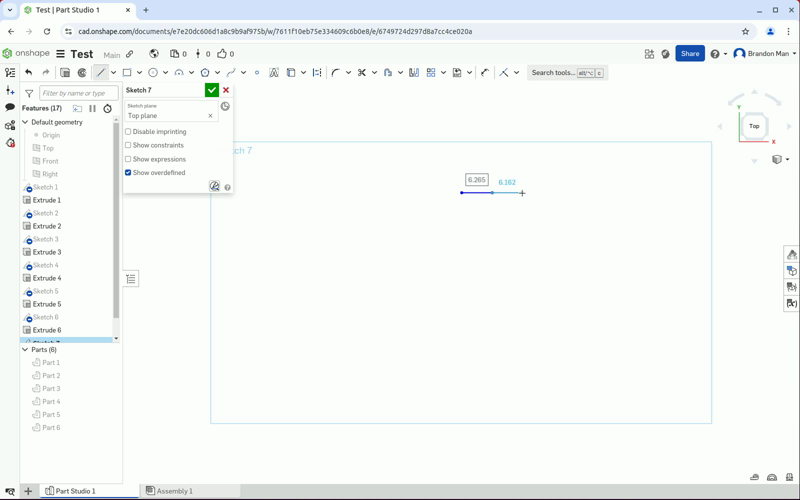
mouse_move(492, 170)
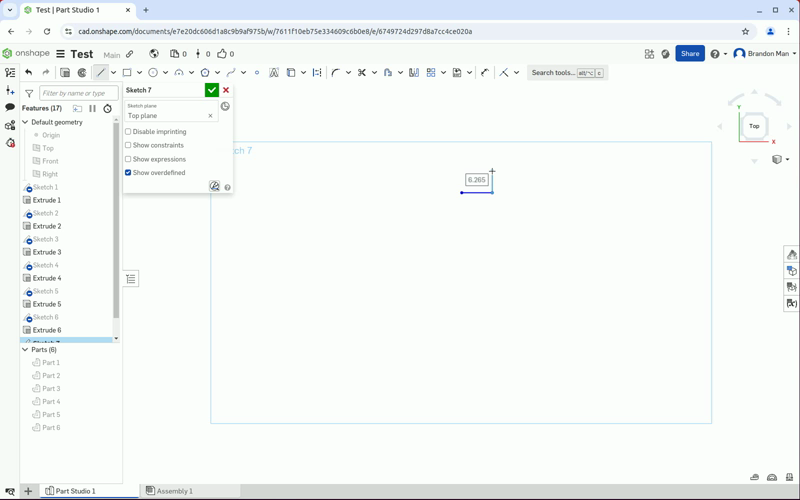
click(492, 170)
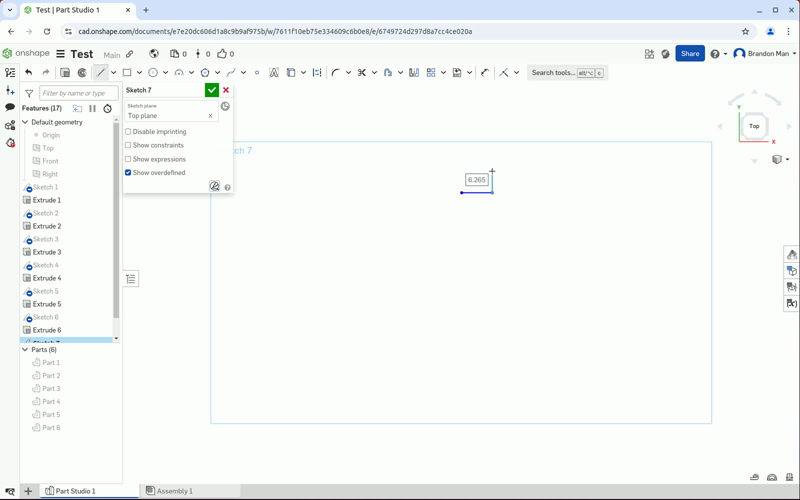
key_up(shift)
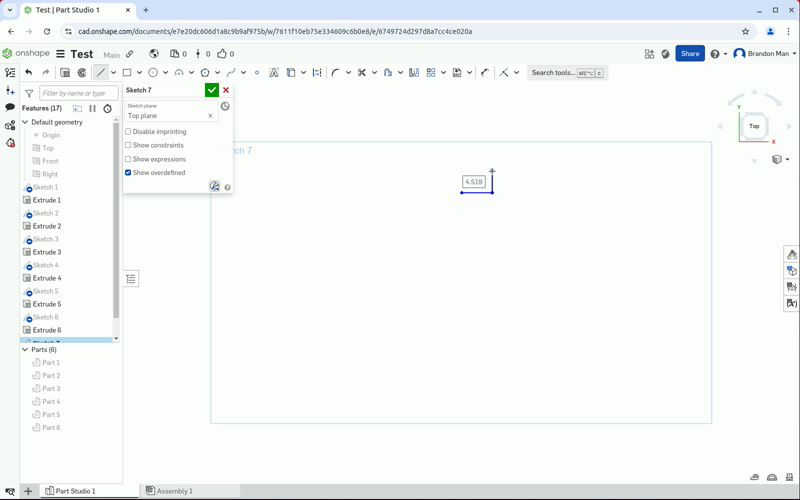
key_down(shift)
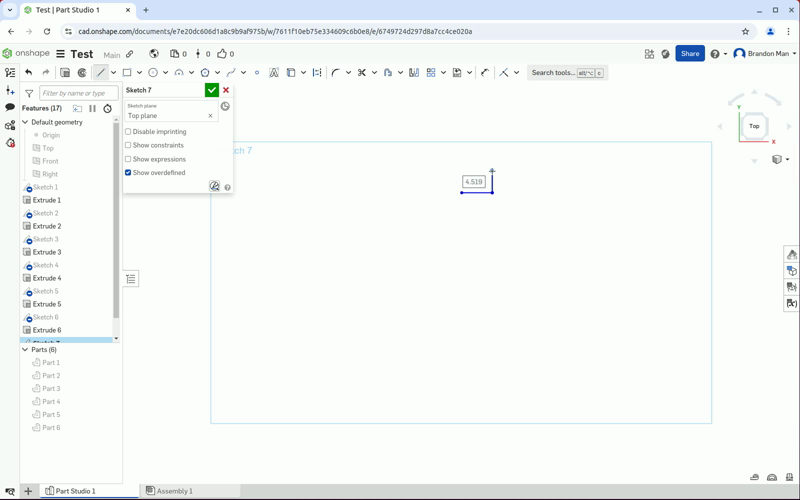
mouse_move(522, 170)
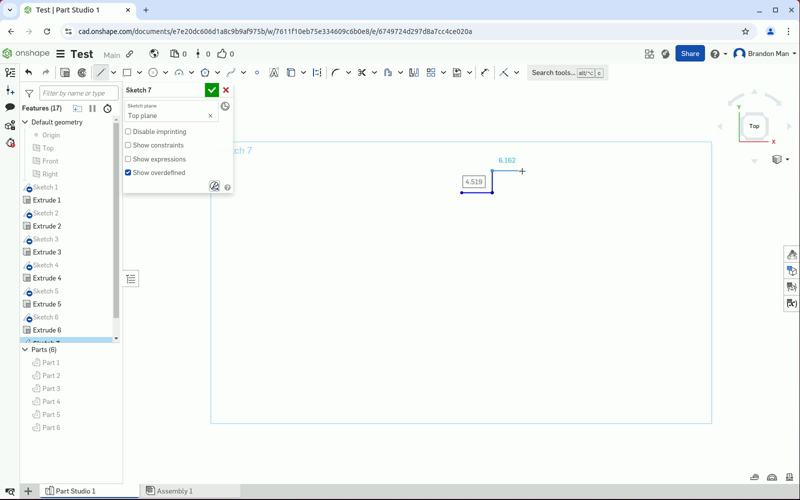
mouse_move(461, 170)
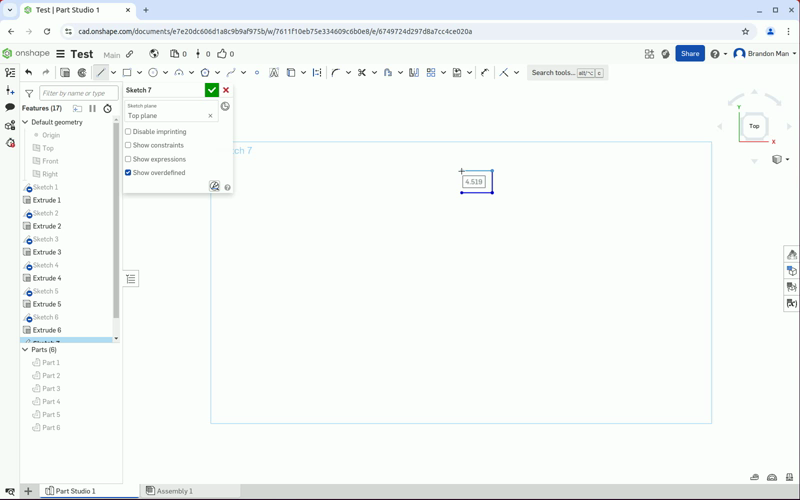
click(461, 170)
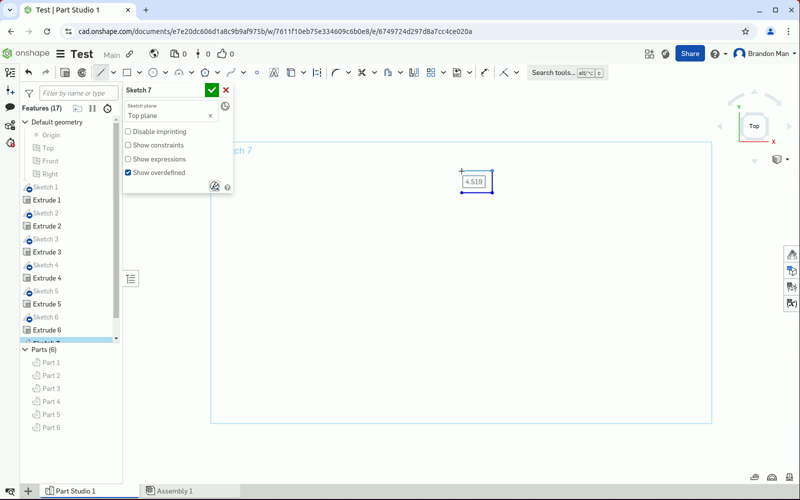
key_up(shift)
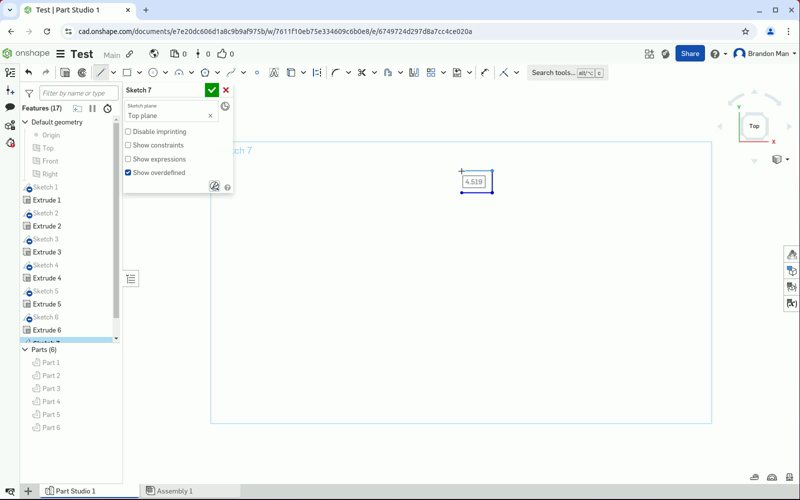
mouse_move(492, 170)
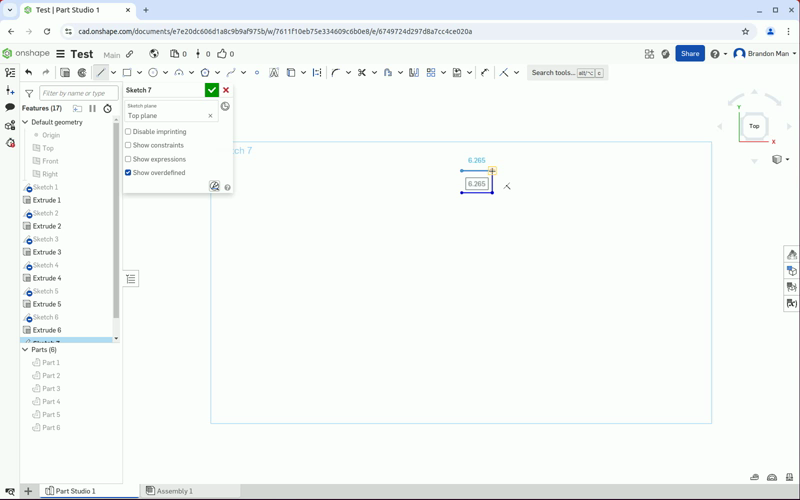
key_down(shift)
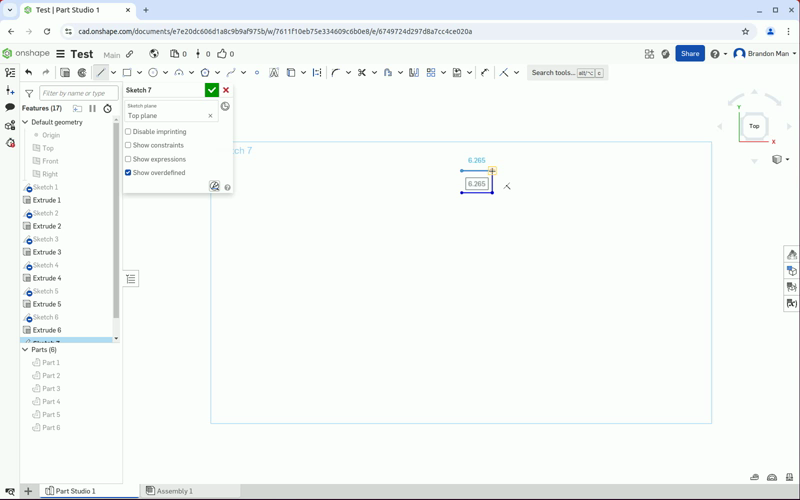
mouse_move(461, 192)
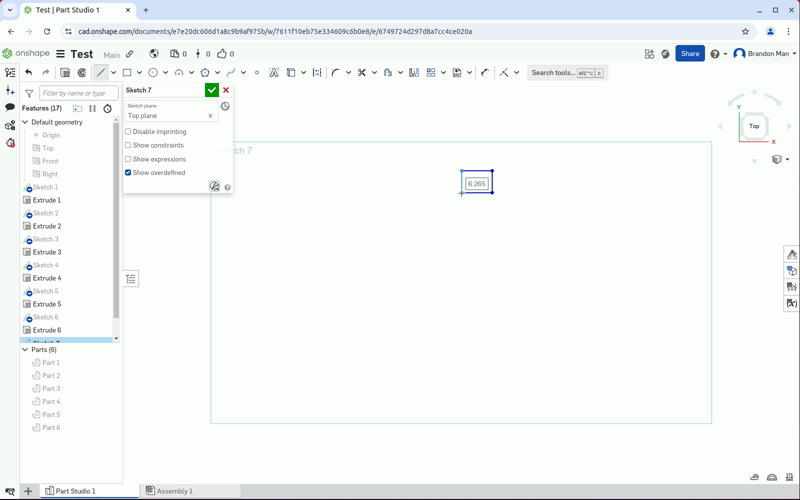
key_up(shift)
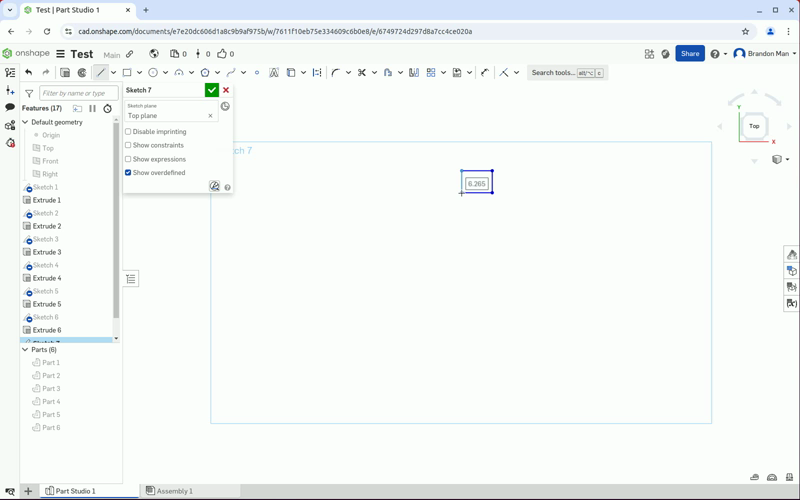
click(461, 192)
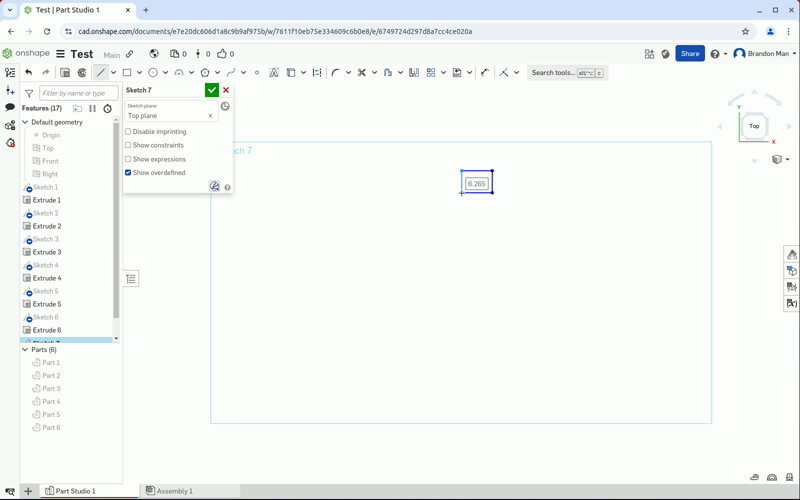
key(esc)
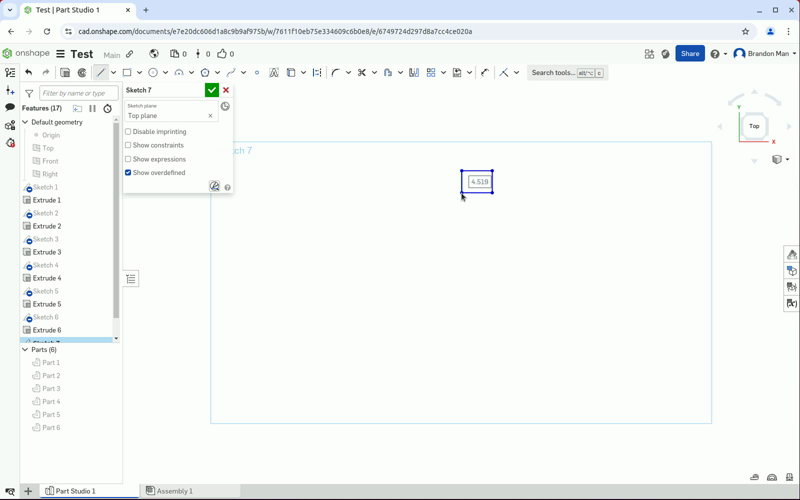
mouse_move(486, 186)
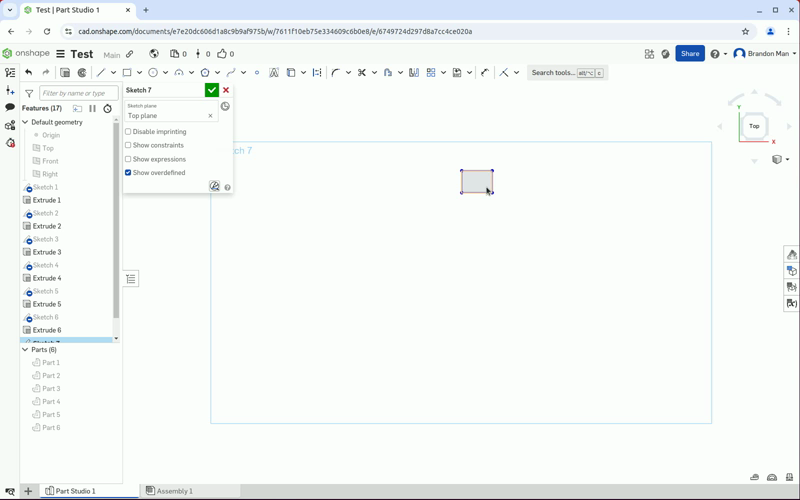
scroll(6)
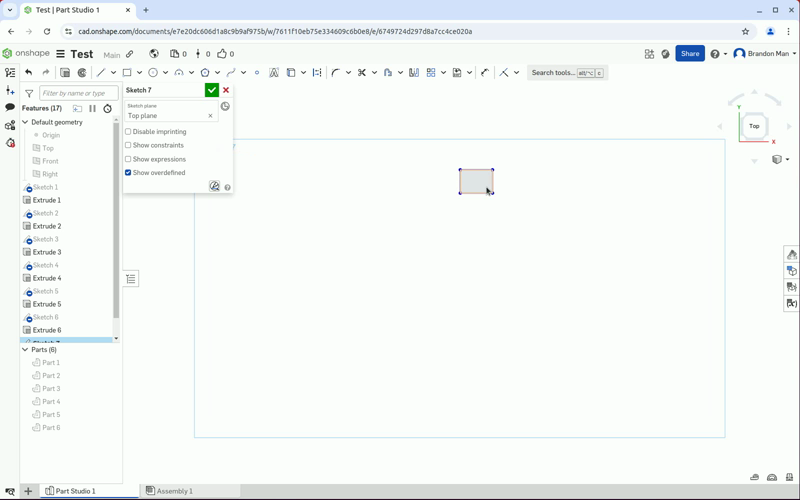
scroll(6)
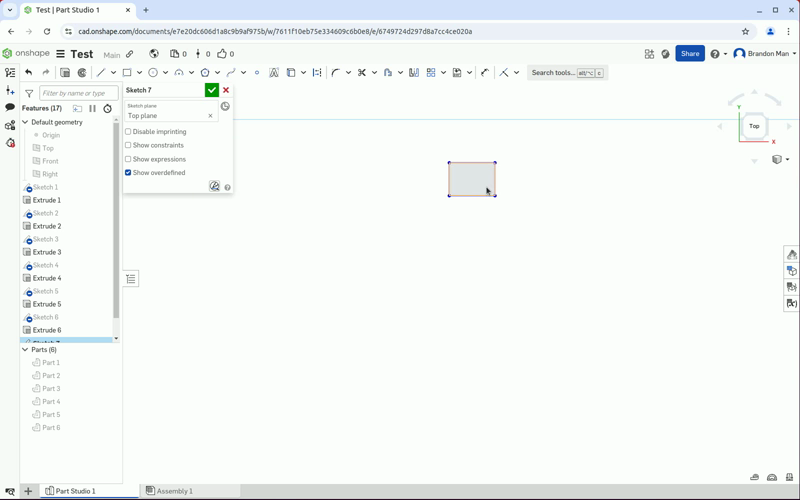
scroll(6)
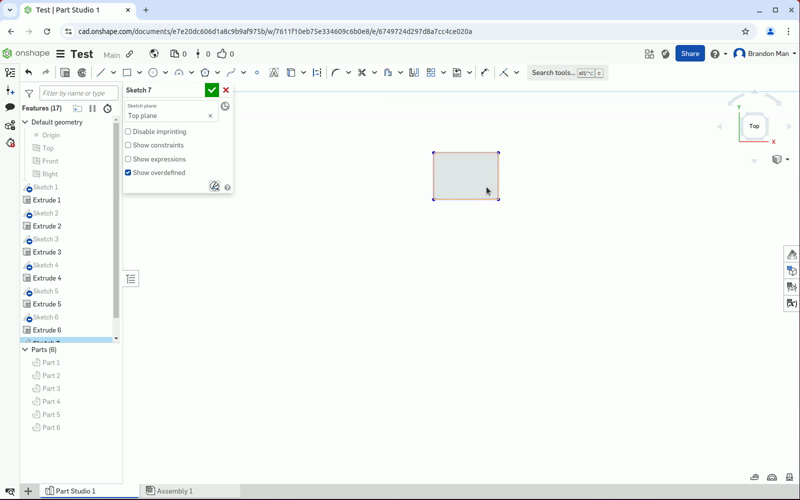
scroll(6)
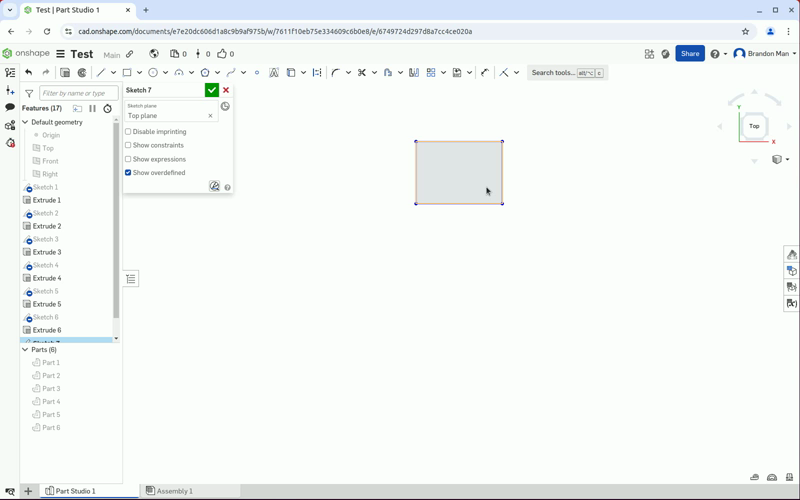
scroll(6)
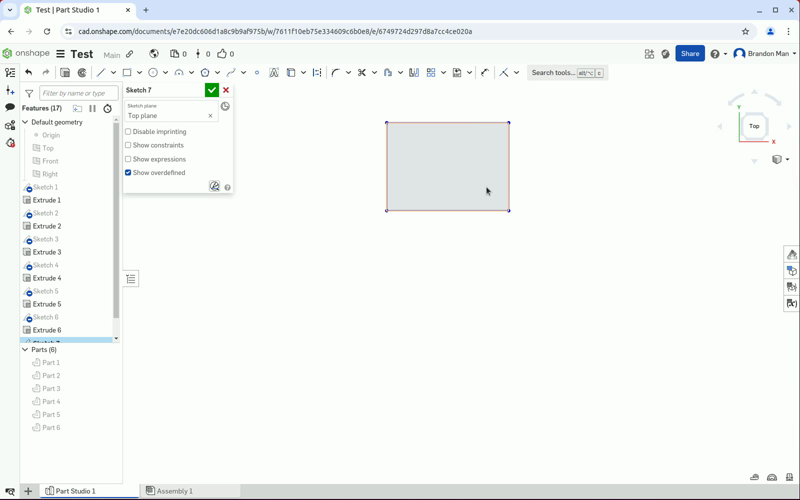
scroll(6)
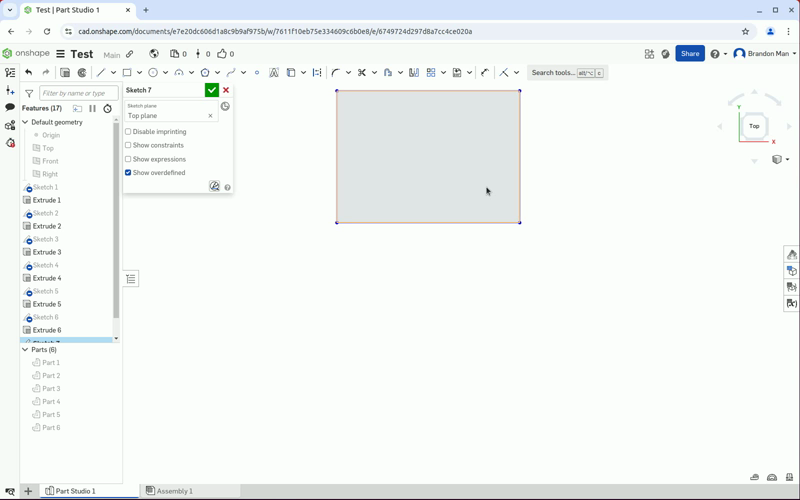
scroll(6)
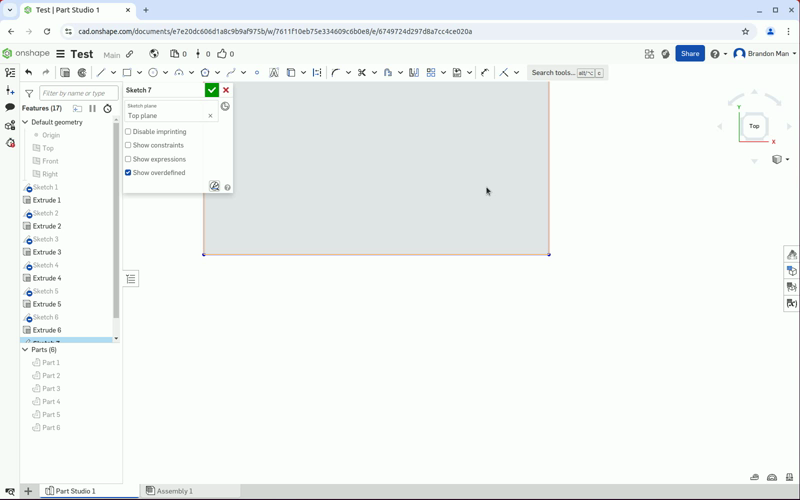
click(486, 186)
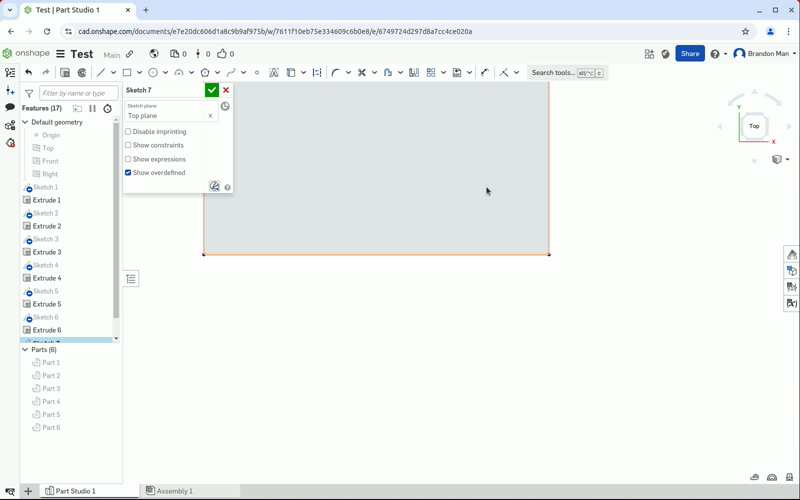
scroll(-6)
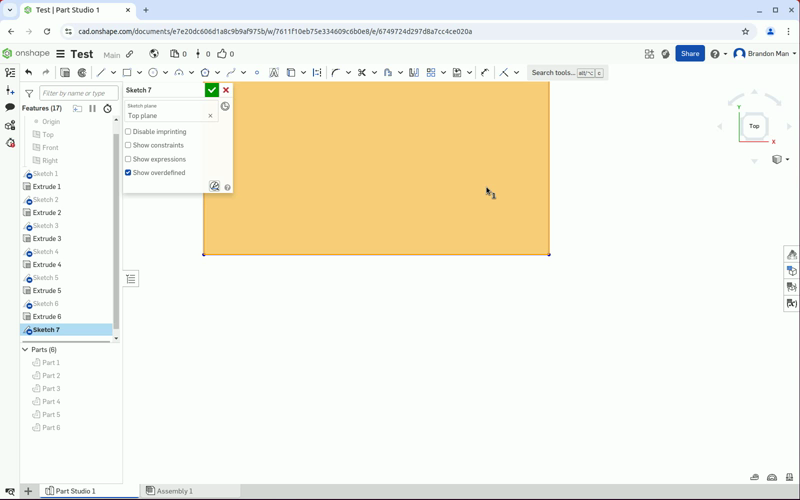
scroll(-6)
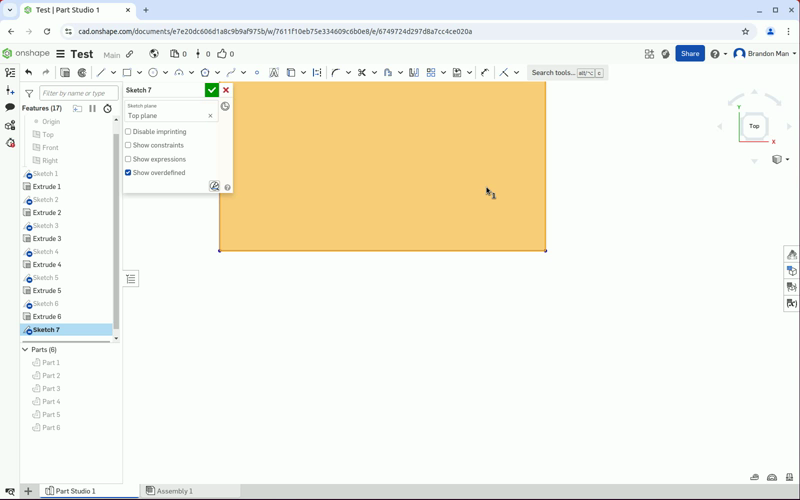
scroll(-6)
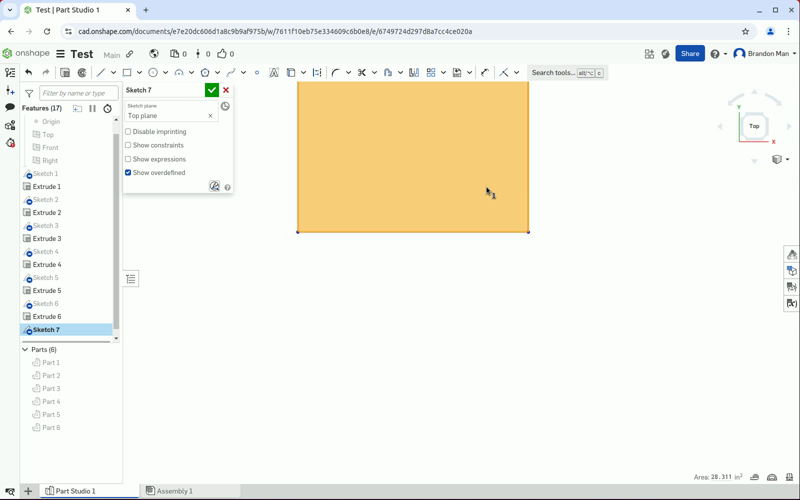
scroll(-6)
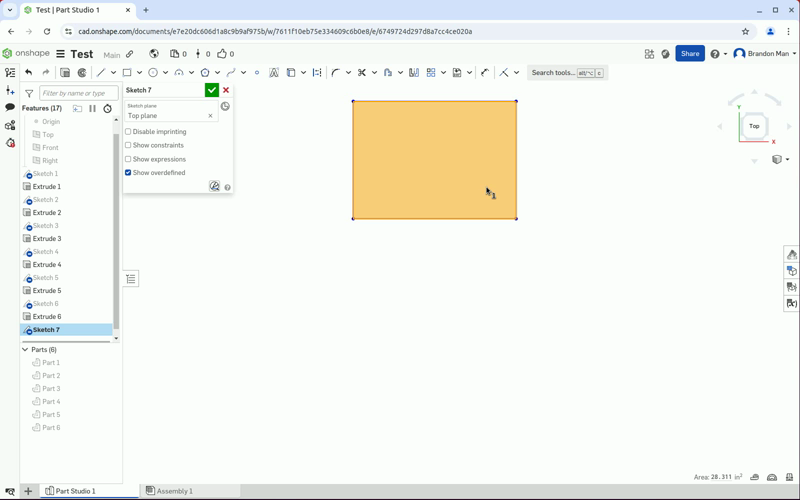
scroll(-6)
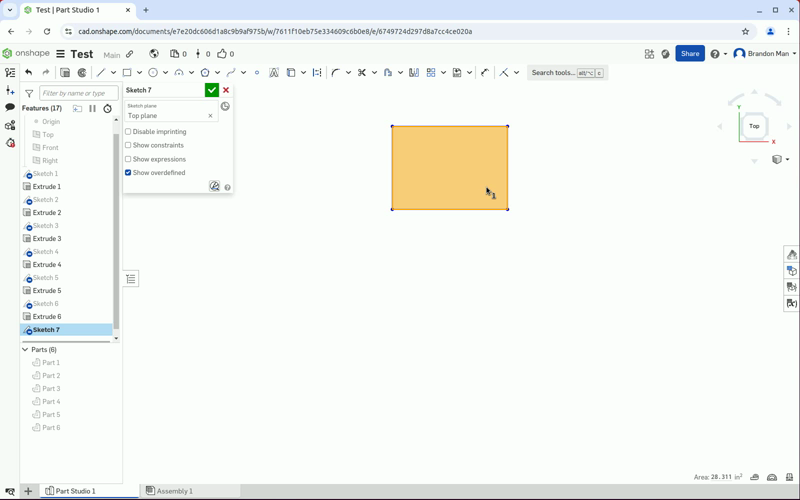
scroll(-6)
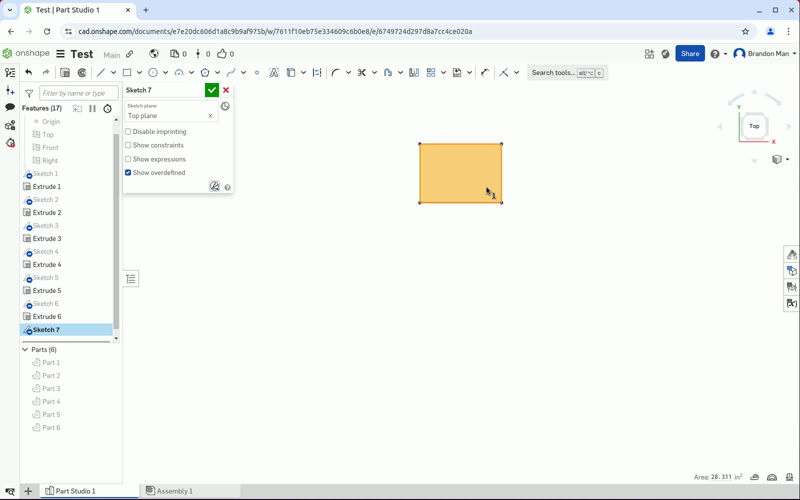
scroll(-6)
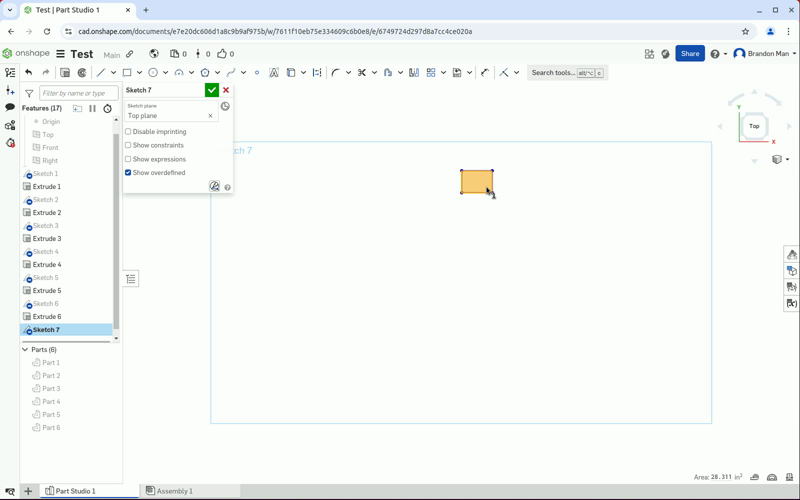
mouse_move(73, 352)
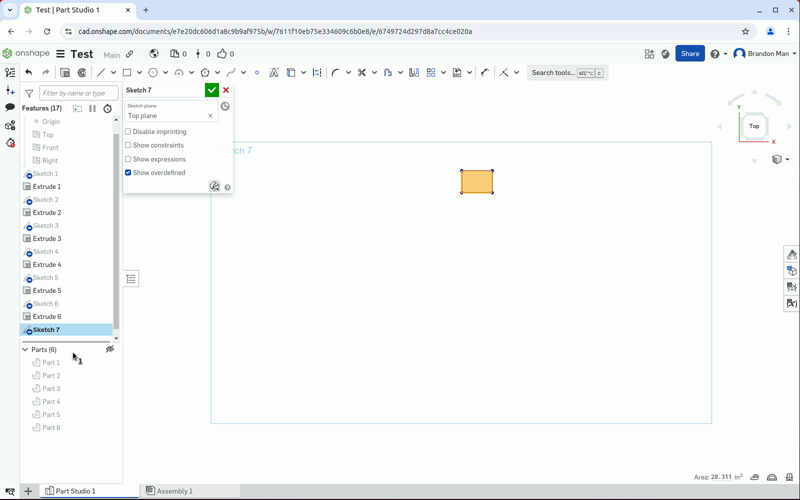
key(shift+y)
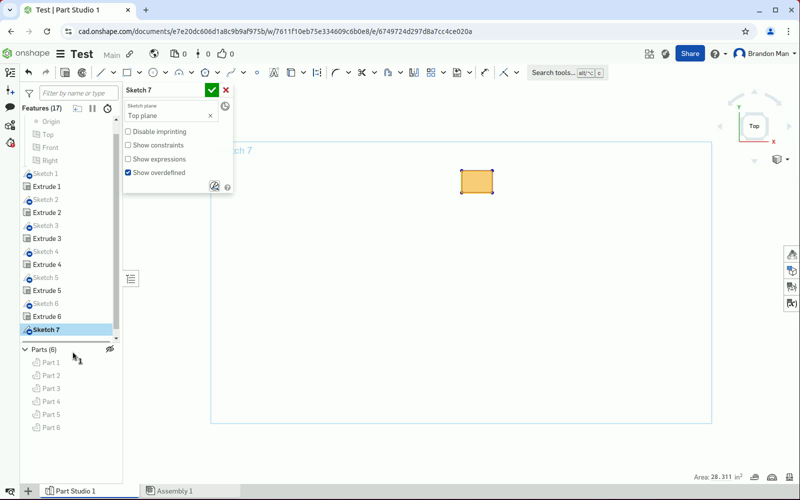
key(shift+e)
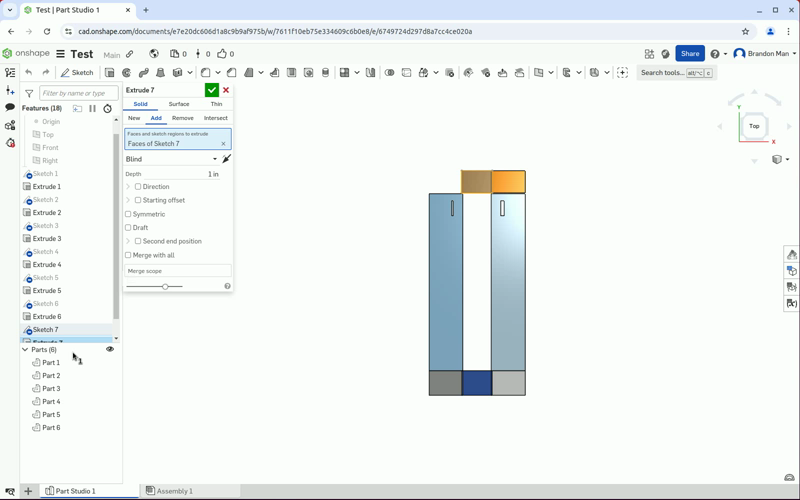
mouse_move(143, 106)
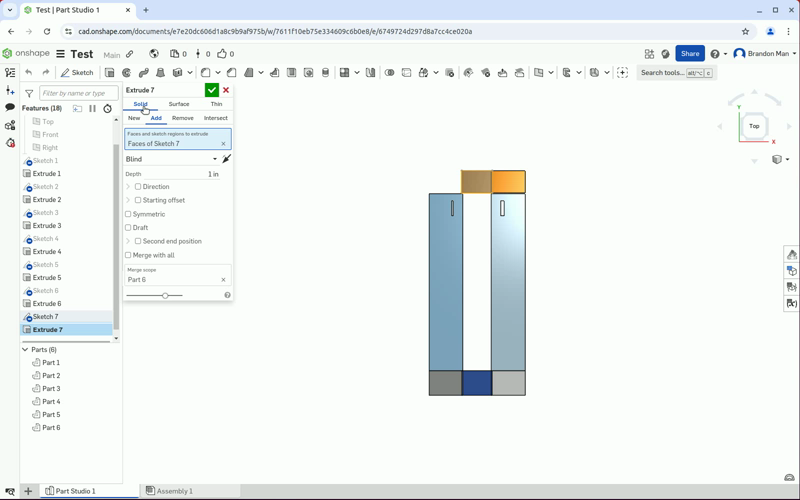
click(143, 106)
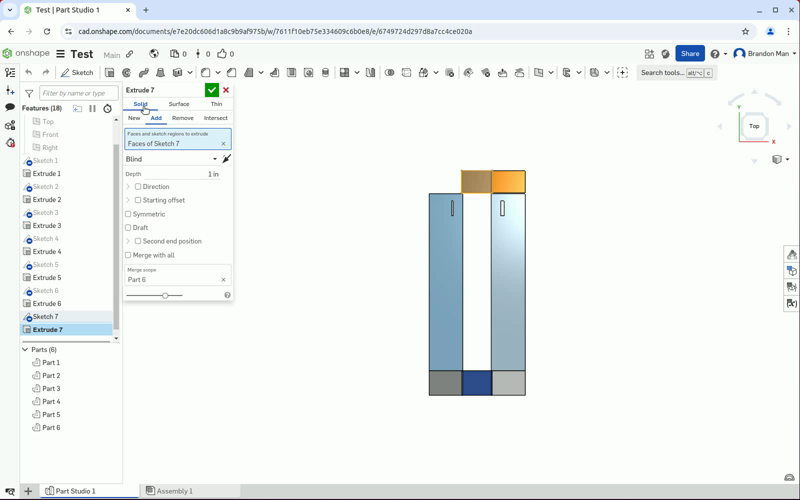
mouse_move(137, 120)
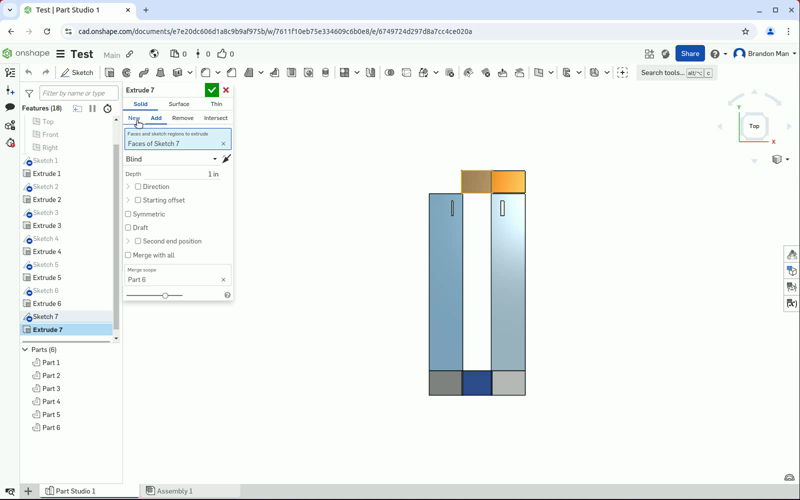
click(137, 120)
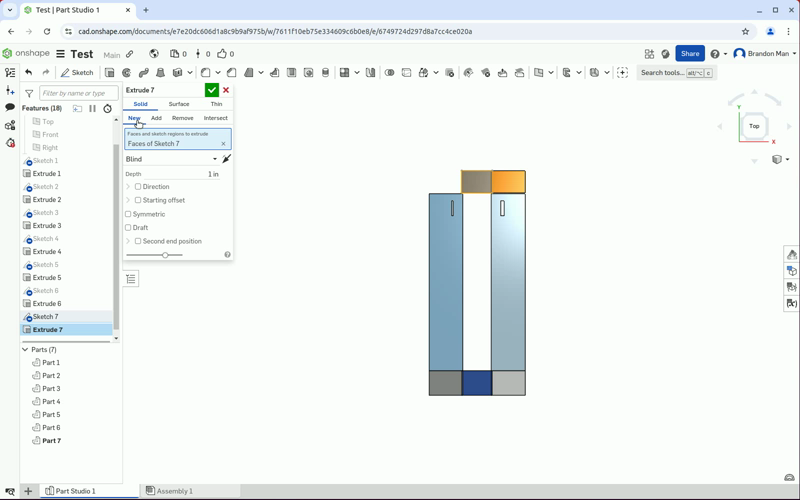
key(tab, 4)
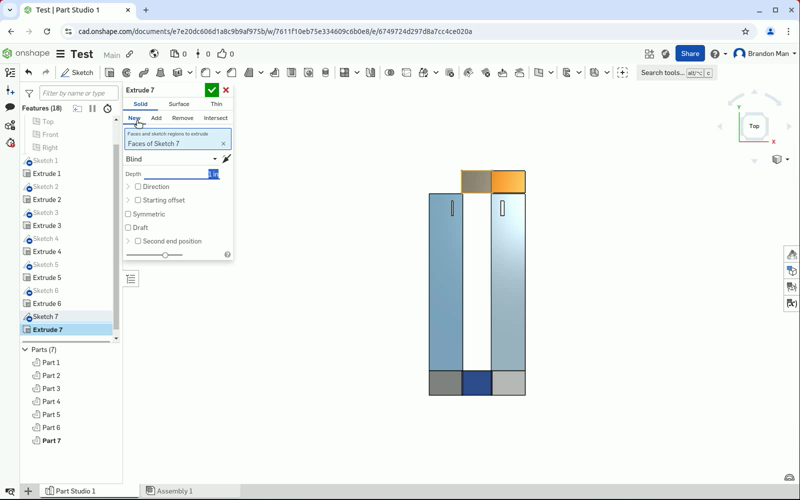
text(1.926)
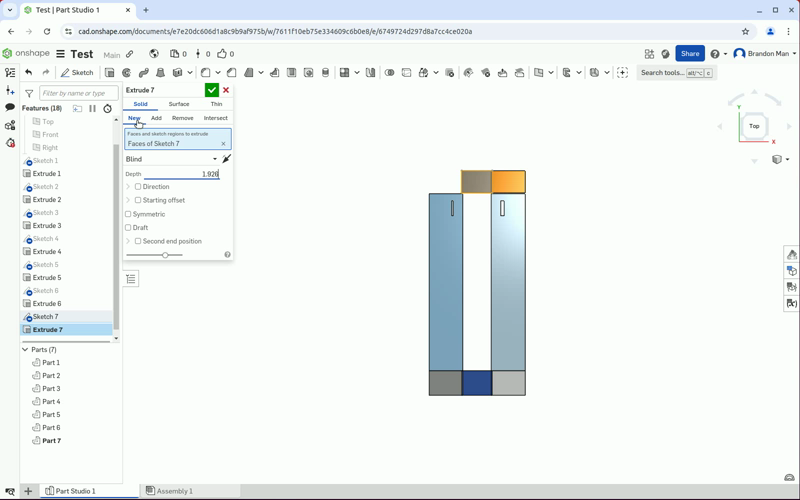
key(enter)
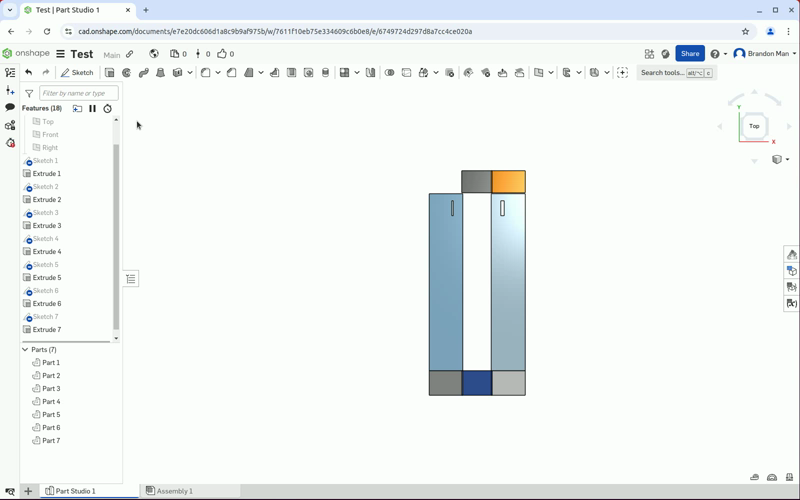
key(shift+h)
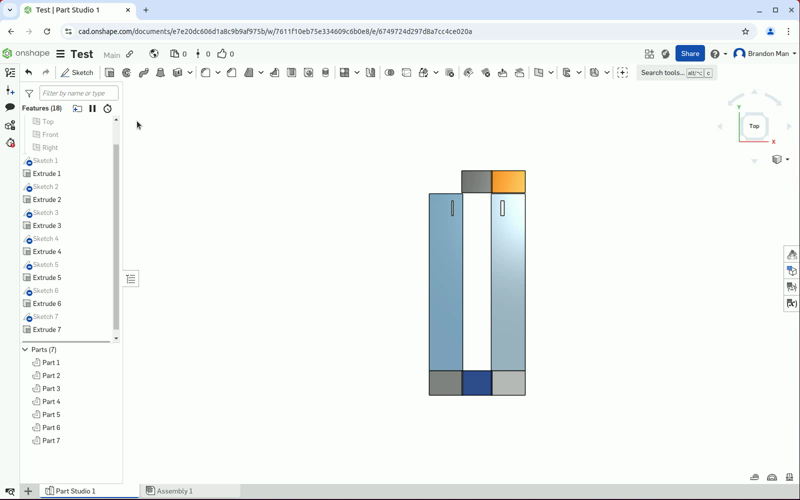
key(shift+h)
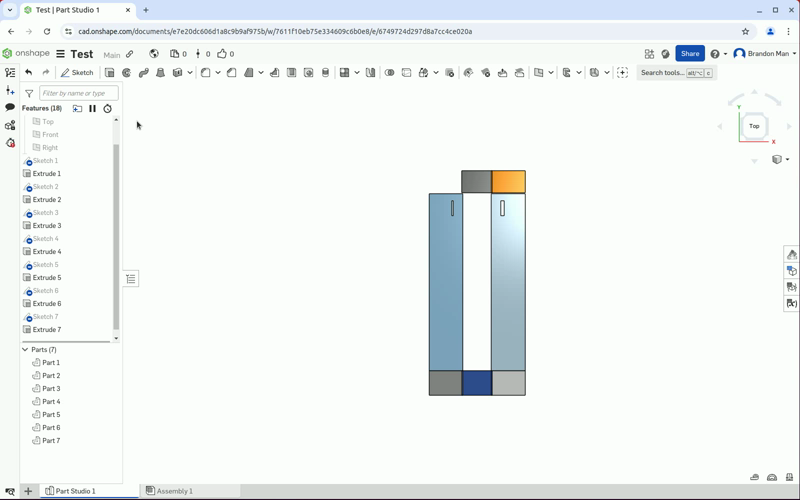
mouse_move(69, 163)
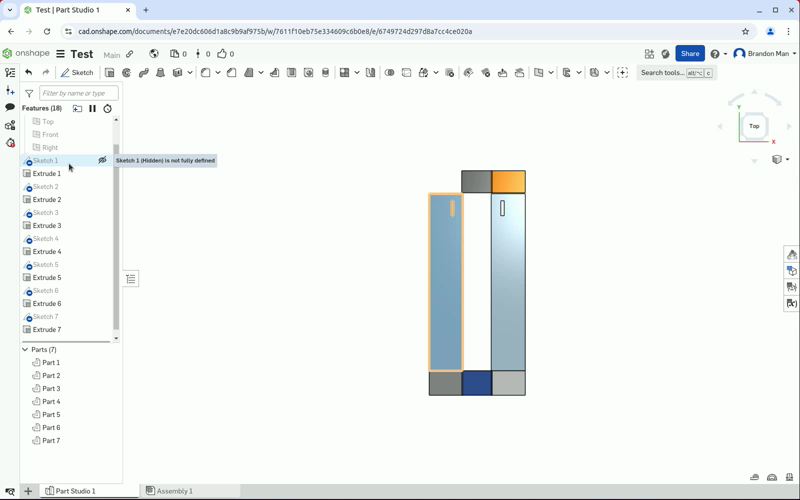
click(69, 163)
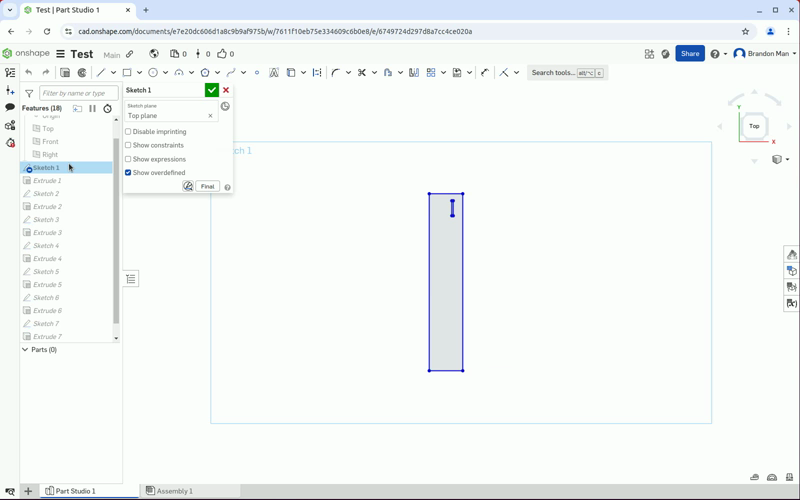
mouse_move(229, 92)
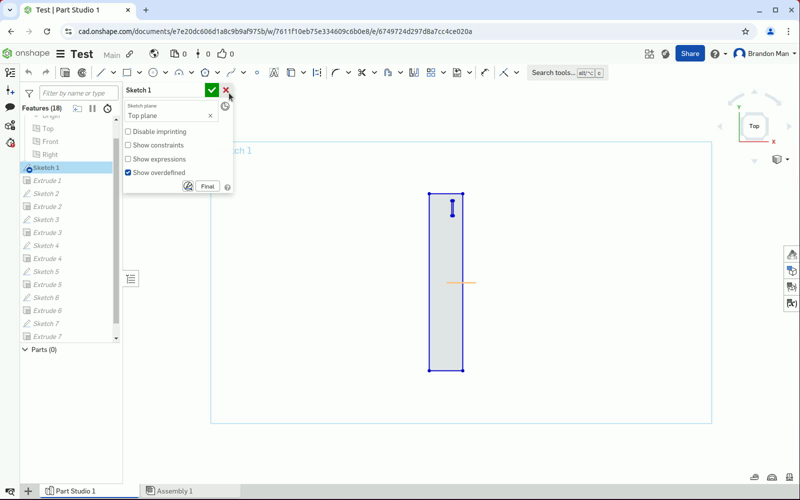
click(229, 92)
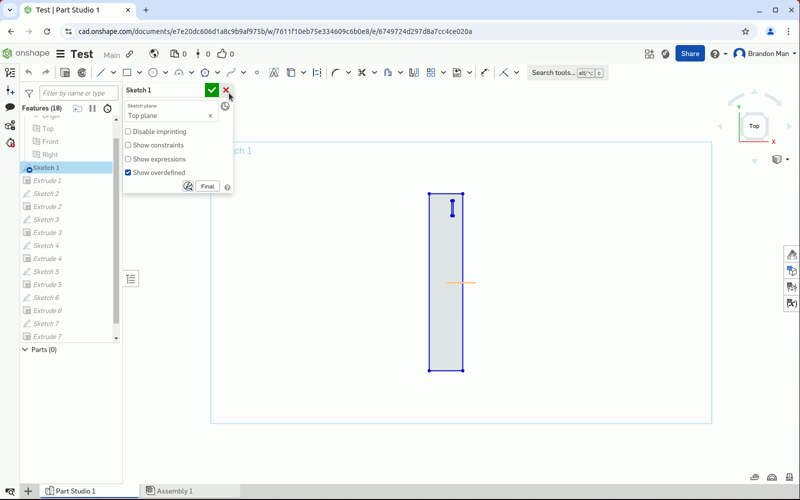
key(shift+s)
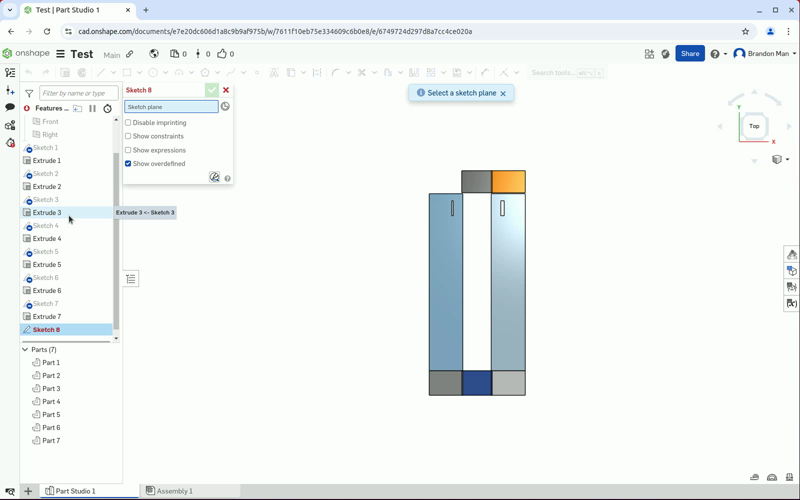
scroll(3)
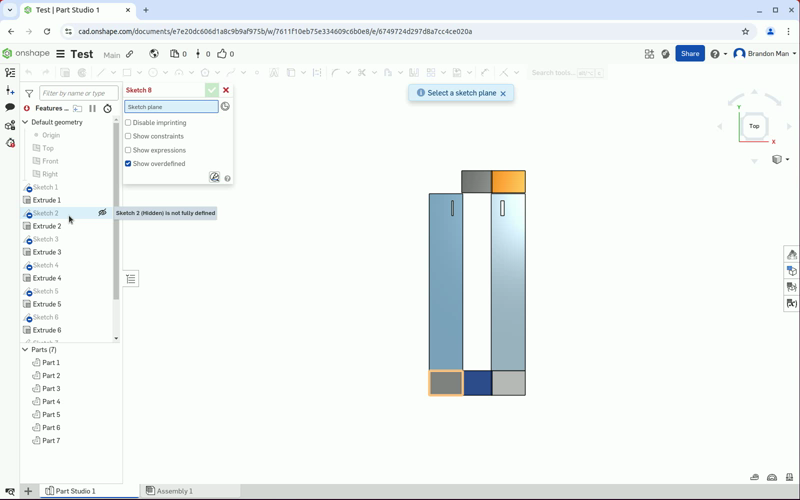
mouse_move(69, 150)
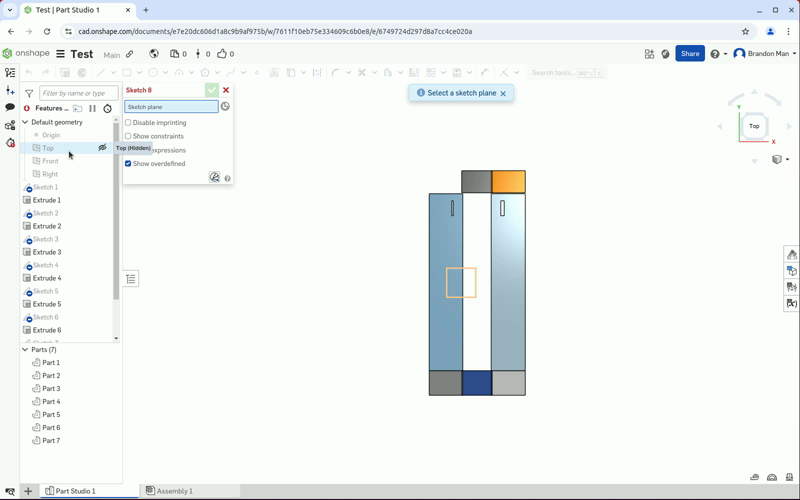
click(69, 150)
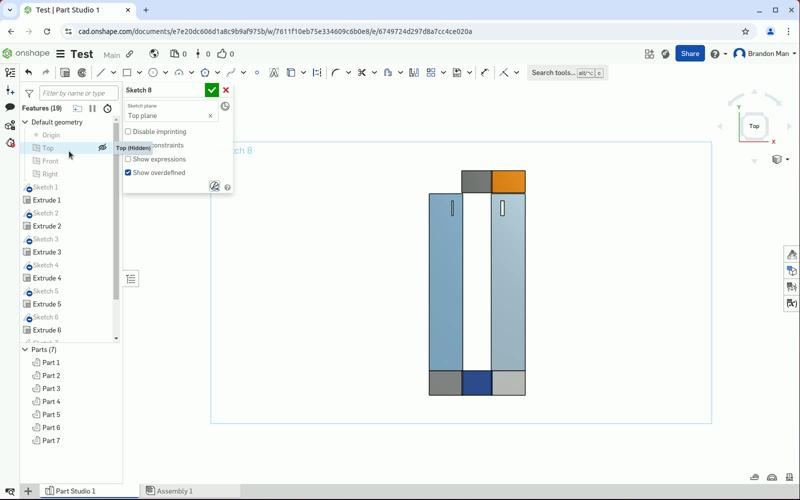
mouse_move(73, 352)
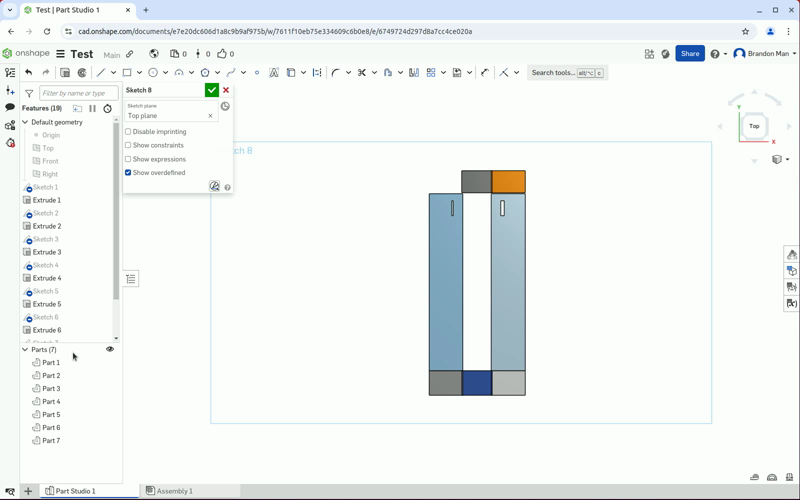
key(y)
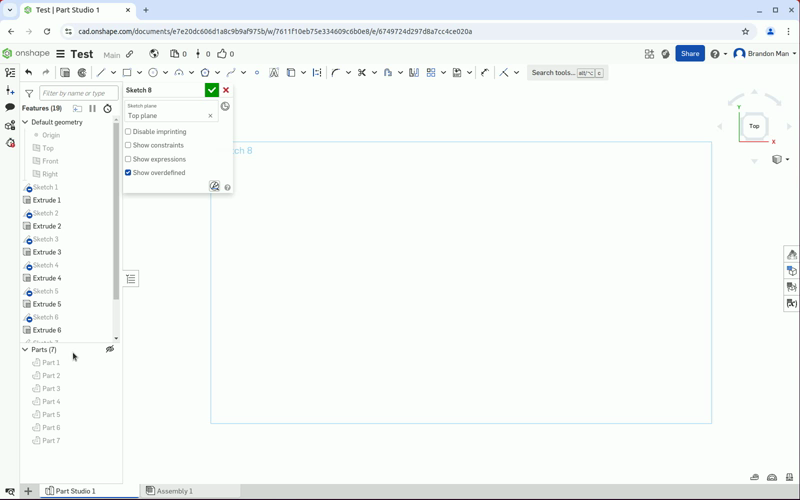
key(l)
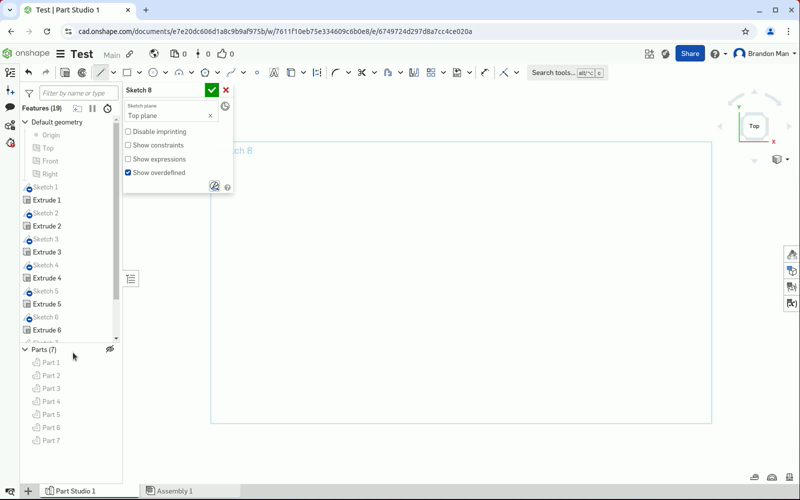
key_down(shift)
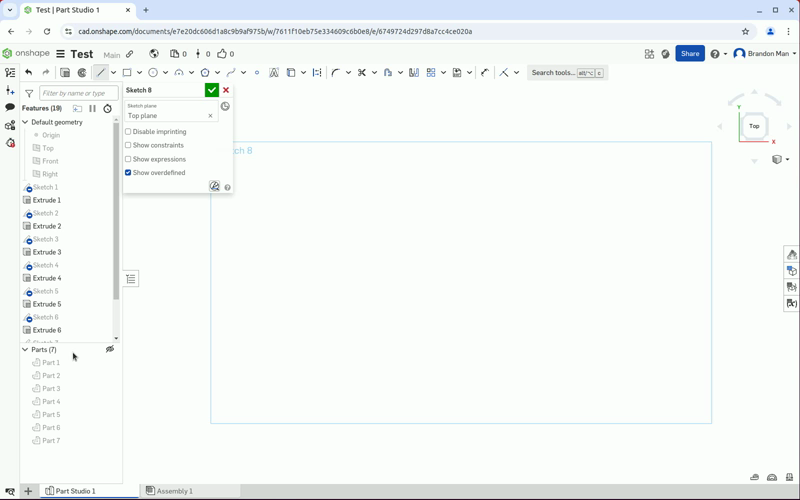
mouse_move(429, 192)
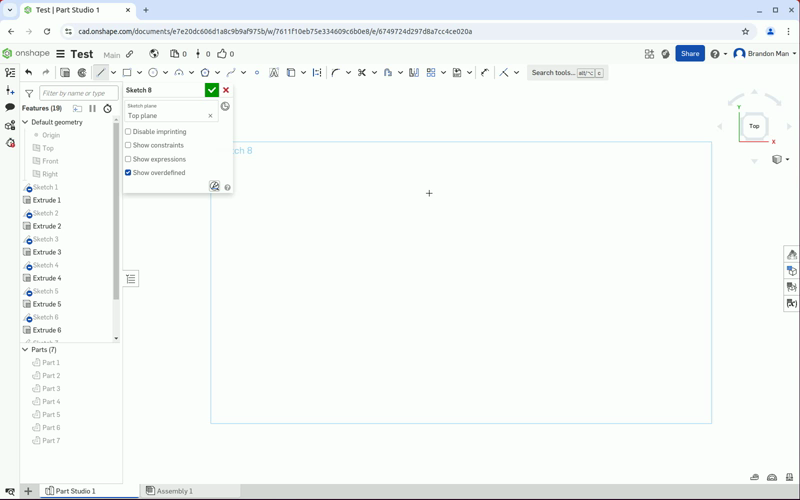
click(429, 192)
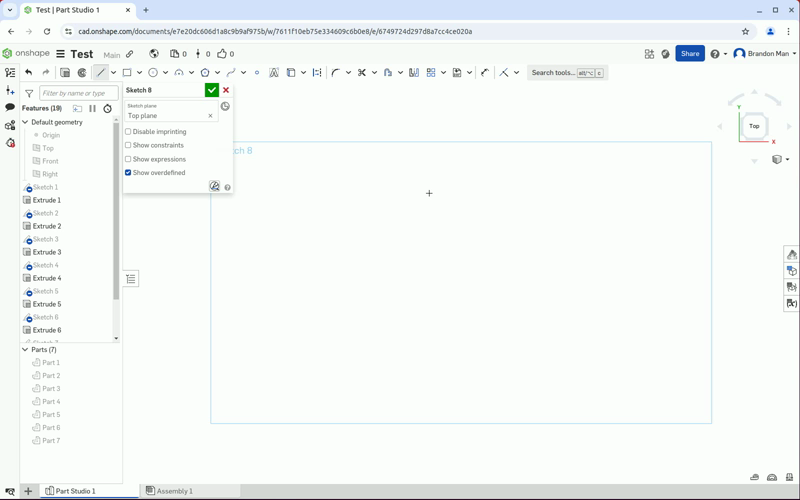
key_up(shift)
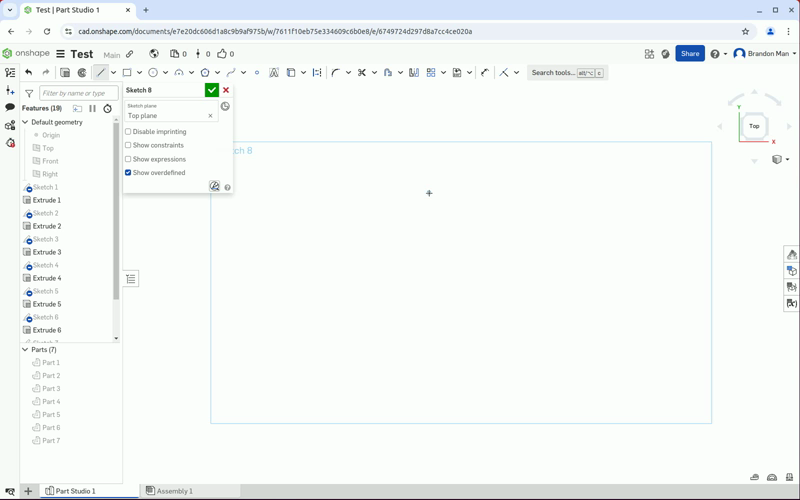
key_down(shift)
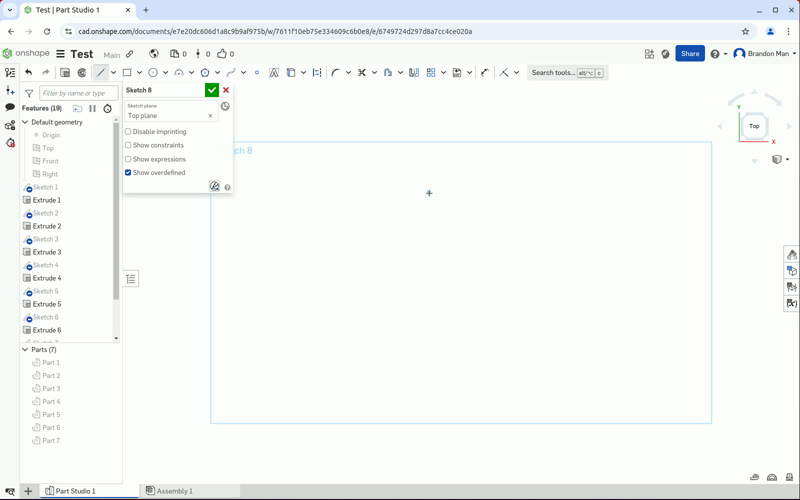
mouse_move(459, 192)
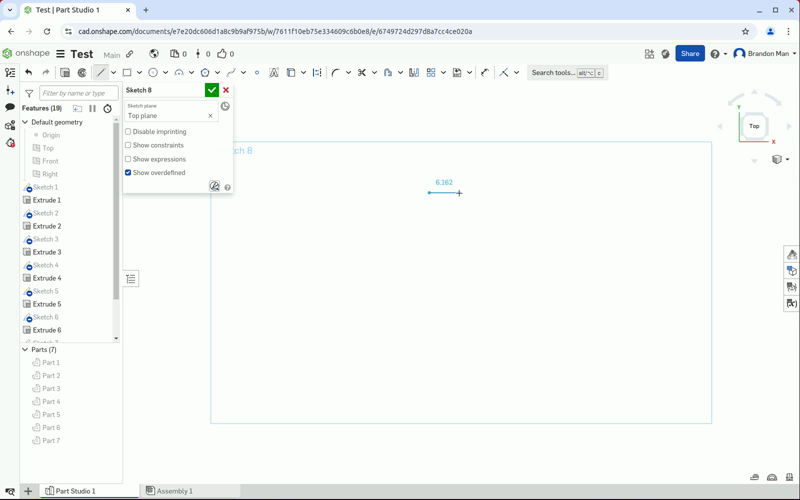
mouse_move(462, 192)
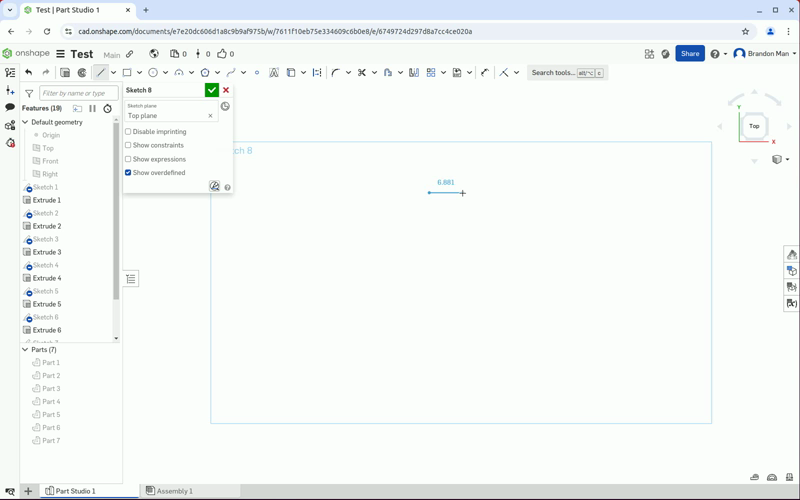
click(462, 192)
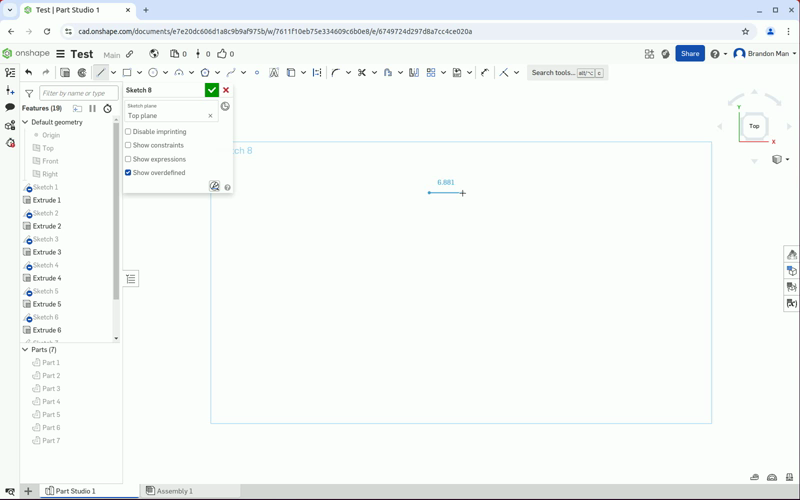
key_up(shift)
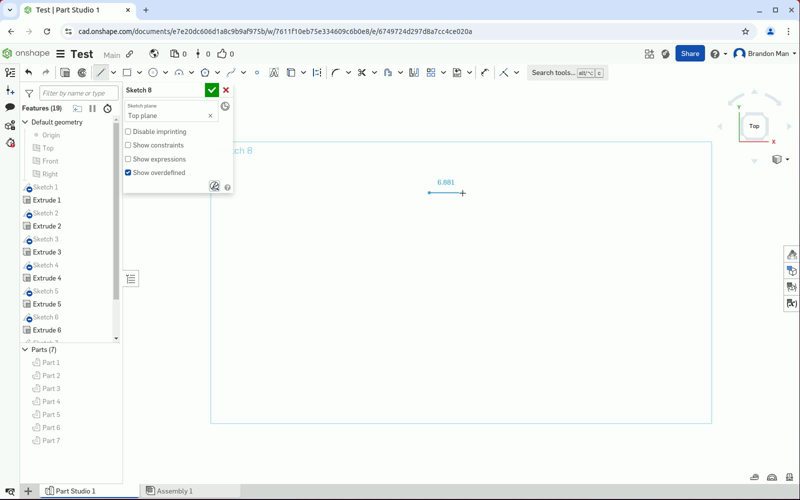
key_down(shift)
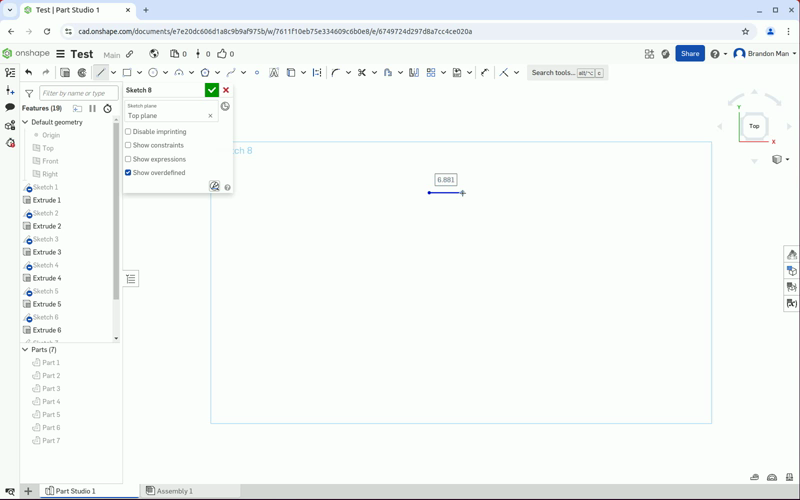
mouse_move(492, 192)
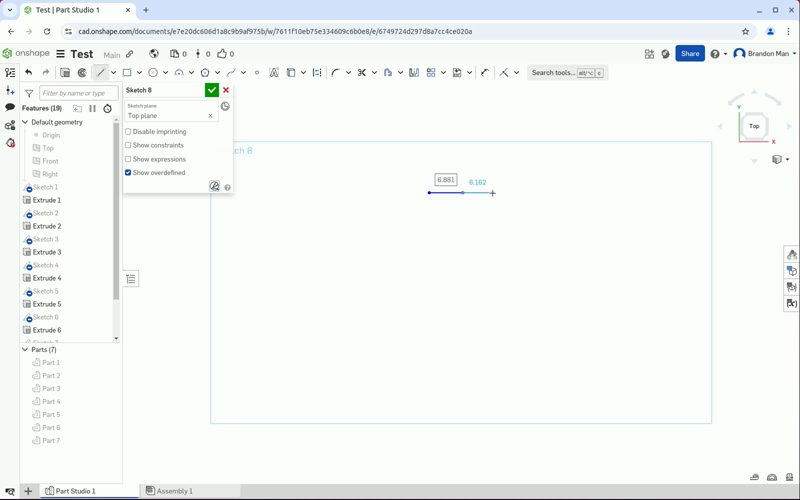
mouse_move(462, 170)
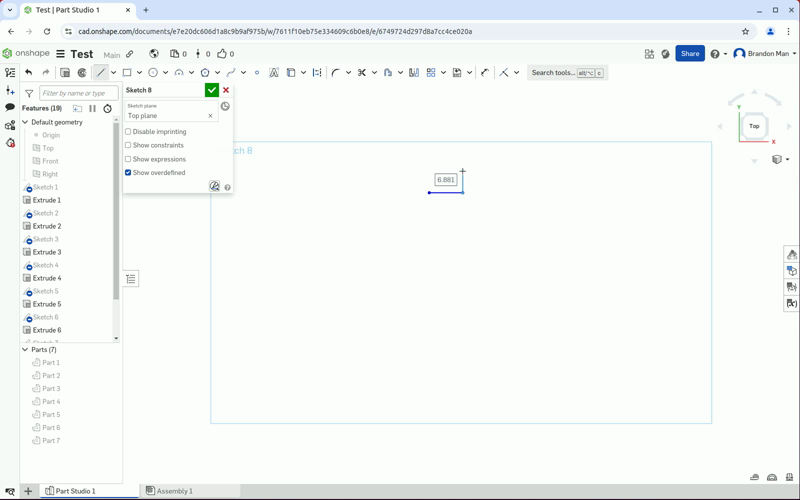
click(462, 170)
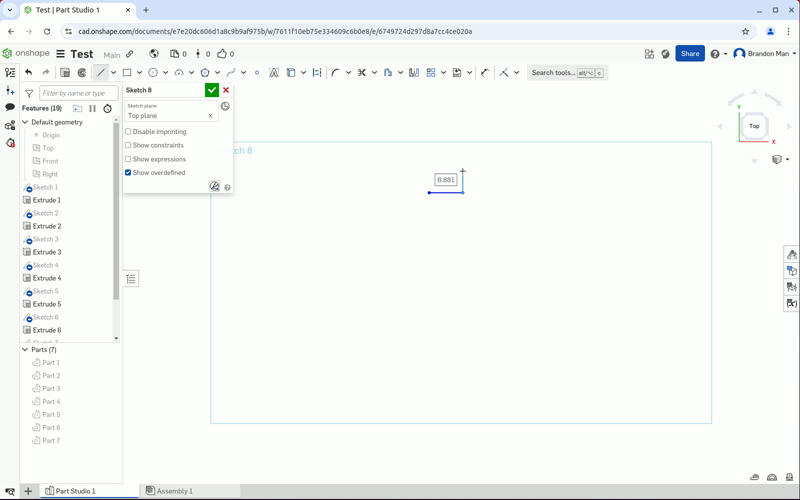
key_up(shift)
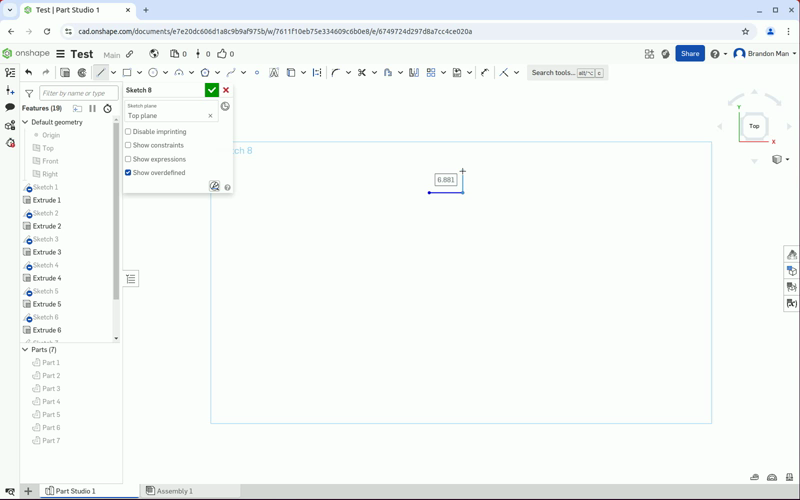
key_down(shift)
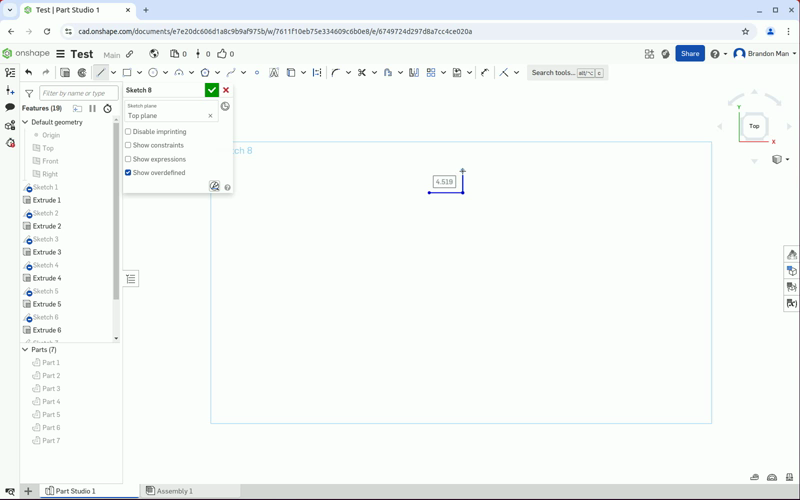
mouse_move(492, 170)
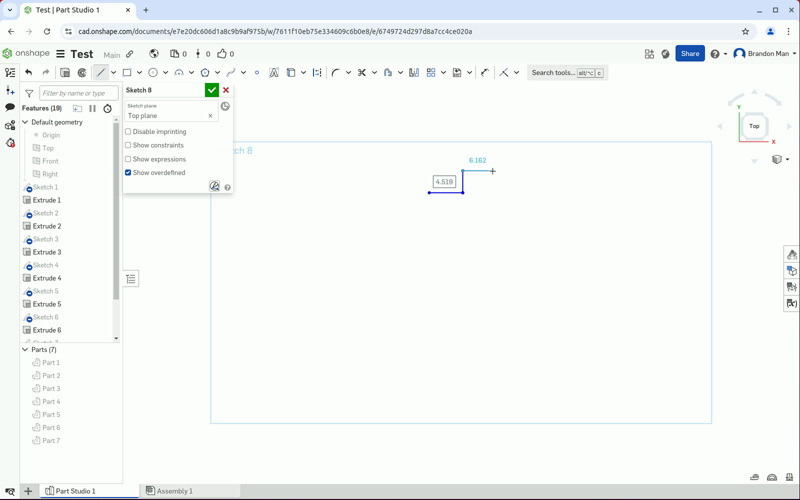
mouse_move(429, 170)
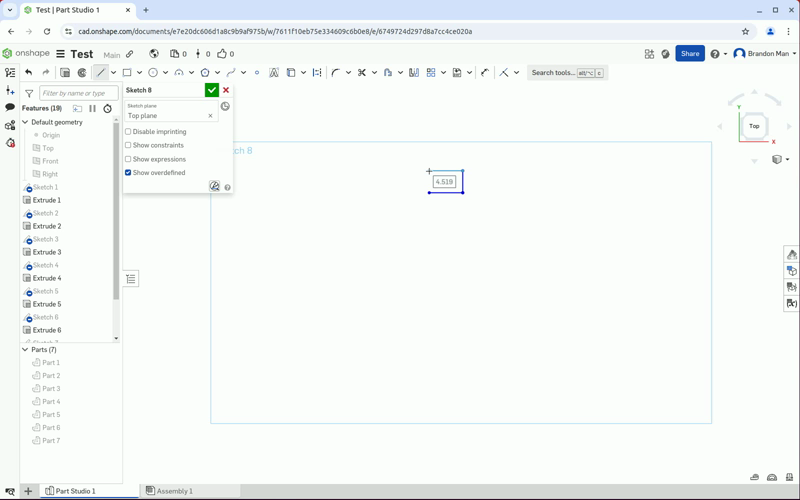
click(429, 170)
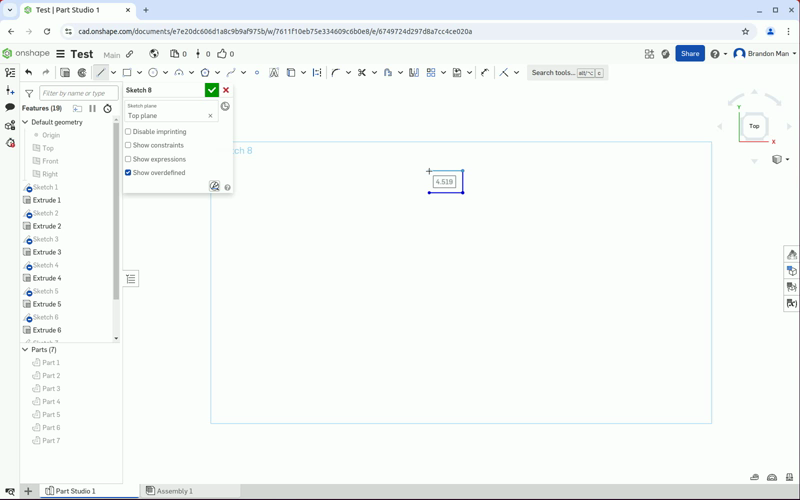
key_up(shift)
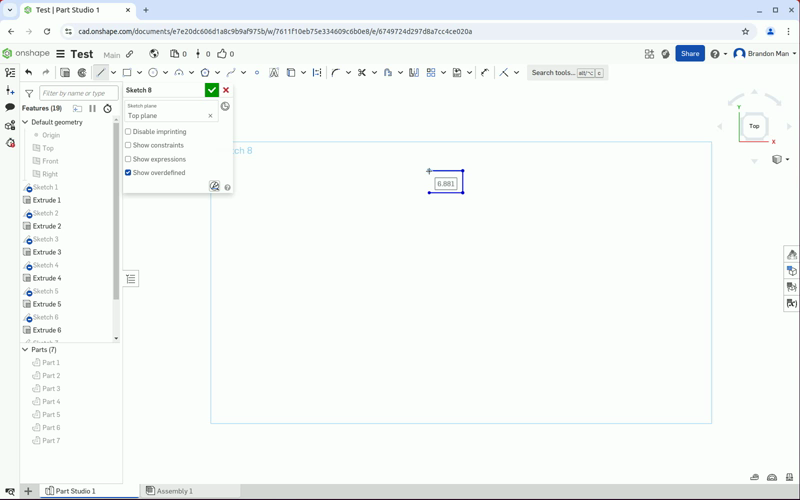
mouse_move(459, 170)
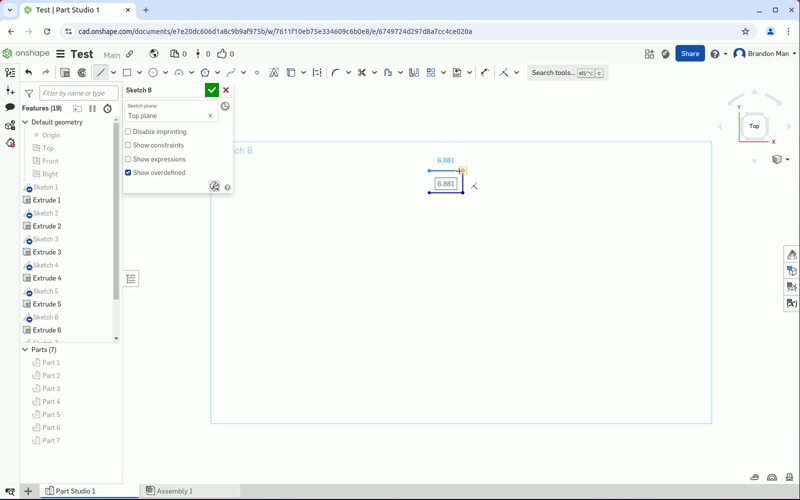
key_down(shift)
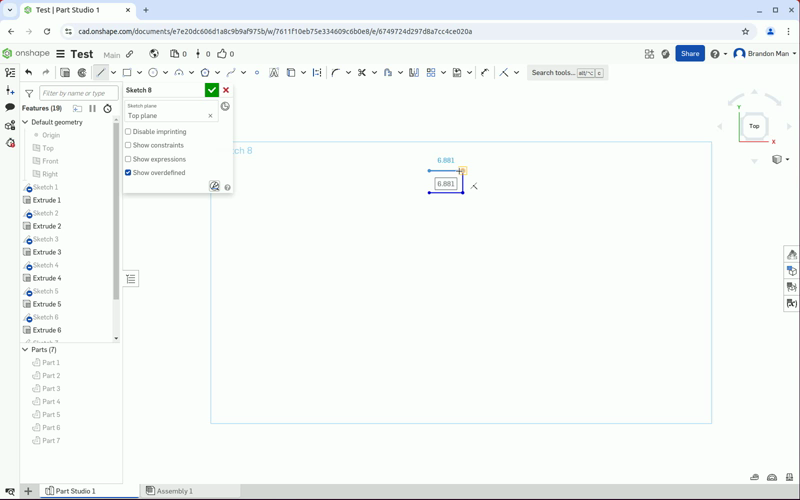
mouse_move(429, 192)
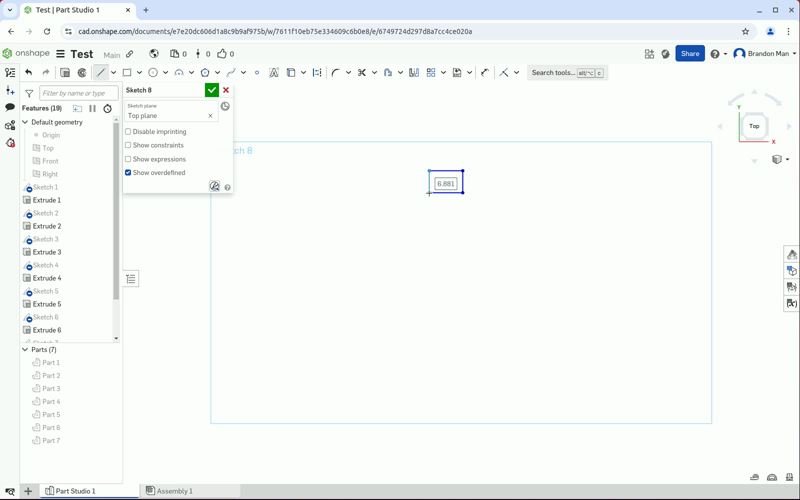
key_up(shift)
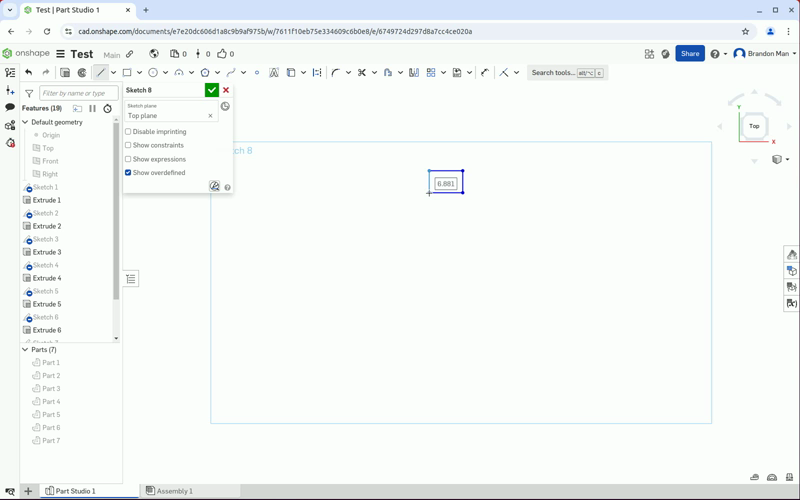
click(429, 192)
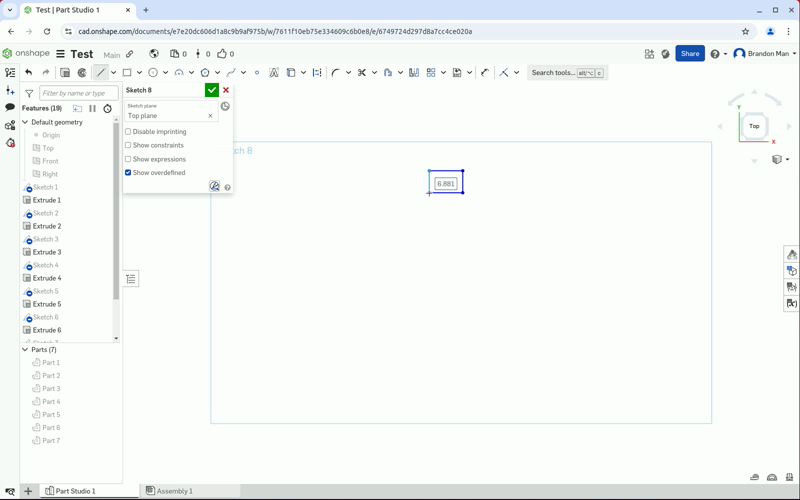
key(esc)
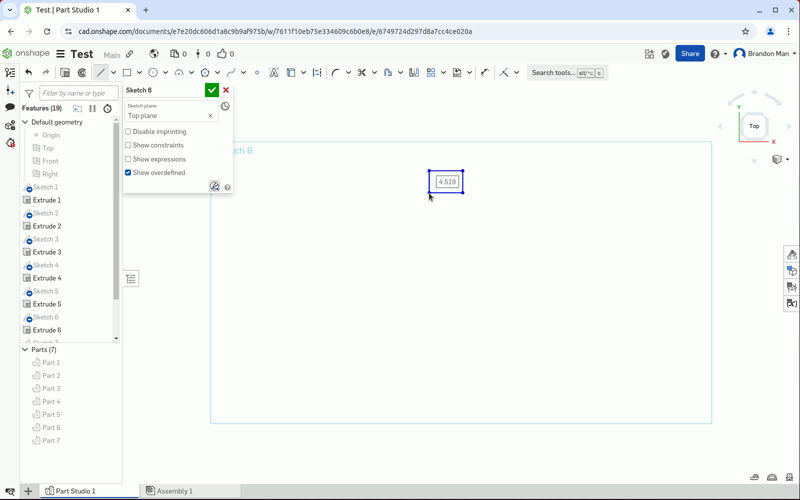
mouse_move(436, 177)
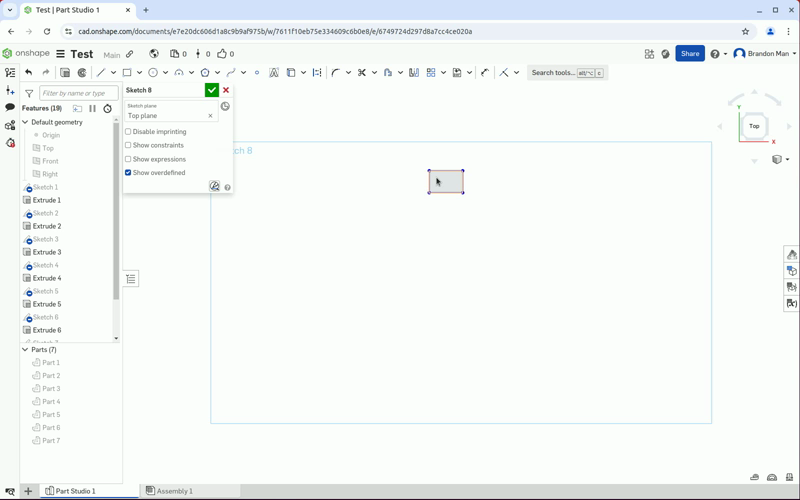
scroll(6)
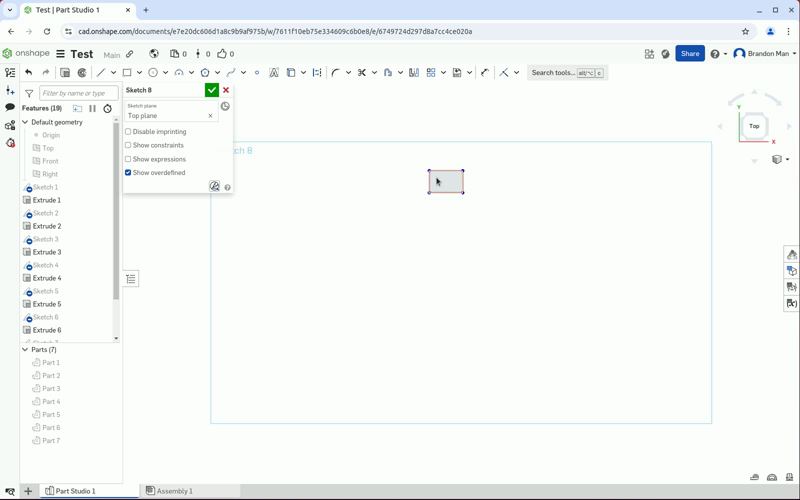
scroll(6)
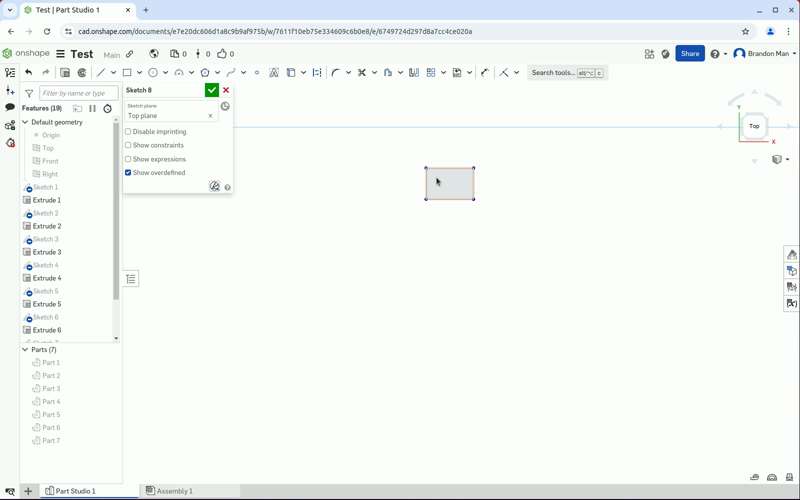
scroll(6)
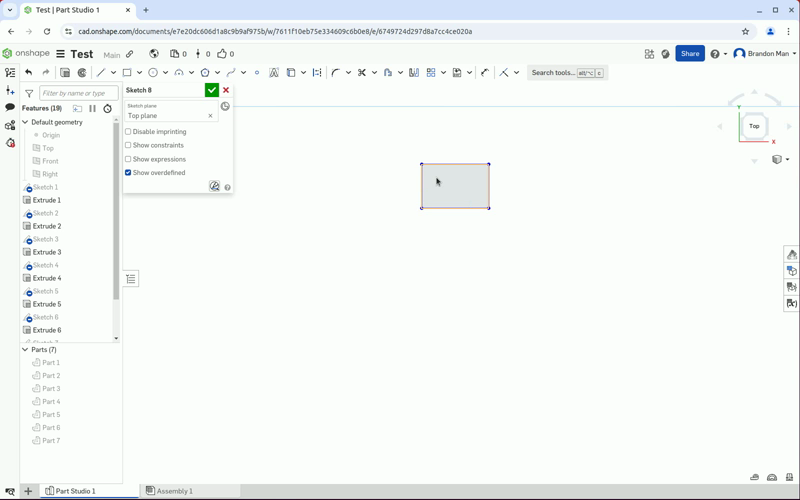
scroll(6)
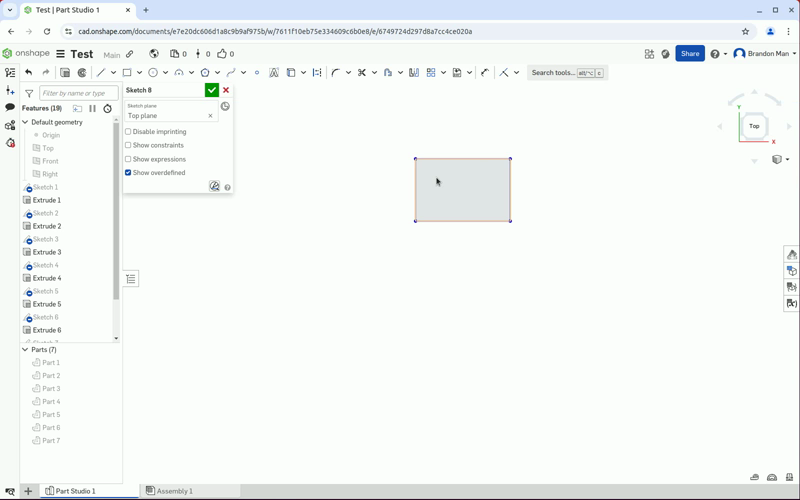
scroll(6)
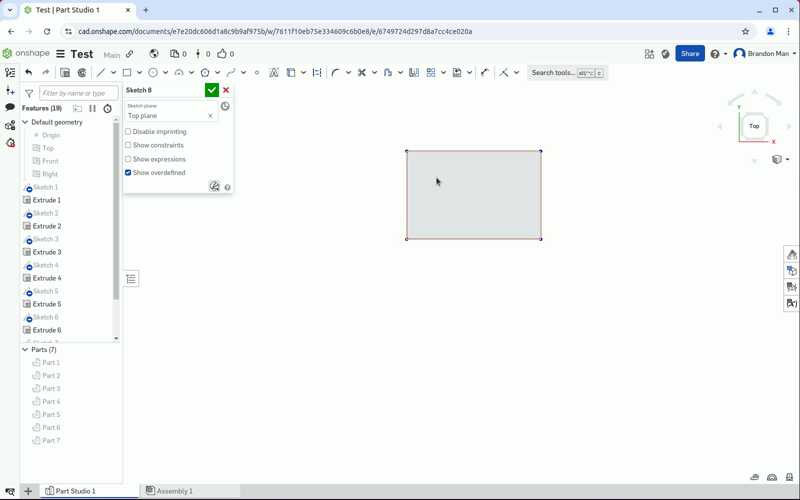
scroll(6)
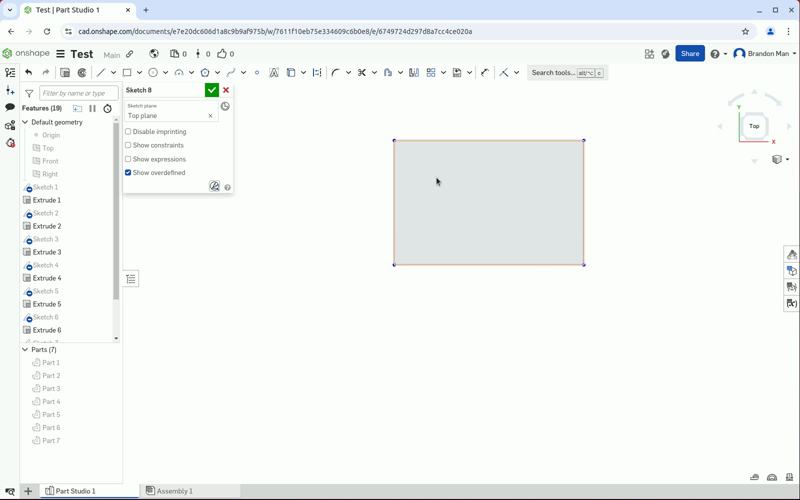
scroll(6)
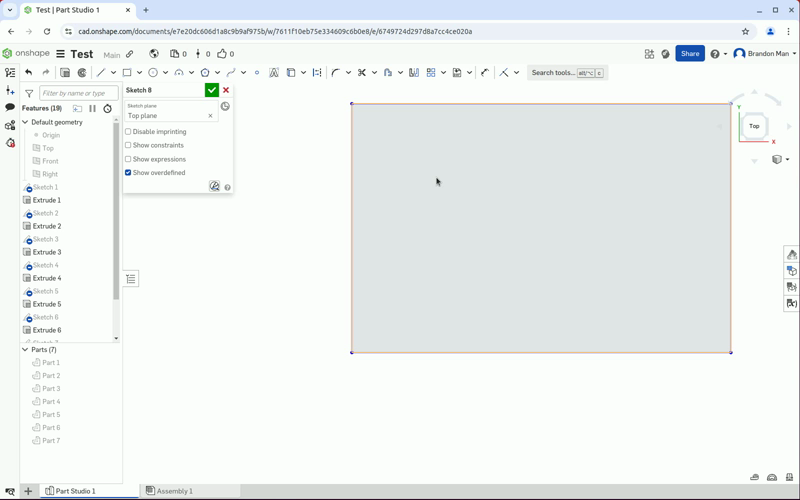
click(436, 177)
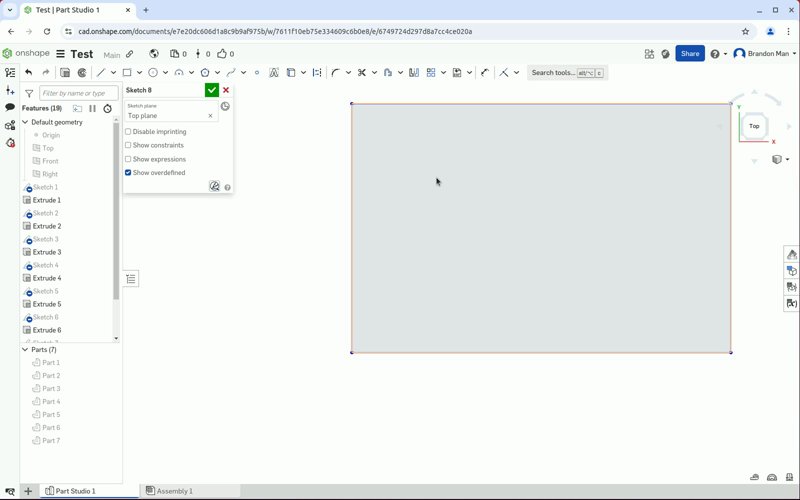
scroll(-6)
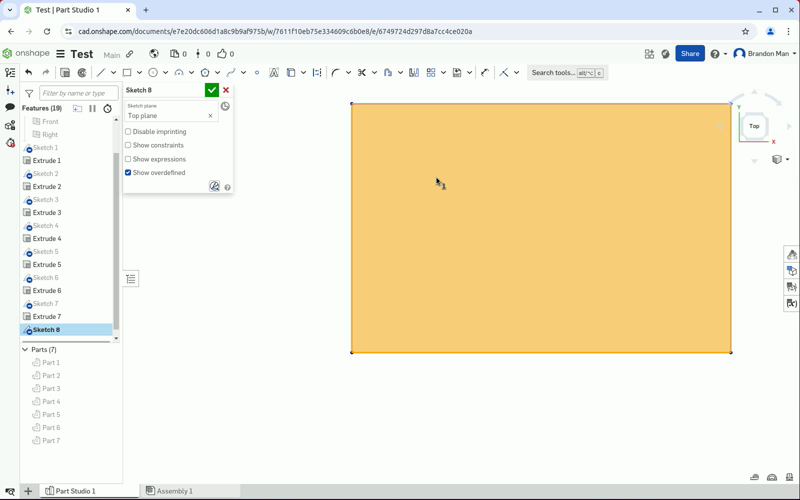
scroll(-6)
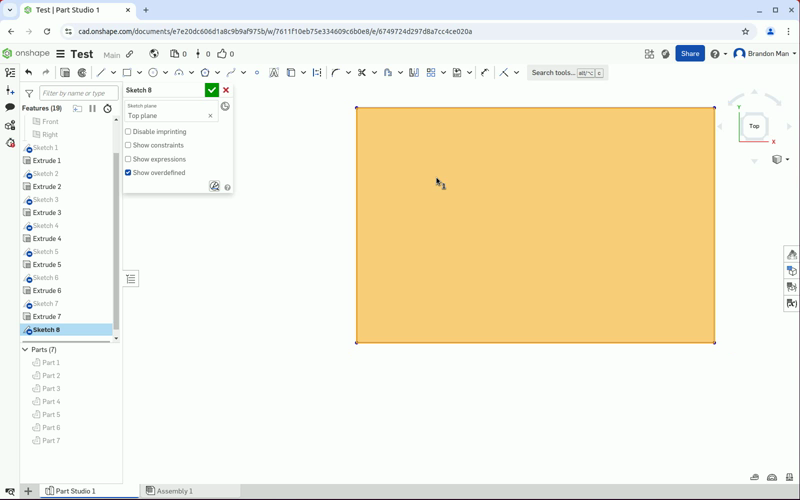
scroll(-6)
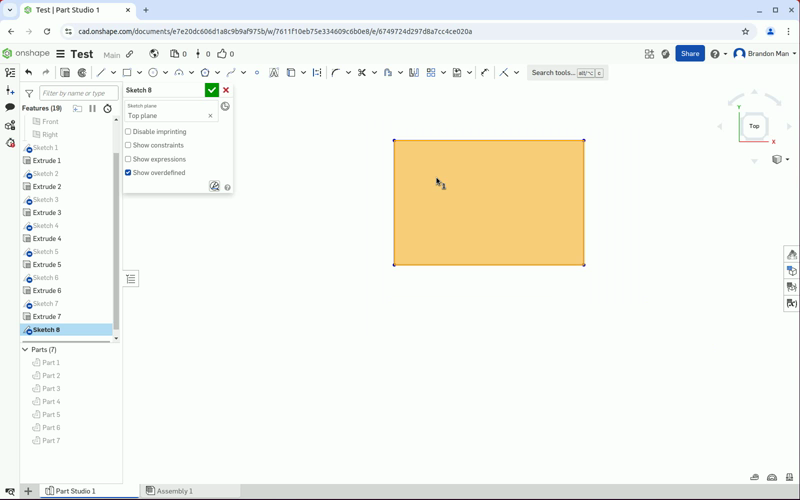
scroll(-6)
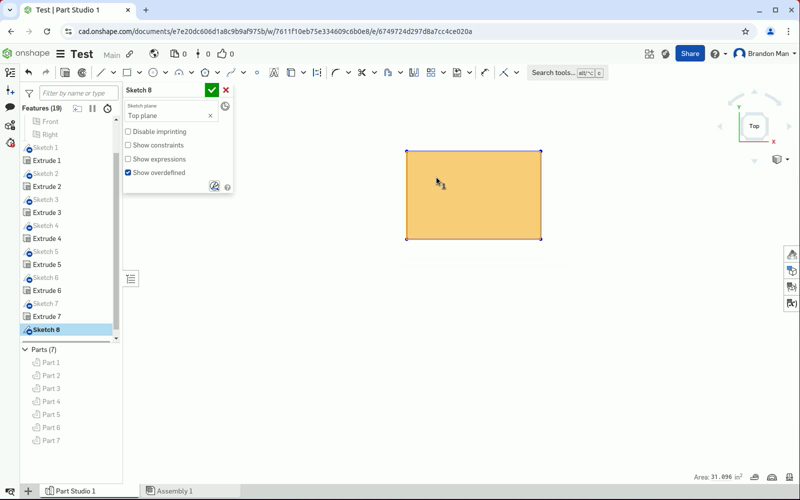
scroll(-6)
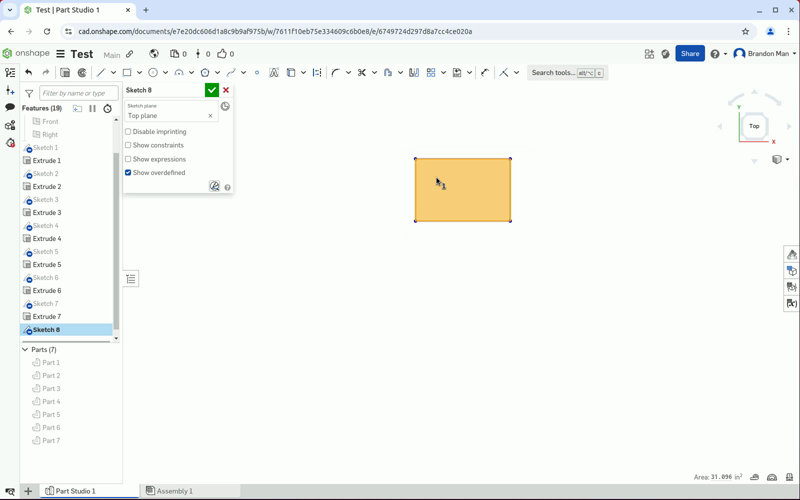
scroll(-6)
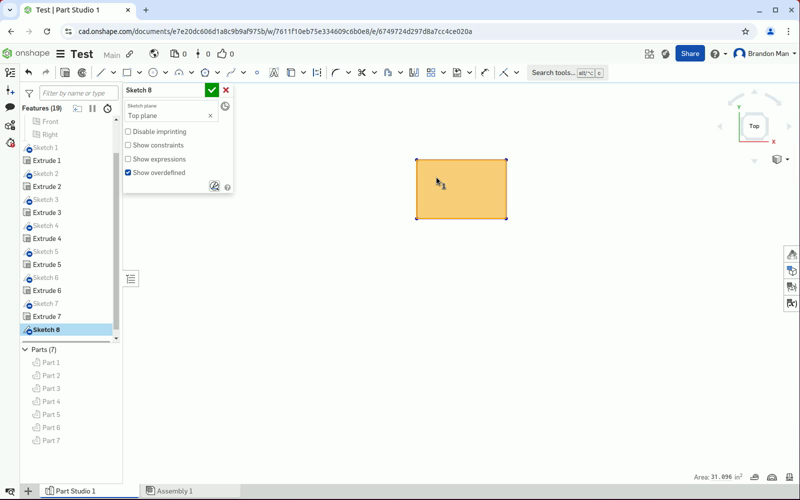
scroll(-6)
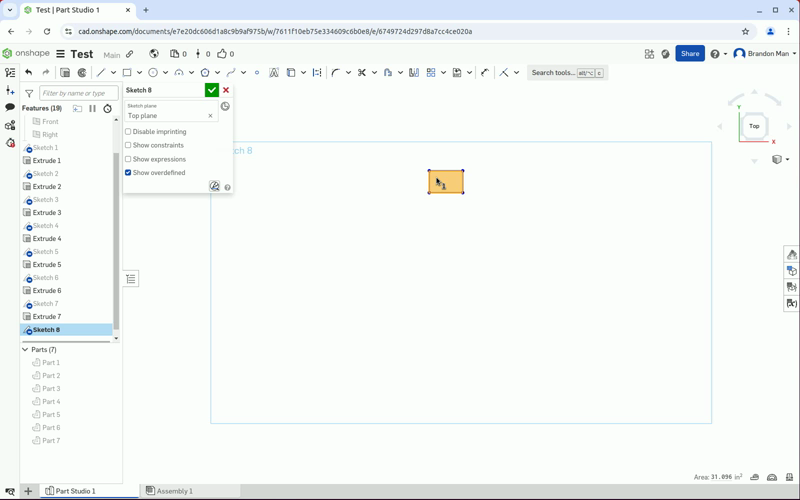
mouse_move(73, 352)
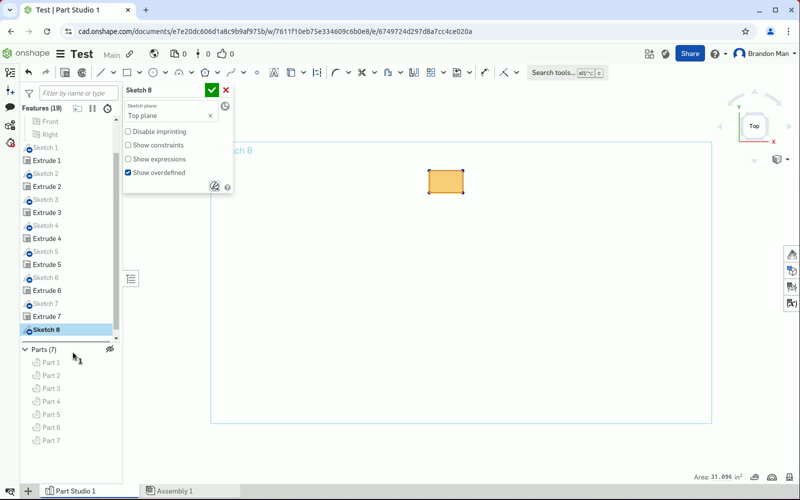
key(shift+y)
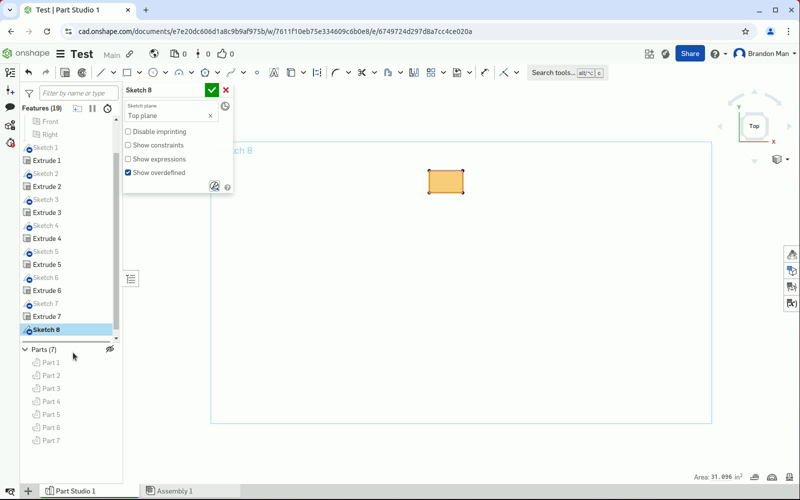
key(shift+e)
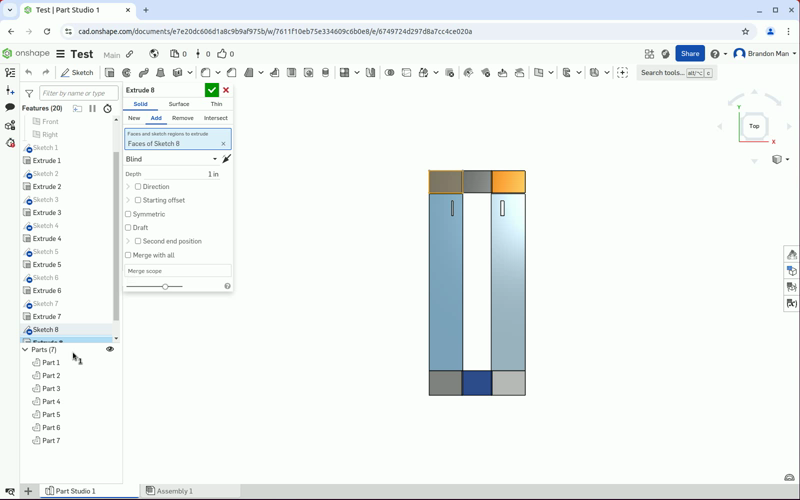
mouse_move(143, 106)
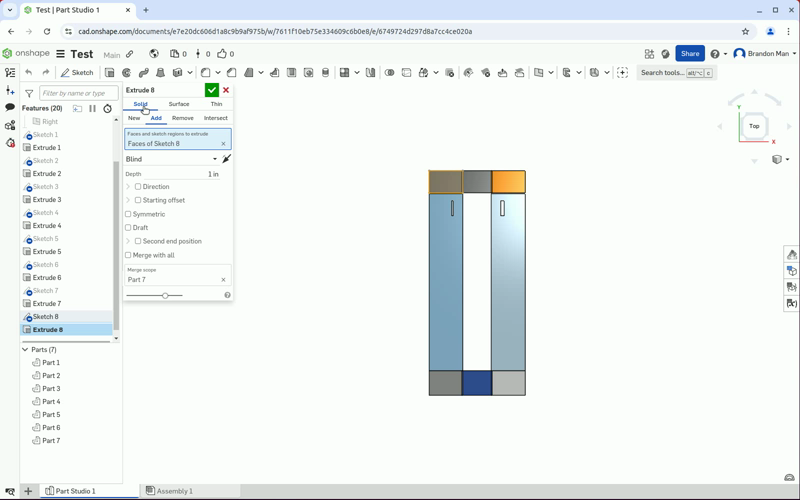
click(143, 106)
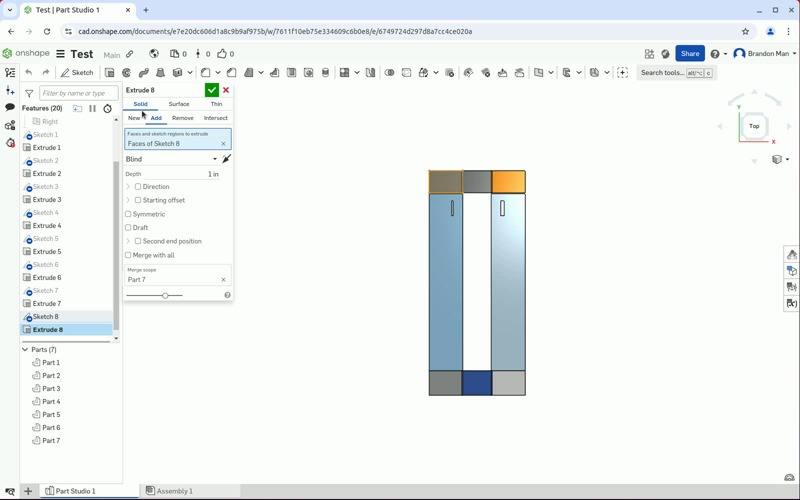
mouse_move(137, 120)
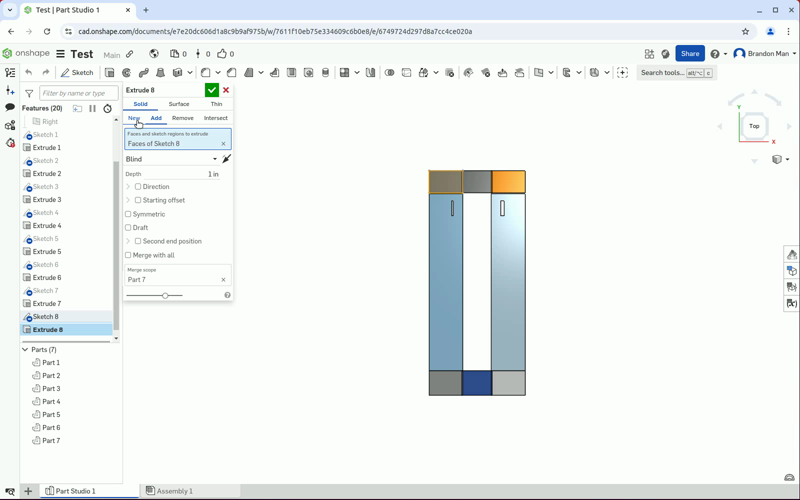
click(137, 120)
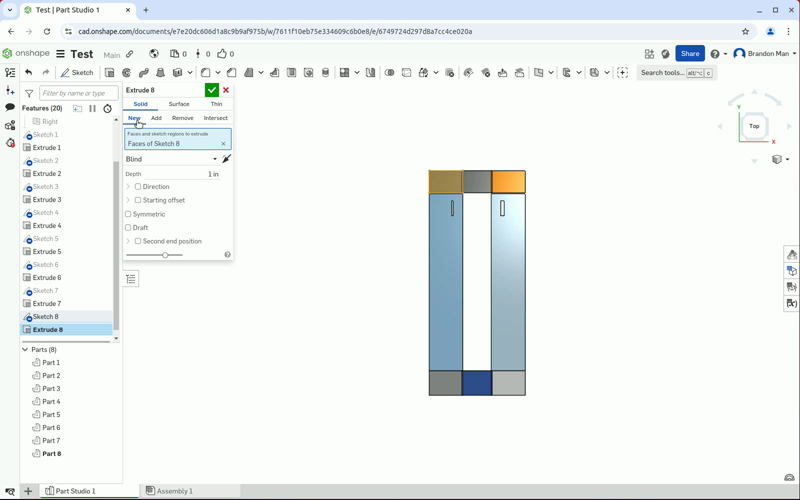
key(tab, 4)
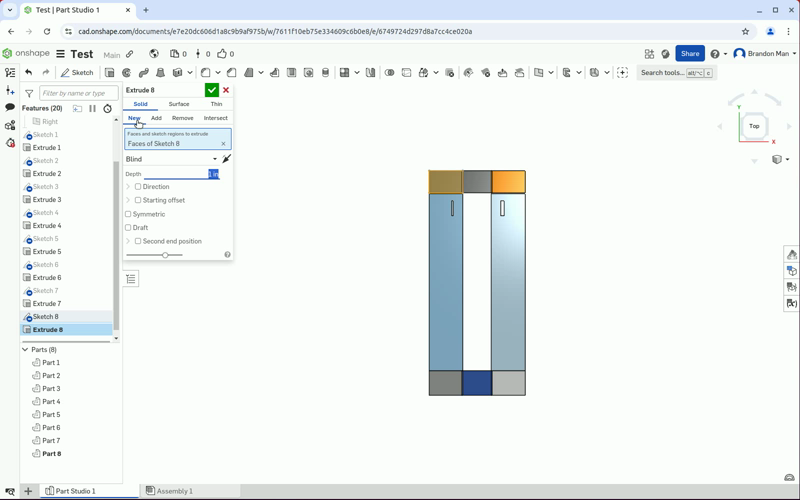
text(1.926)
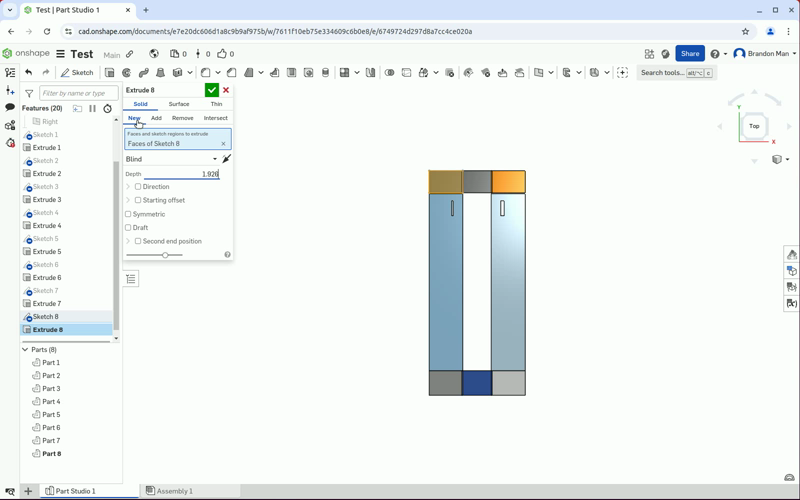
key(enter)
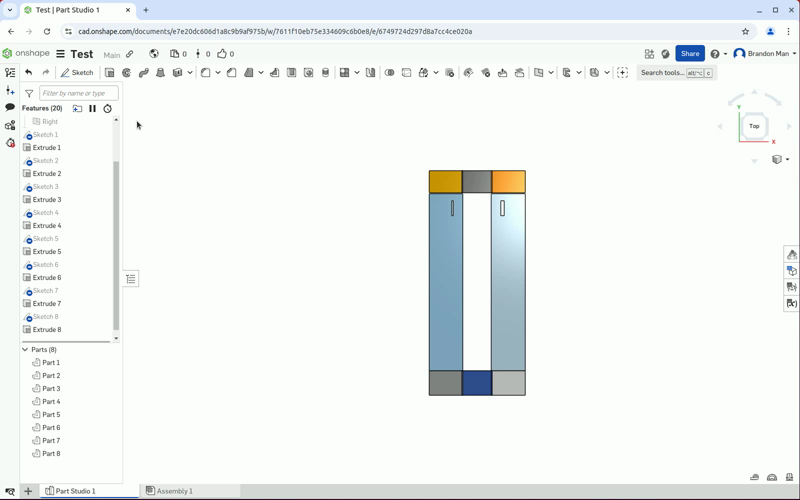
key(shift+h)
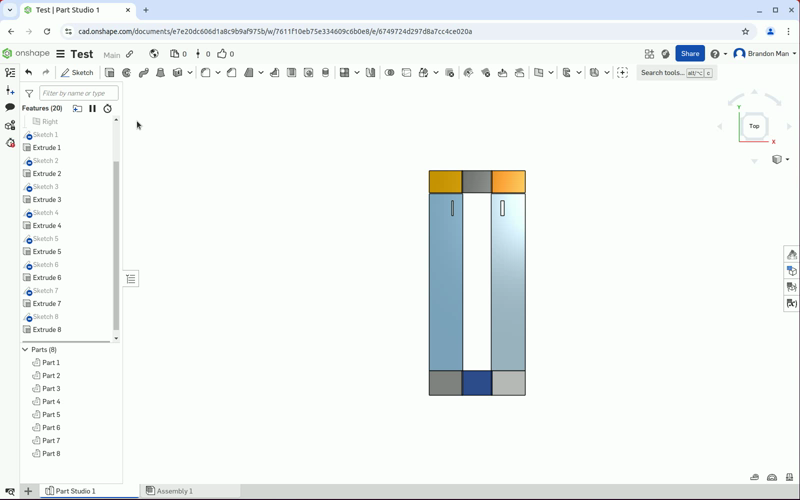
key(shift+h)
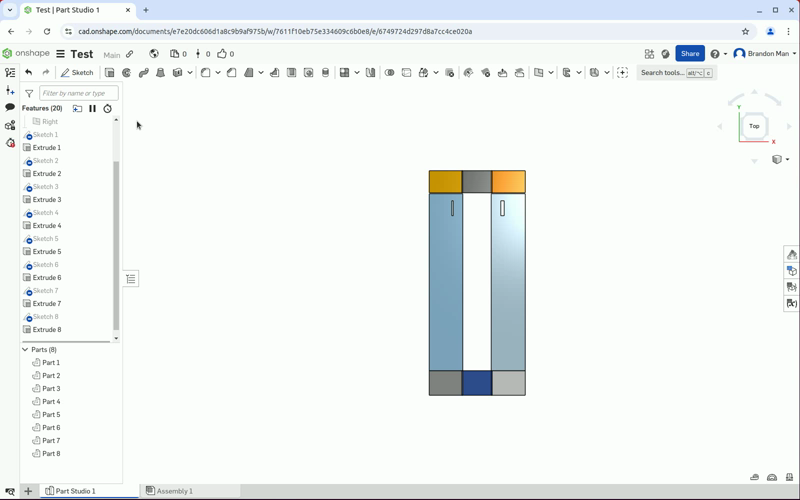
key(shift+7)
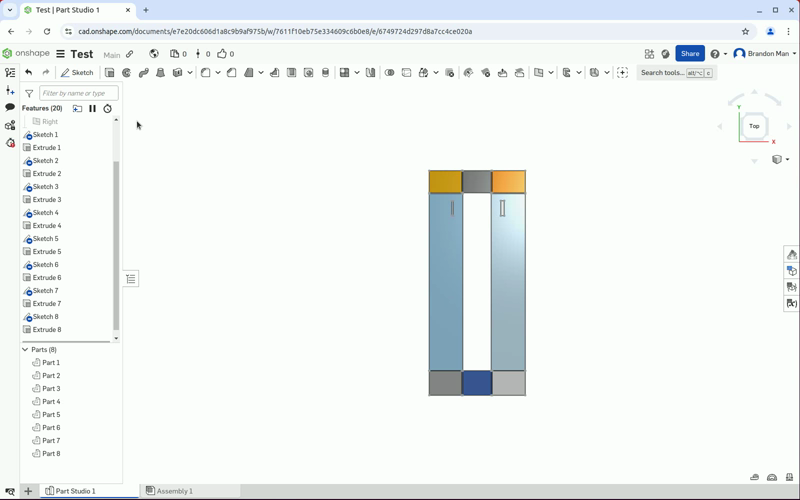
key(up, 3)
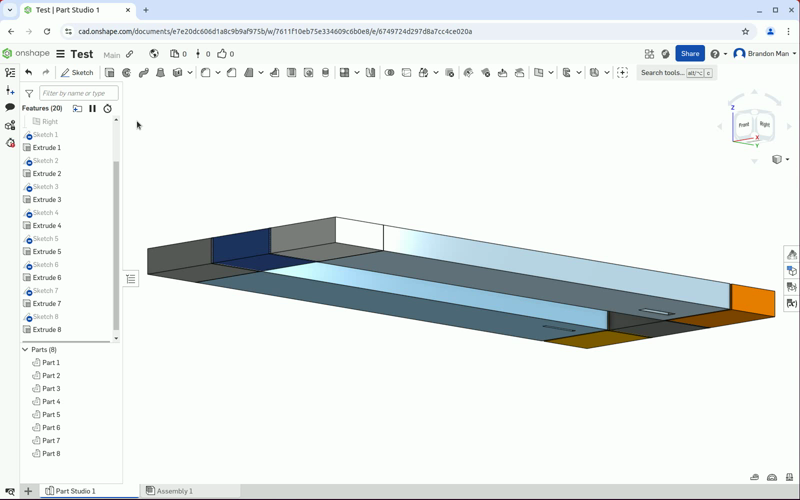
key(left, 3)
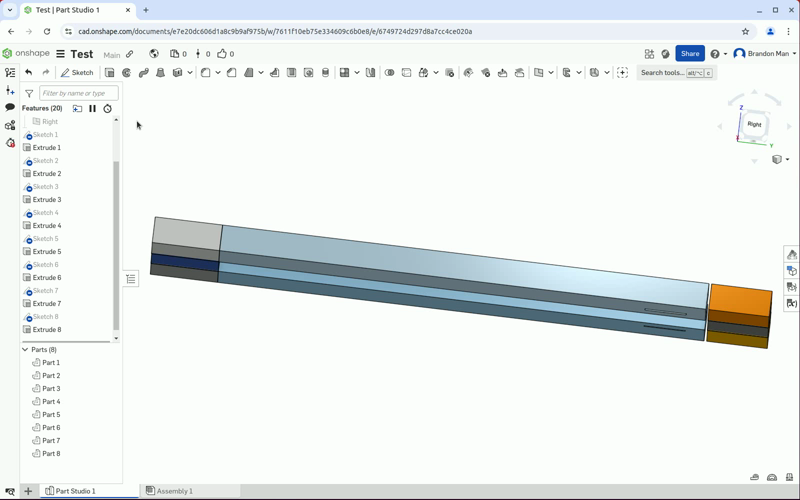
key(right, 3)
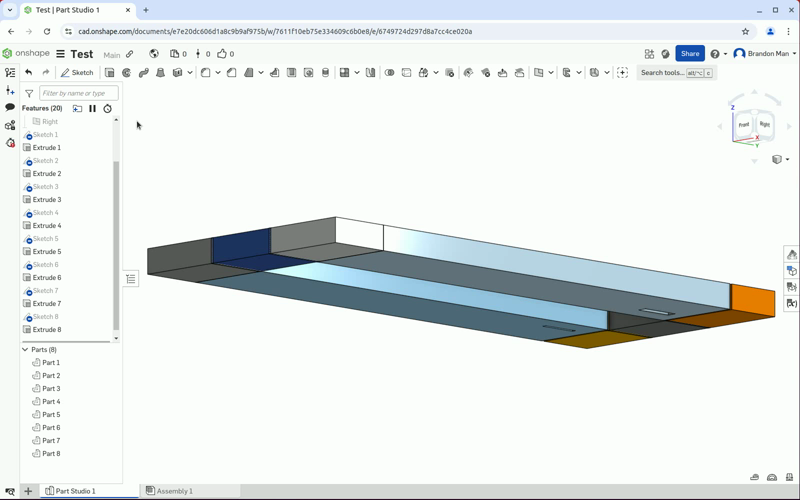
key(down, 3)
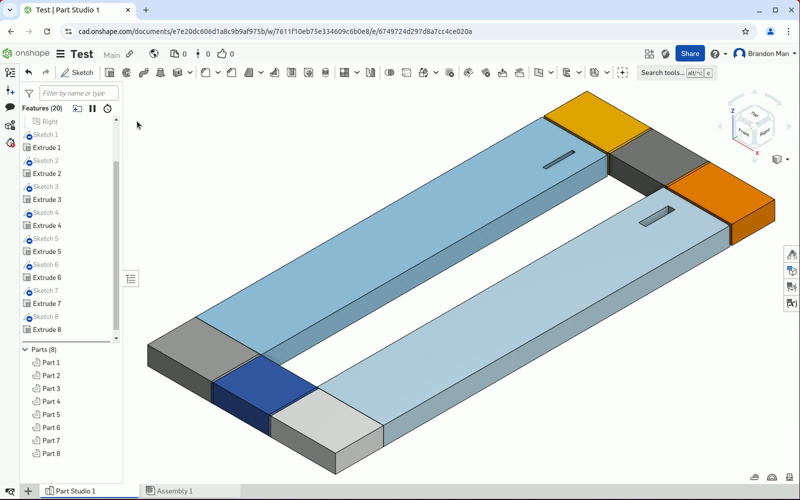
mouse_move(69, 137)
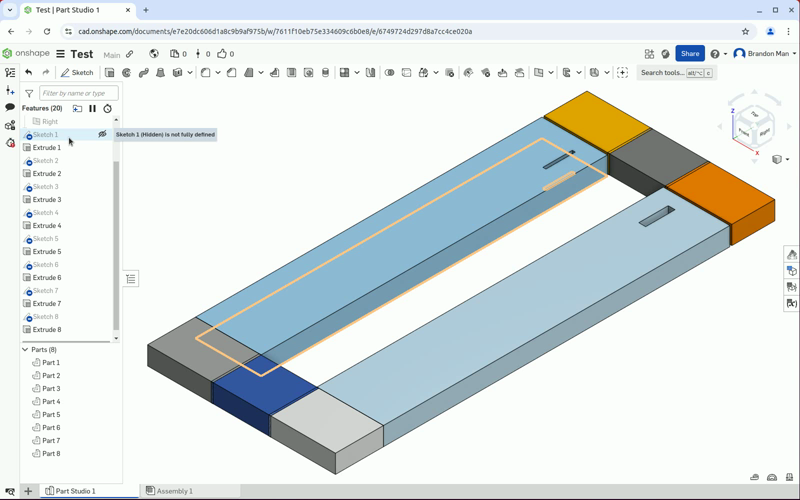
click(69, 137)